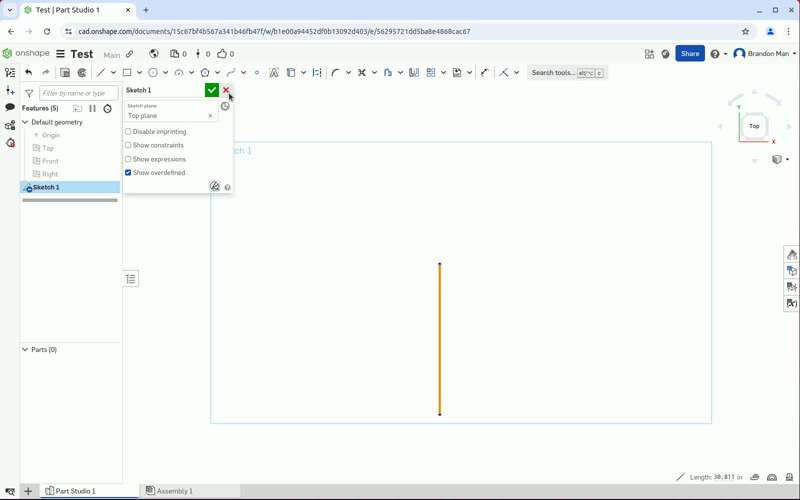
key(shift+h)
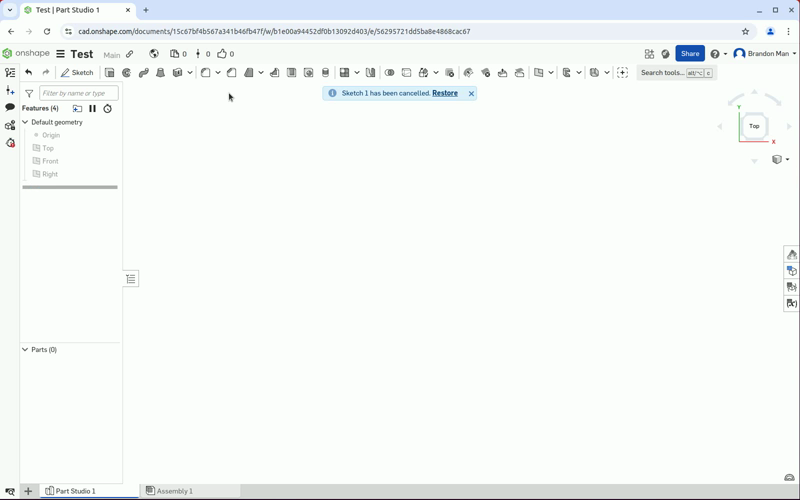
mouse_move(73, 352)
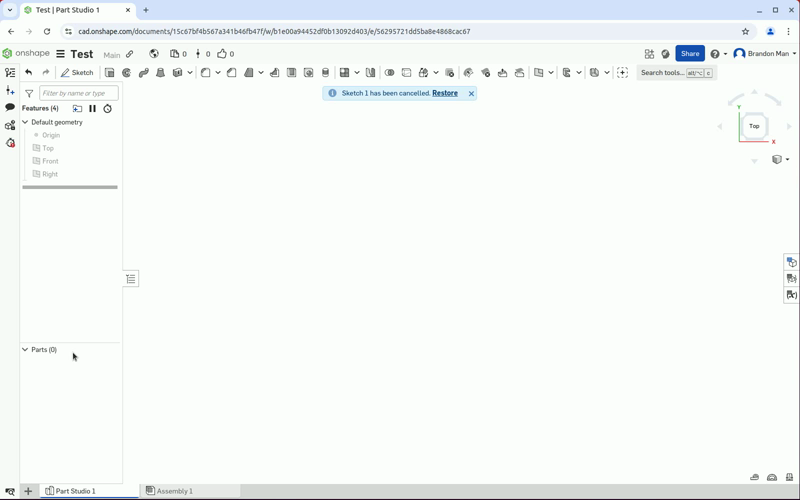
key(y)
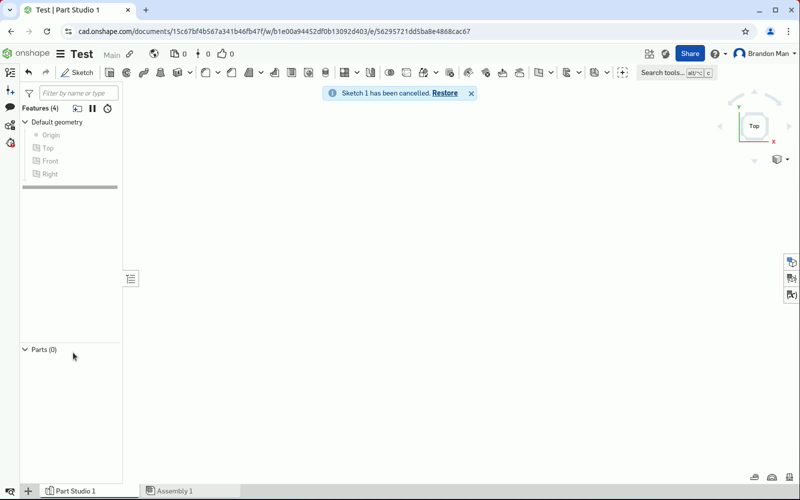
key(shift+p)
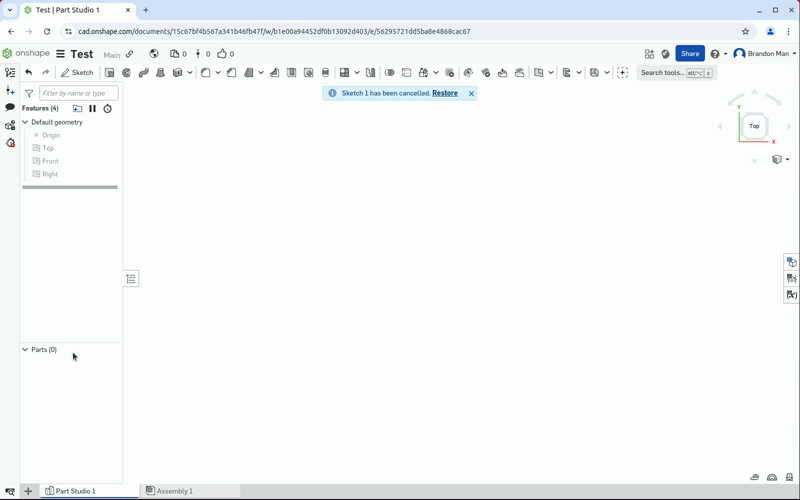
key(space)
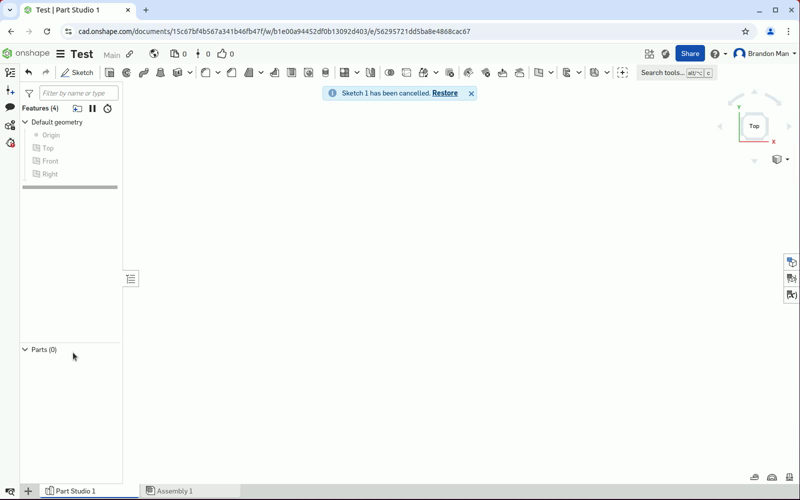
key_down(shift)
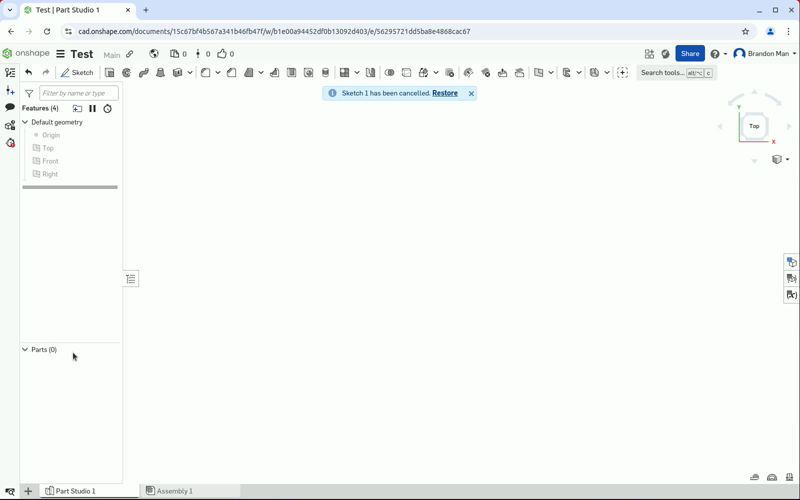
key(up)
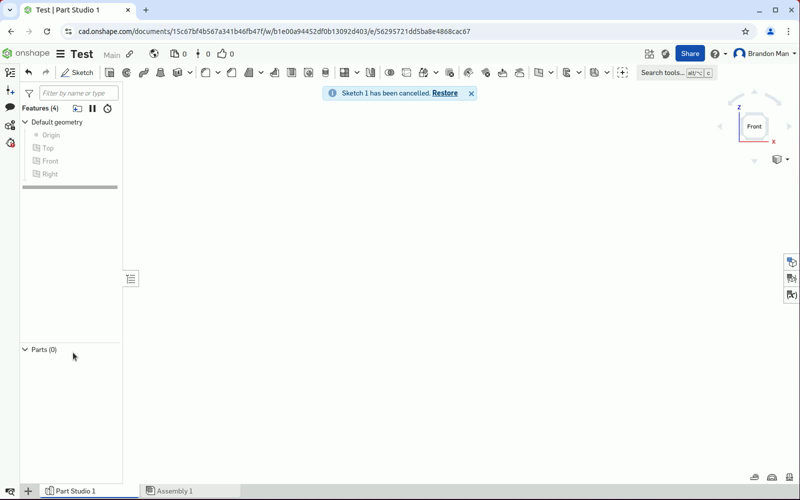
key_up(shift)
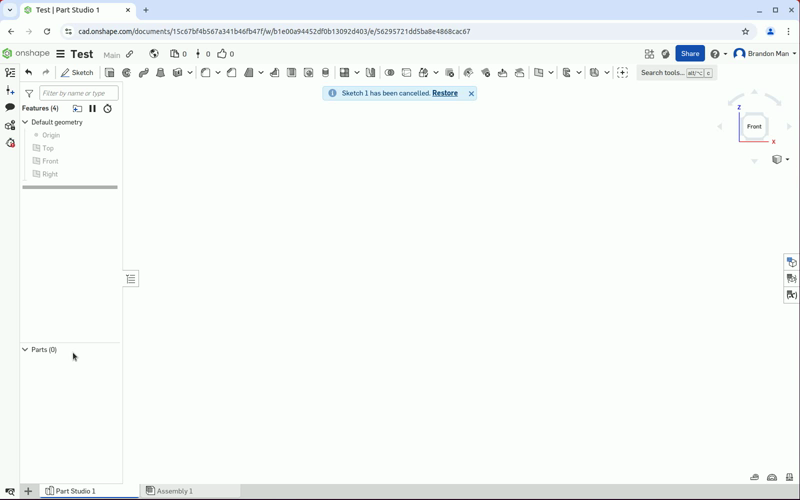
mouse_move(73, 352)
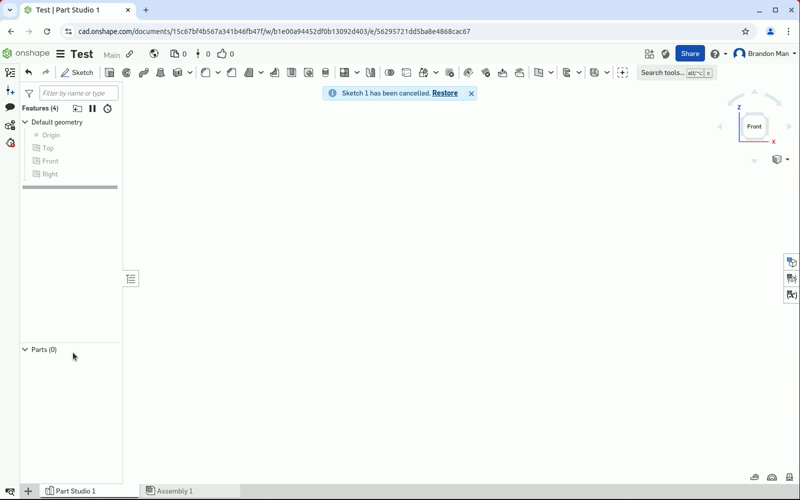
key(shift+y)
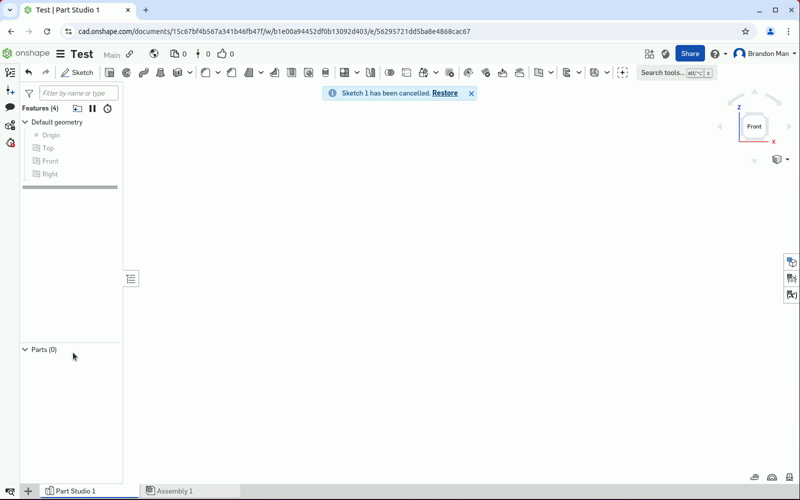
key(shift+s)
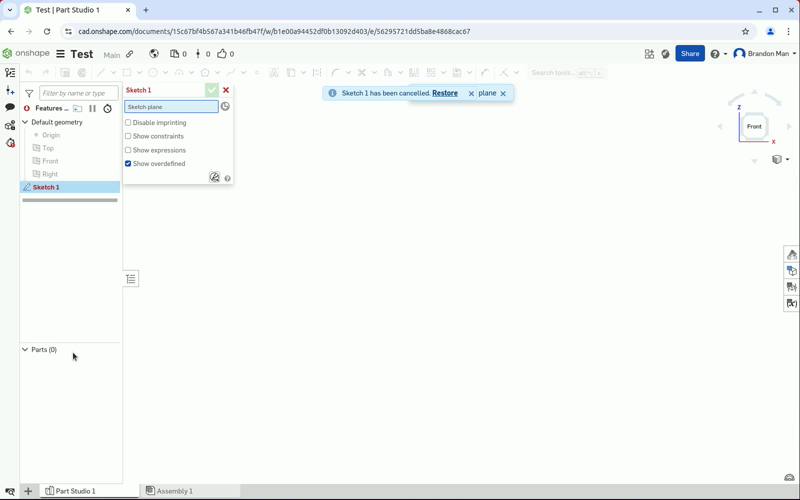
mouse_move(73, 163)
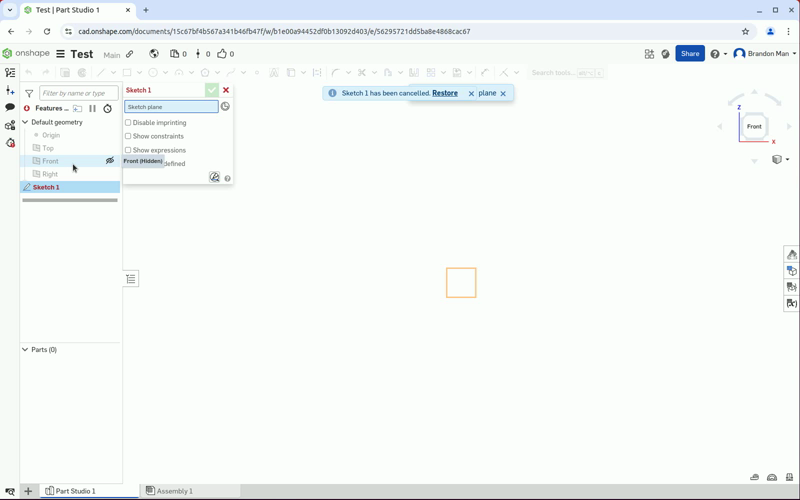
click(73, 163)
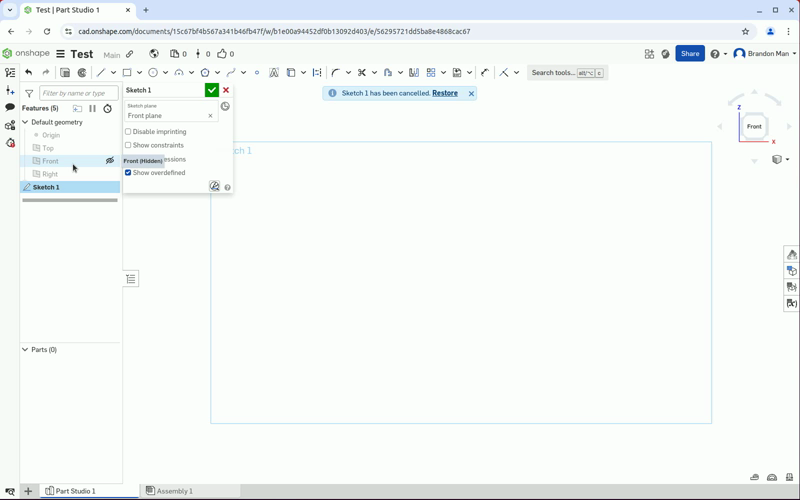
mouse_move(73, 352)
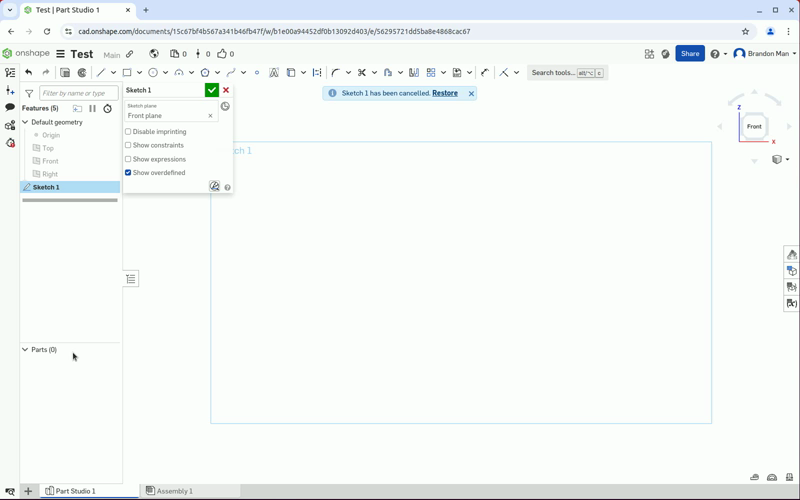
key(y)
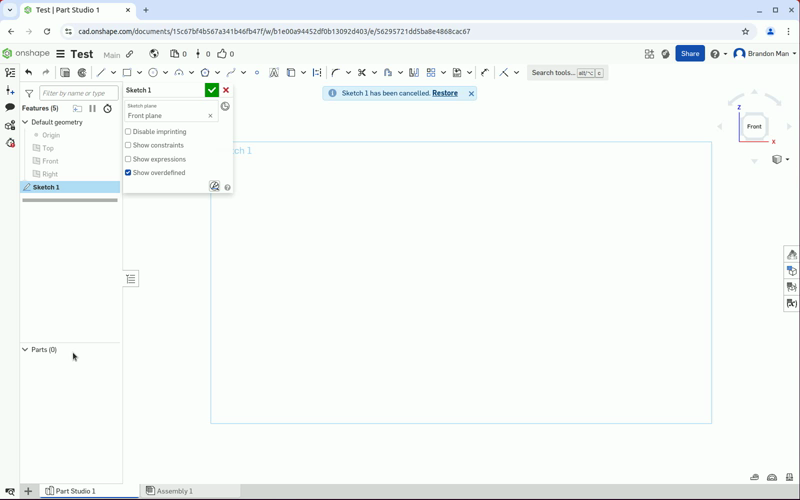
key(l)
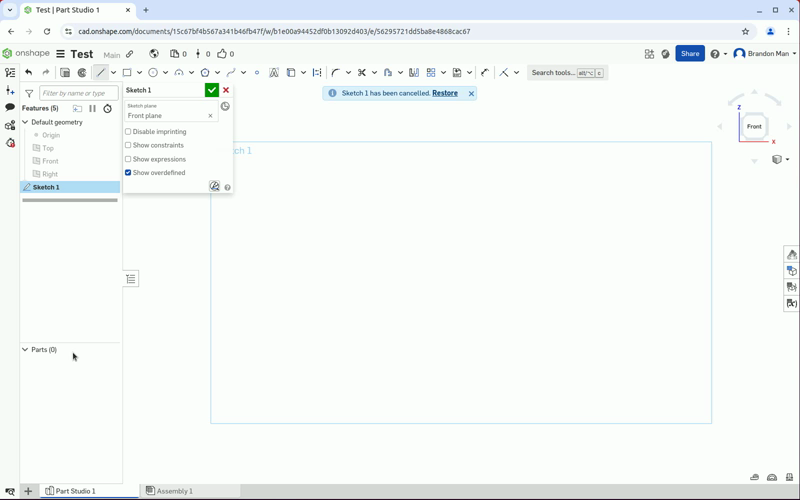
key_down(shift)
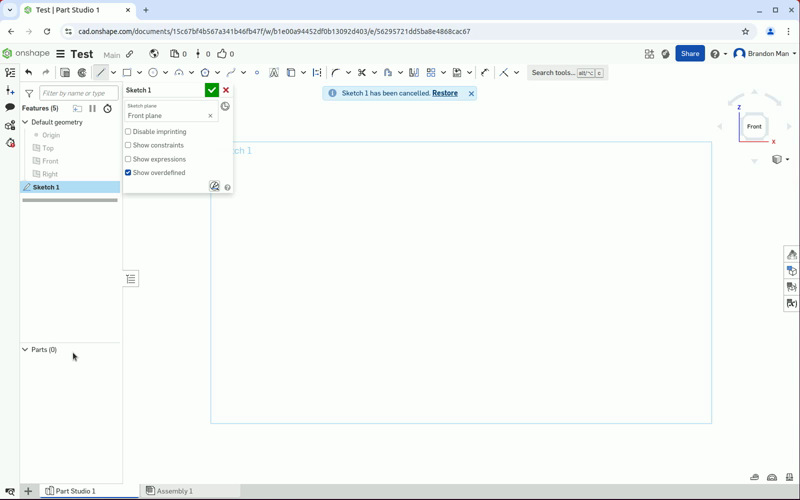
mouse_move(460, 265)
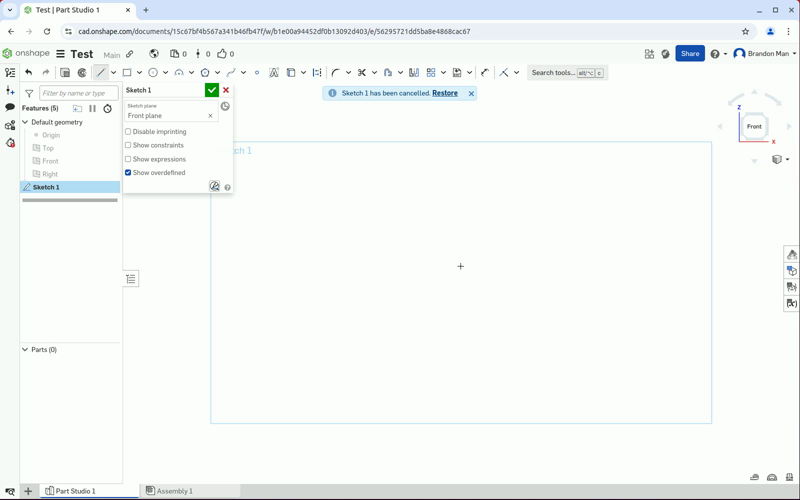
click(460, 265)
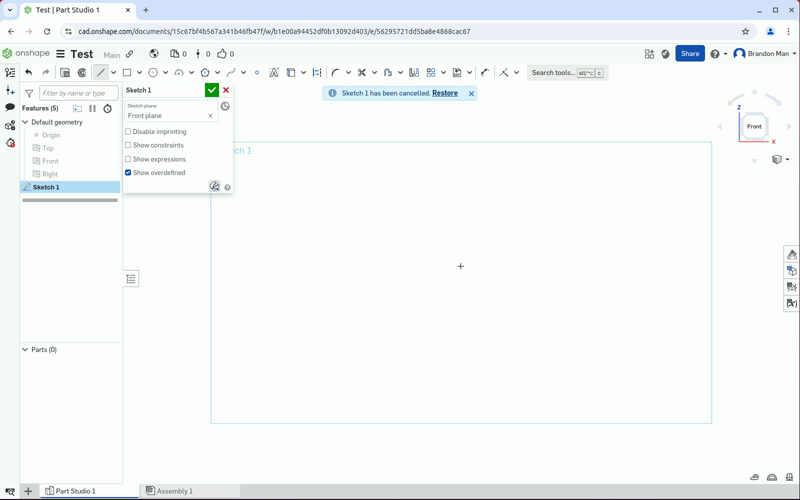
key_up(shift)
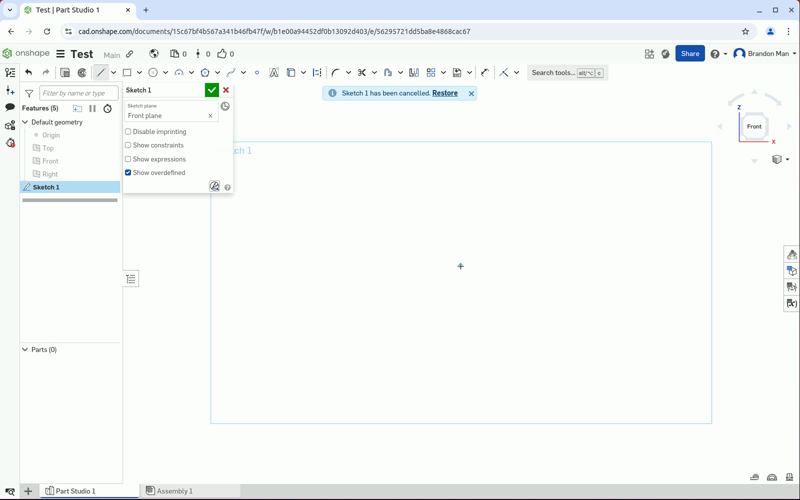
key_down(shift)
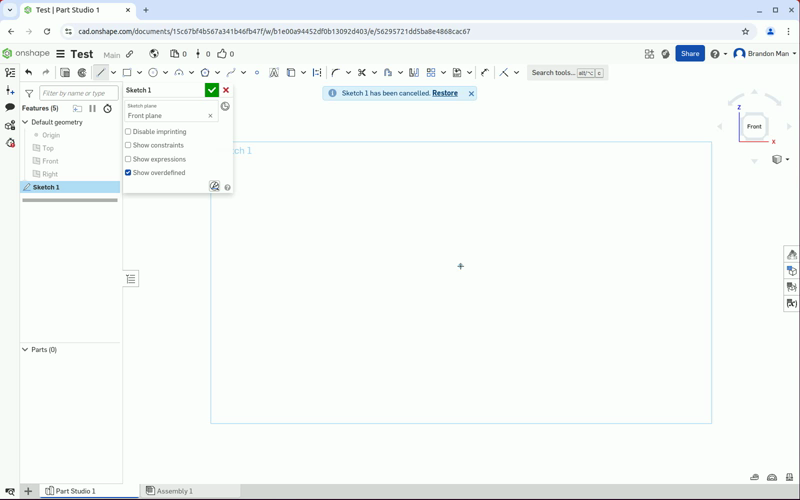
mouse_move(490, 265)
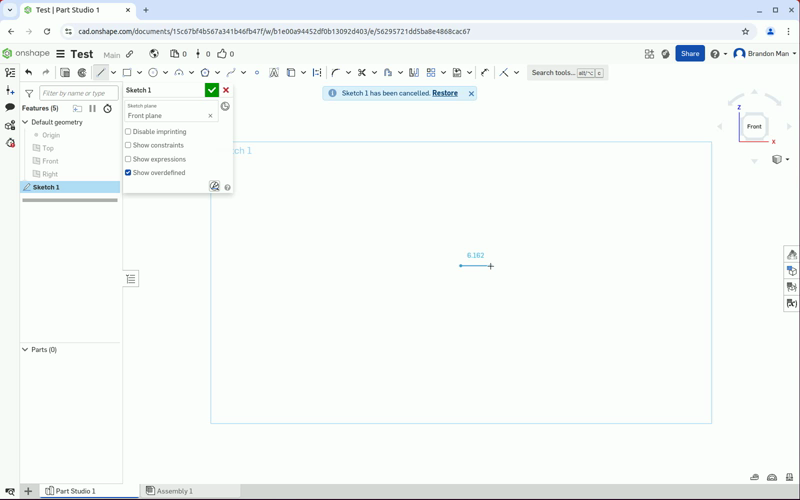
mouse_move(464, 265)
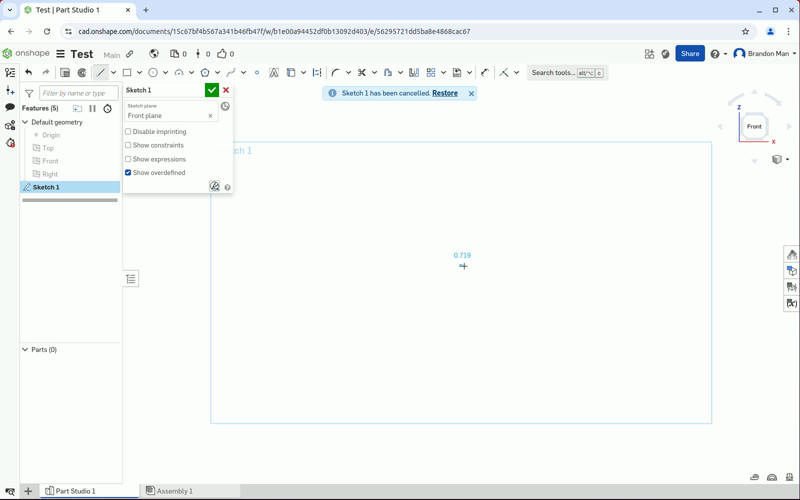
scroll(6)
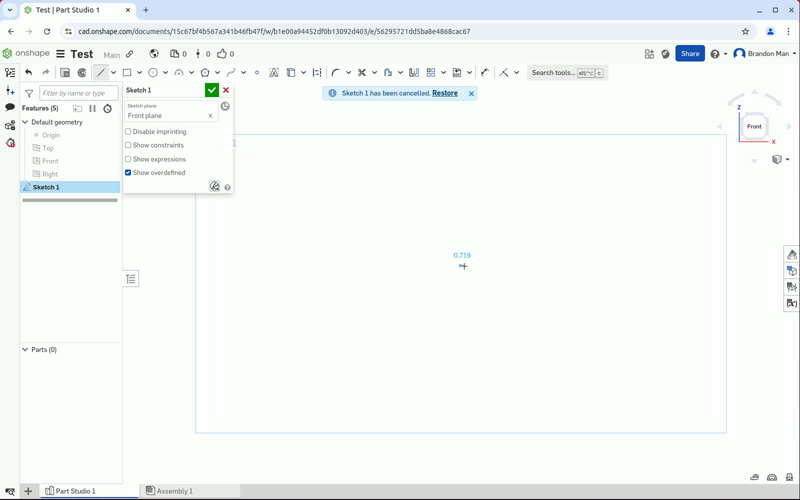
scroll(6)
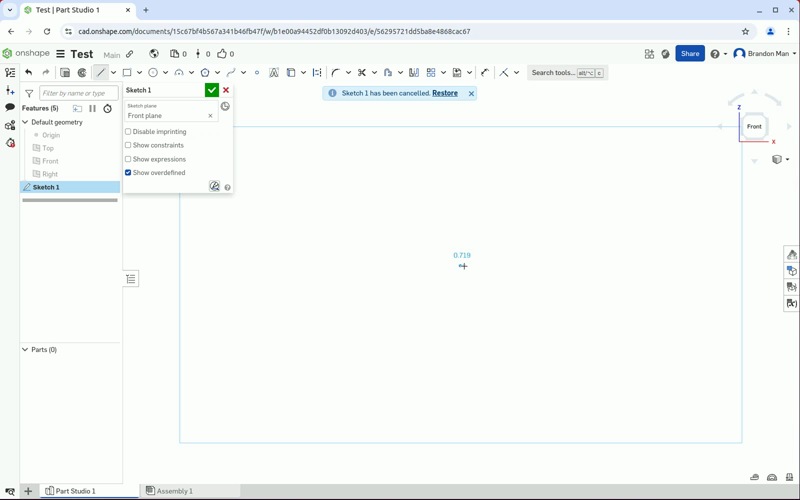
scroll(6)
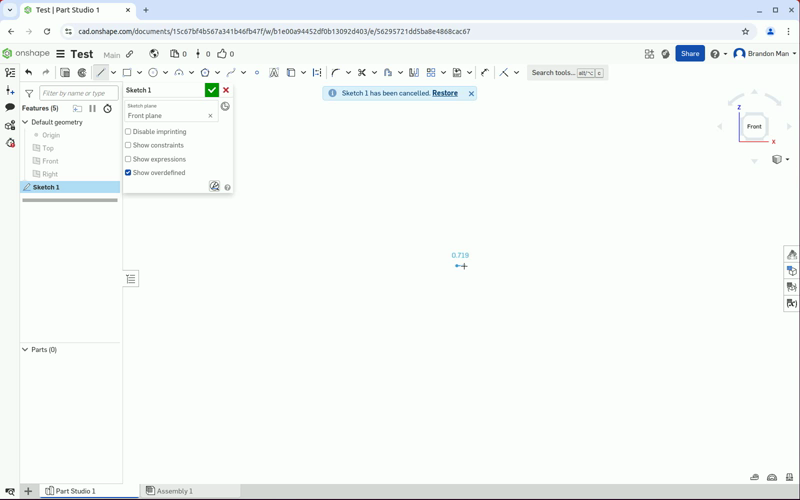
scroll(6)
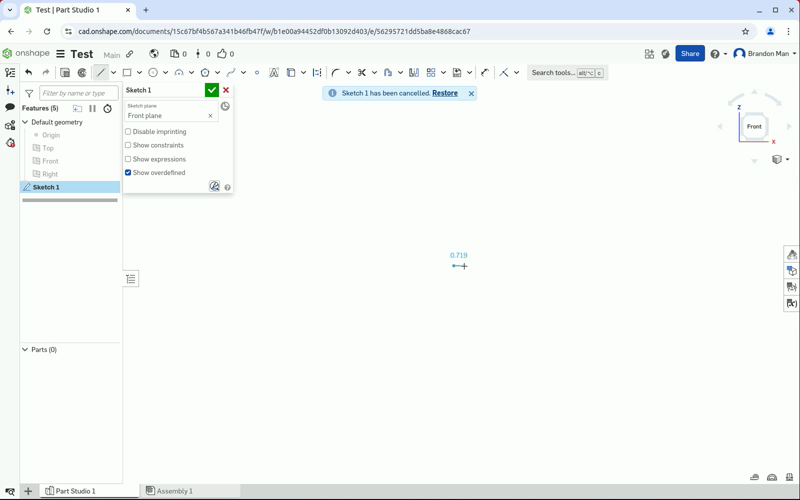
scroll(6)
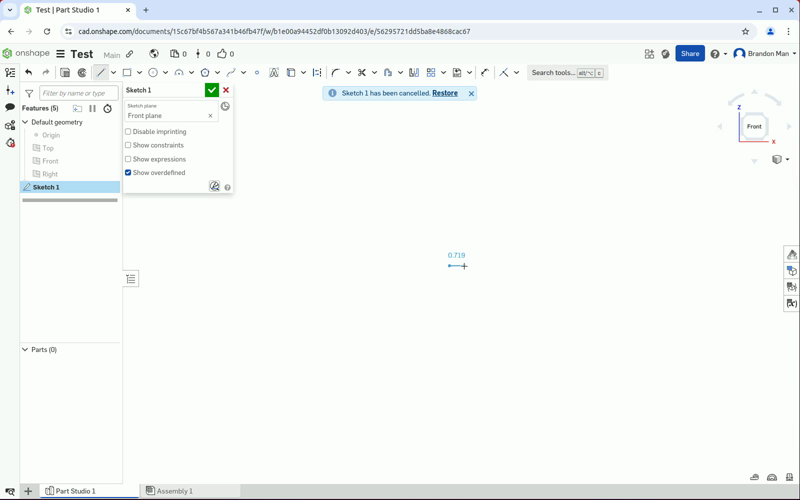
scroll(6)
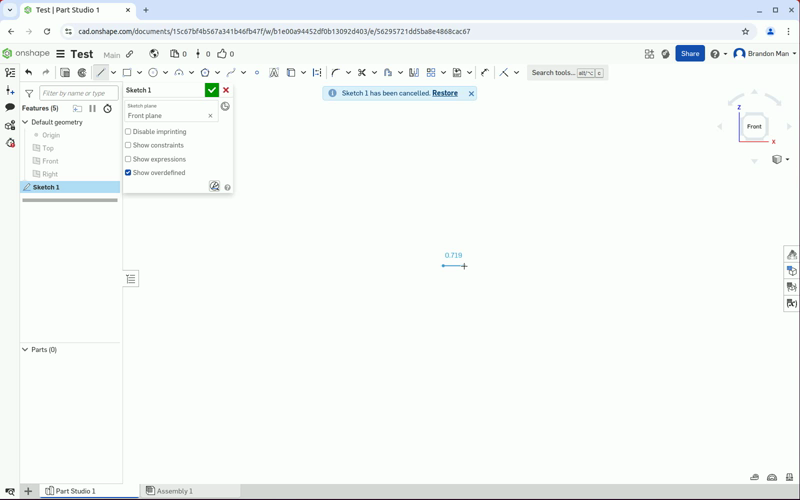
scroll(6)
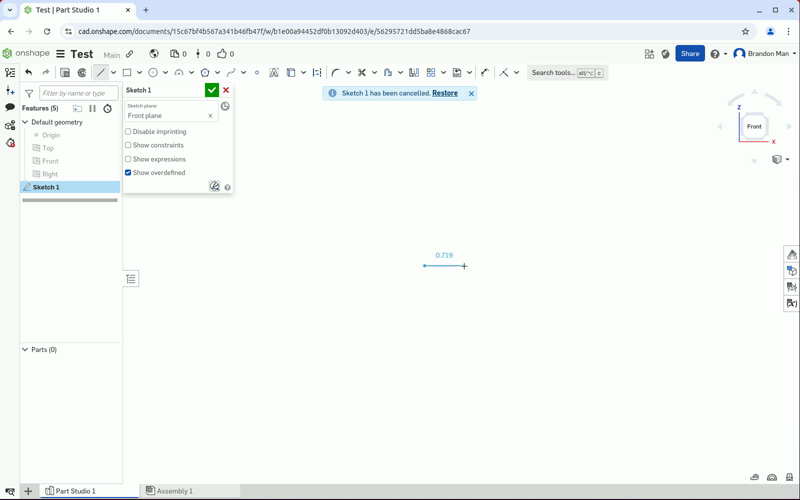
click(464, 265)
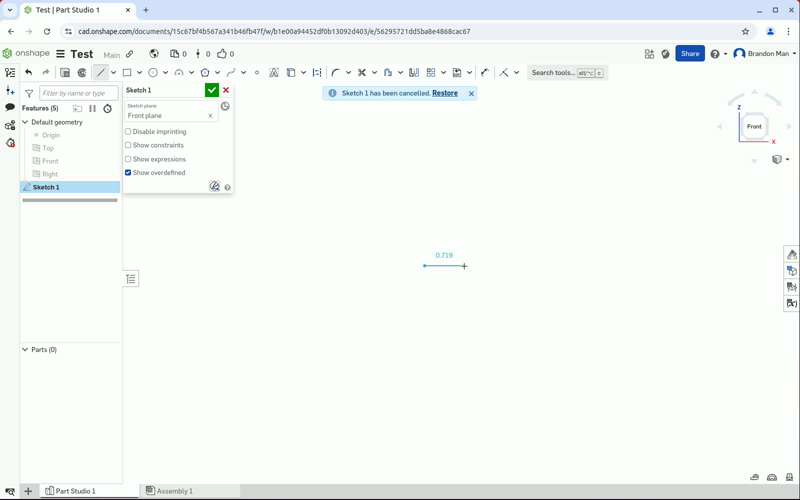
scroll(-6)
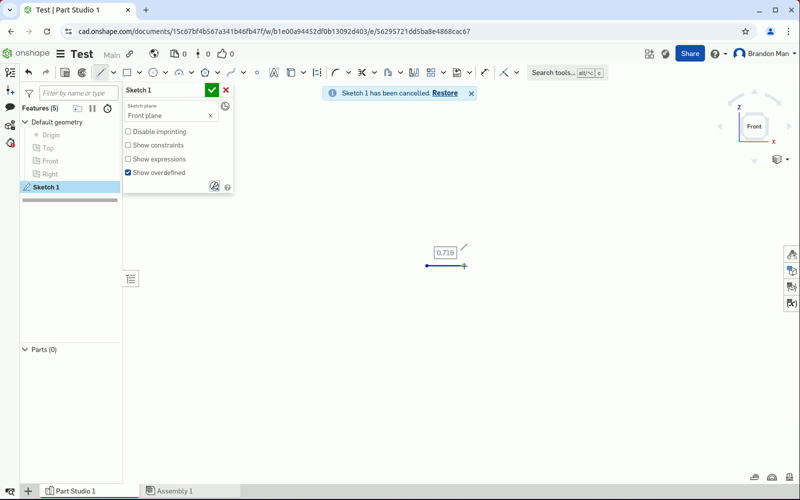
scroll(-6)
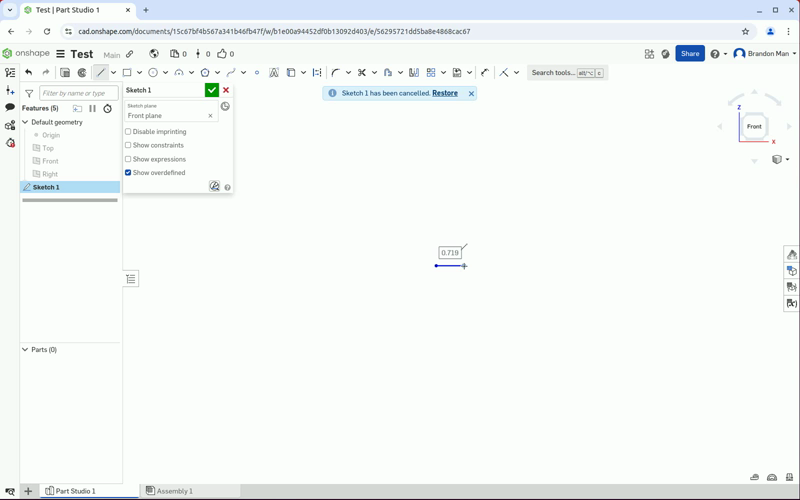
scroll(-6)
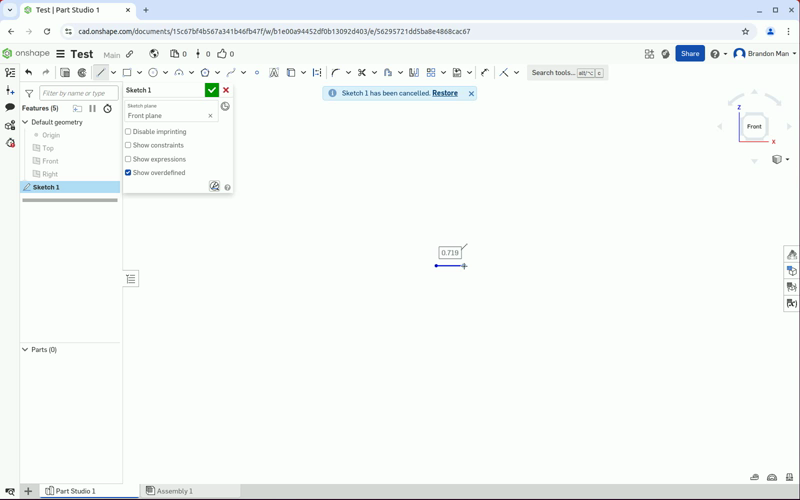
scroll(-6)
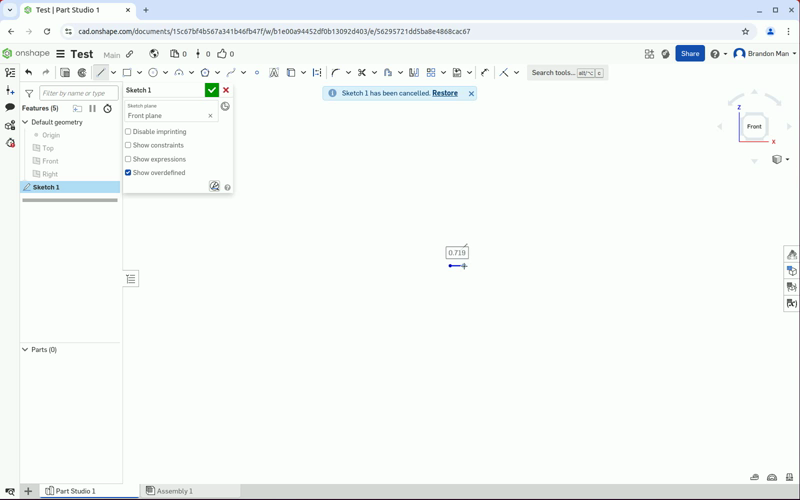
scroll(-6)
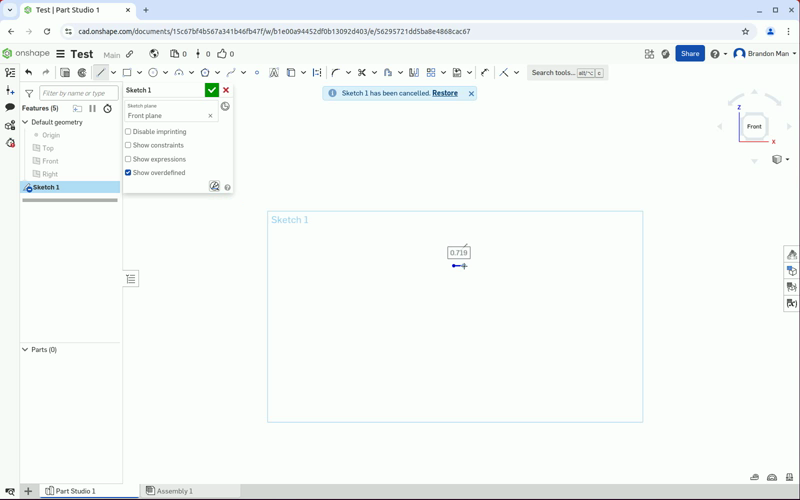
scroll(-6)
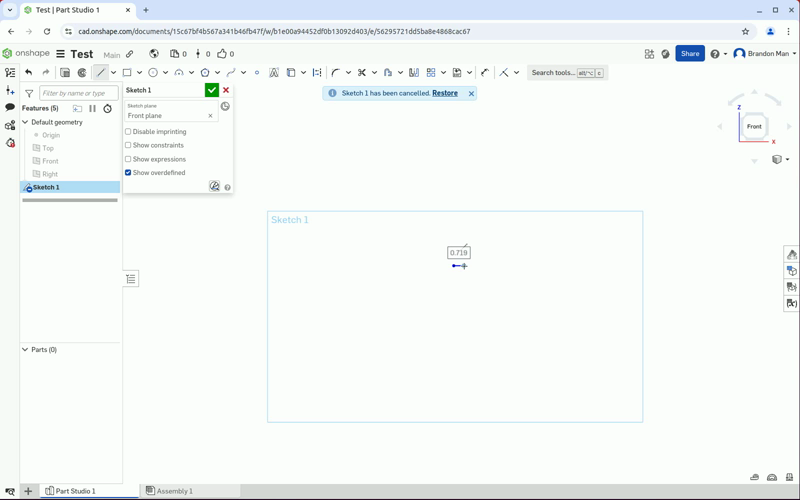
scroll(-6)
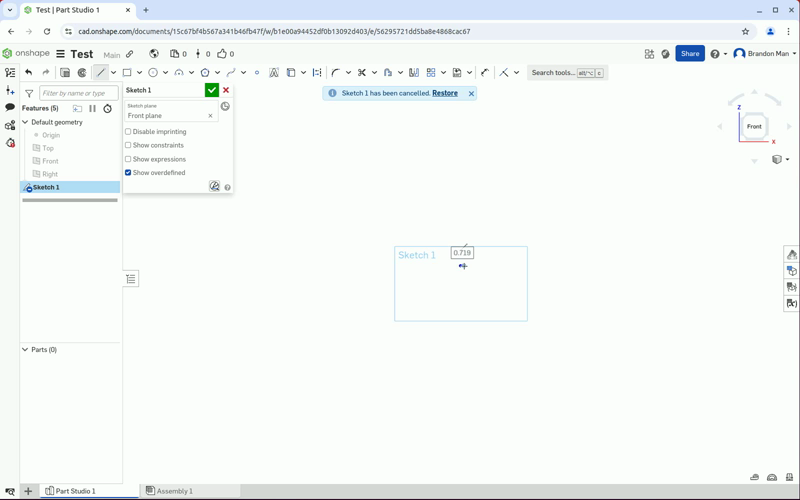
key_up(shift)
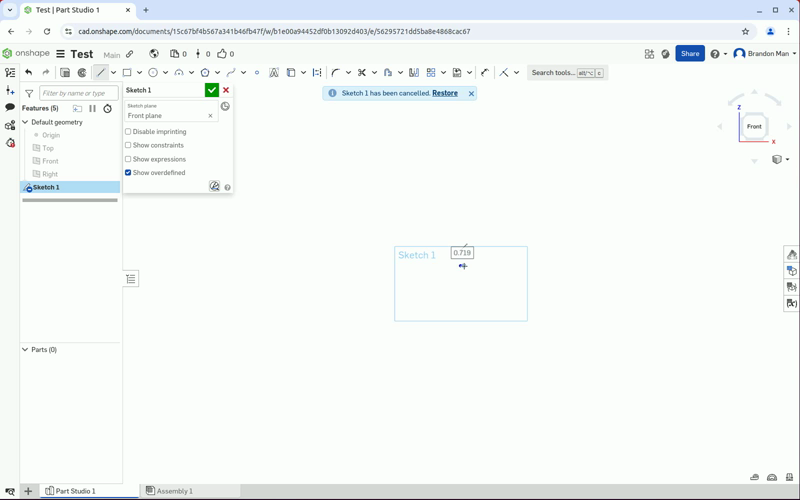
key(esc)
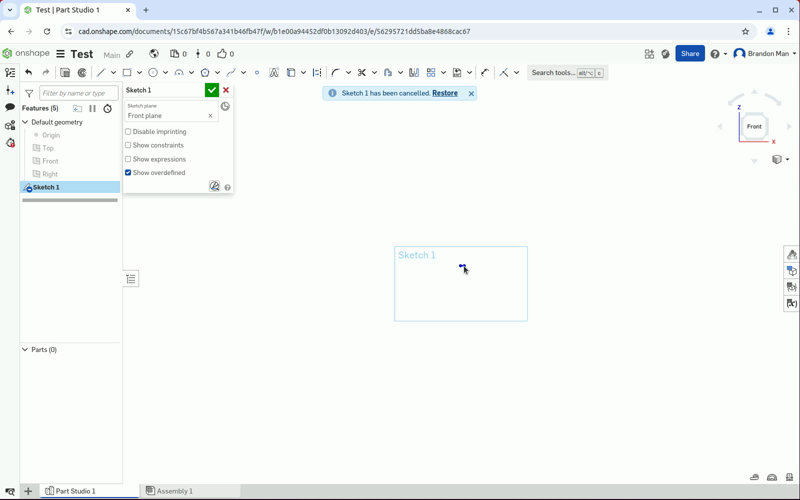
key(a)
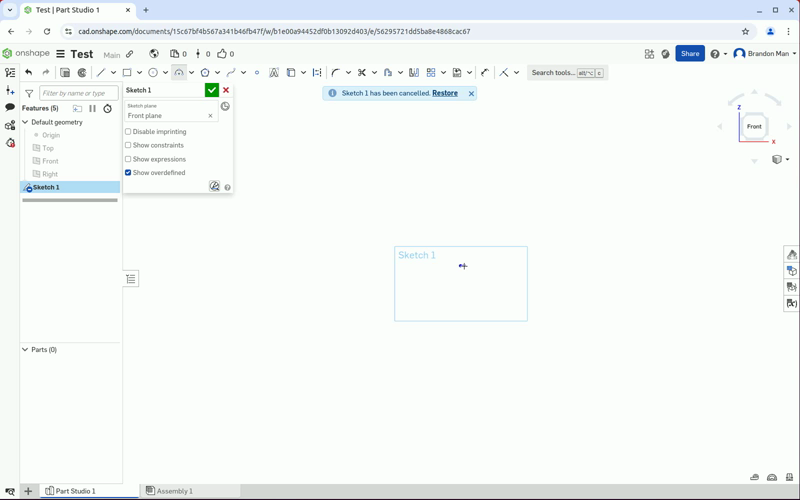
mouse_move(464, 265)
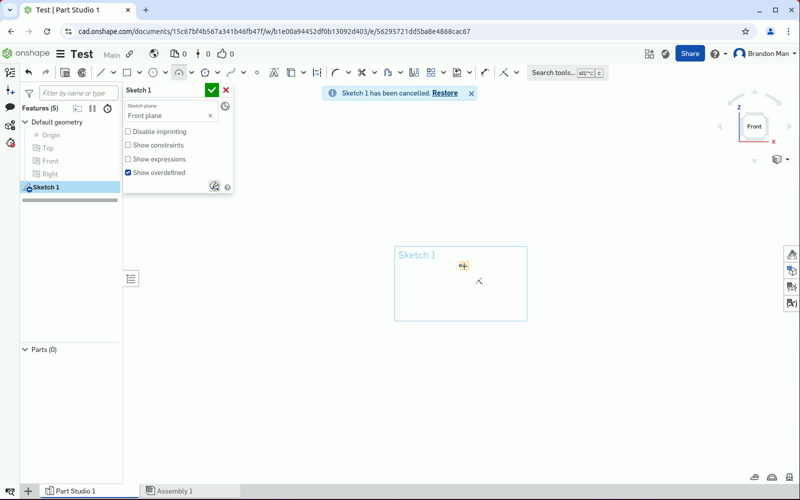
scroll(6)
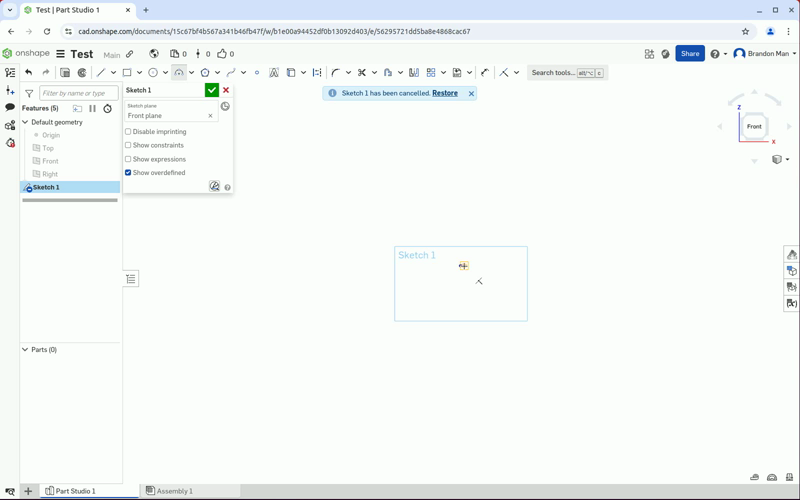
scroll(6)
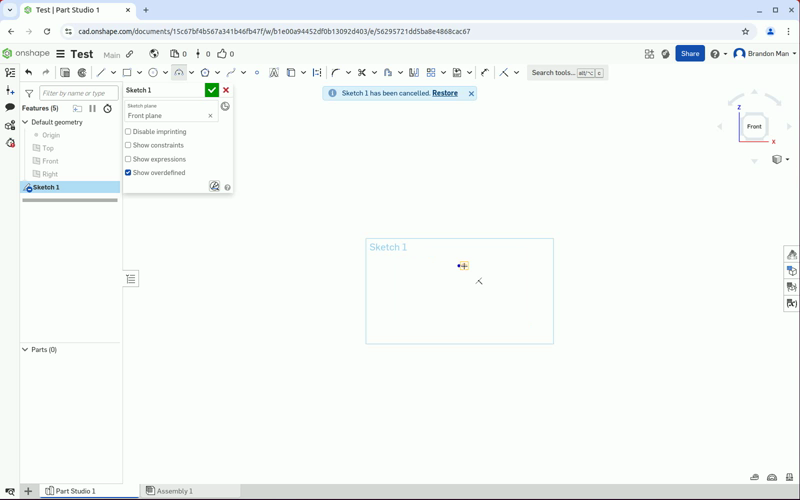
scroll(6)
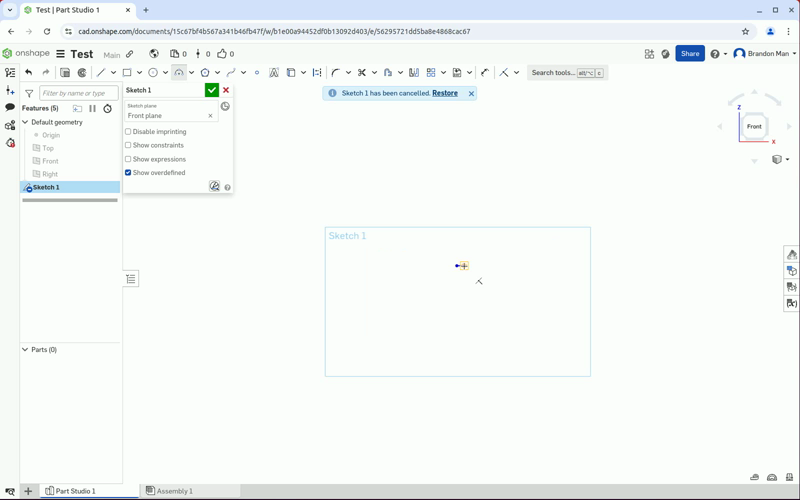
scroll(6)
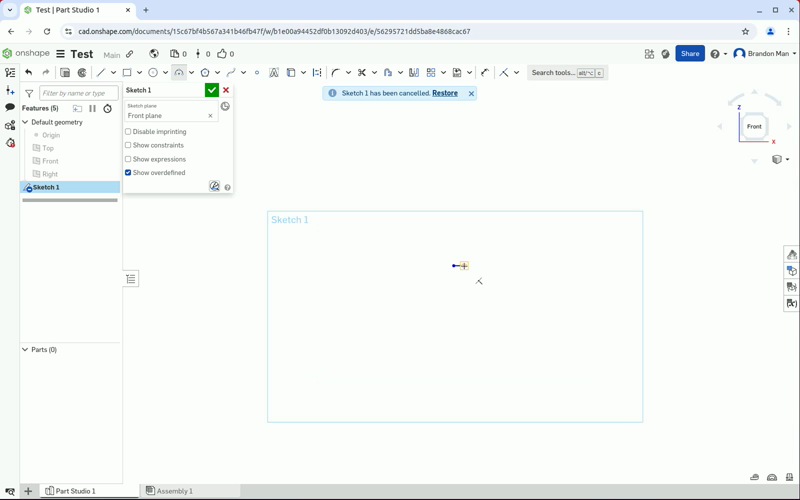
scroll(6)
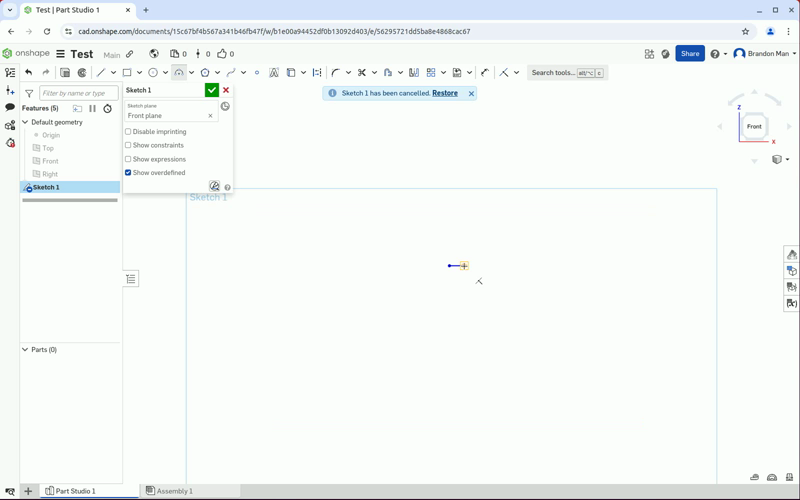
scroll(6)
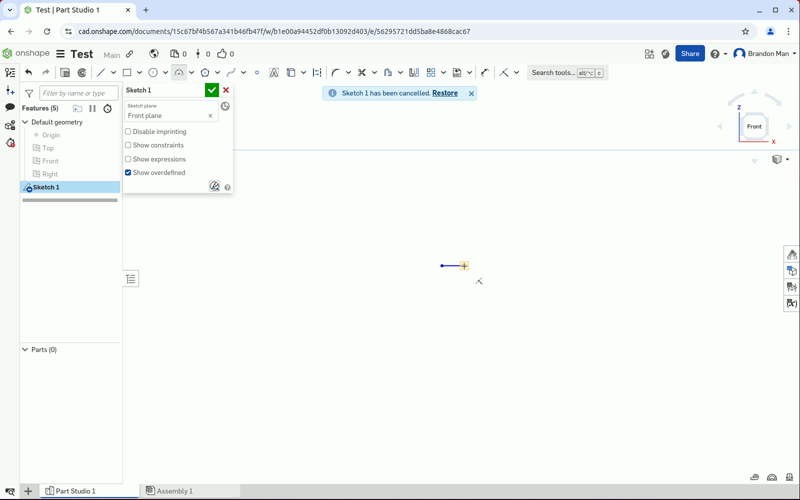
scroll(6)
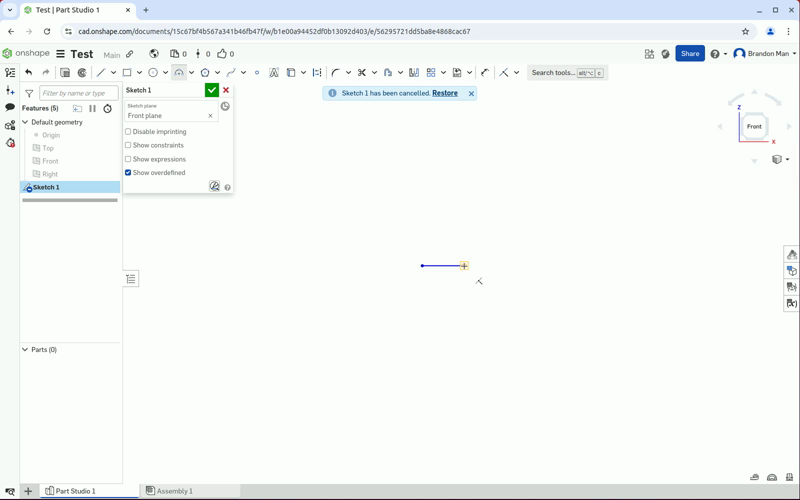
click(464, 265)
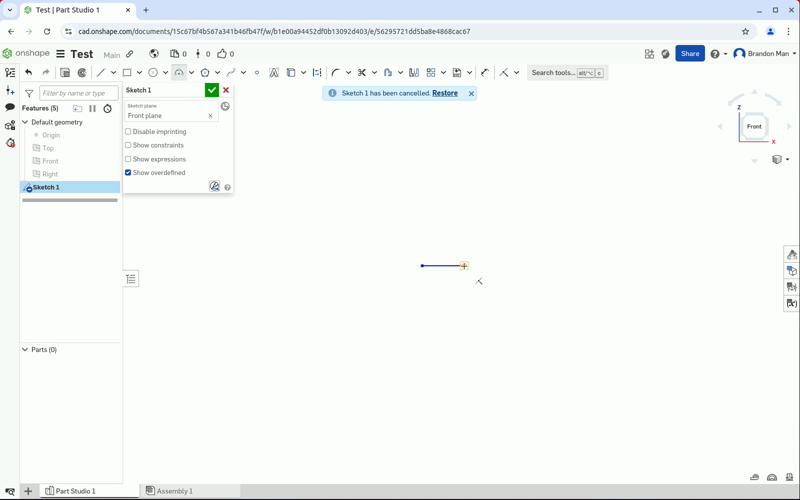
scroll(-6)
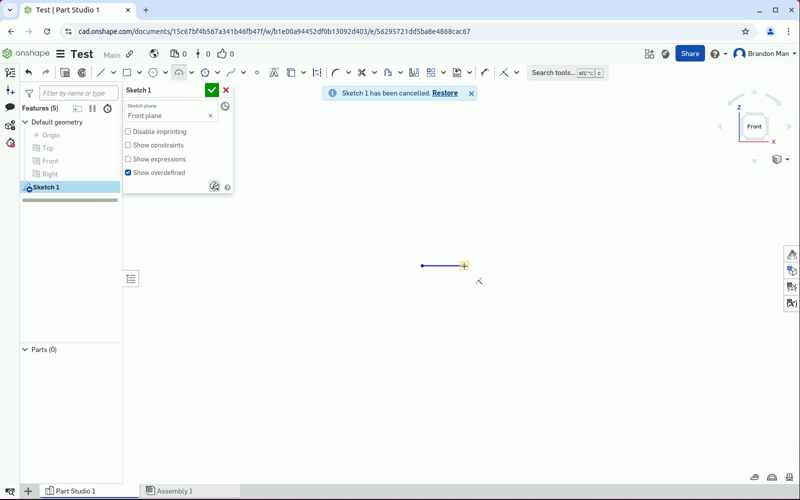
scroll(-6)
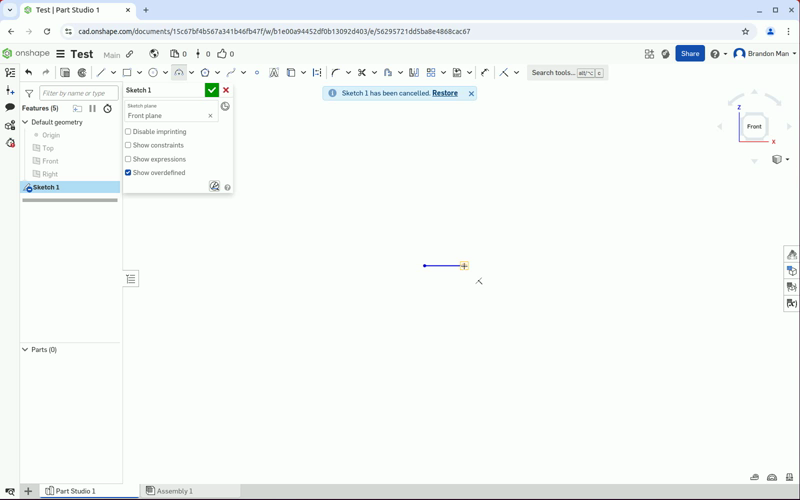
scroll(-6)
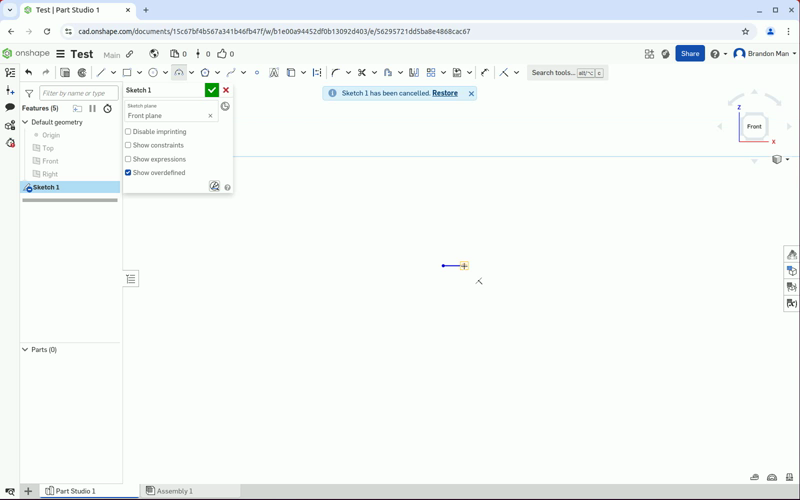
scroll(-6)
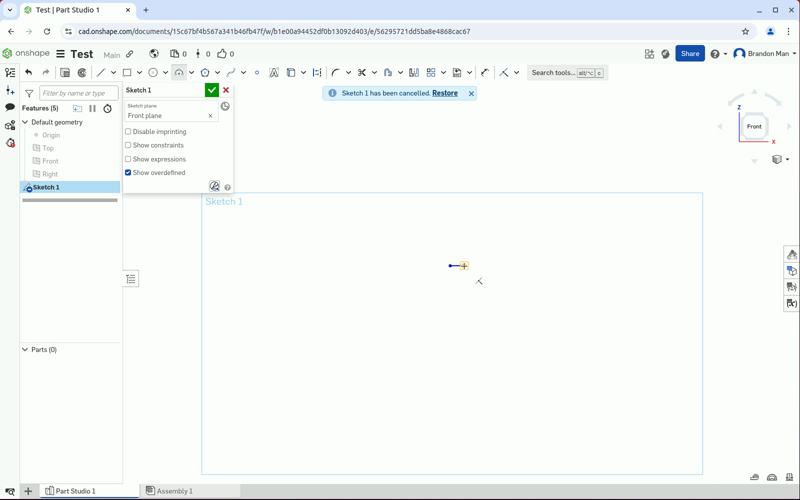
scroll(-6)
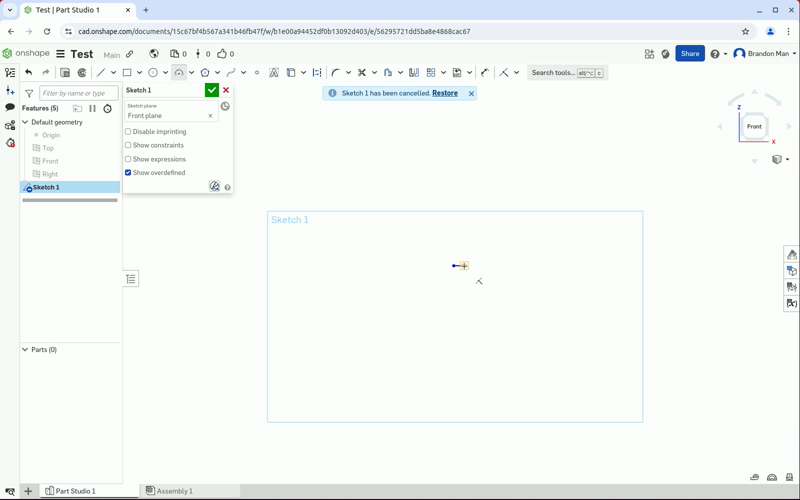
scroll(-6)
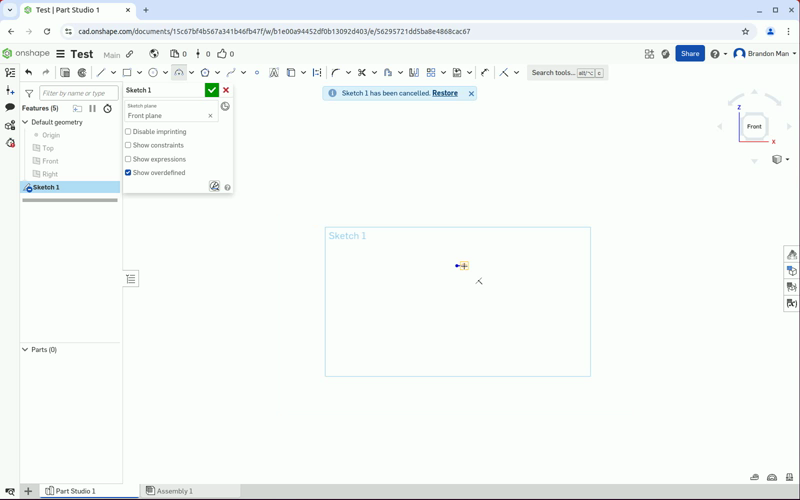
scroll(-6)
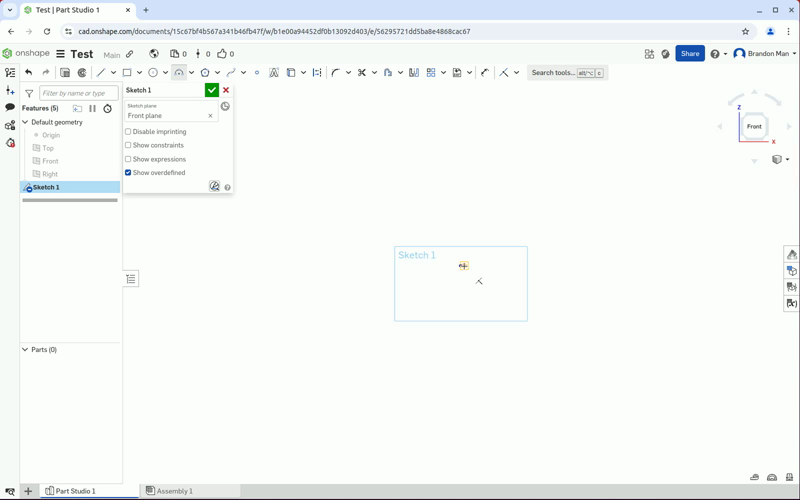
mouse_move(460, 265)
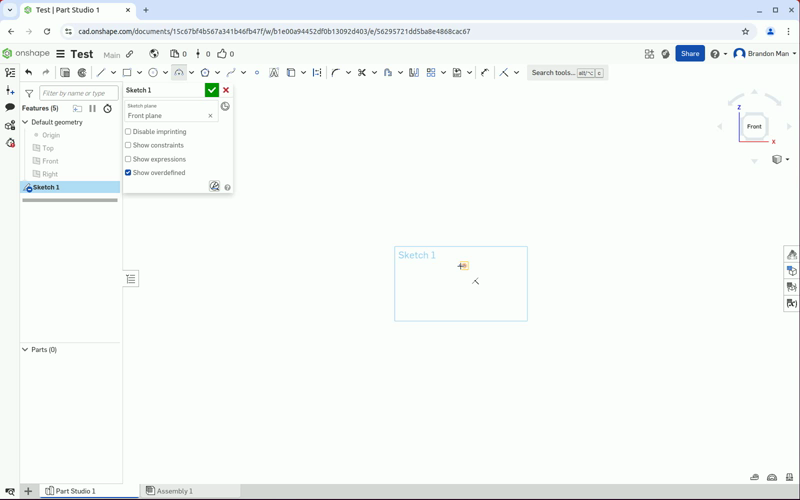
scroll(6)
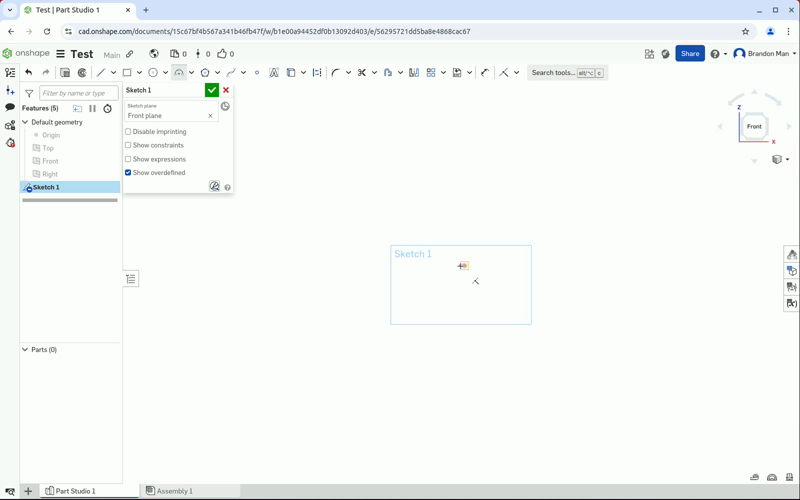
scroll(6)
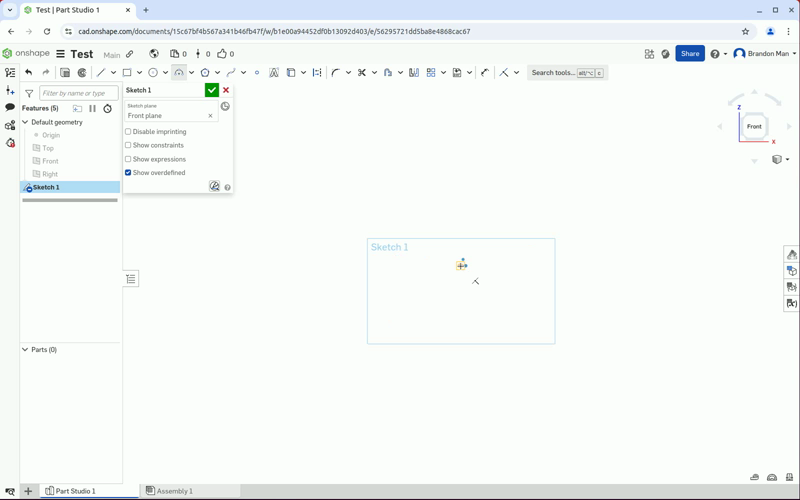
scroll(6)
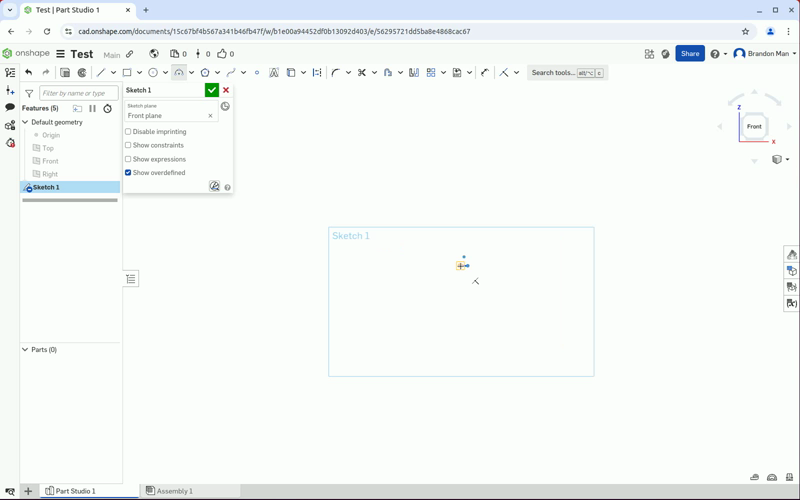
scroll(6)
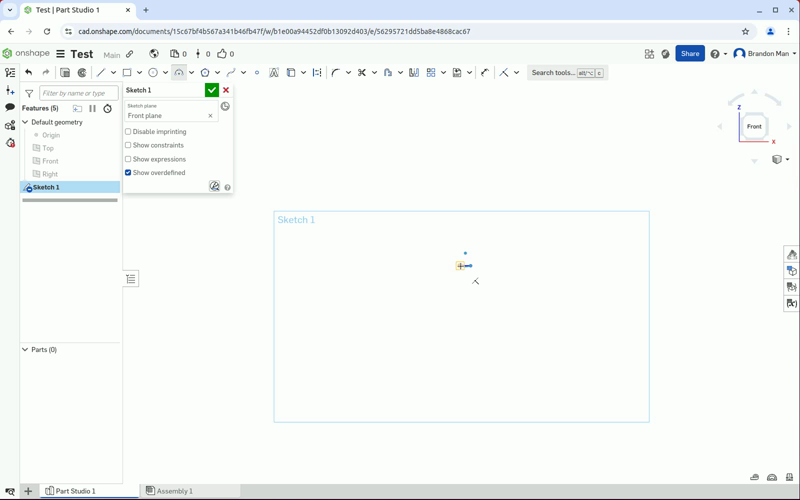
scroll(6)
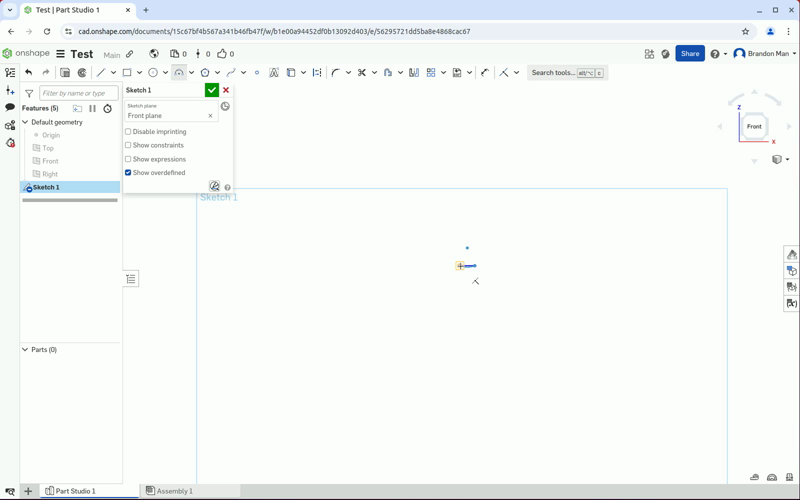
scroll(6)
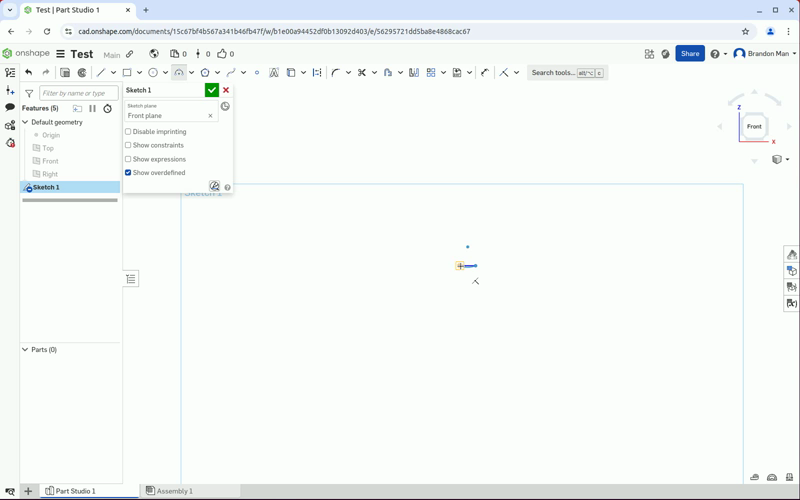
scroll(6)
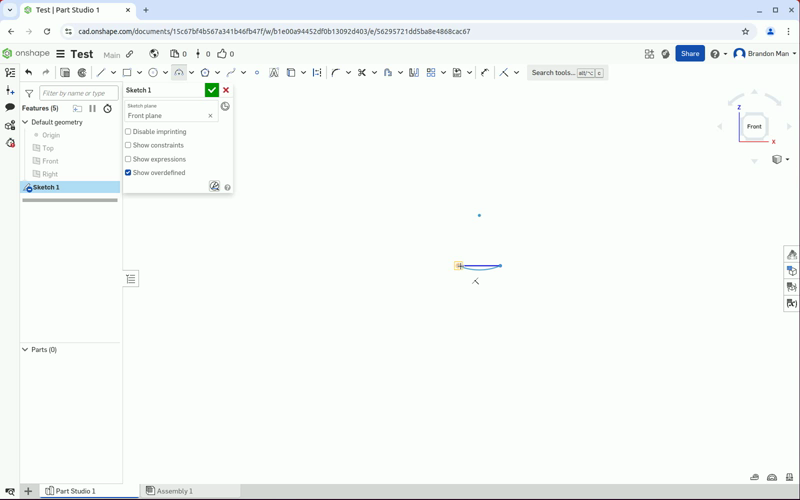
click(460, 265)
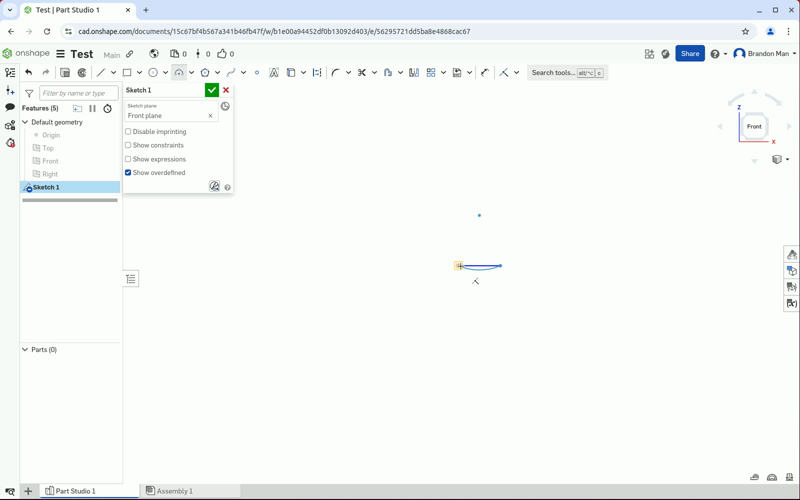
scroll(-6)
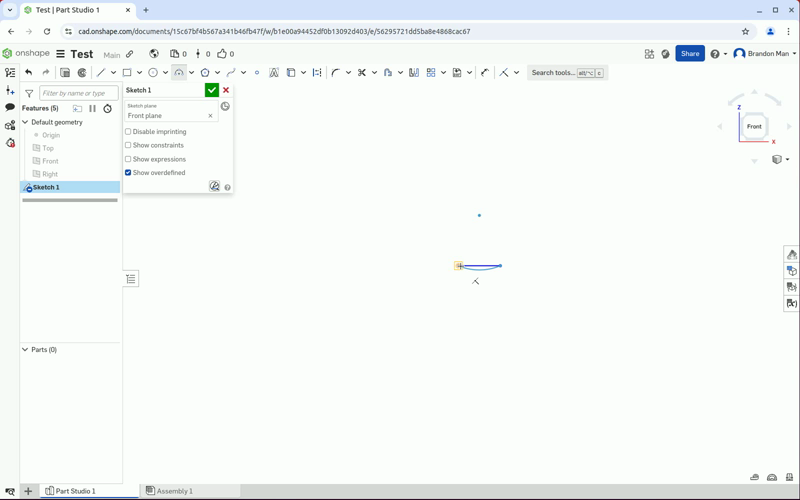
scroll(-6)
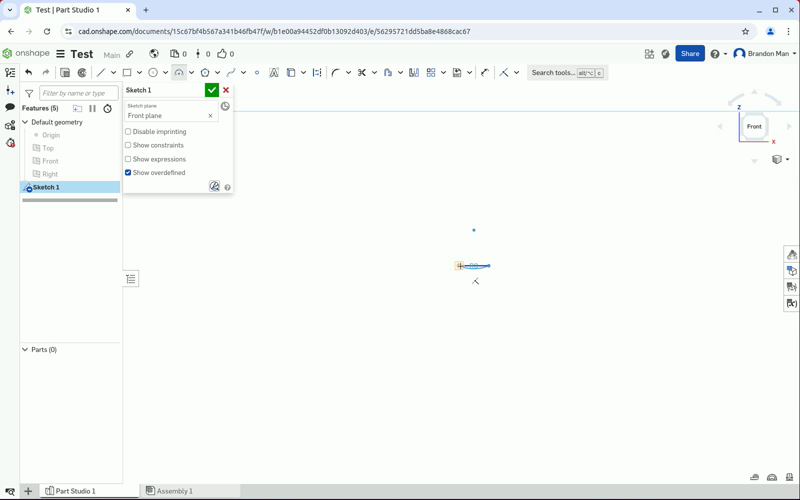
scroll(-6)
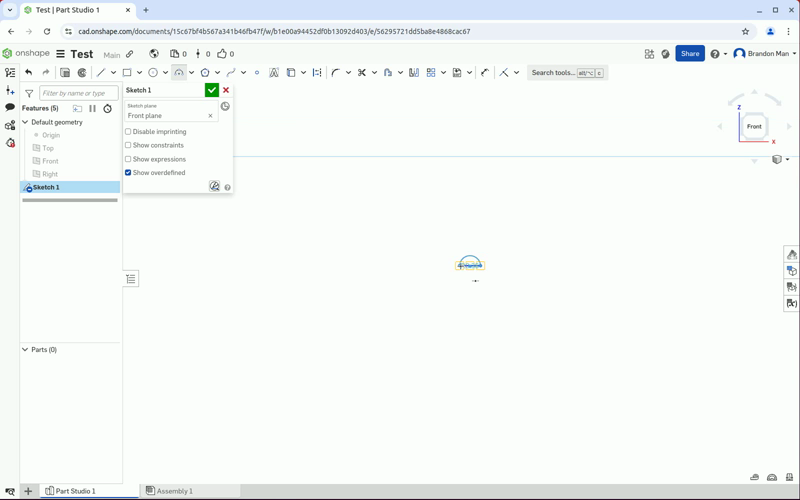
scroll(-6)
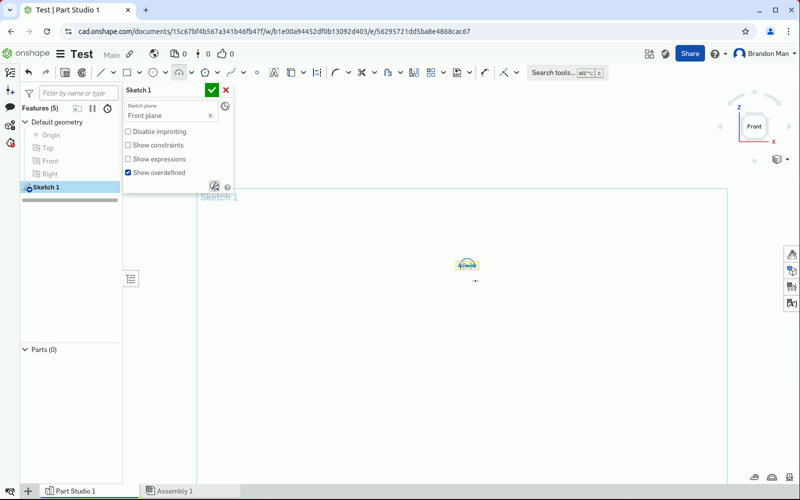
scroll(-6)
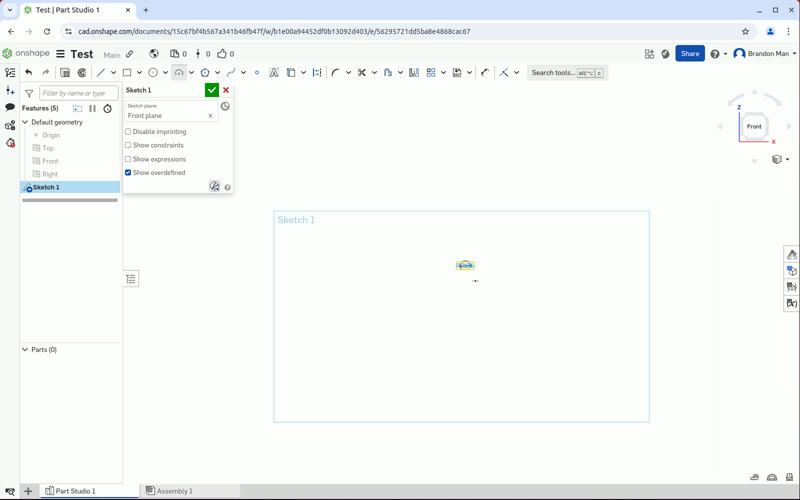
scroll(-6)
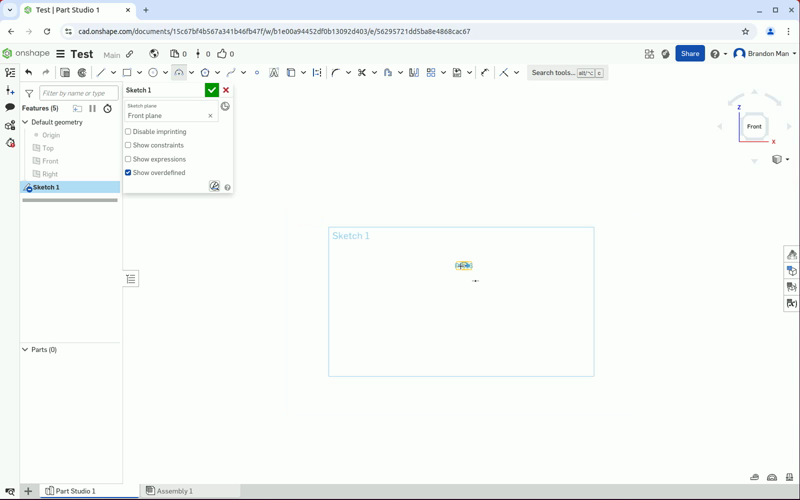
scroll(-6)
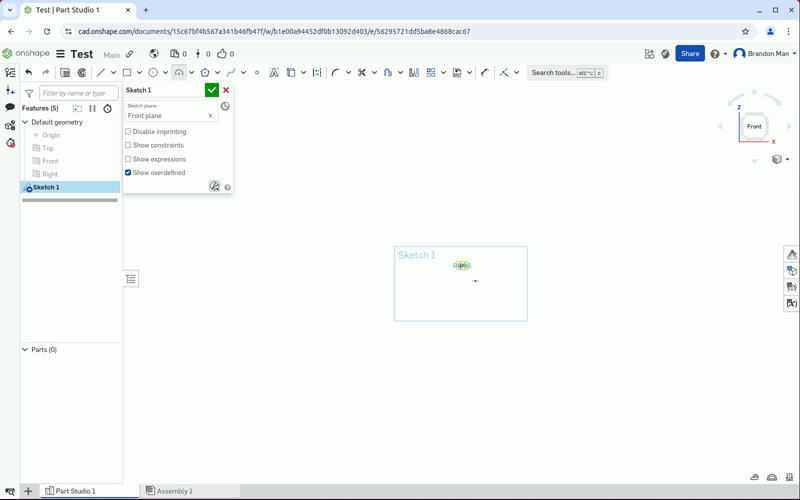
key_down(shift)
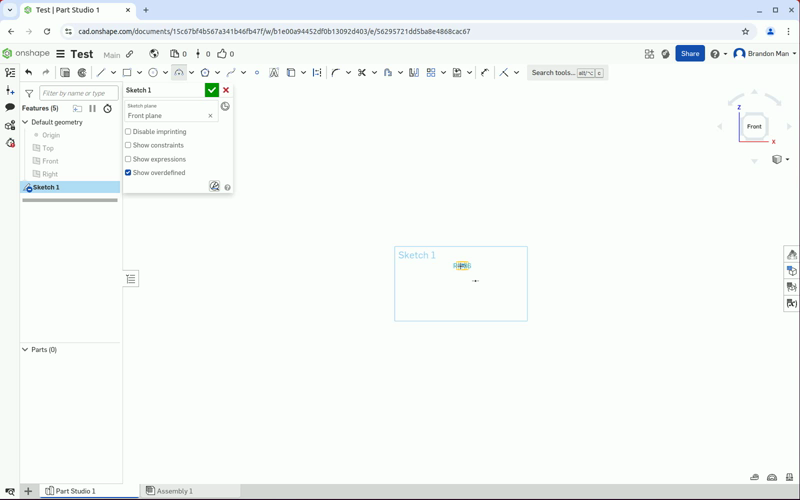
mouse_move(462, 264)
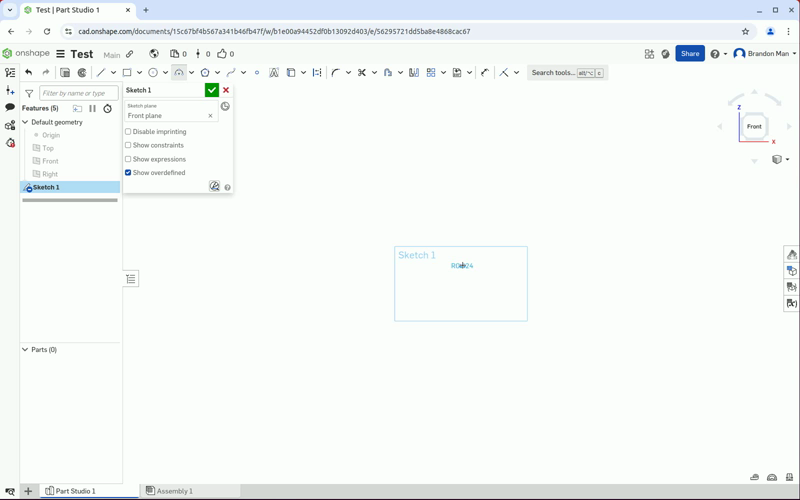
scroll(6)
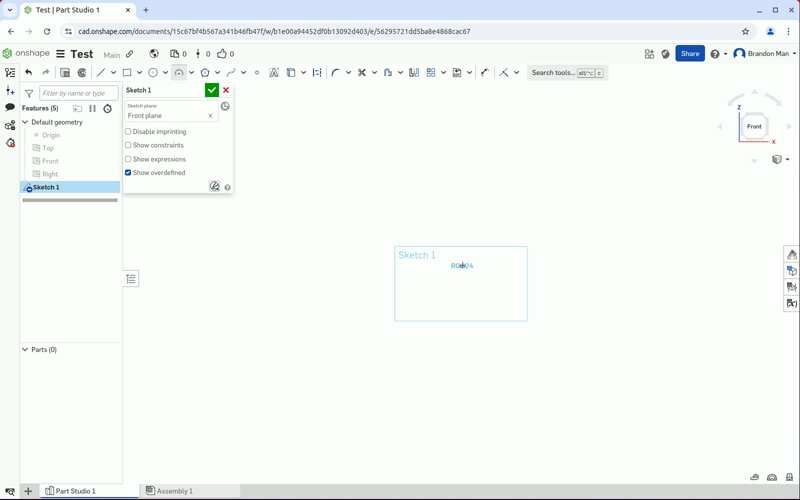
scroll(6)
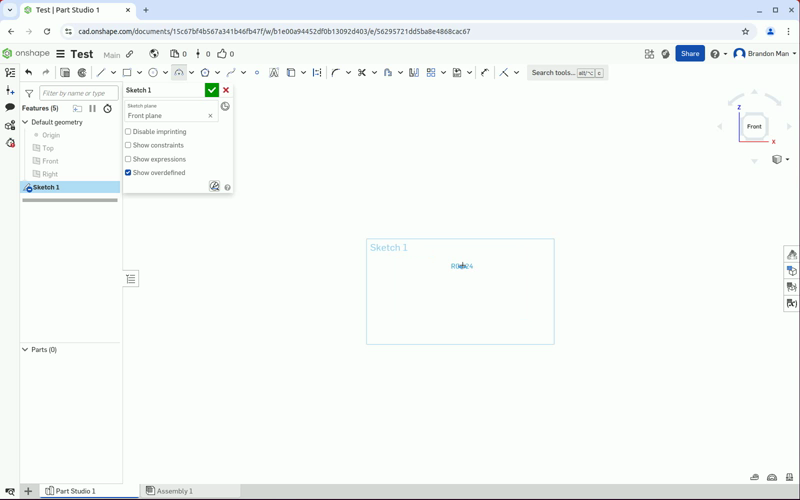
scroll(6)
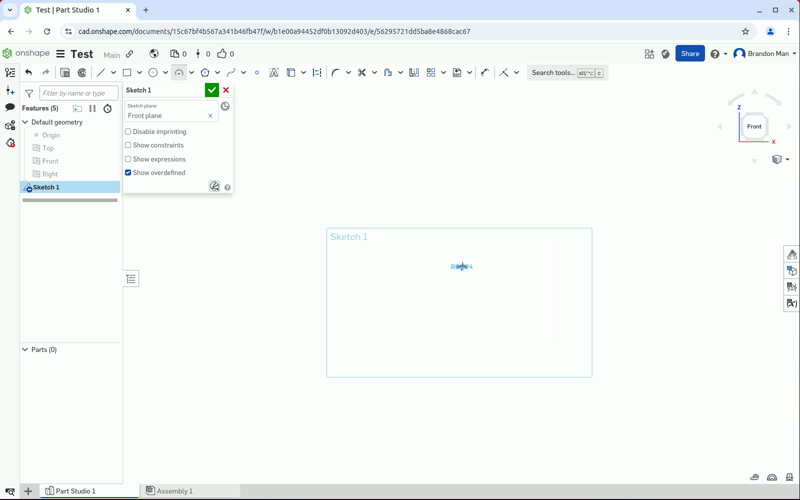
scroll(6)
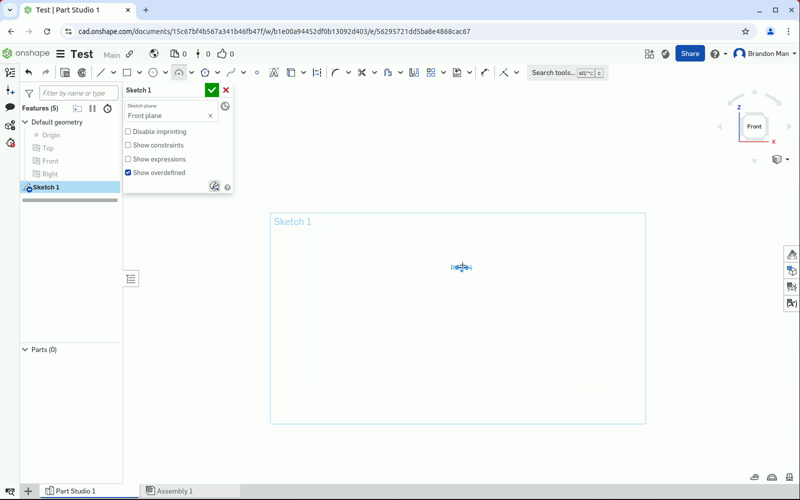
scroll(6)
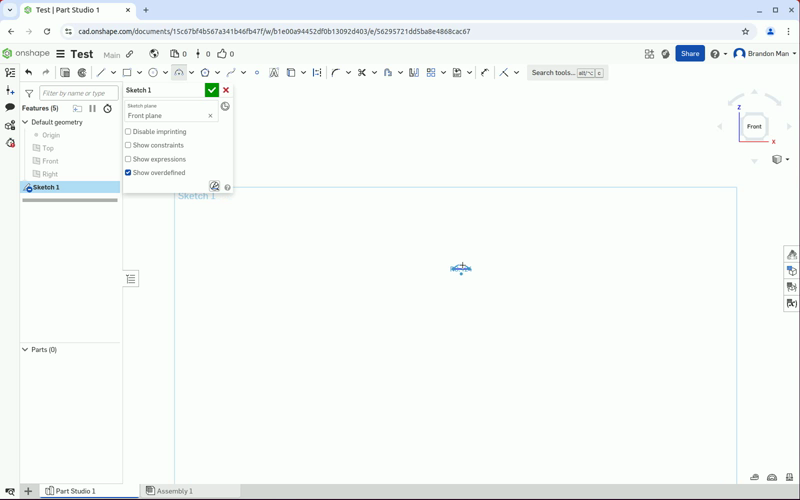
scroll(6)
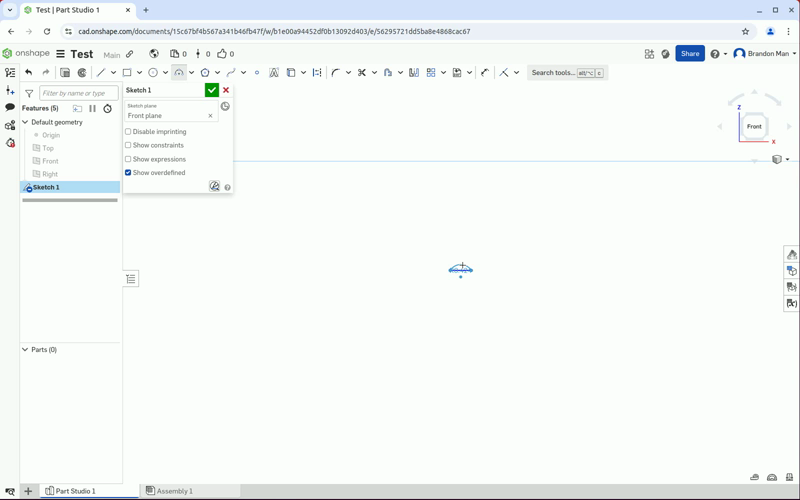
scroll(6)
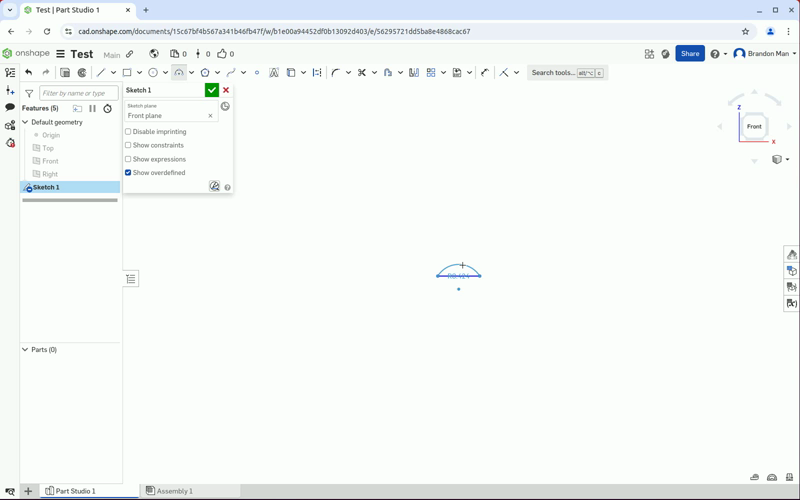
click(462, 264)
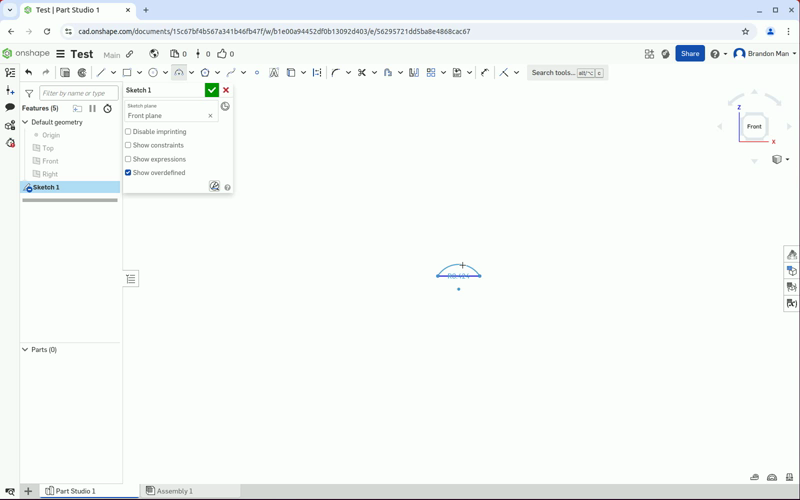
scroll(-6)
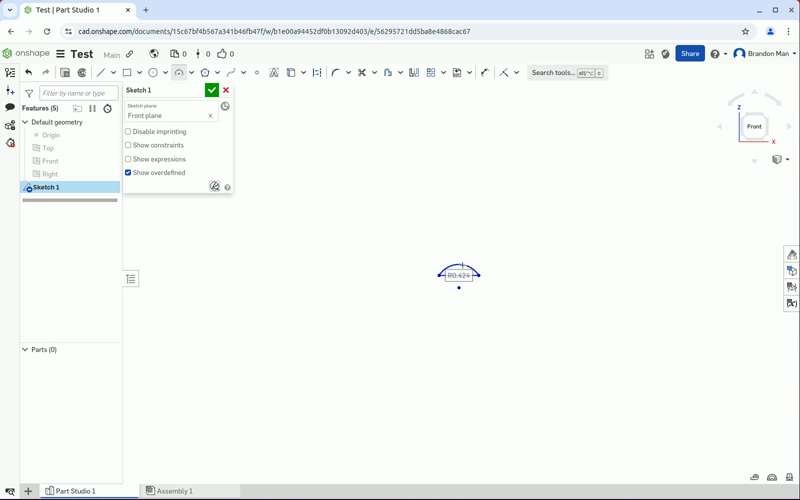
scroll(-6)
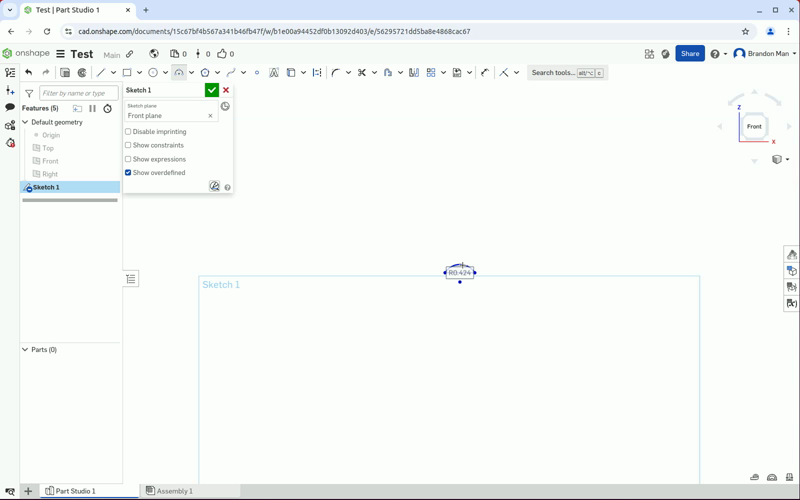
scroll(-6)
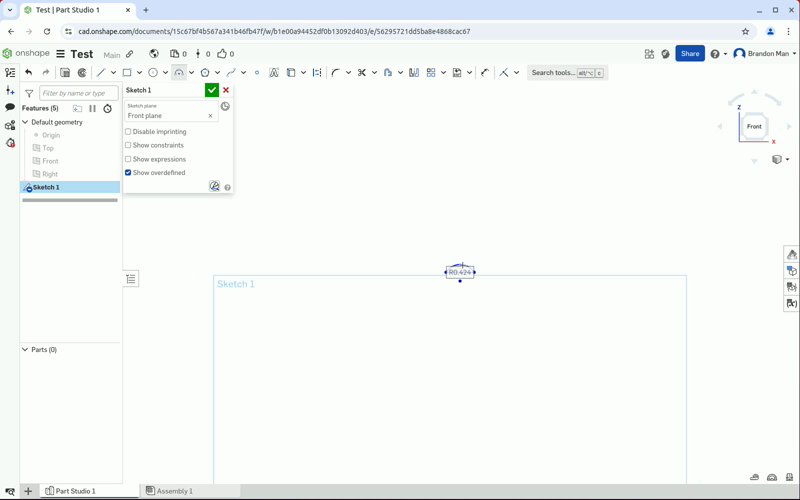
scroll(-6)
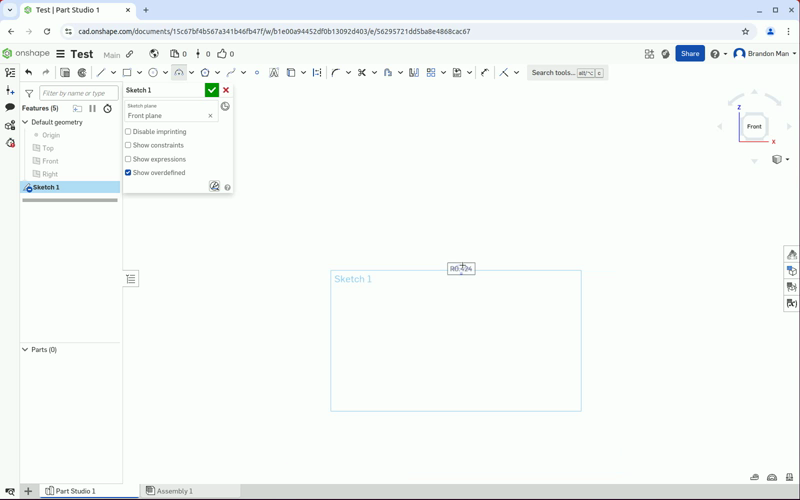
scroll(-6)
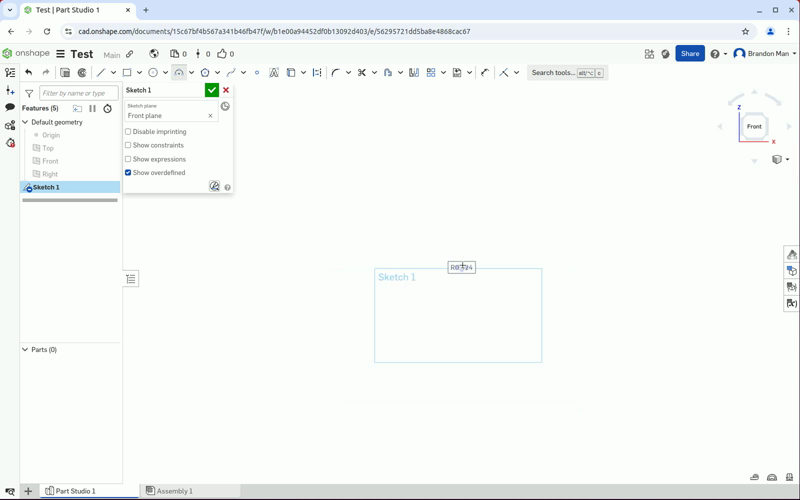
scroll(-6)
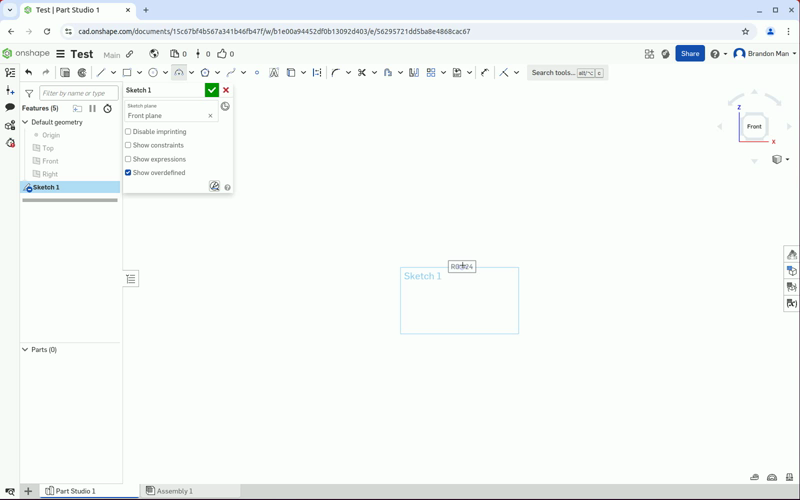
scroll(-6)
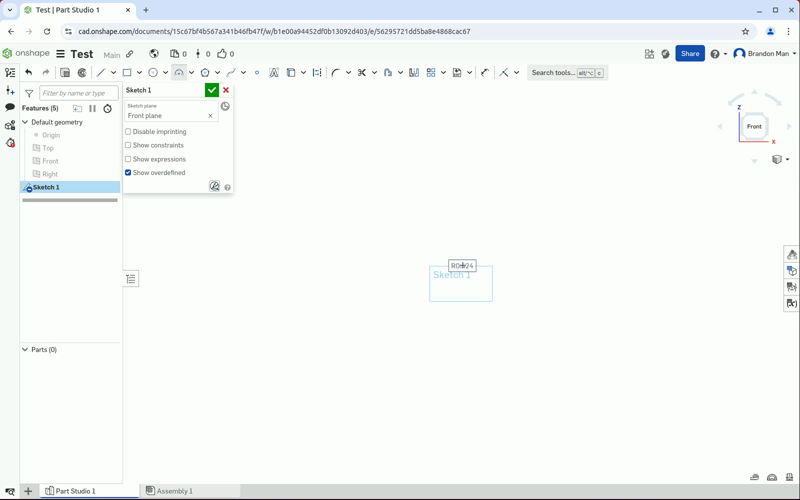
key_up(shift)
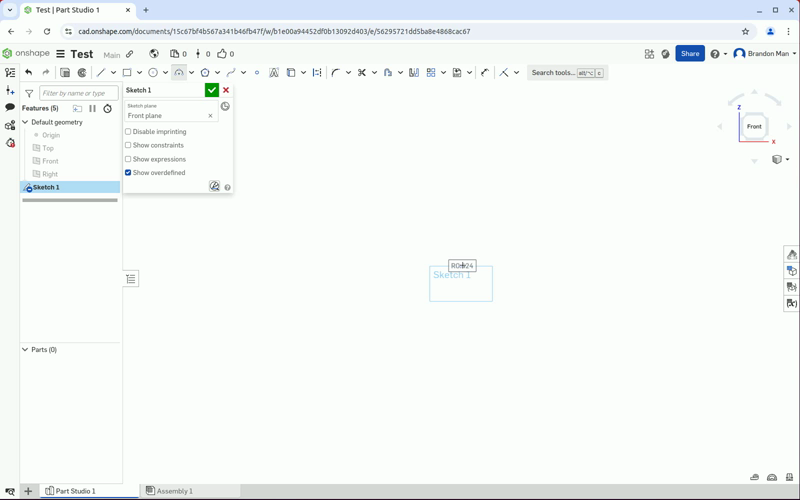
key(esc)
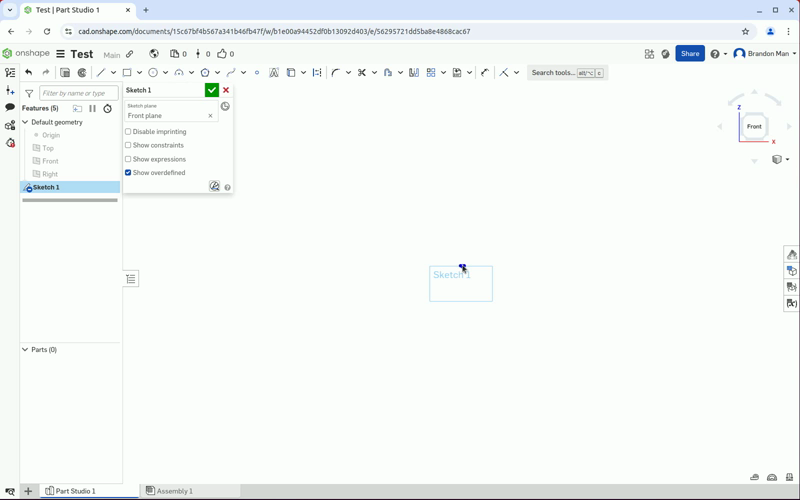
mouse_move(461, 265)
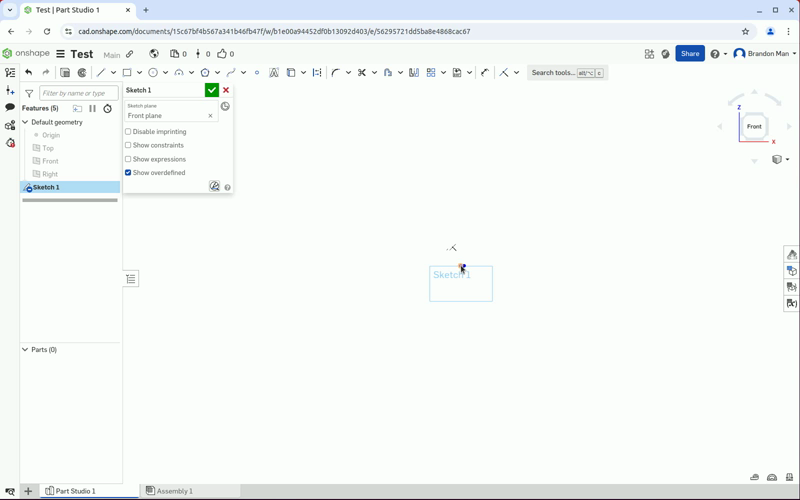
scroll(6)
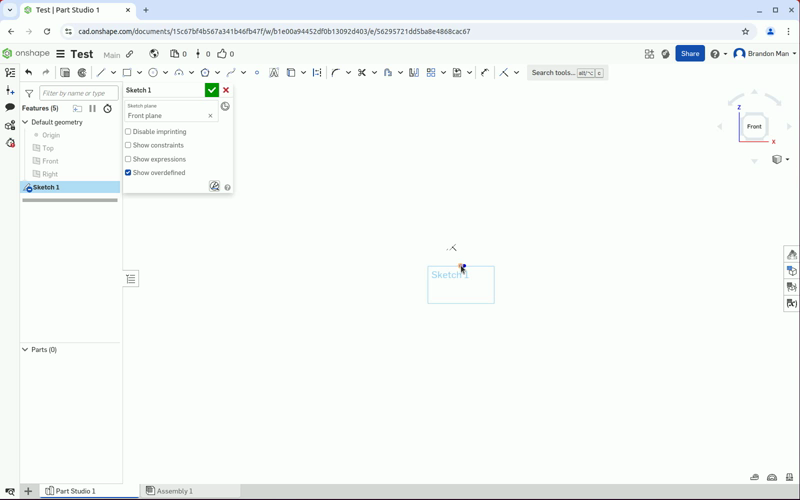
scroll(6)
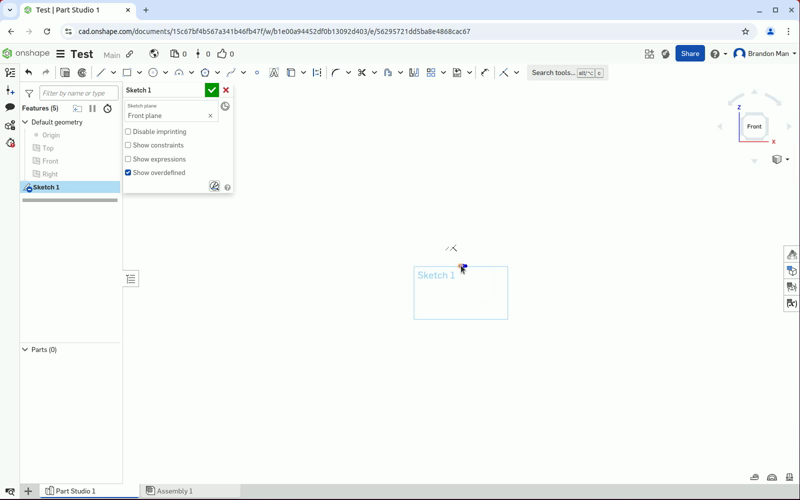
scroll(6)
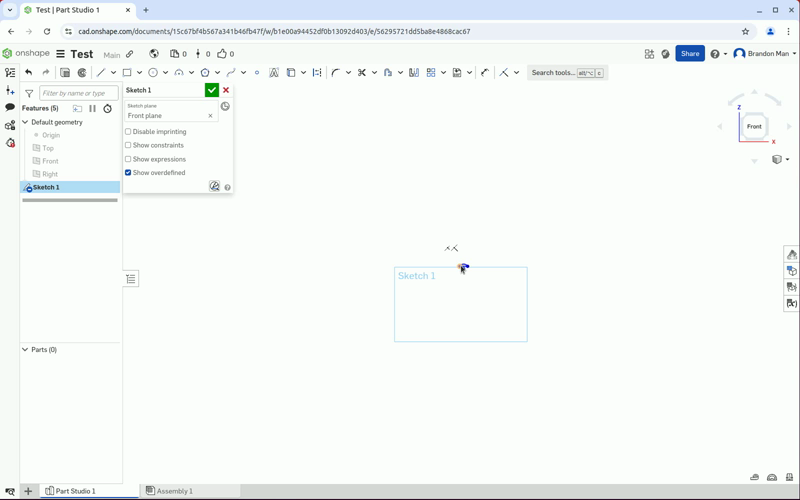
scroll(6)
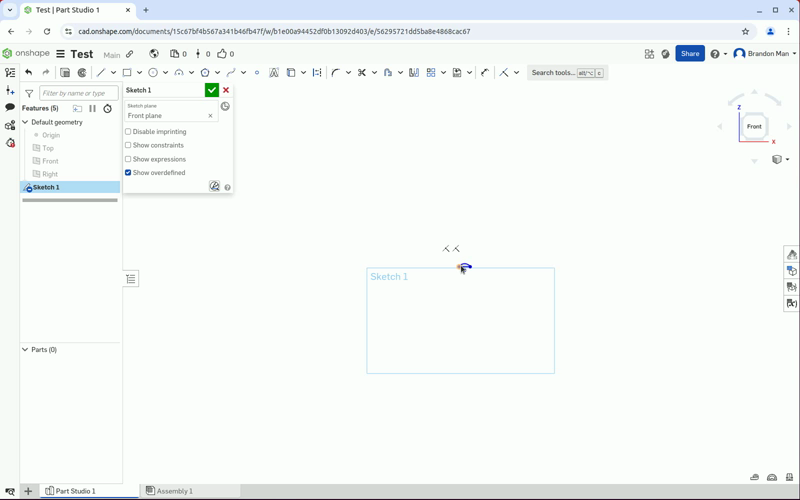
scroll(6)
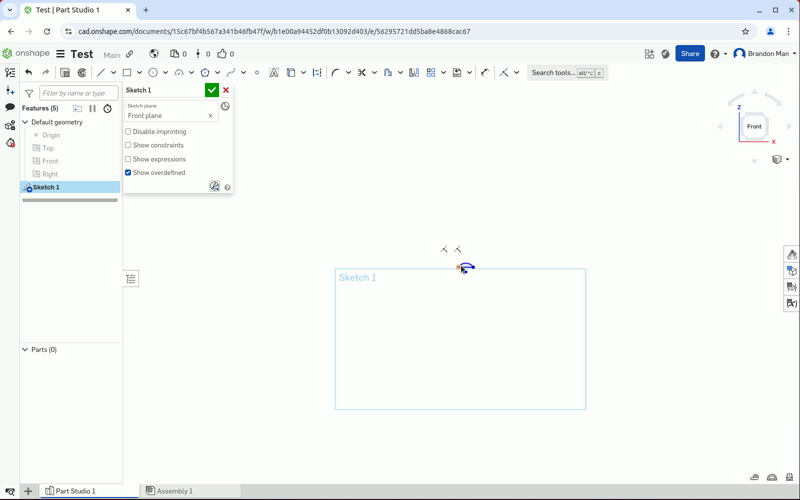
scroll(6)
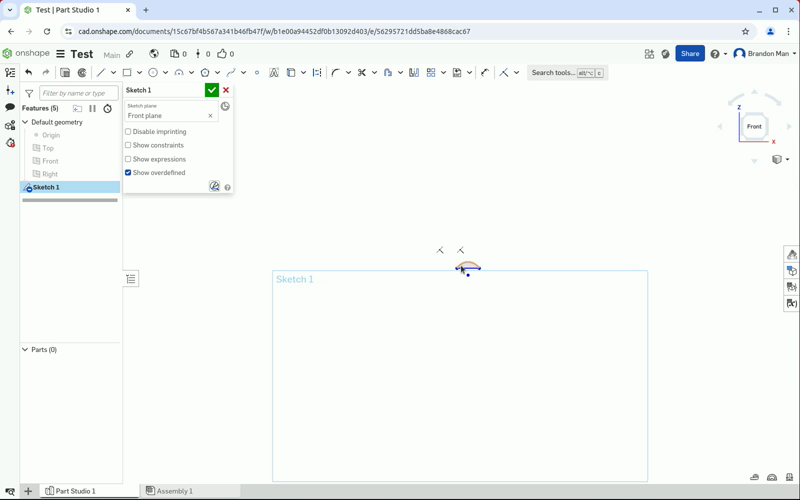
scroll(6)
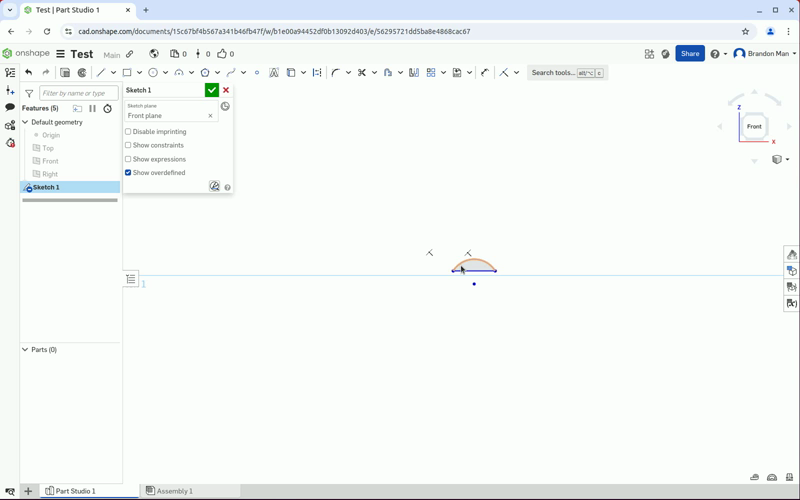
click(461, 265)
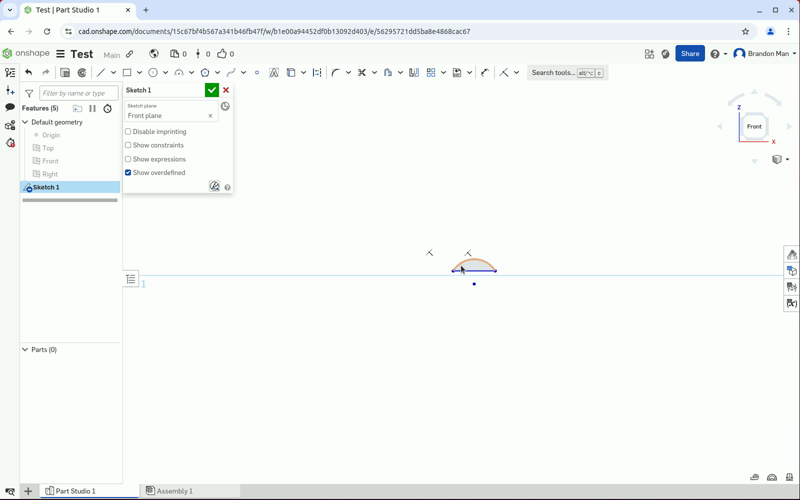
scroll(-6)
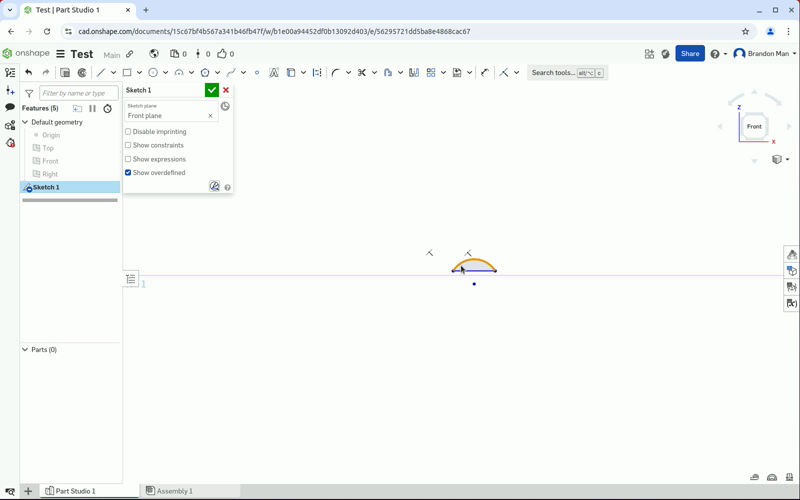
scroll(-6)
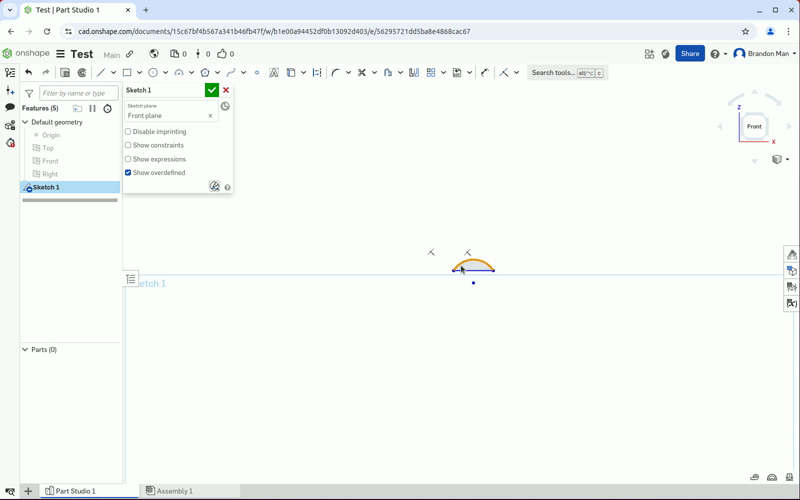
scroll(-6)
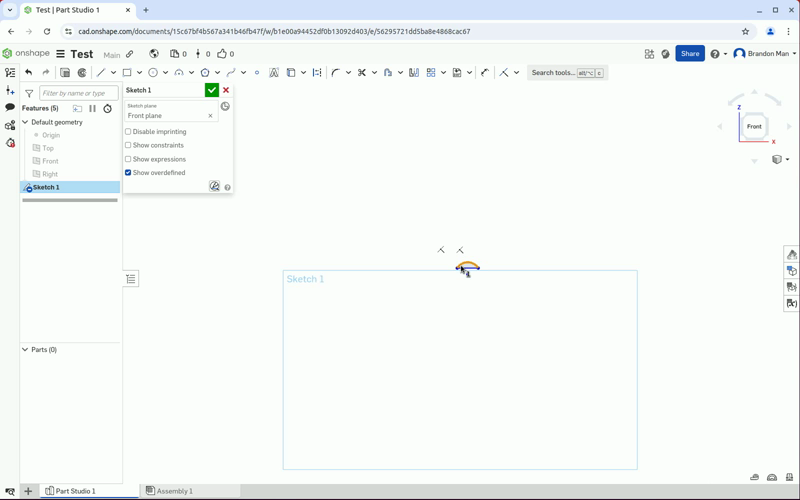
scroll(-6)
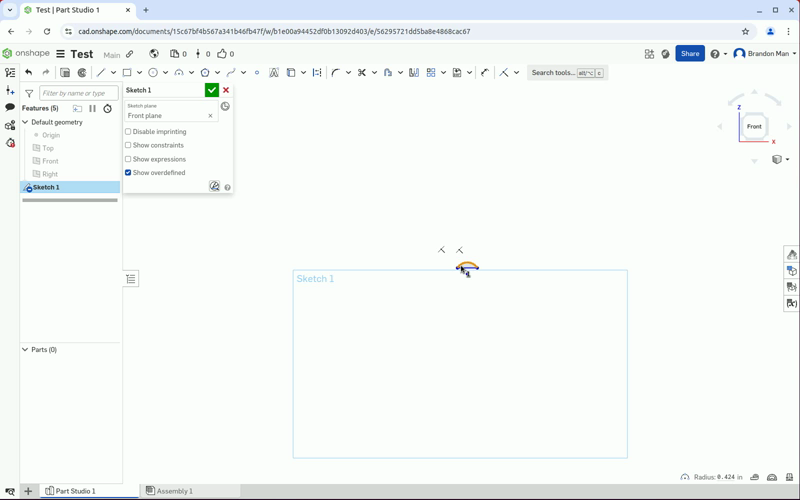
scroll(-6)
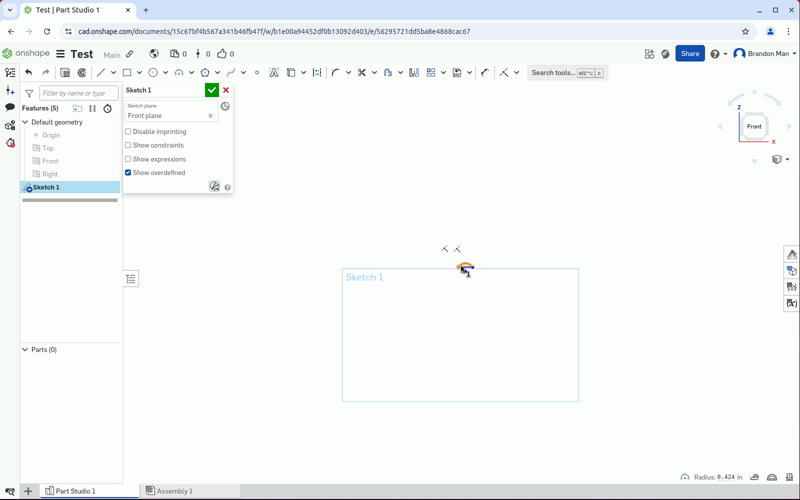
scroll(-6)
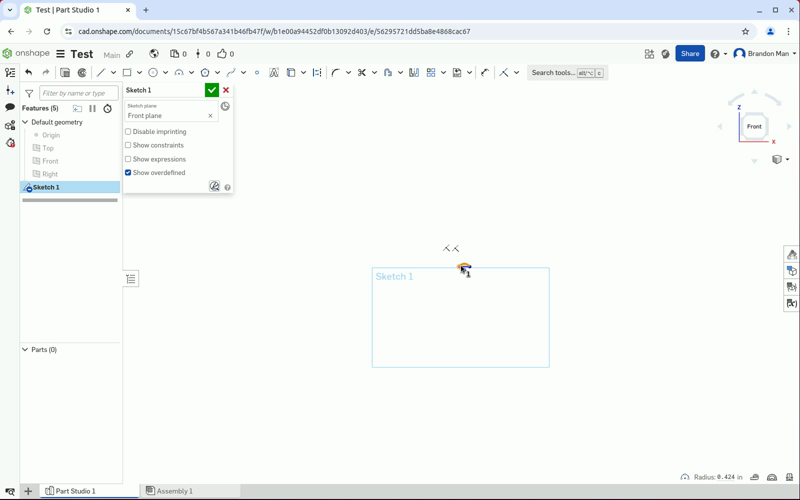
scroll(-6)
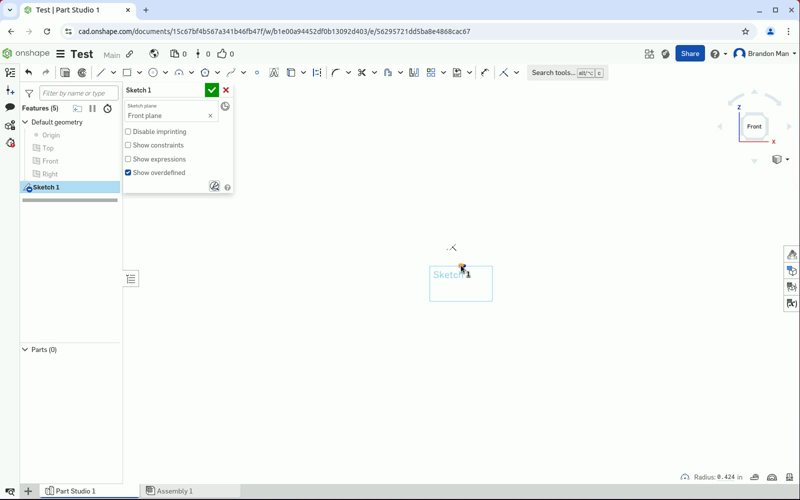
mouse_move(73, 352)
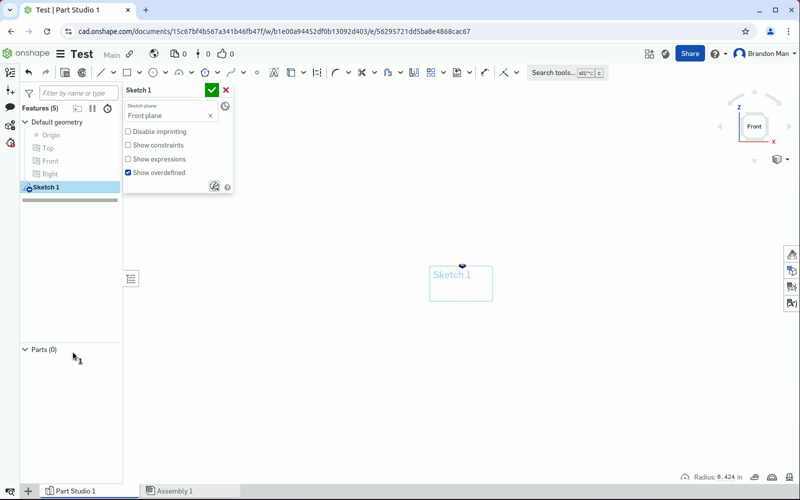
key(shift+y)
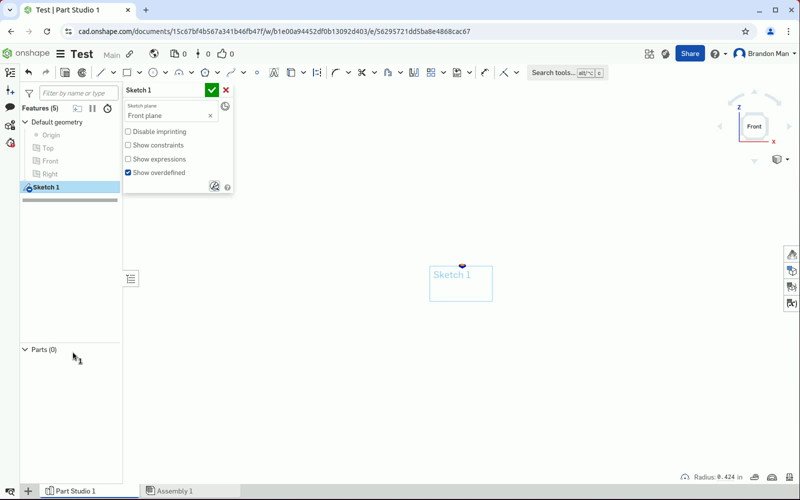
key(shift+e)
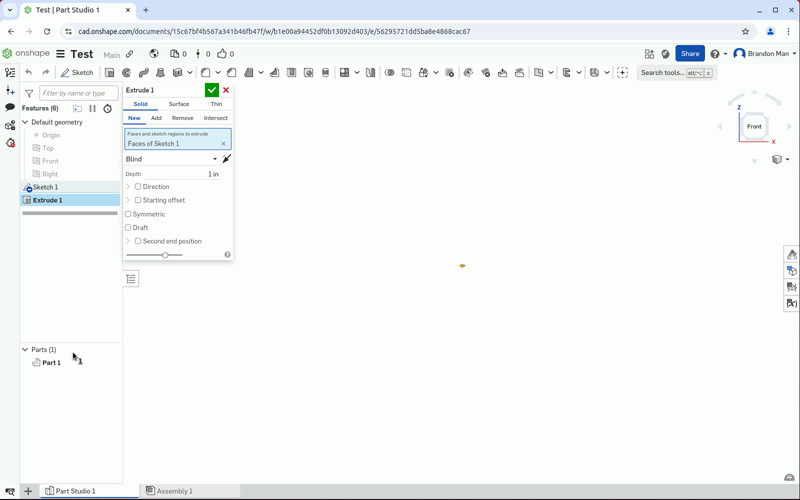
mouse_move(143, 106)
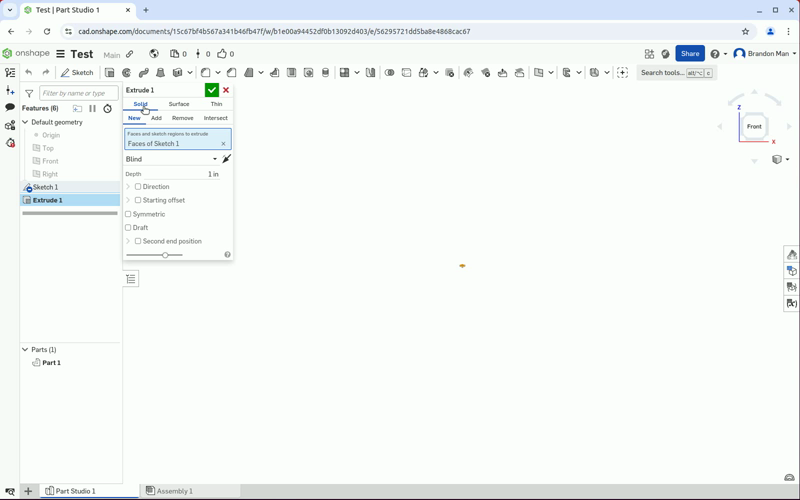
click(143, 106)
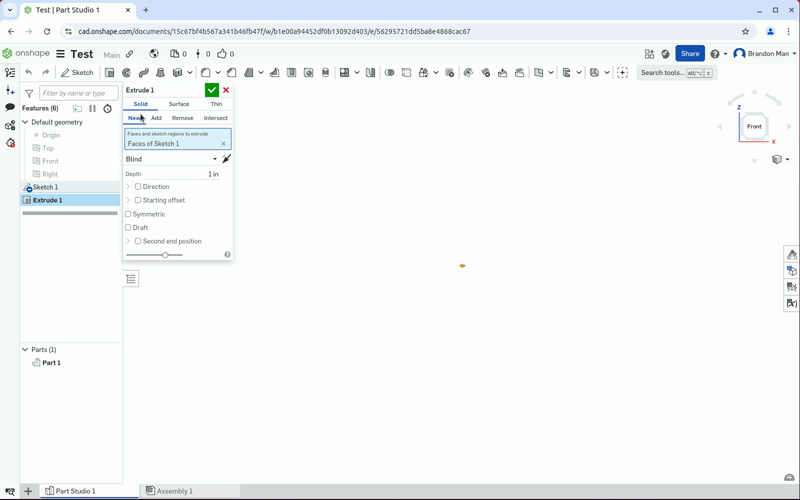
mouse_move(137, 120)
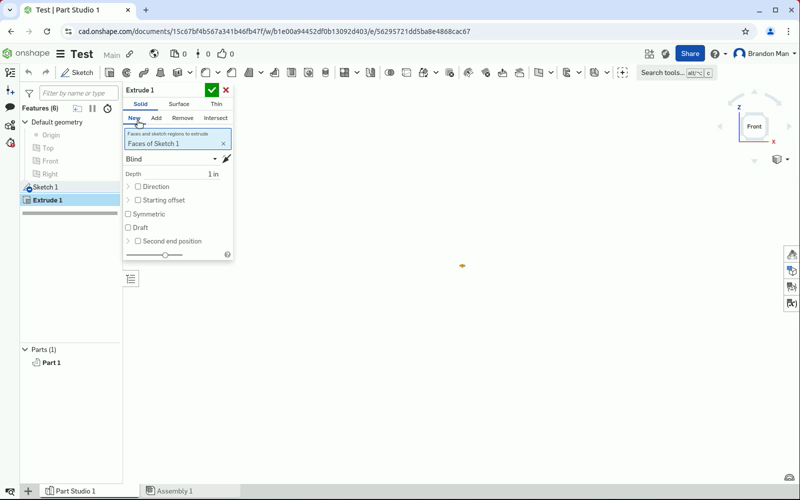
click(137, 120)
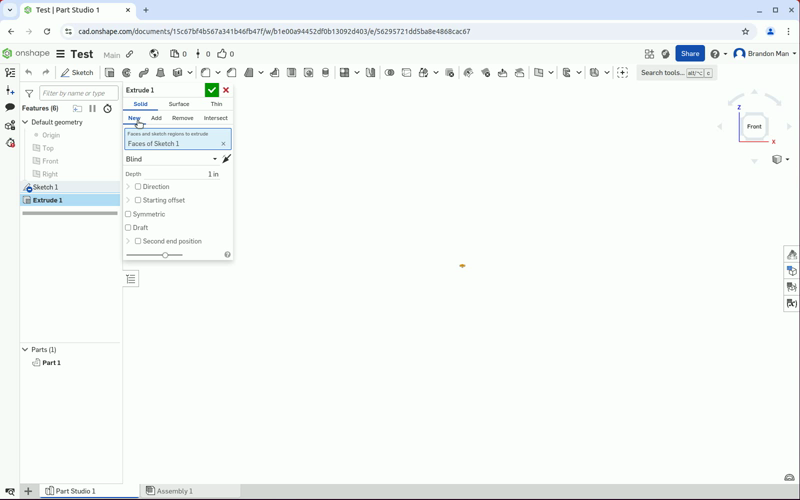
key(tab, 4)
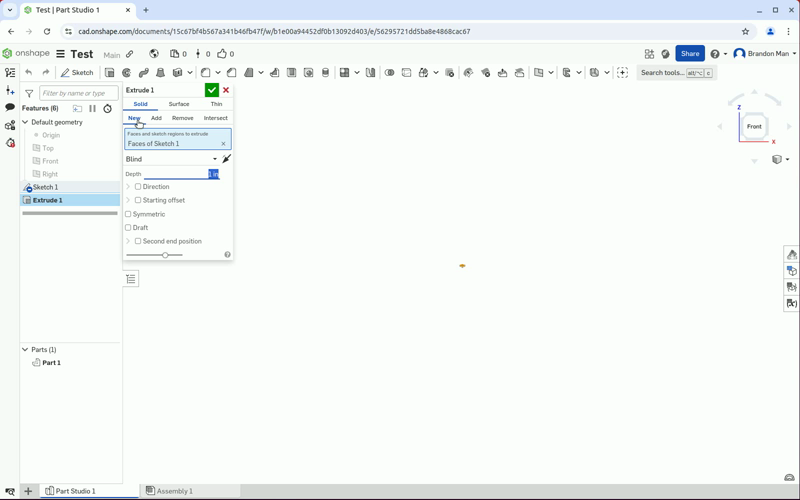
text(1.685)
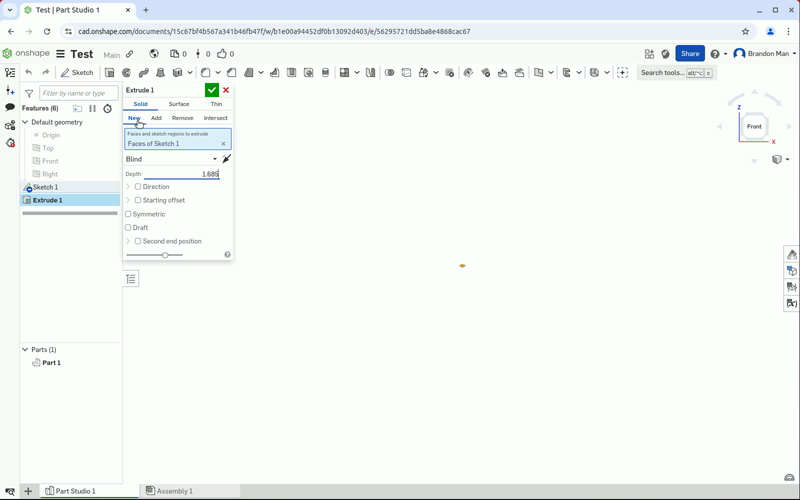
key(enter)
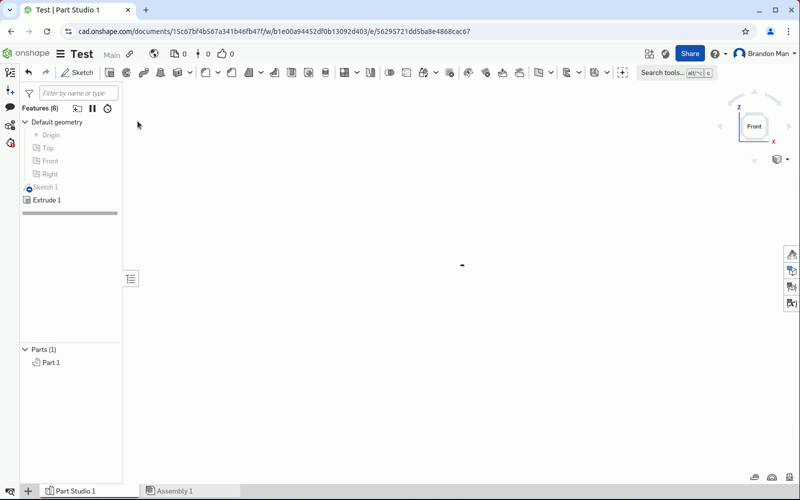
key(shift+h)
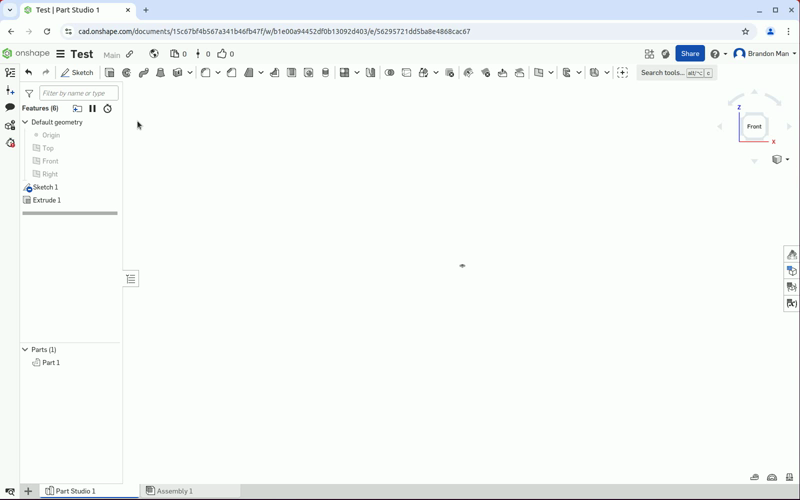
key(shift+h)
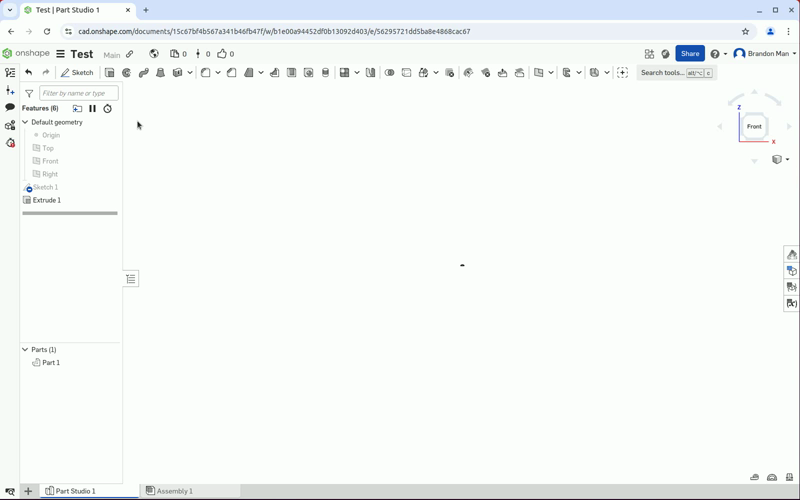
mouse_move(73, 189)
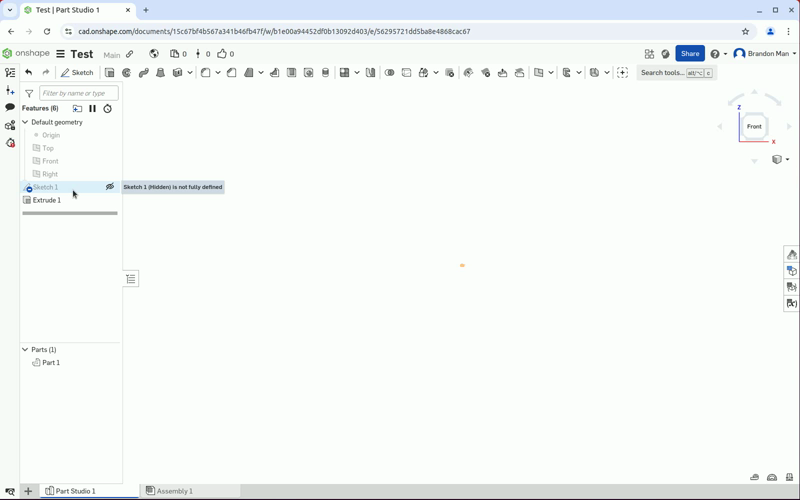
click(73, 189)
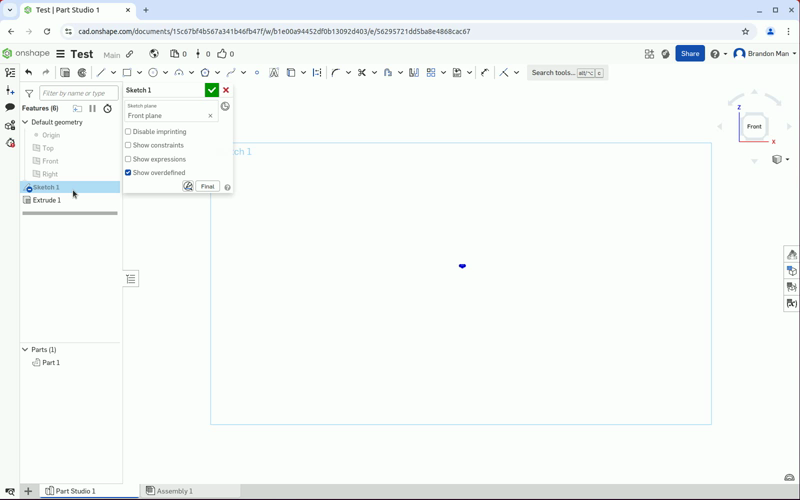
mouse_move(229, 92)
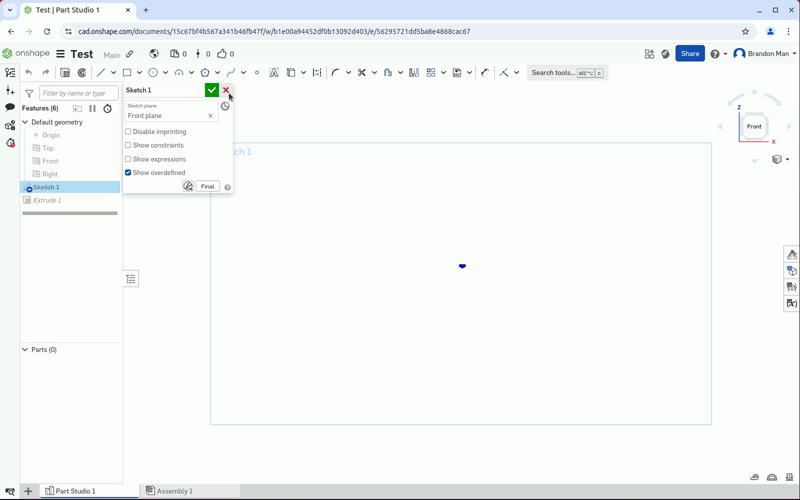
click(229, 92)
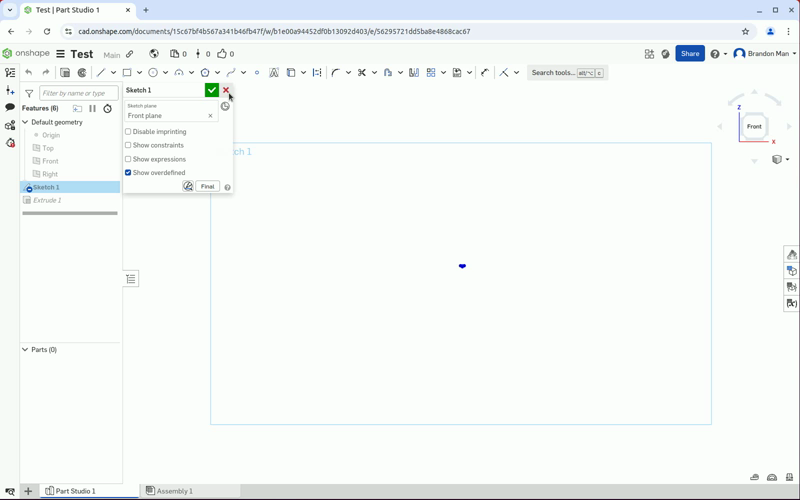
key(shift+s)
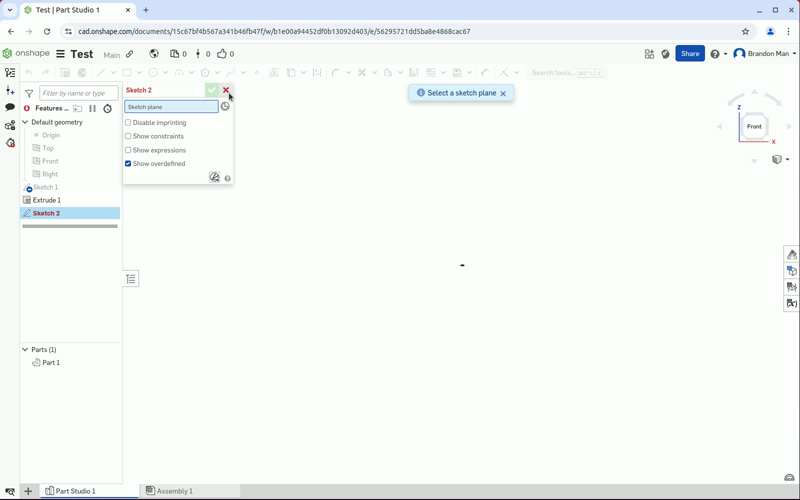
mouse_move(73, 163)
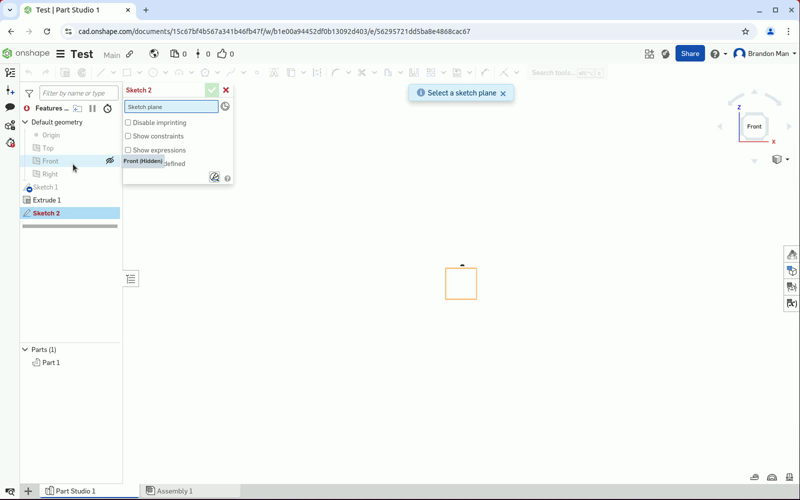
click(73, 163)
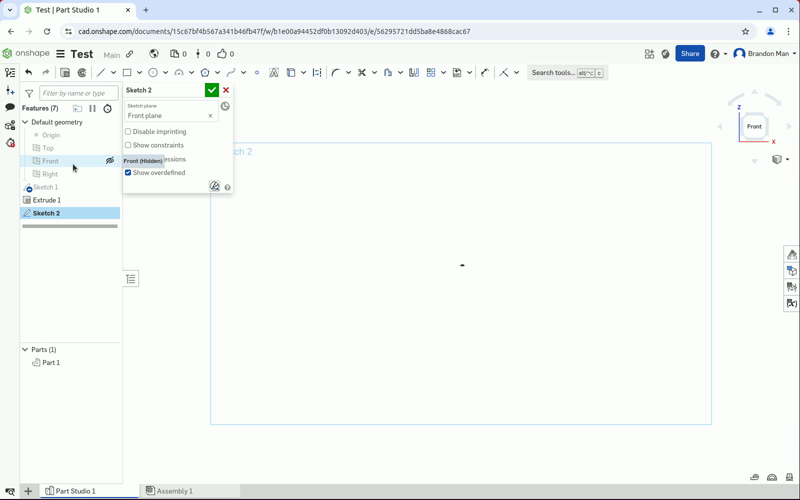
mouse_move(73, 352)
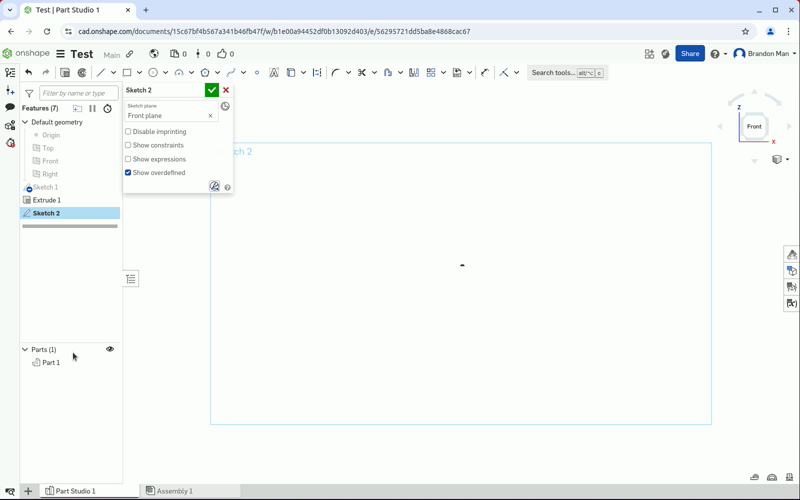
key(y)
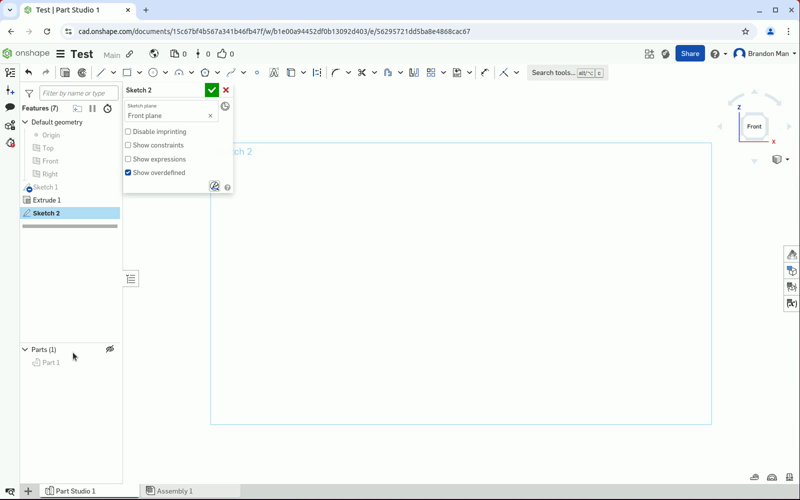
key(l)
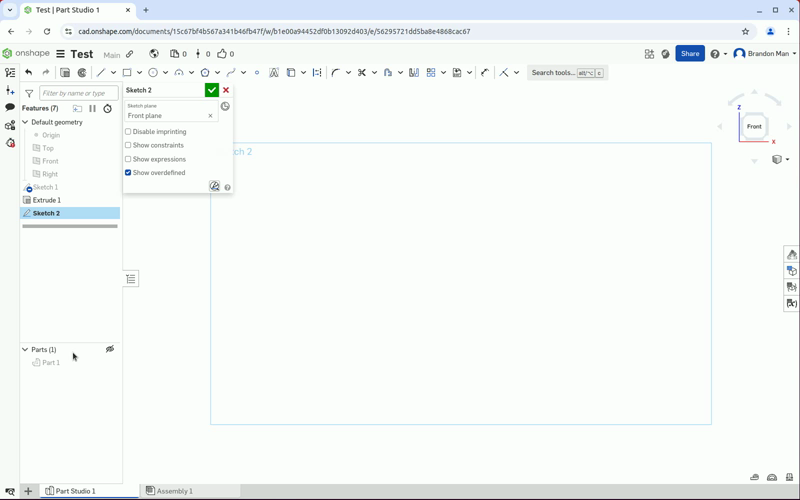
key_down(shift)
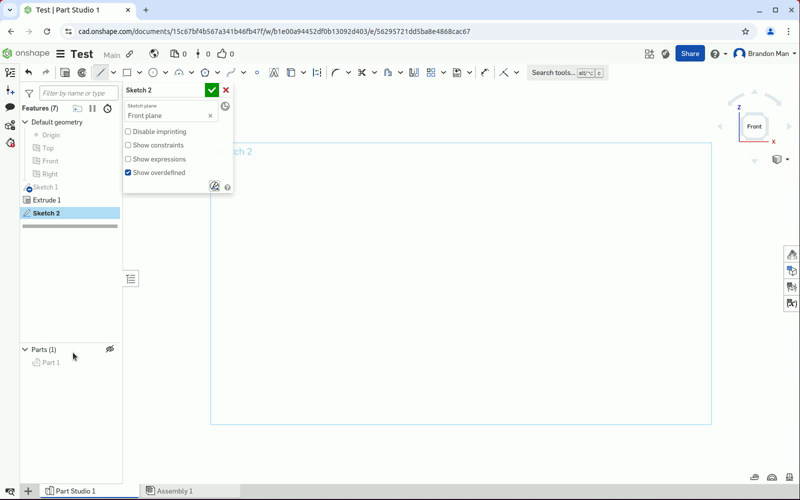
mouse_move(460, 300)
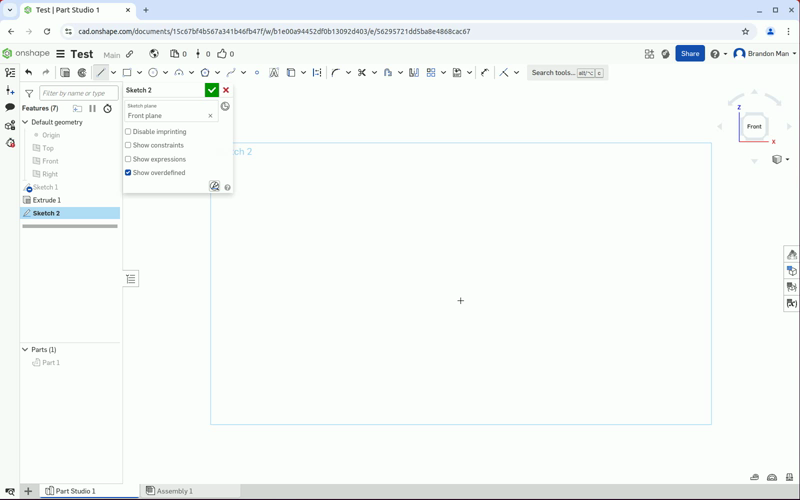
click(460, 300)
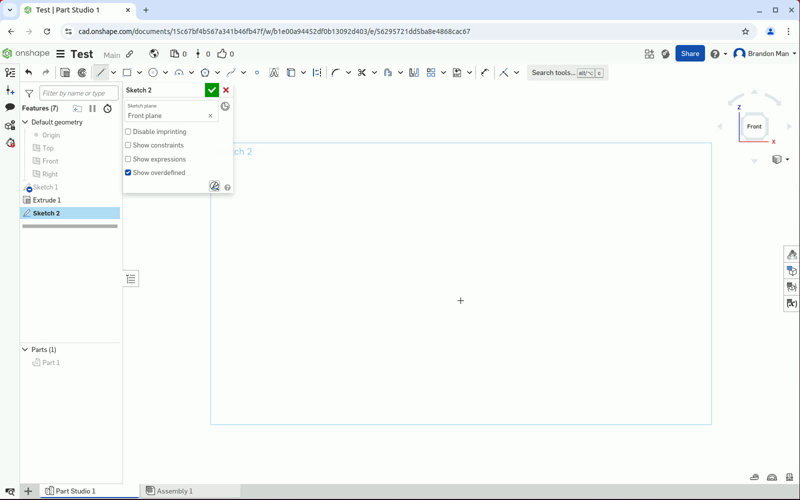
key_up(shift)
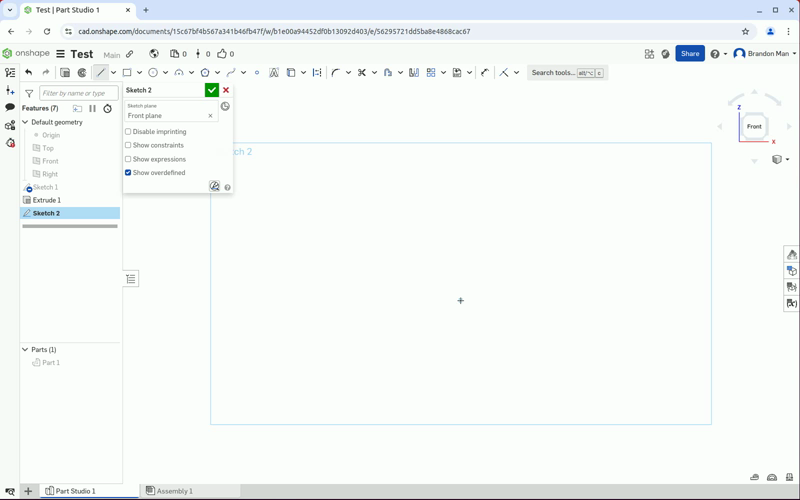
key_down(shift)
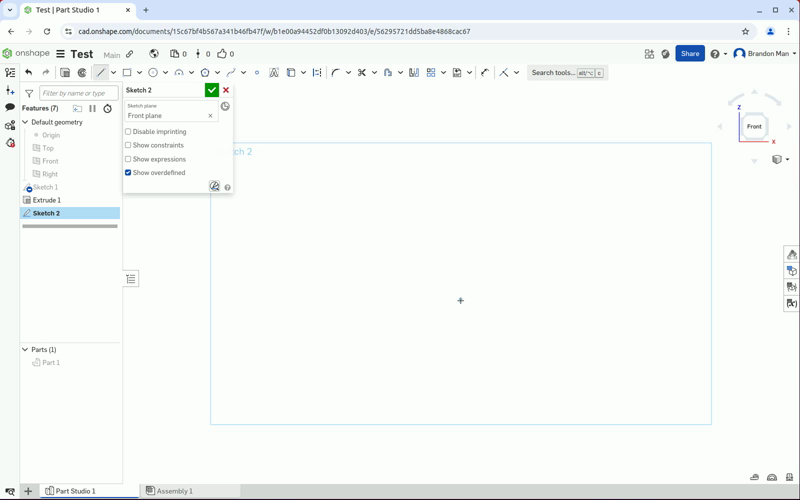
mouse_move(564, 292)
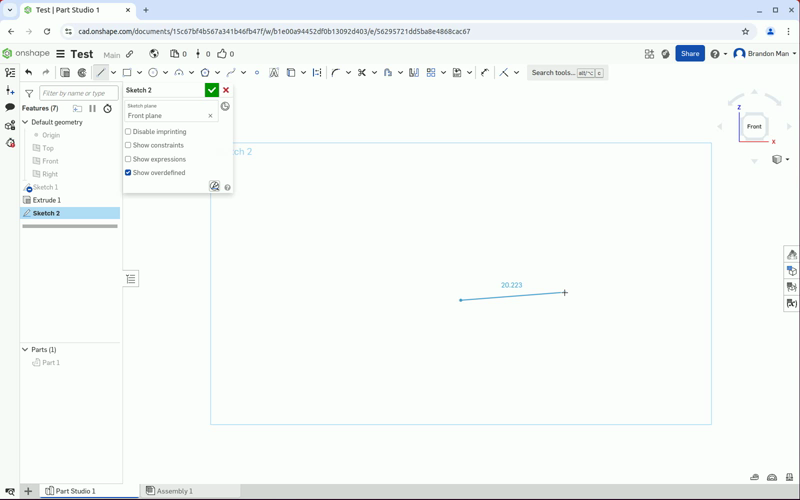
click(564, 292)
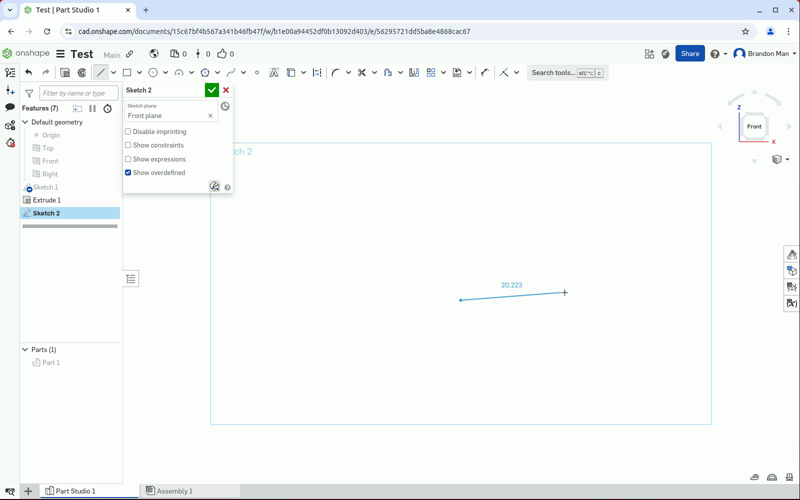
key_up(shift)
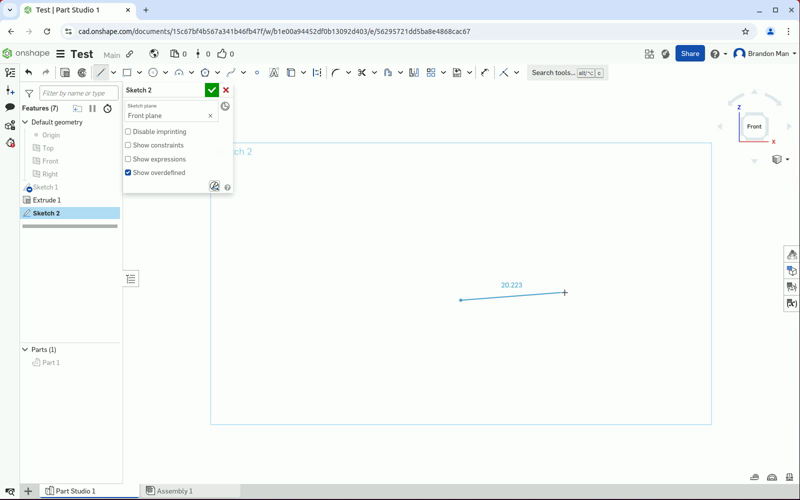
key(esc)
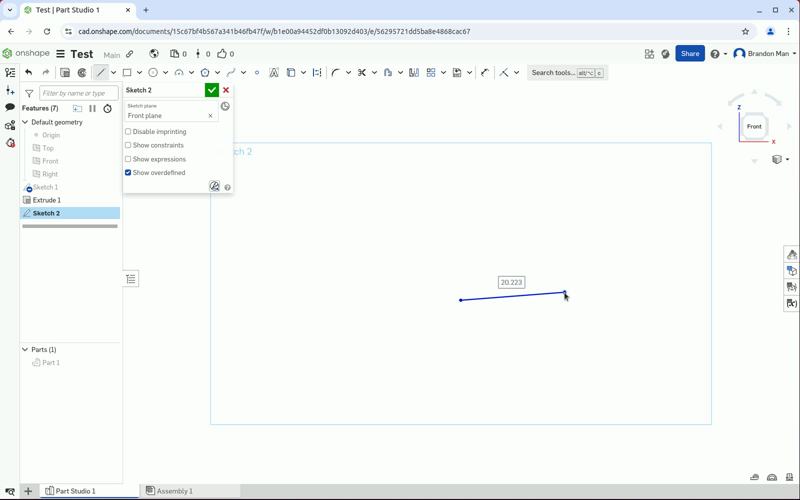
key(a)
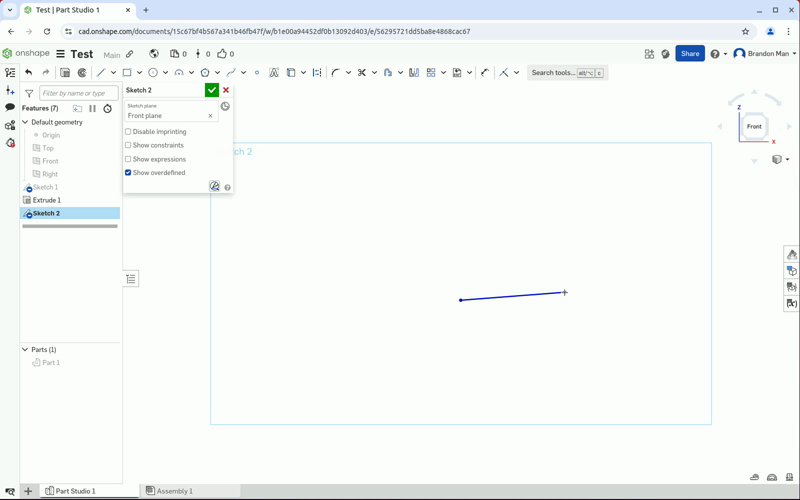
mouse_move(564, 292)
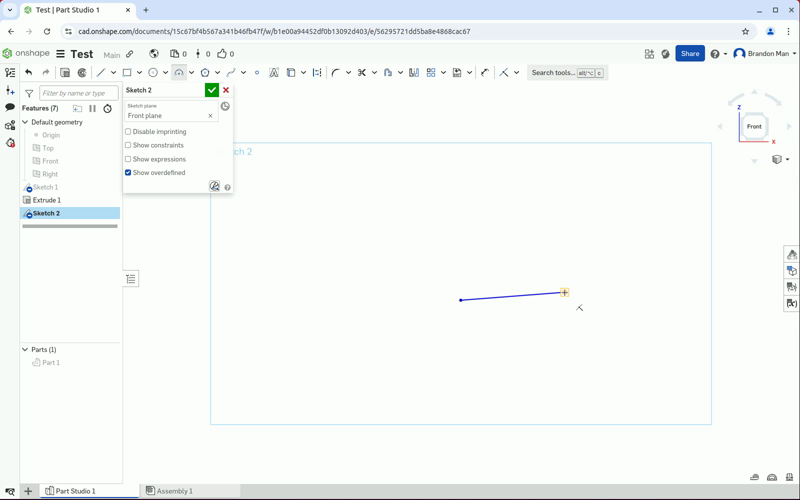
click(564, 292)
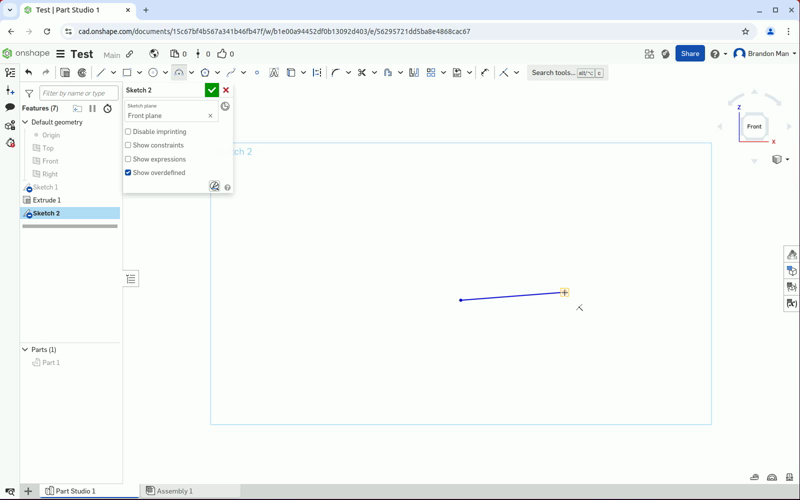
key_down(shift)
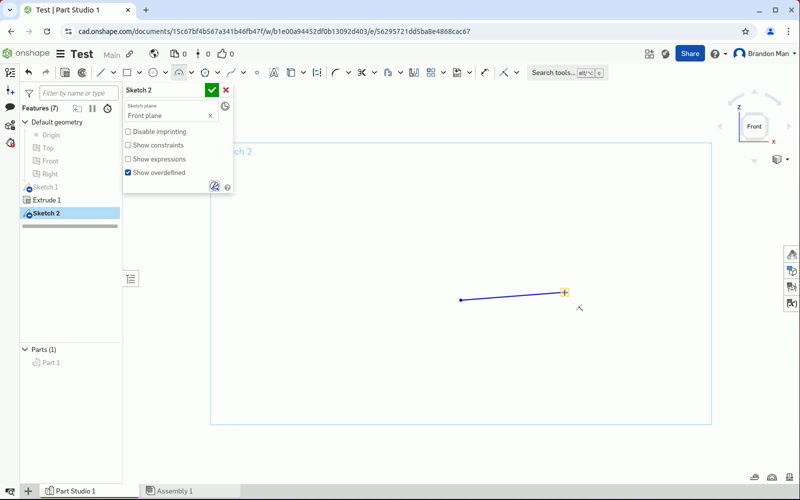
mouse_move(564, 274)
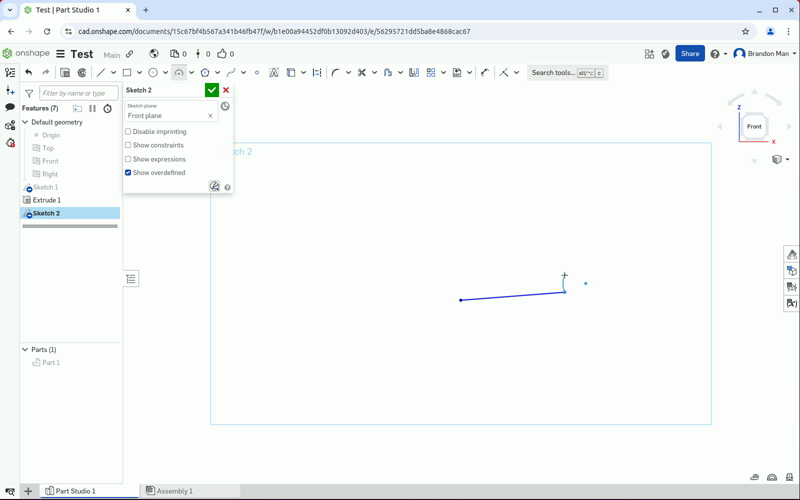
click(564, 274)
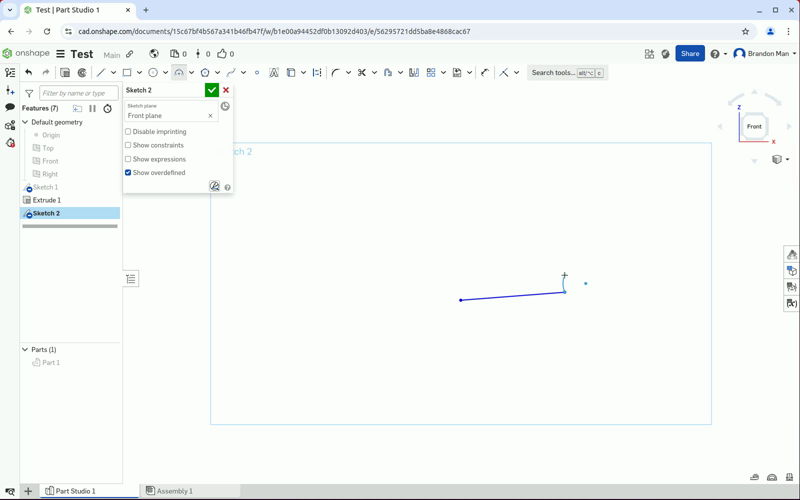
mouse_move(573, 283)
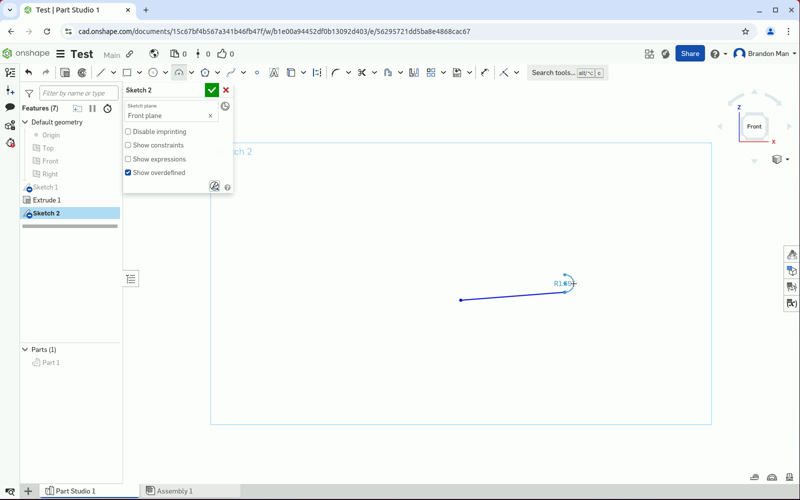
click(573, 283)
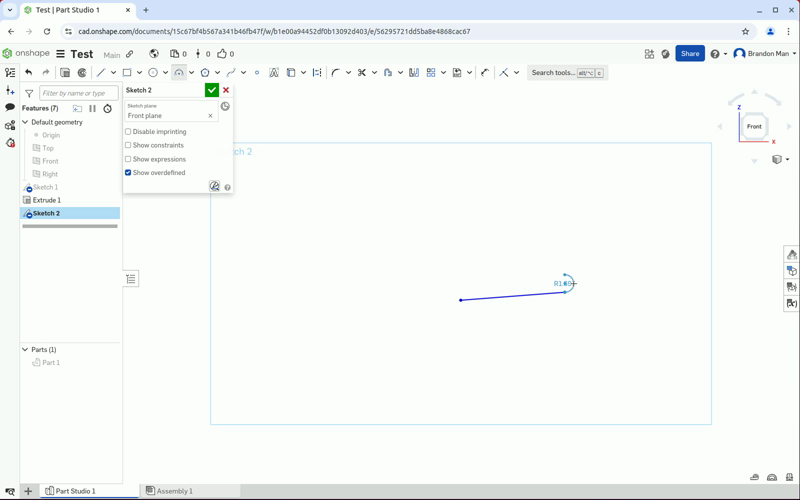
key_up(shift)
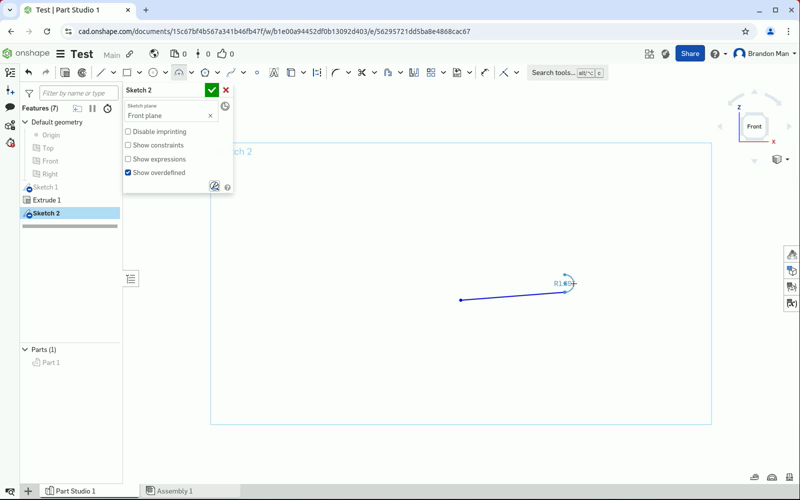
key(esc)
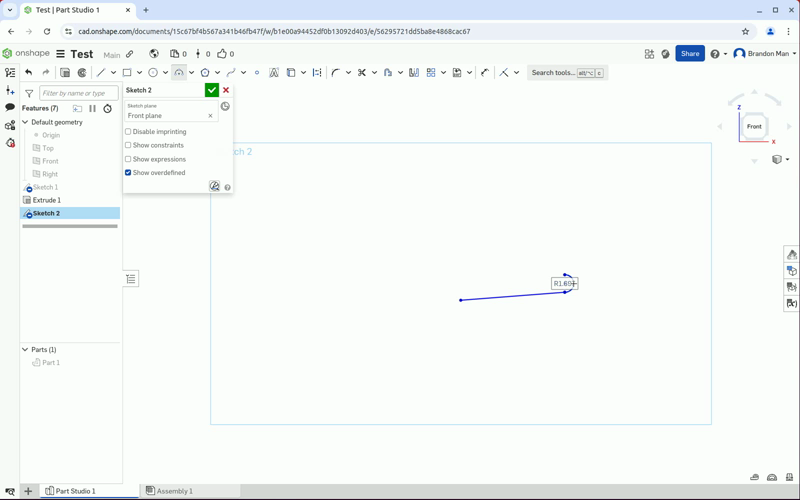
key(l)
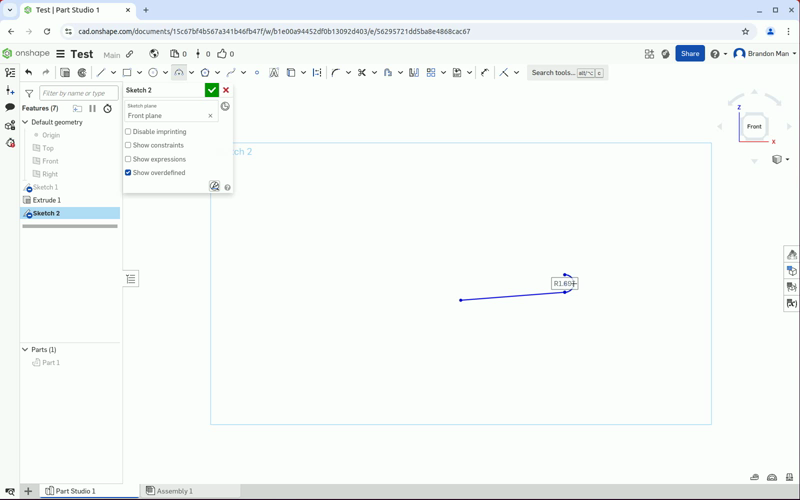
mouse_move(564, 274)
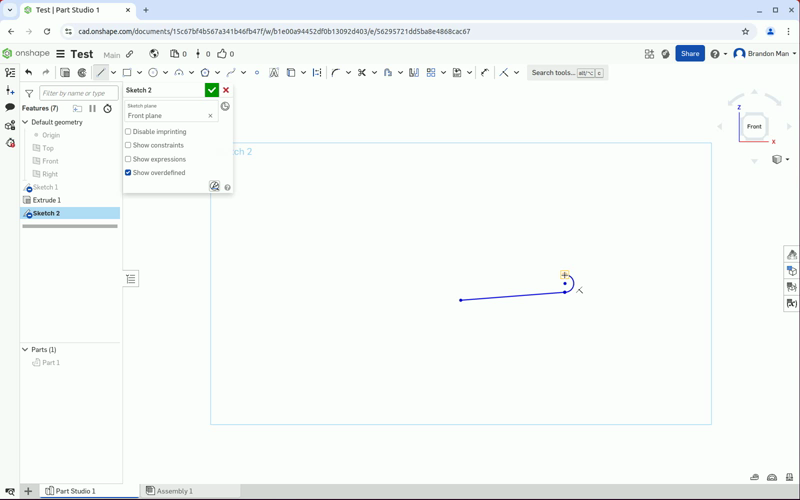
click(564, 274)
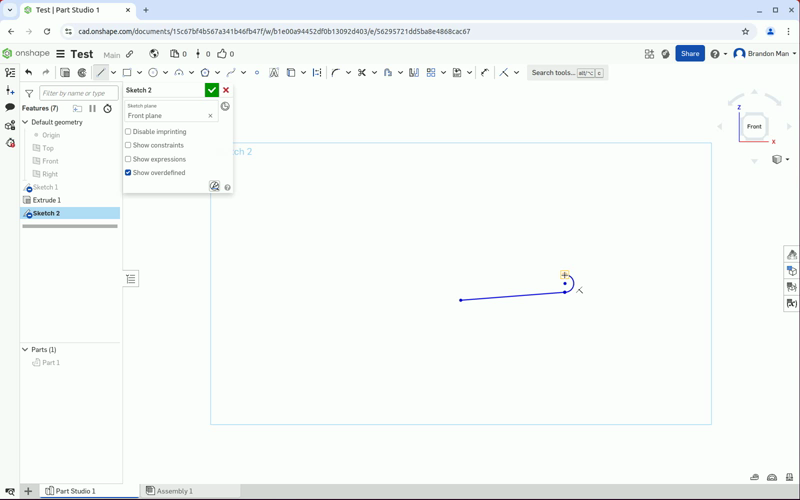
key_down(shift)
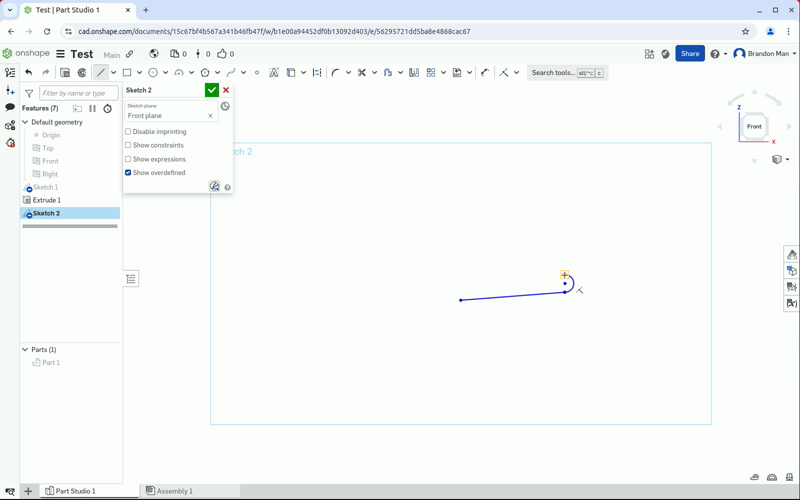
mouse_move(463, 266)
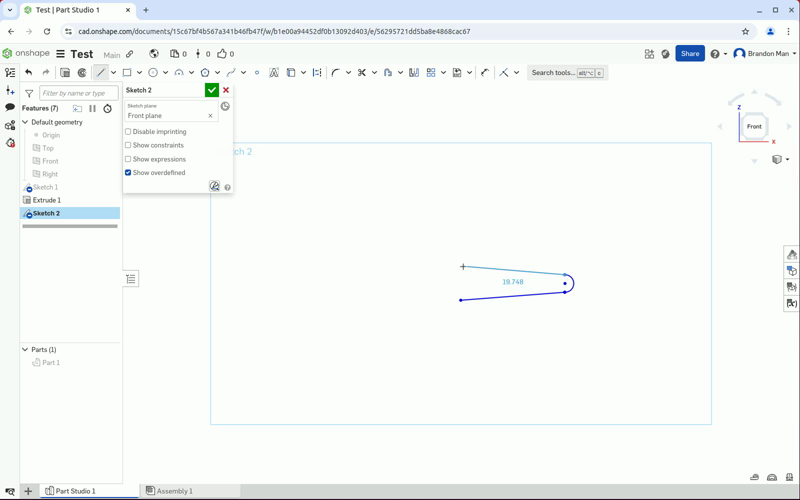
click(463, 266)
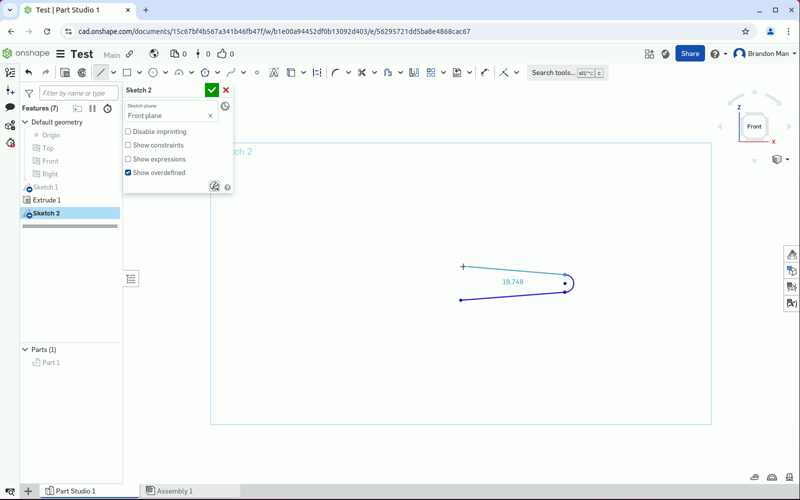
key_up(shift)
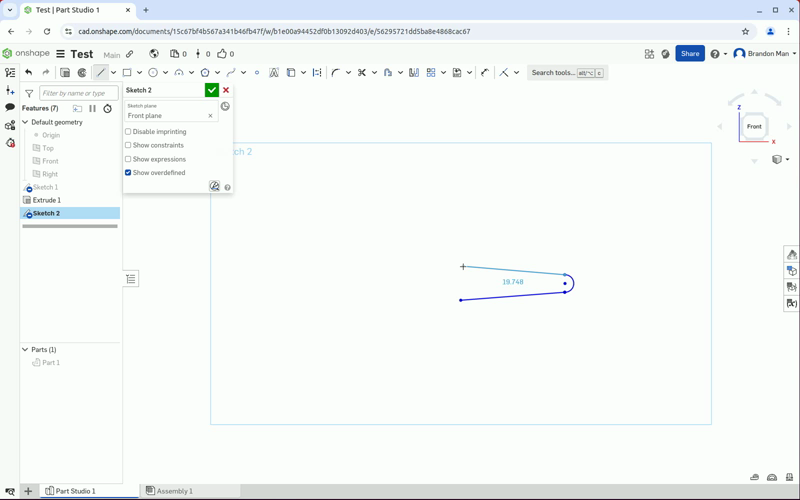
key_down(shift)
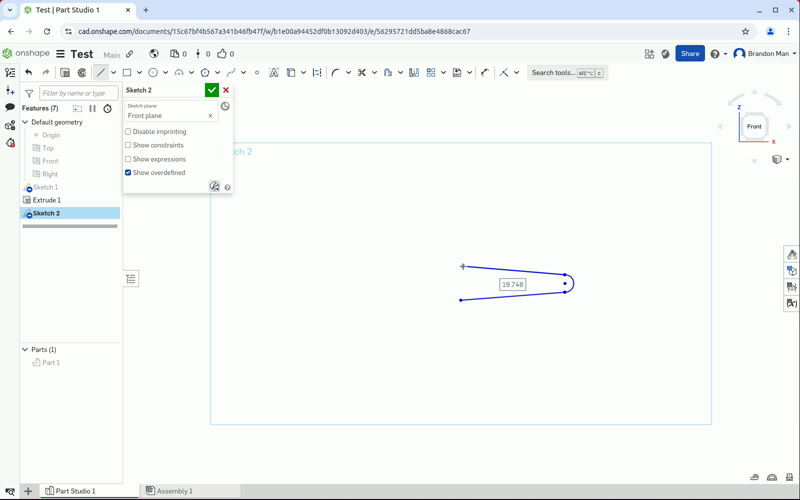
mouse_move(493, 266)
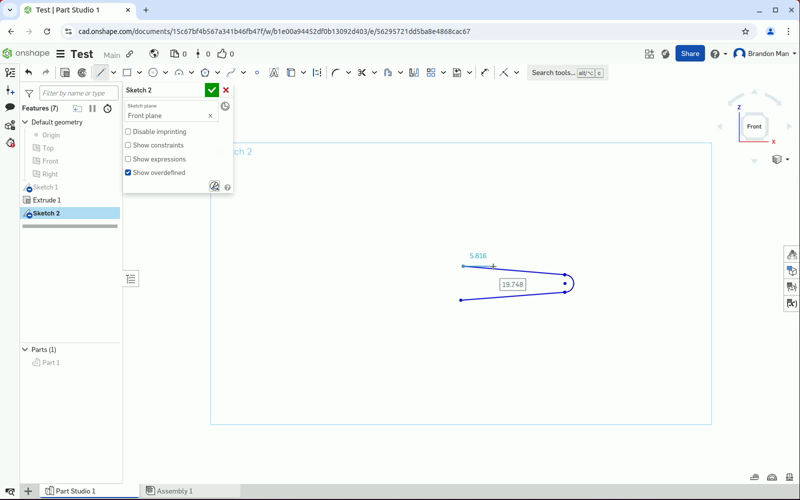
mouse_move(460, 266)
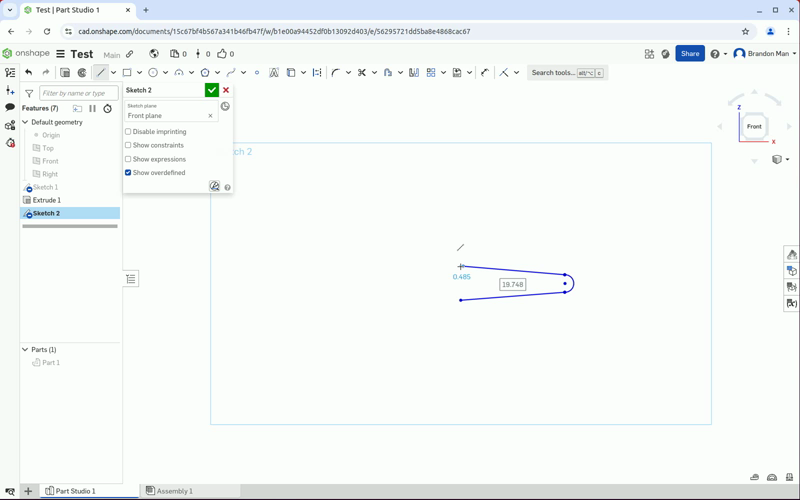
scroll(6)
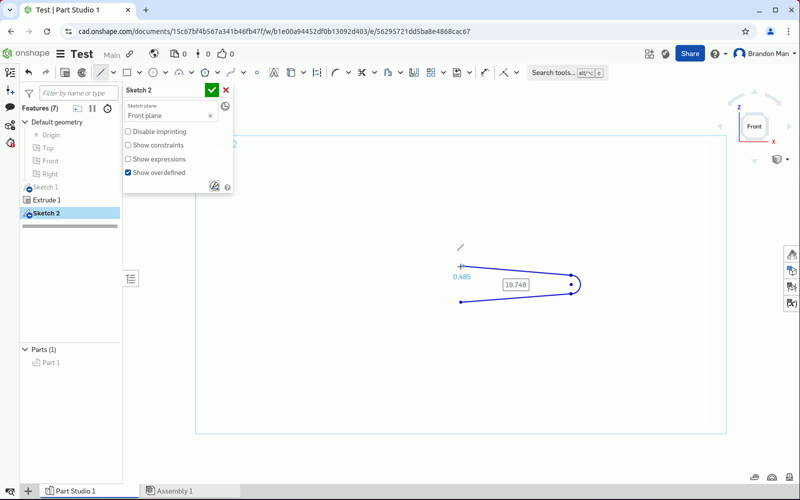
scroll(6)
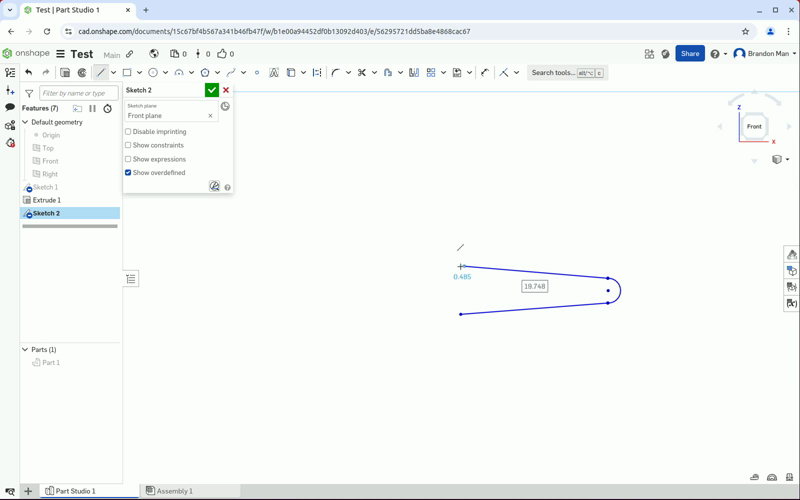
scroll(6)
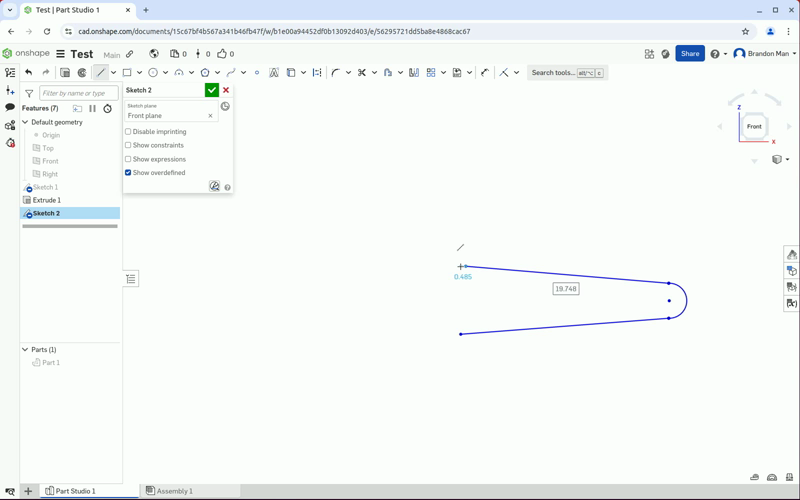
scroll(6)
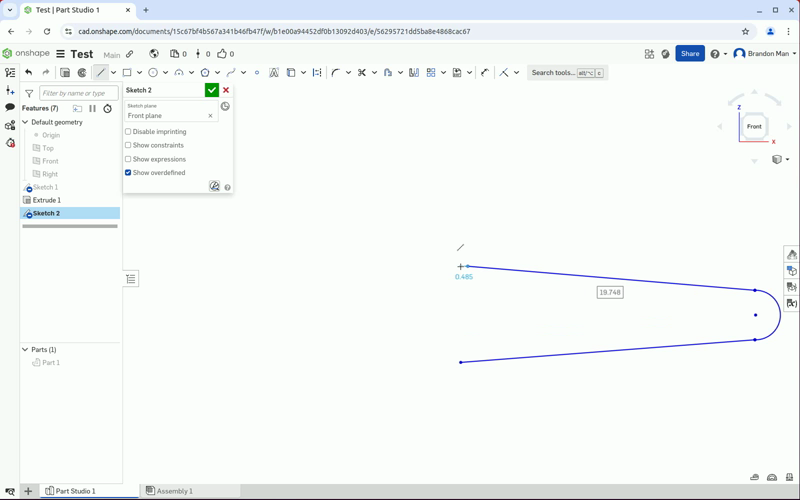
scroll(6)
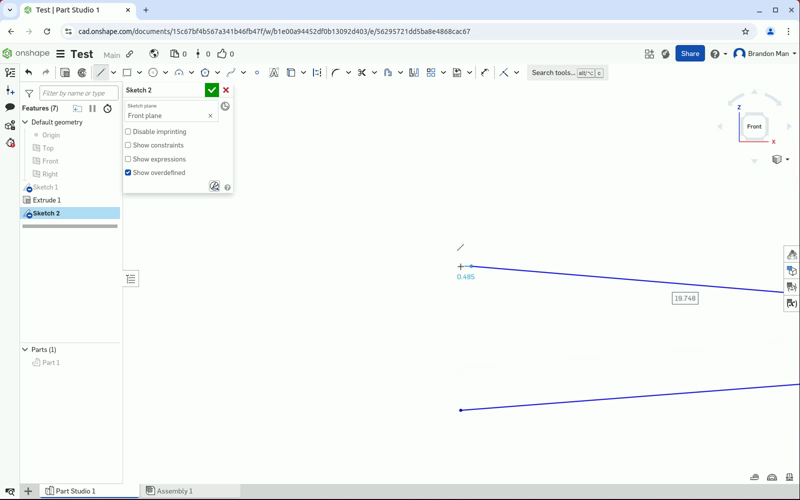
scroll(6)
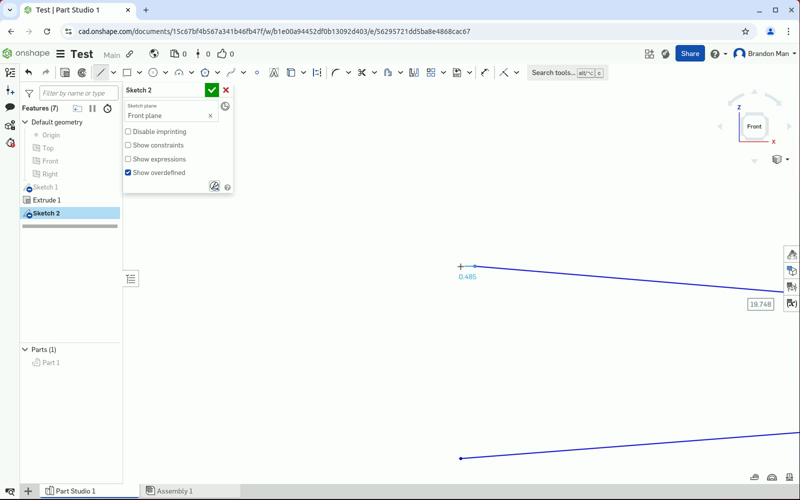
scroll(6)
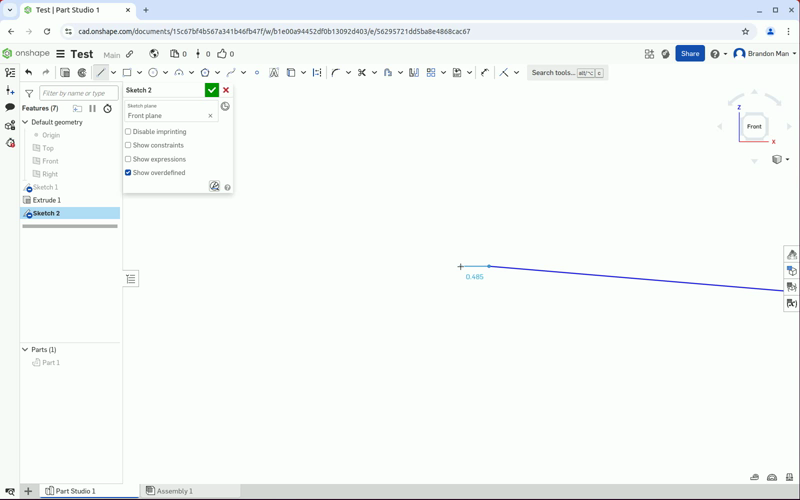
click(460, 266)
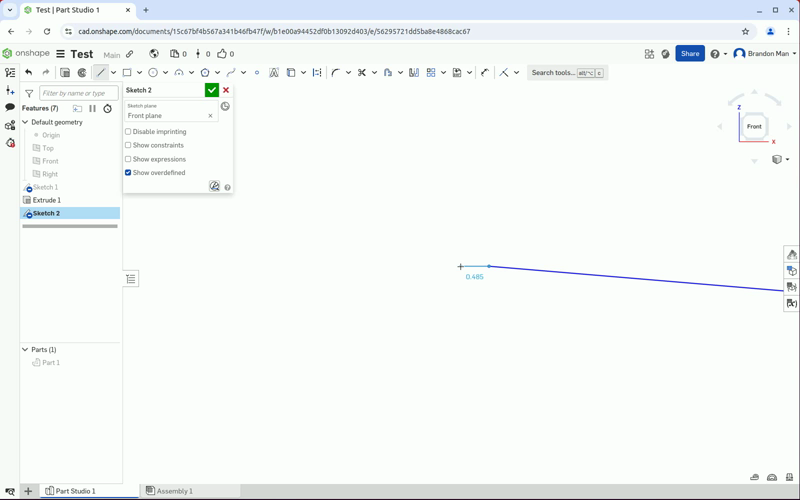
scroll(-6)
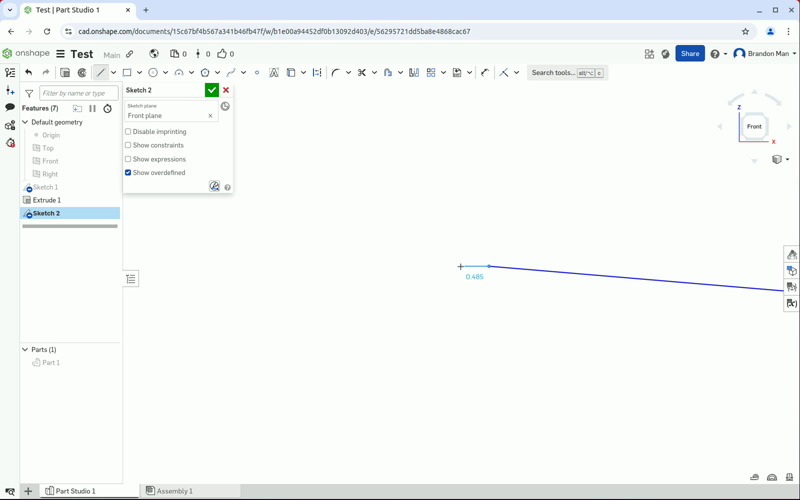
scroll(-6)
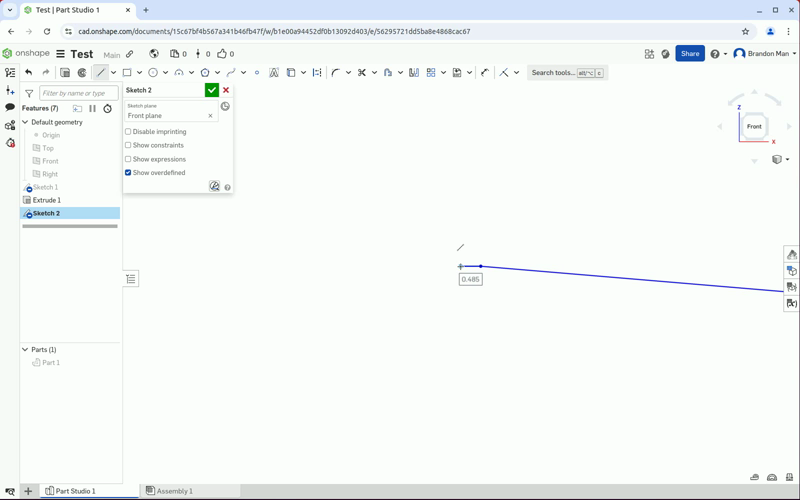
scroll(-6)
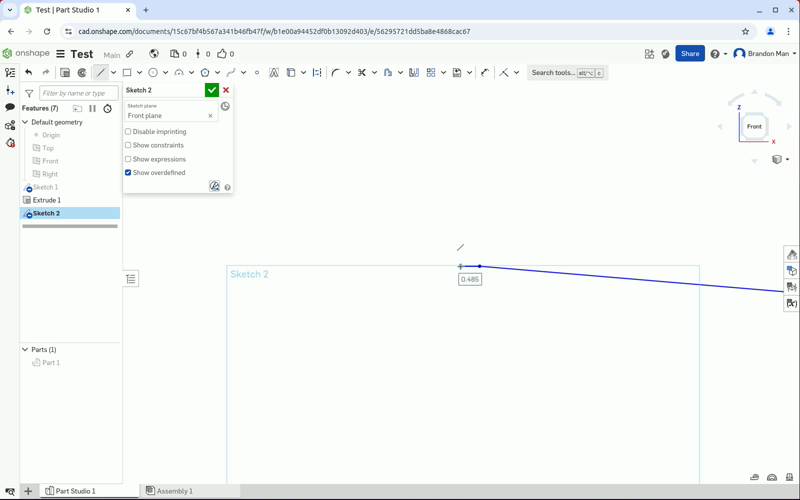
scroll(-6)
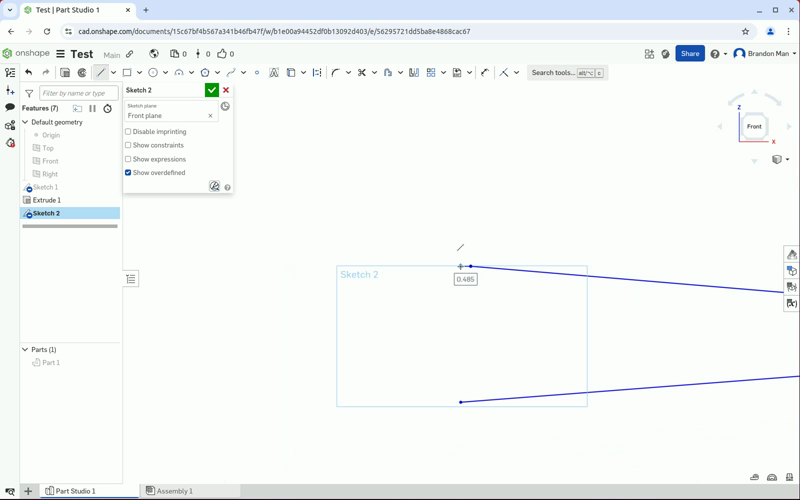
scroll(-6)
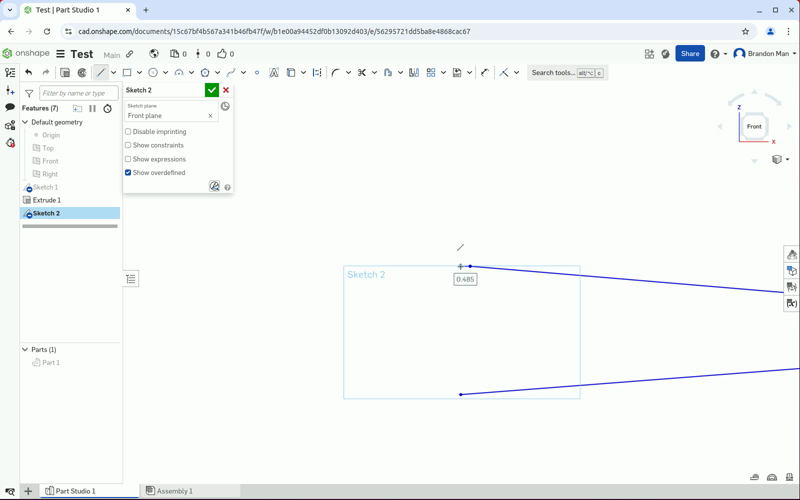
scroll(-6)
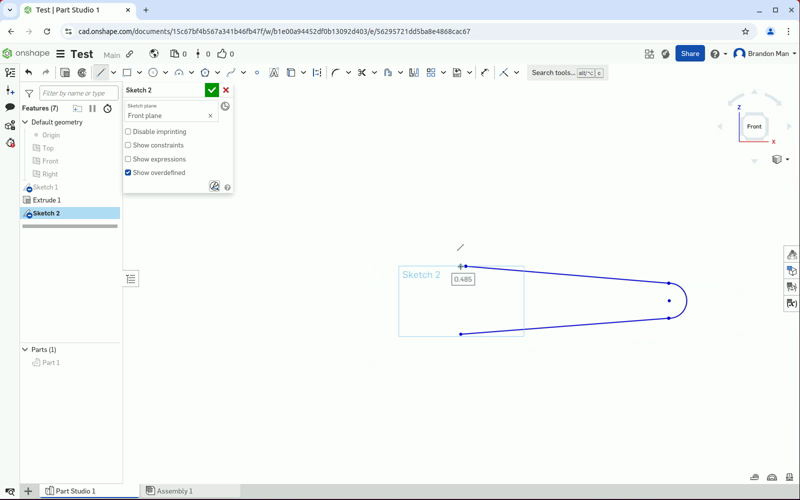
scroll(-6)
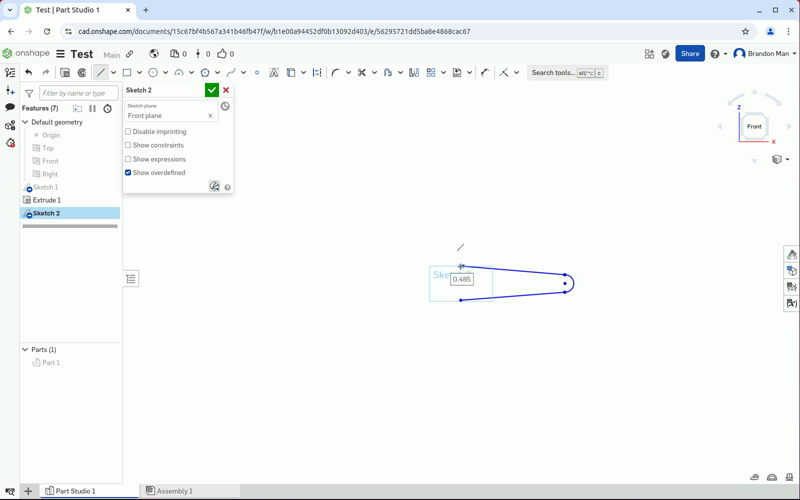
key_up(shift)
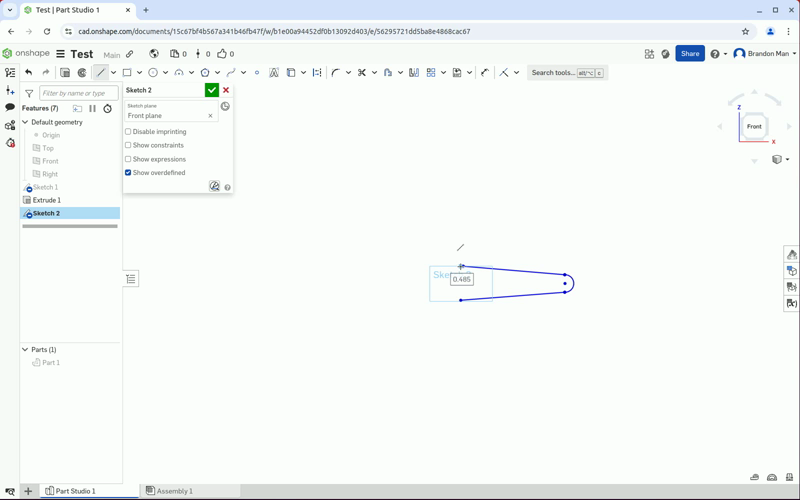
key(esc)
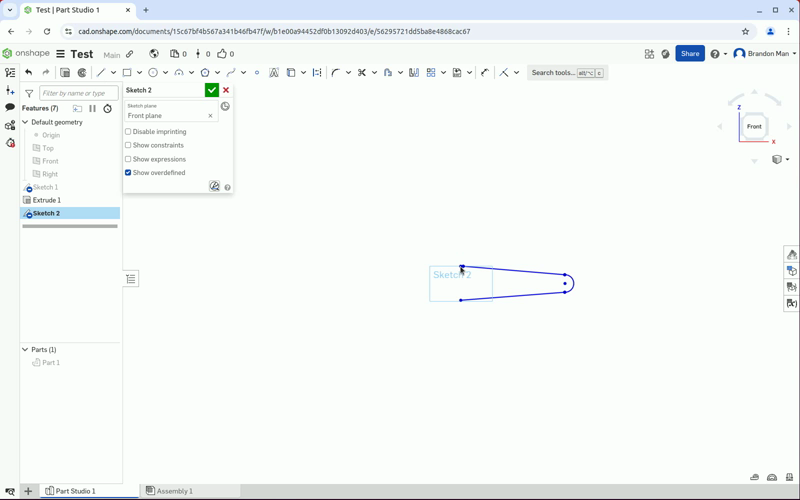
key(a)
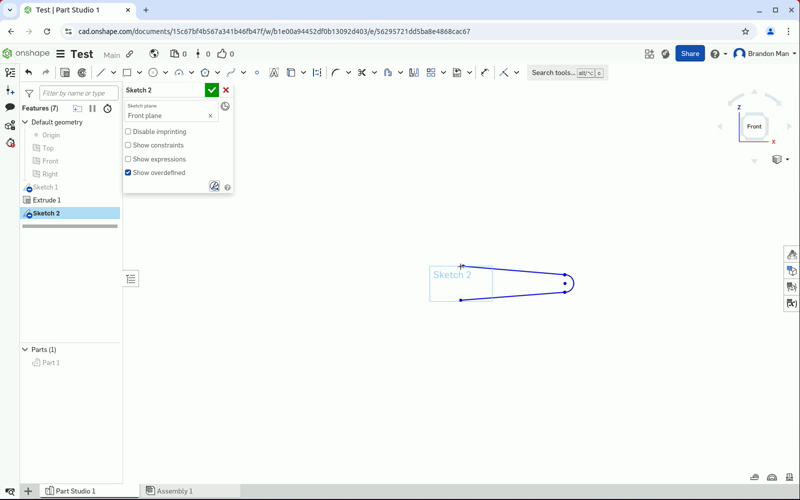
mouse_move(460, 266)
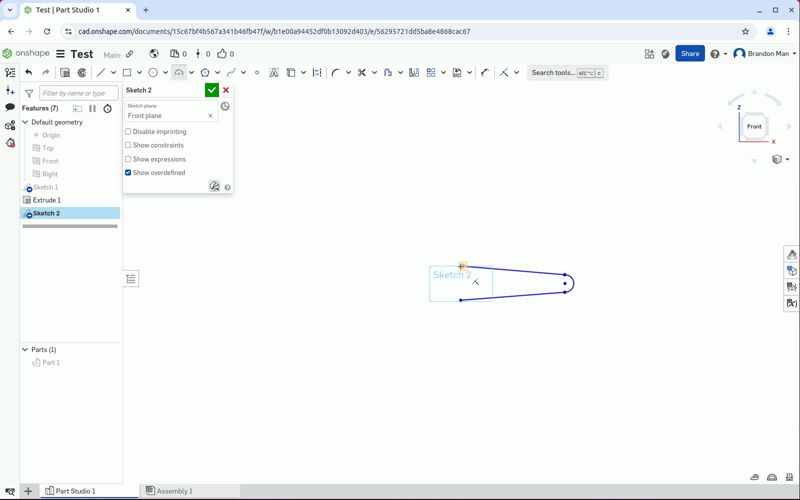
scroll(6)
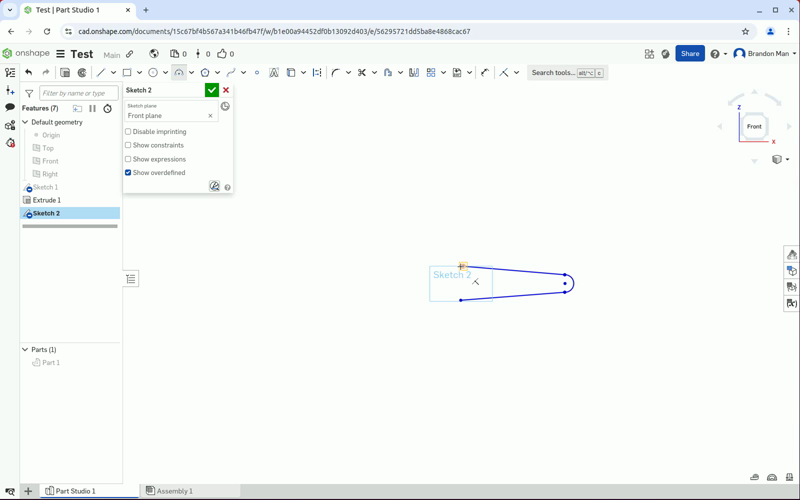
scroll(6)
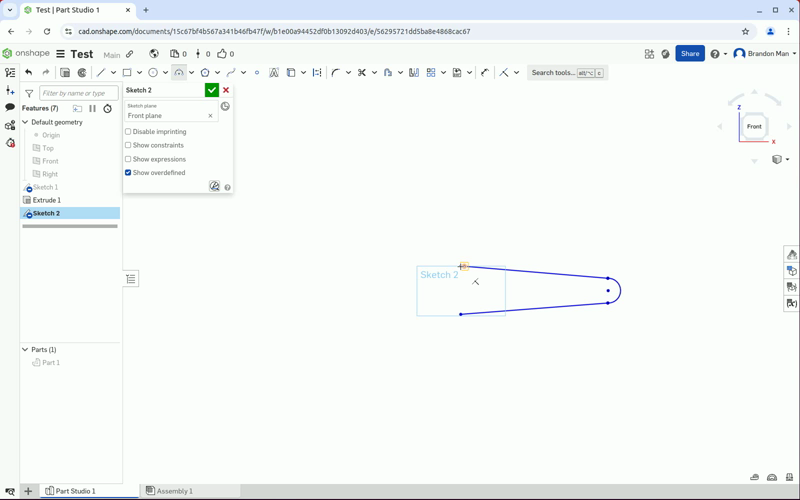
scroll(6)
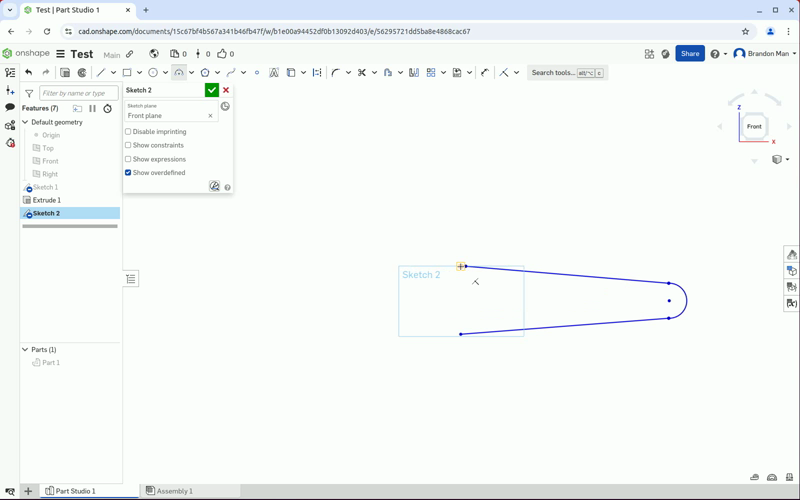
scroll(6)
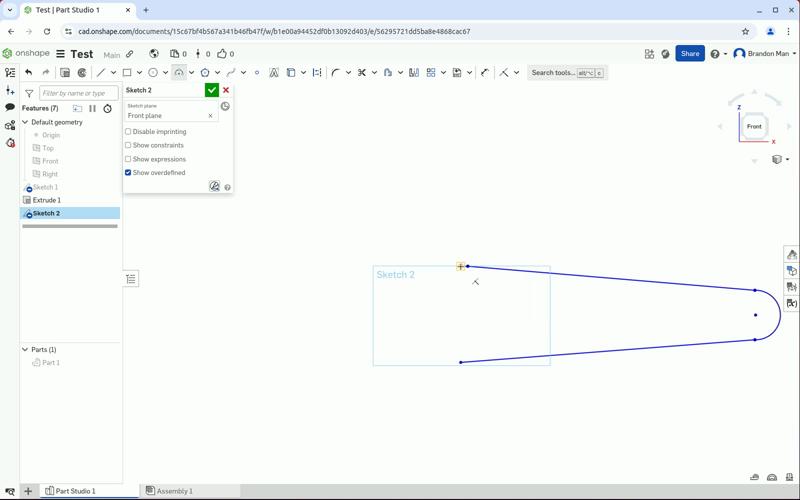
scroll(6)
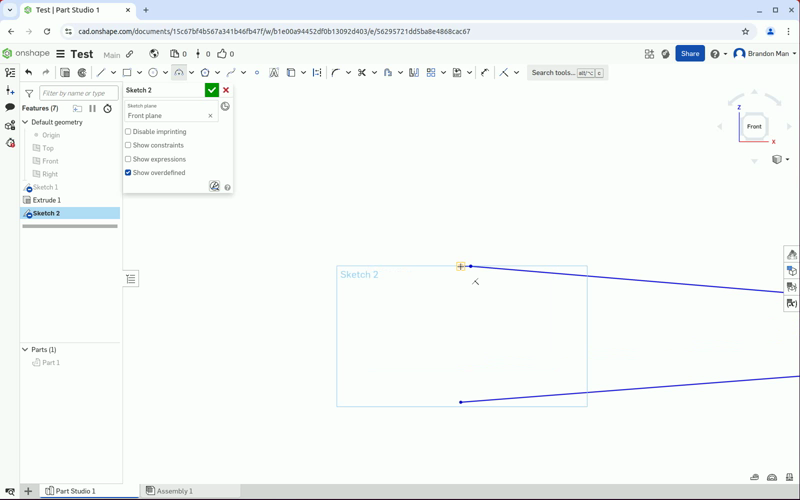
scroll(6)
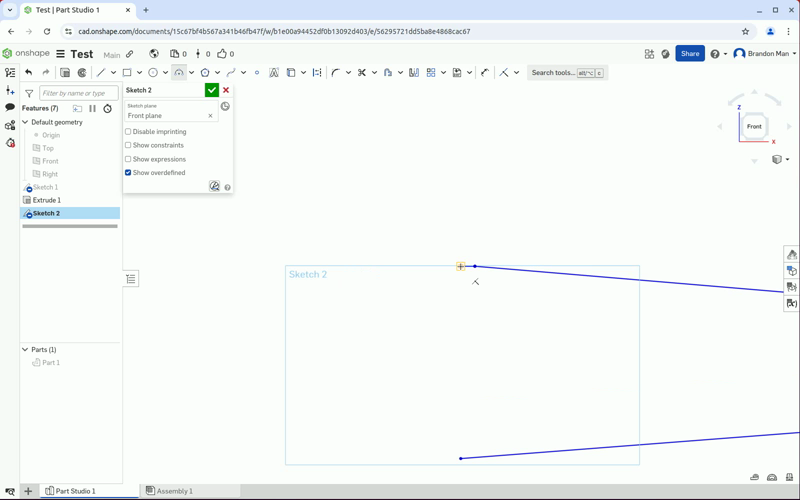
scroll(6)
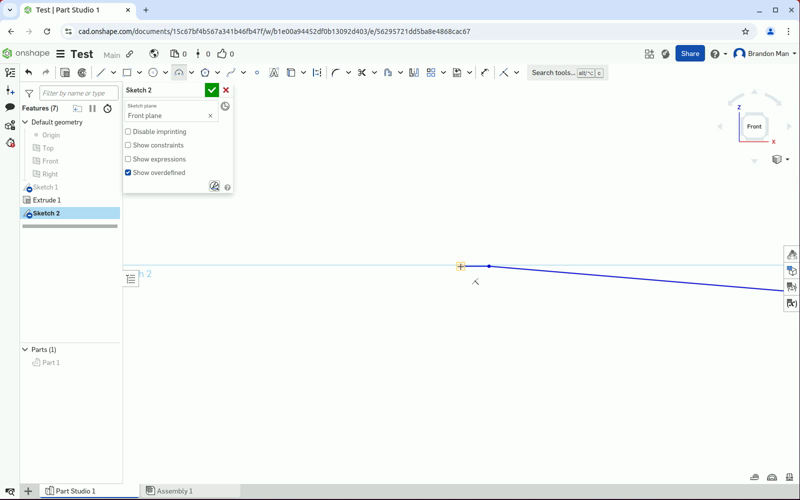
click(460, 266)
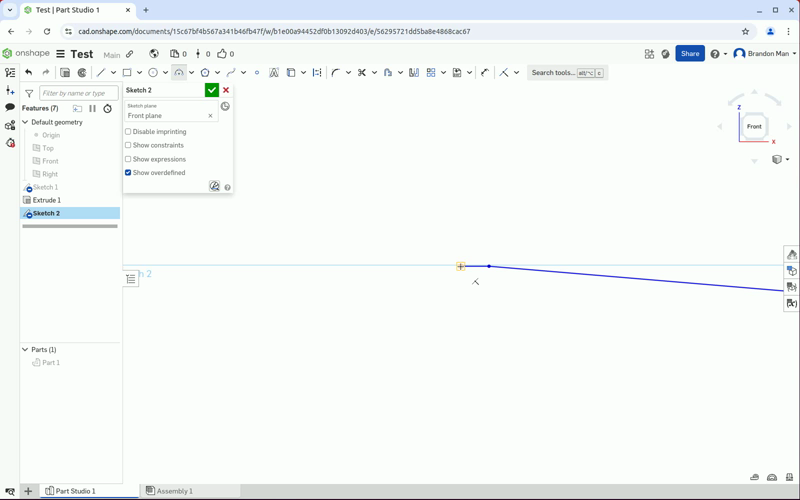
scroll(-6)
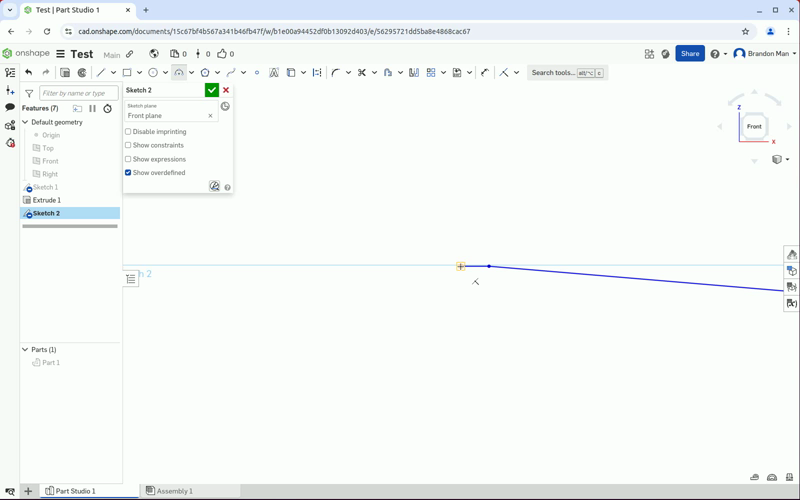
scroll(-6)
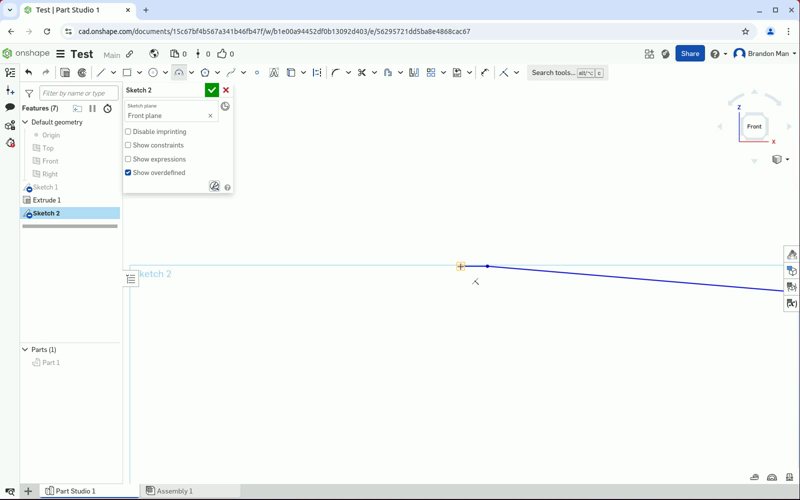
scroll(-6)
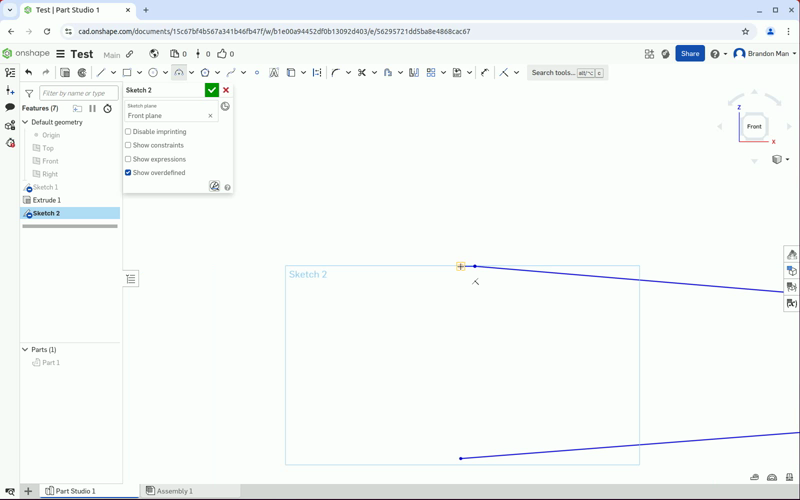
scroll(-6)
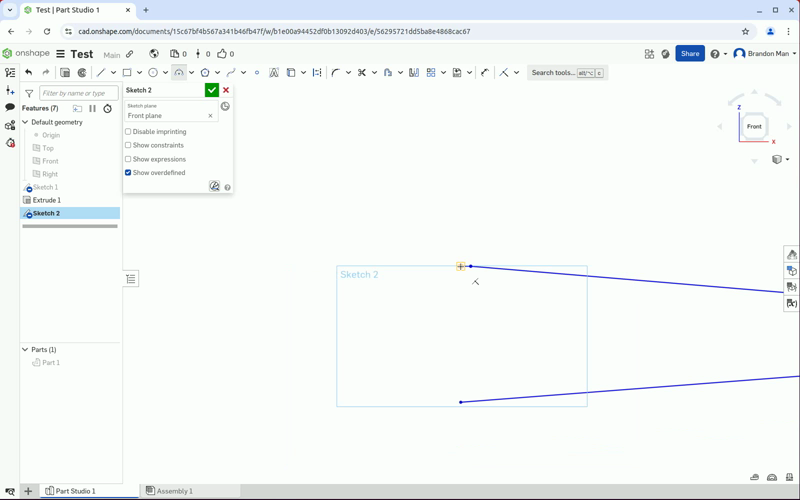
scroll(-6)
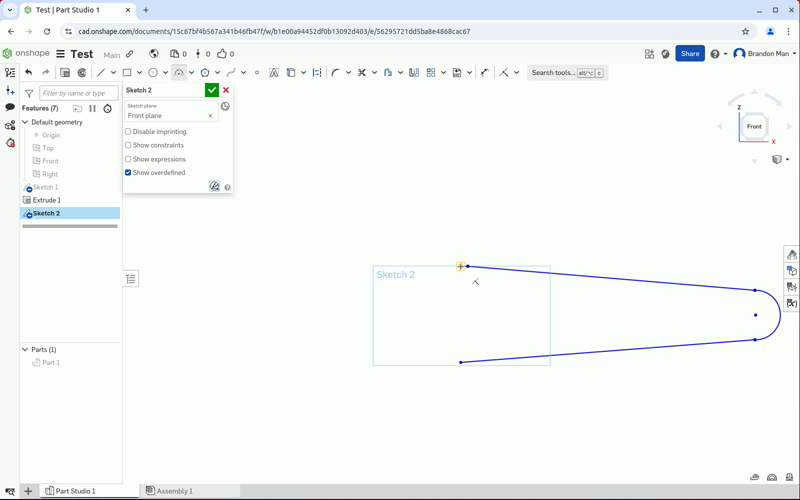
scroll(-6)
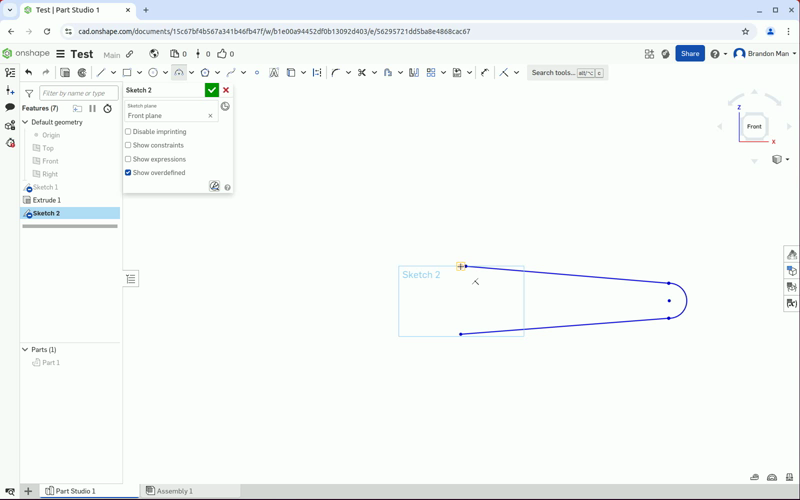
scroll(-6)
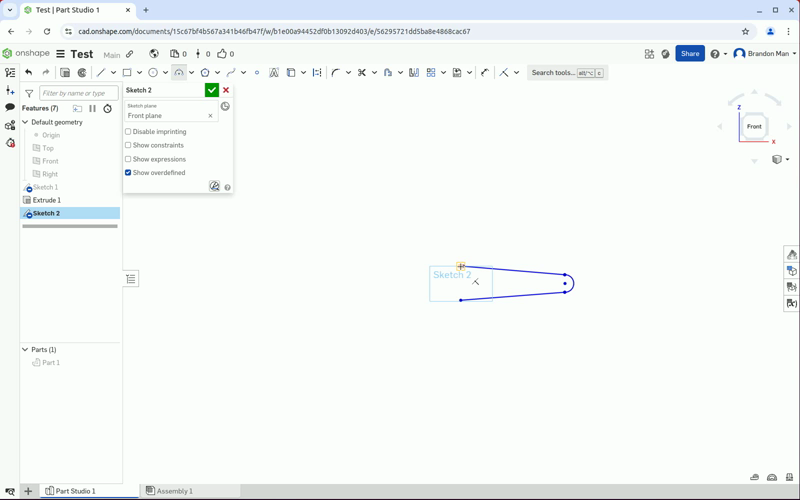
mouse_move(460, 300)
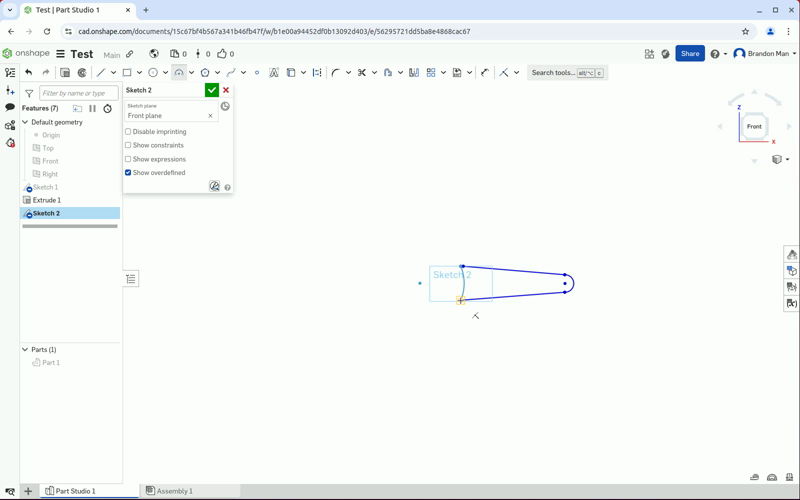
click(460, 300)
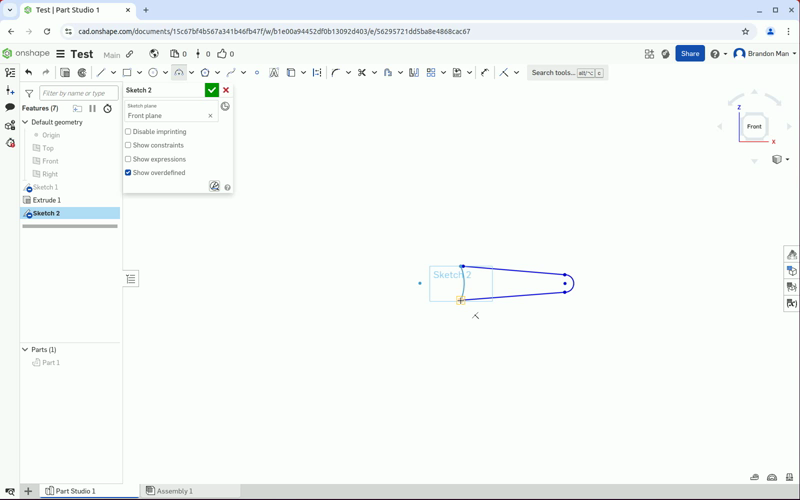
key_down(shift)
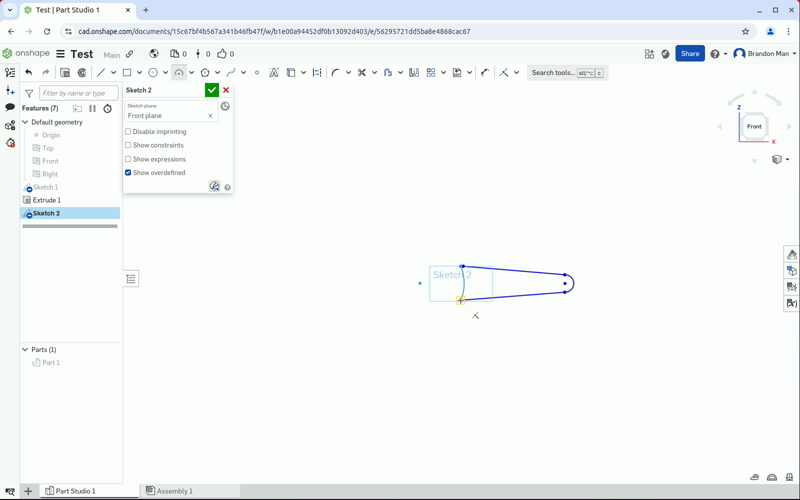
mouse_move(443, 283)
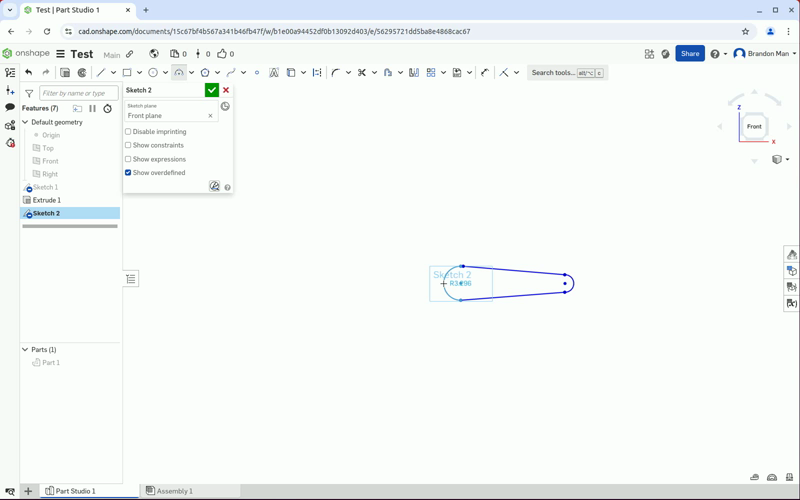
click(443, 283)
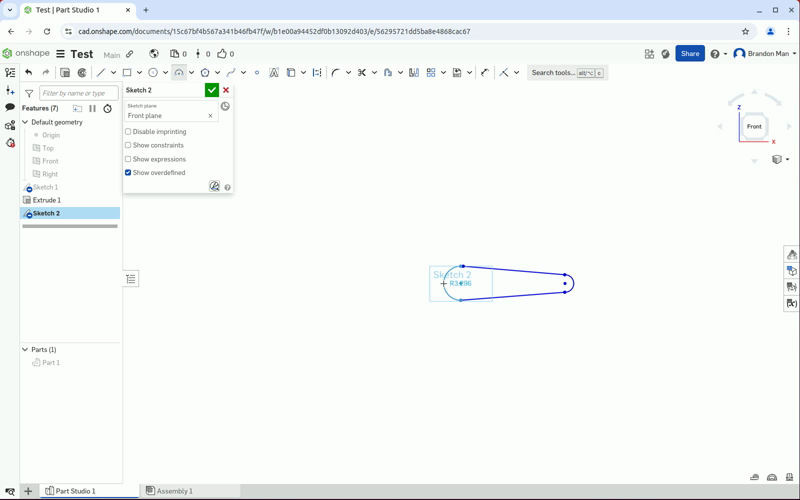
key_up(shift)
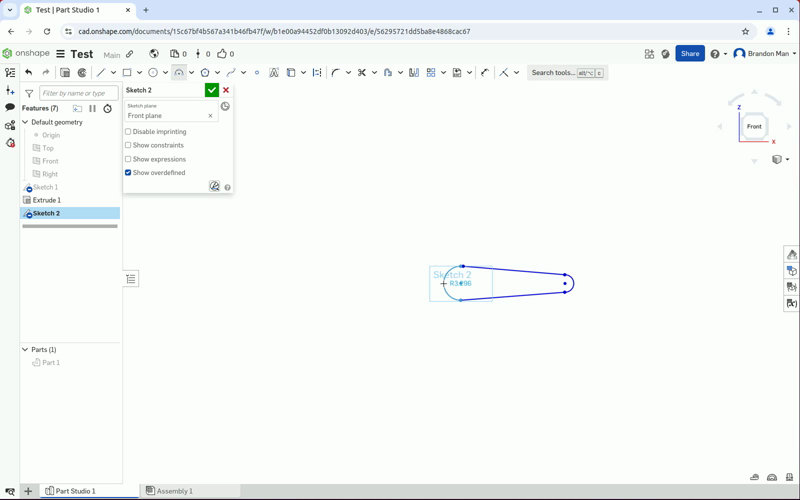
key(esc)
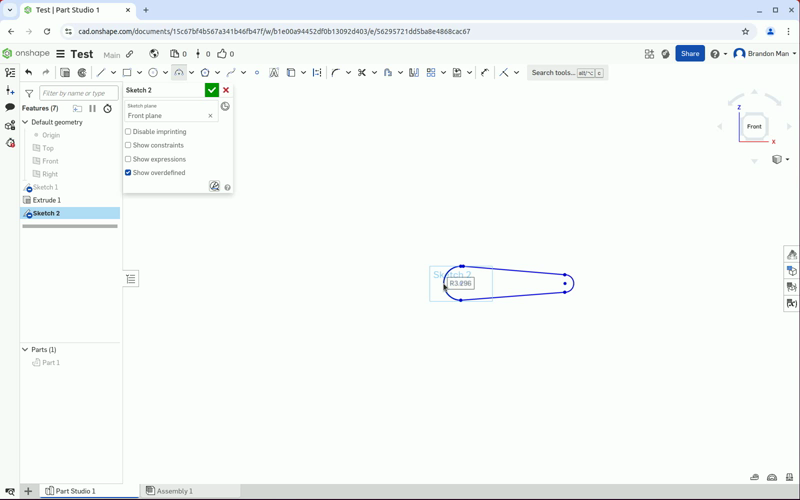
key(l)
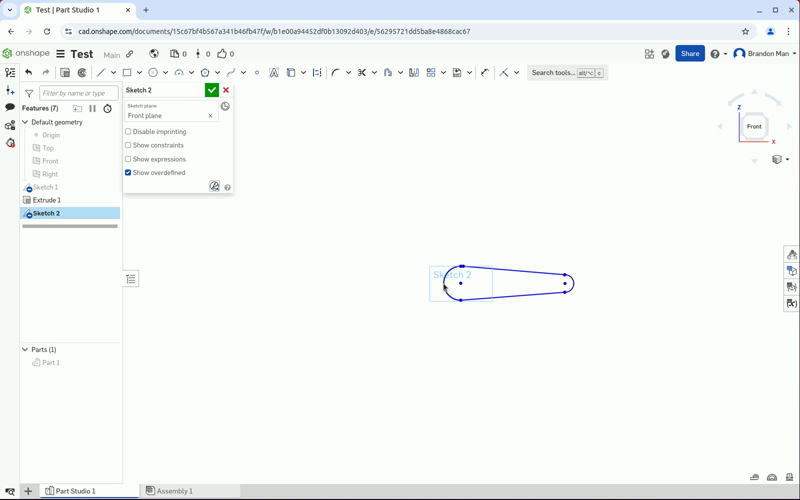
key_down(shift)
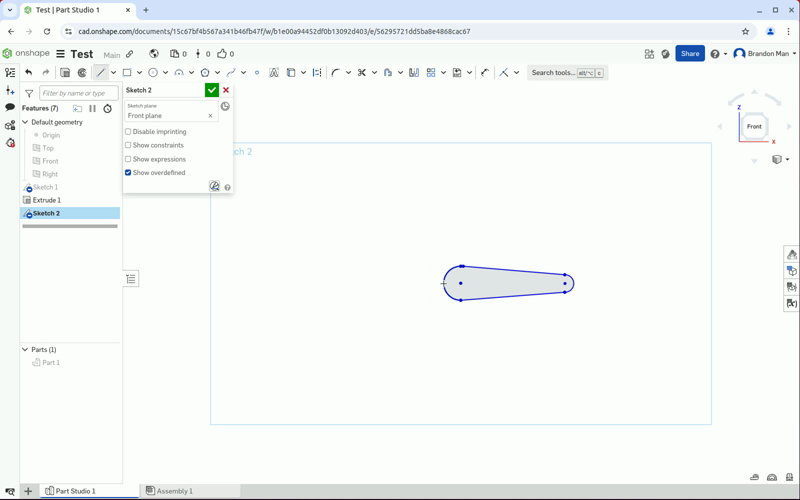
mouse_move(463, 298)
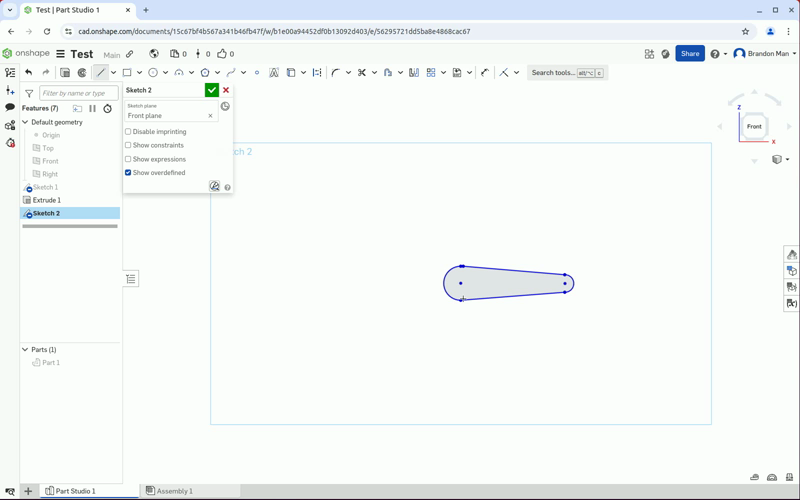
scroll(6)
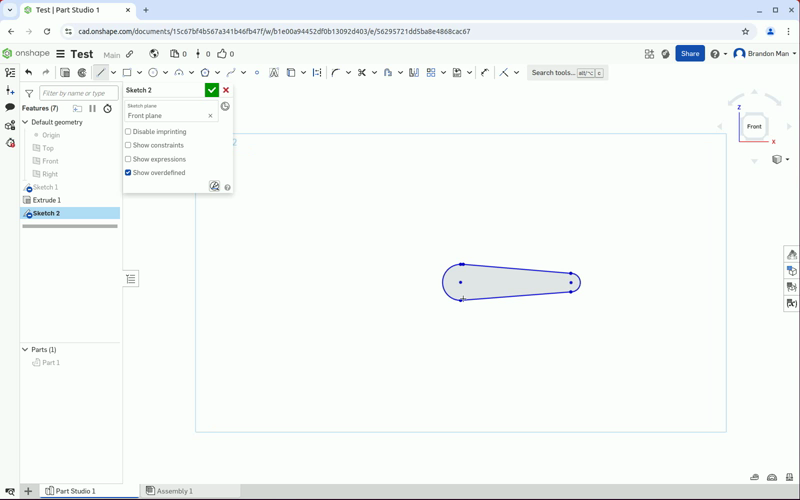
scroll(6)
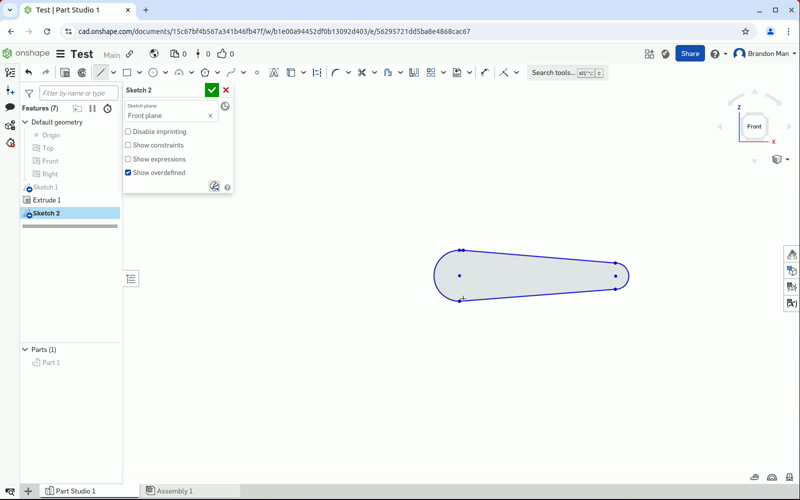
scroll(6)
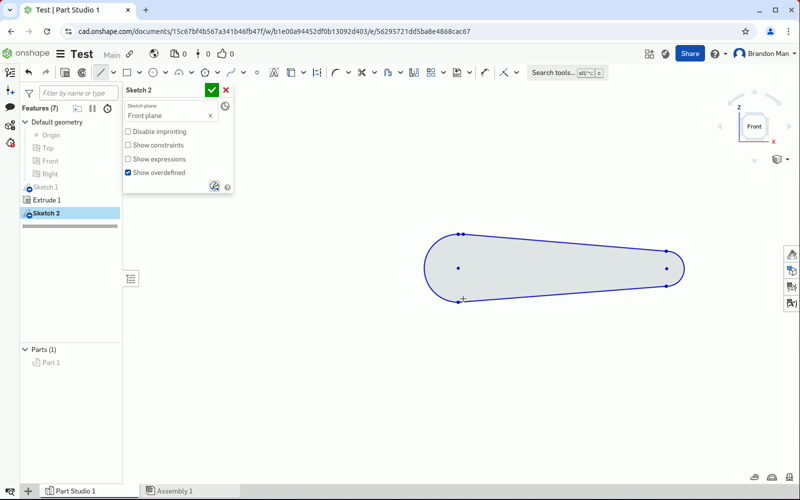
scroll(6)
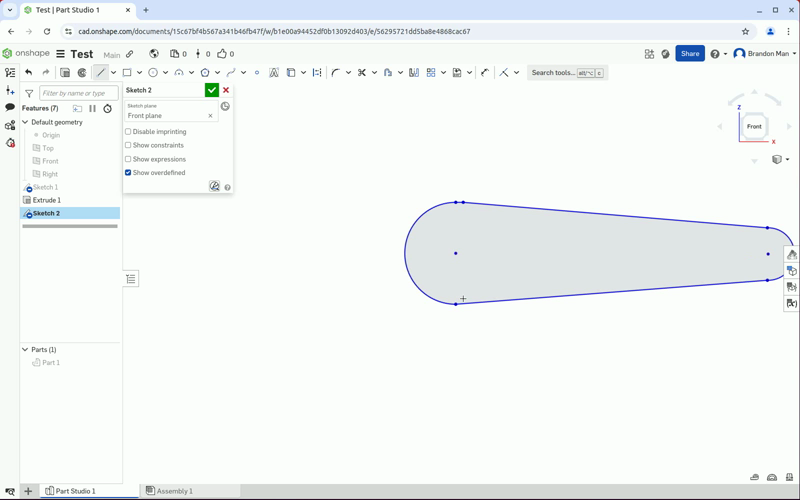
scroll(6)
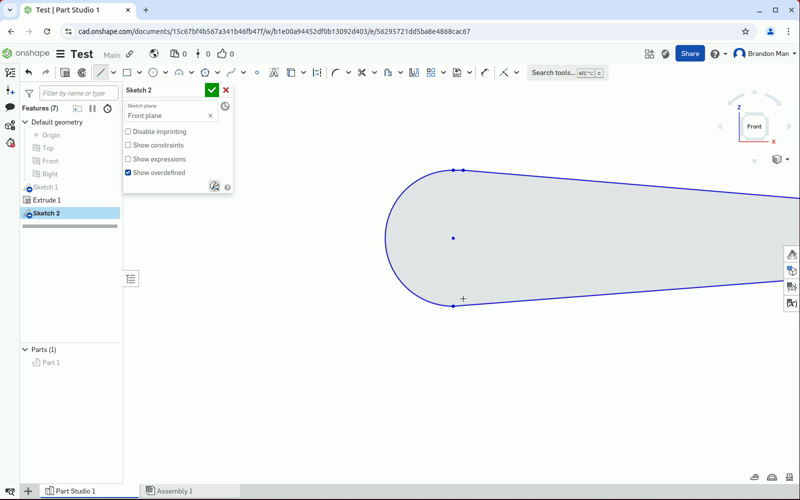
scroll(6)
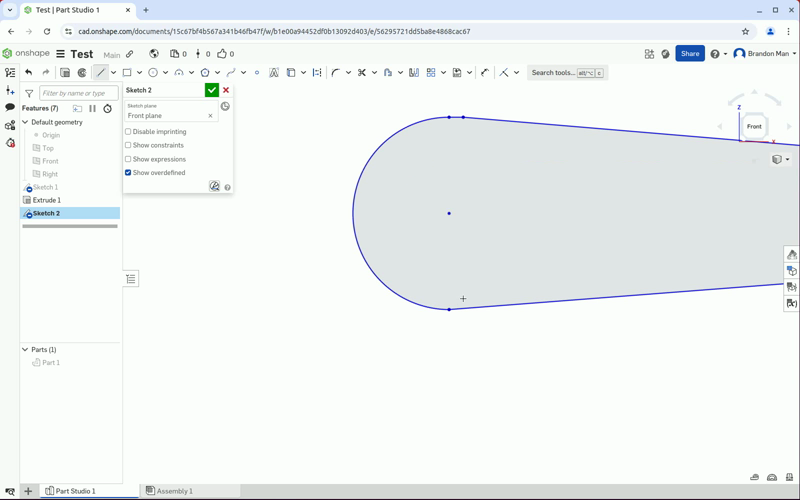
scroll(6)
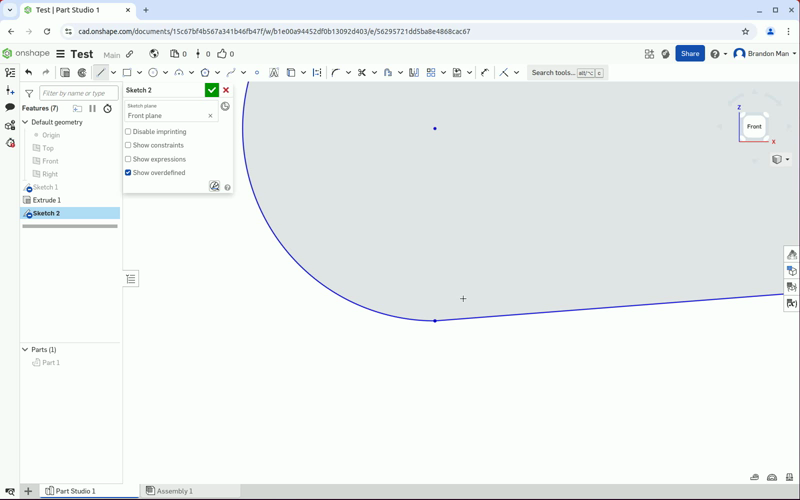
click(463, 298)
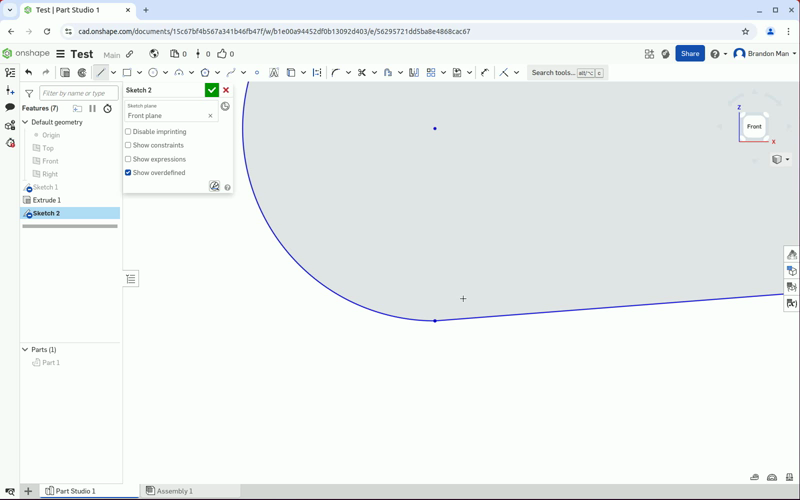
scroll(-6)
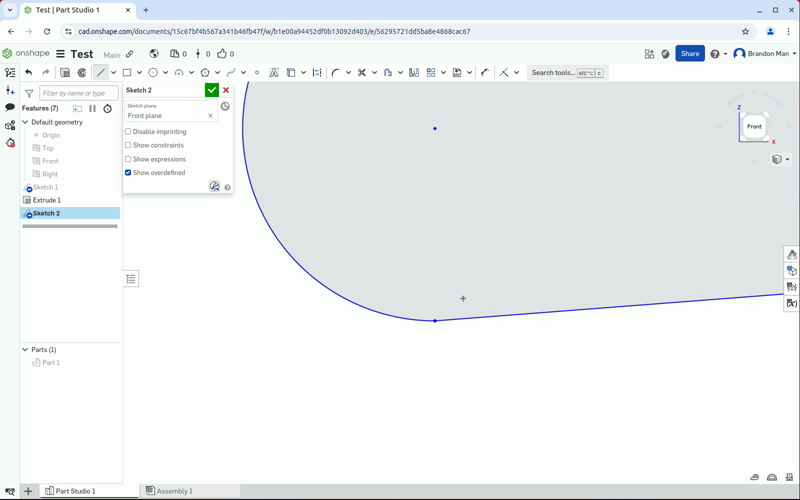
scroll(-6)
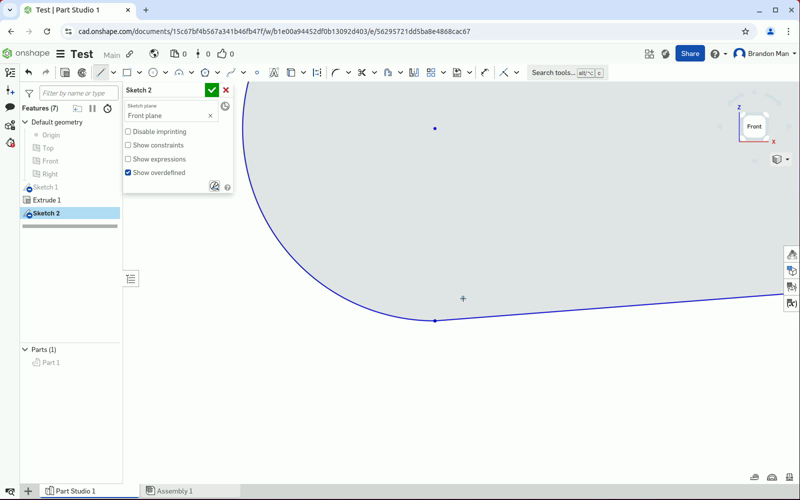
scroll(-6)
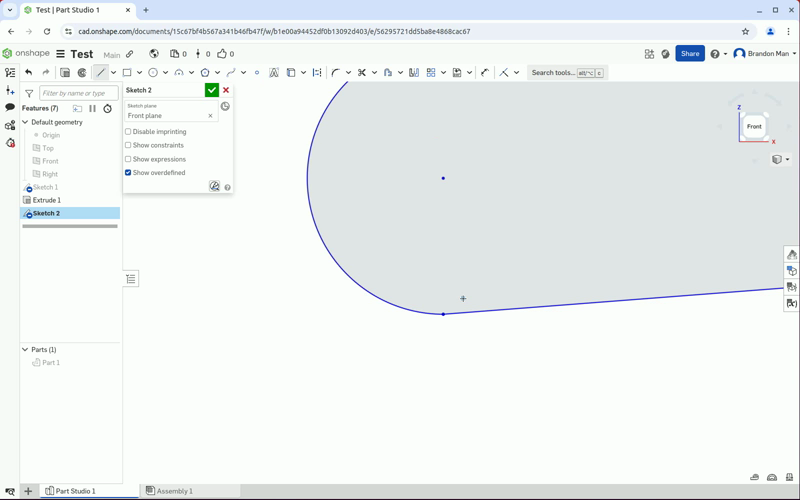
scroll(-6)
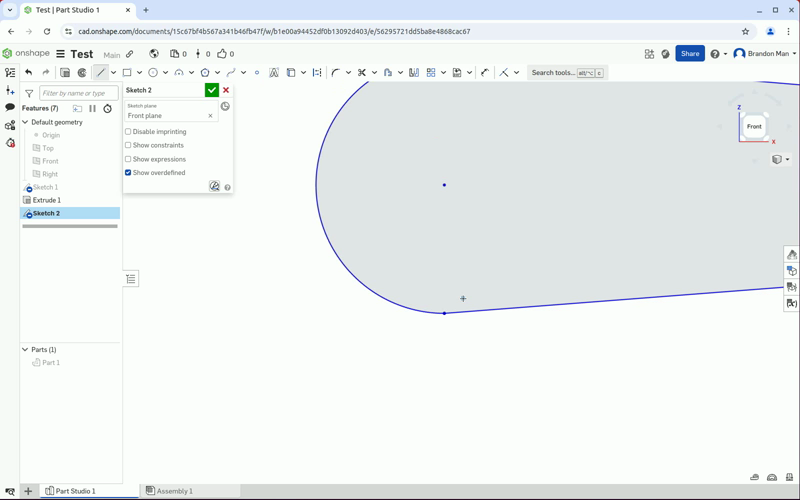
scroll(-6)
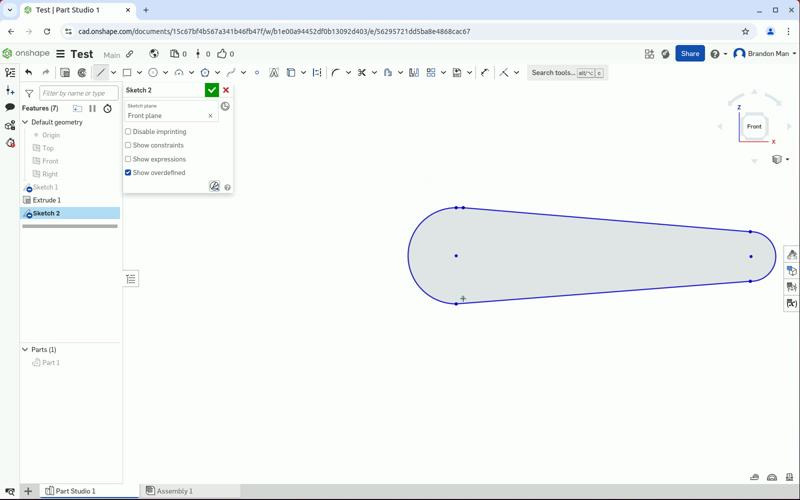
scroll(-6)
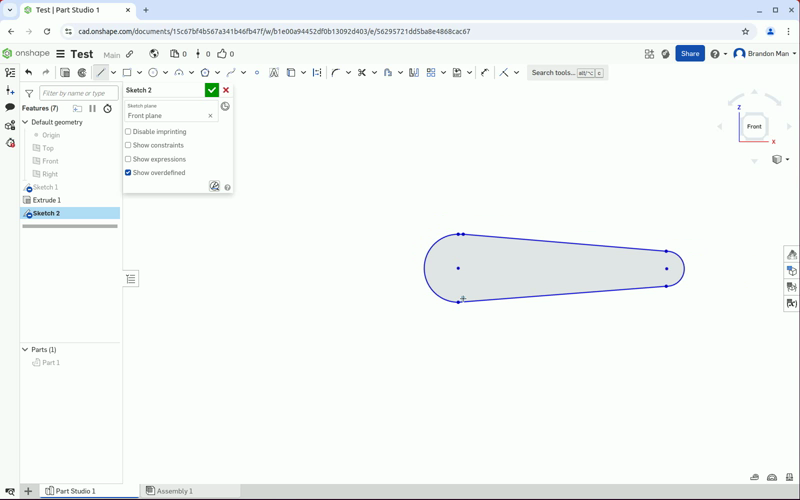
scroll(-6)
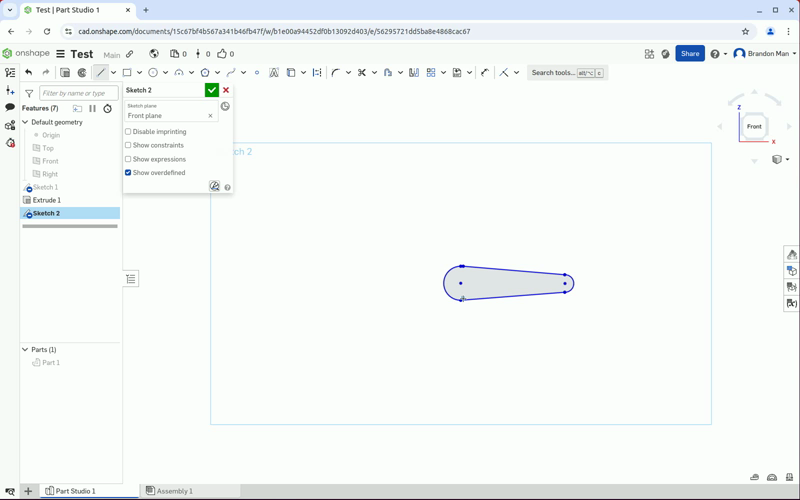
key_up(shift)
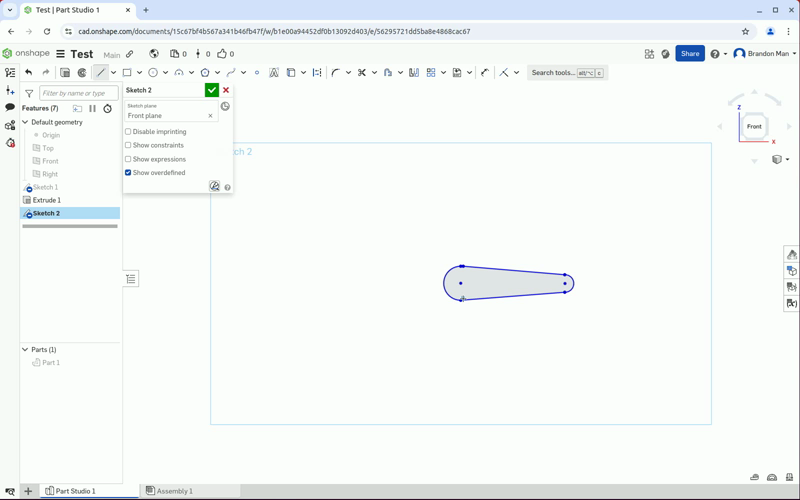
key_down(shift)
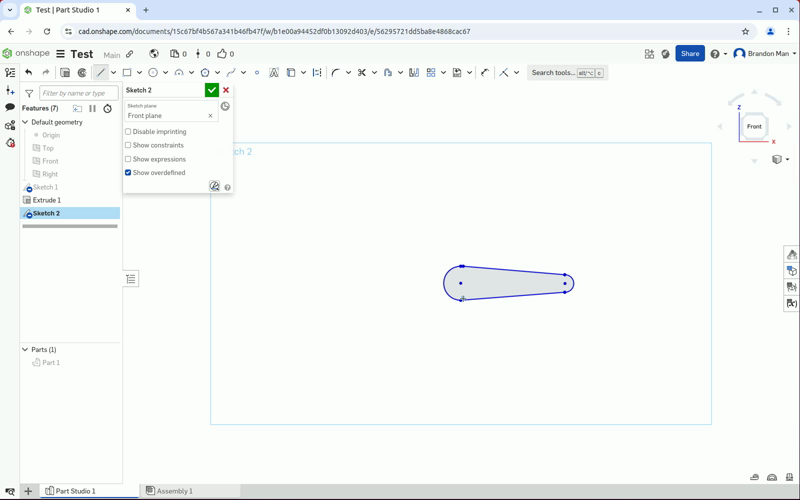
mouse_move(564, 289)
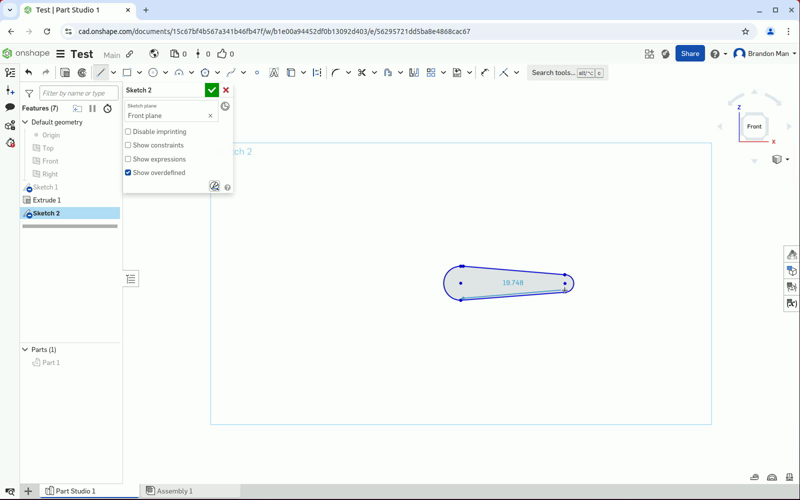
scroll(6)
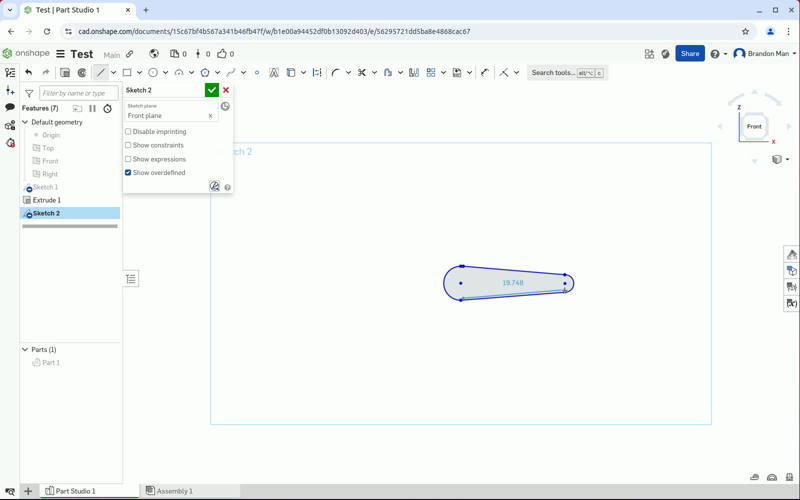
scroll(6)
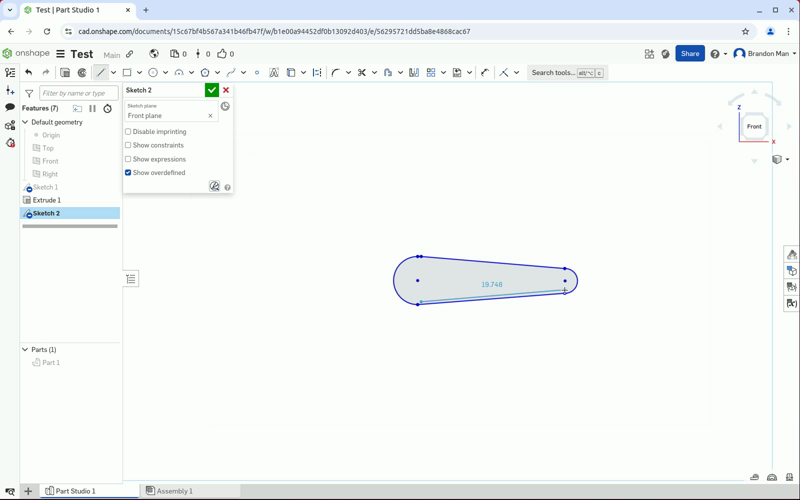
scroll(6)
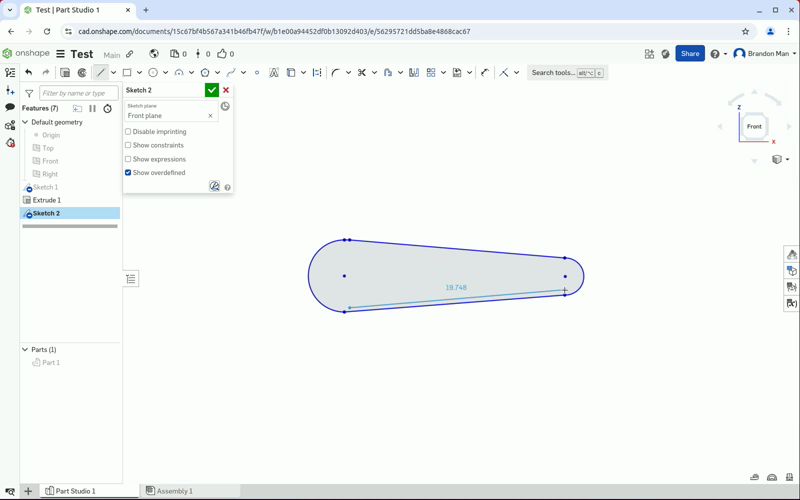
scroll(6)
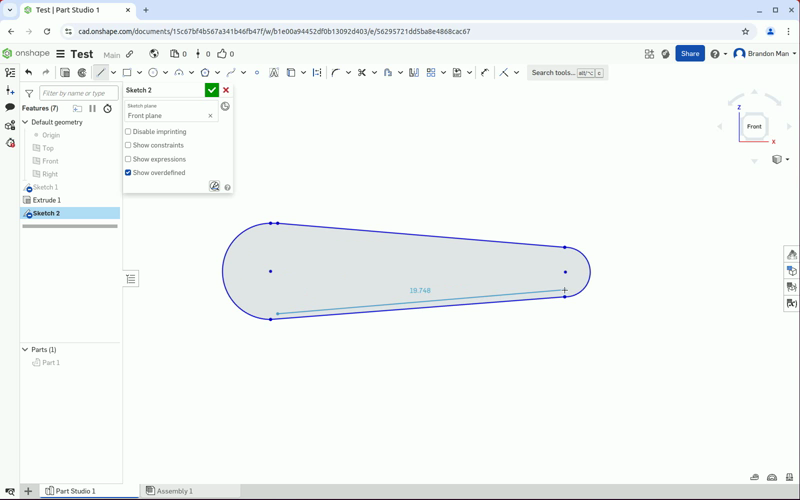
scroll(6)
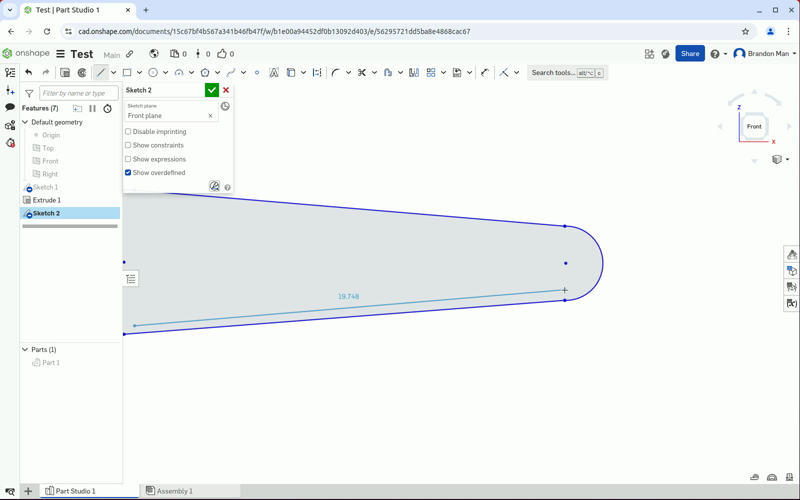
scroll(6)
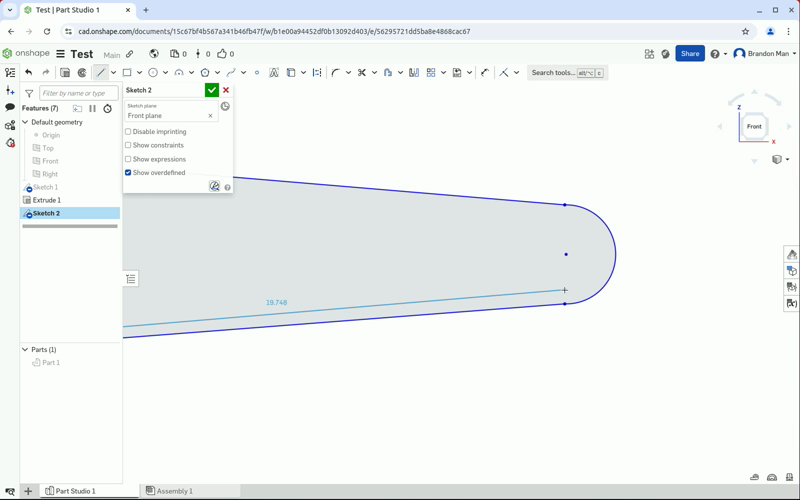
scroll(6)
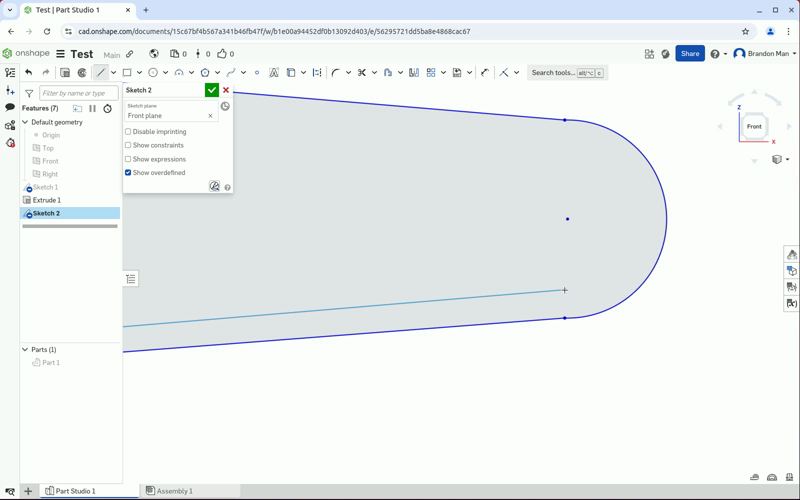
click(564, 289)
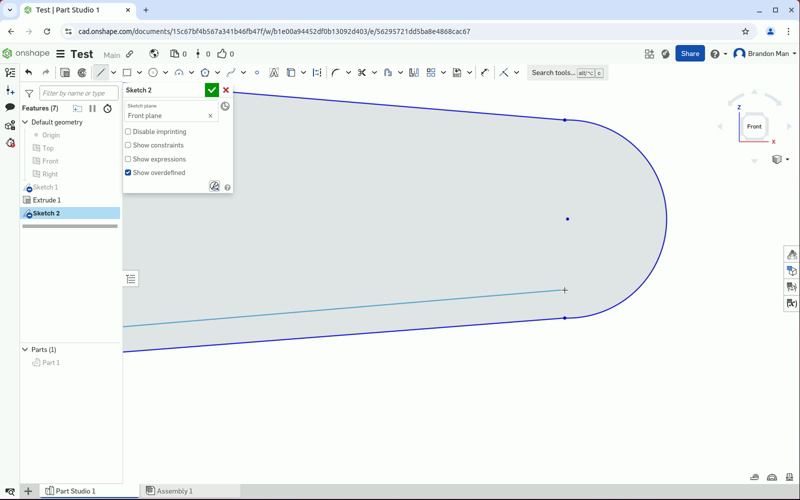
scroll(-6)
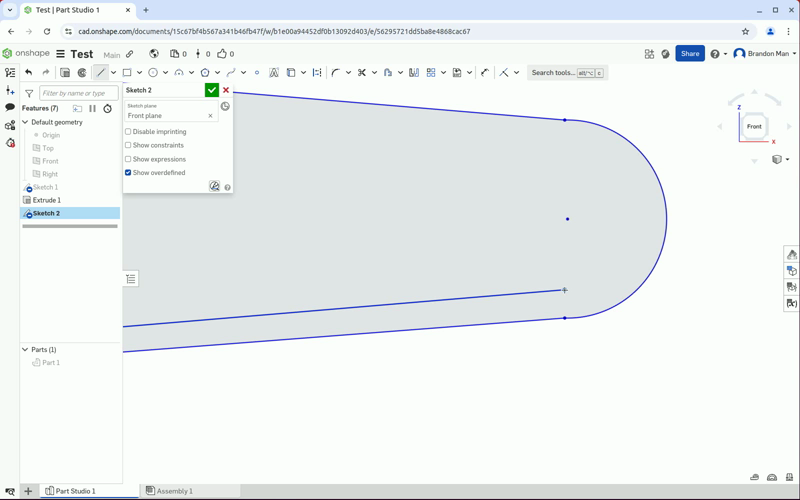
scroll(-6)
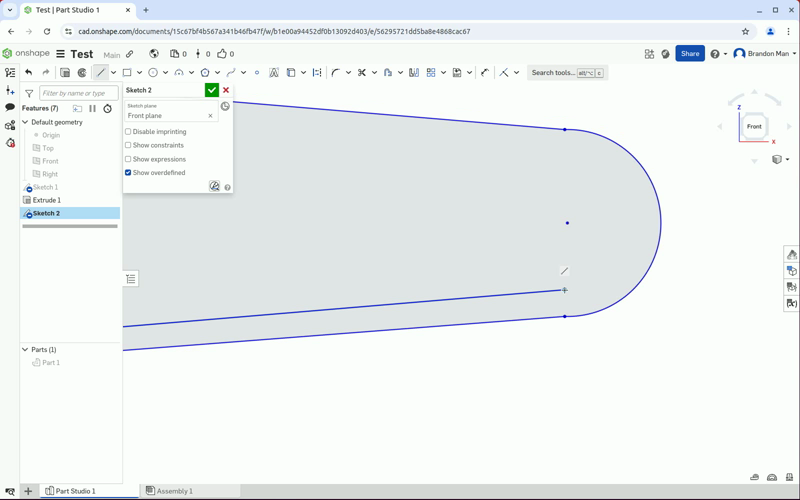
scroll(-6)
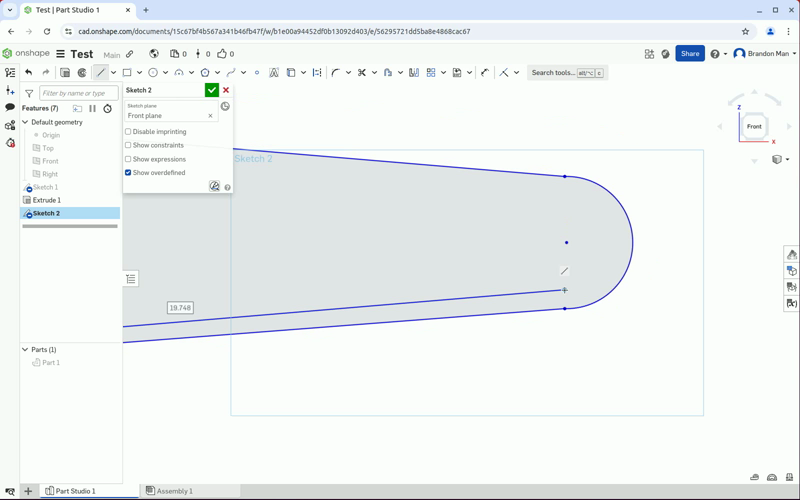
scroll(-6)
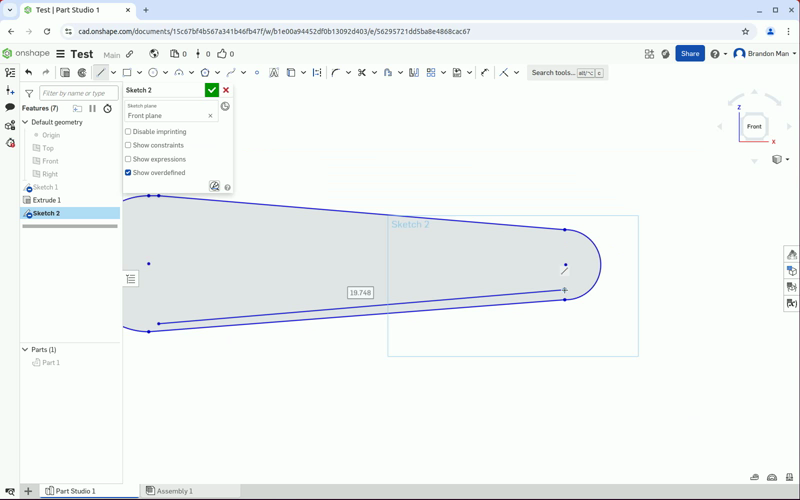
scroll(-6)
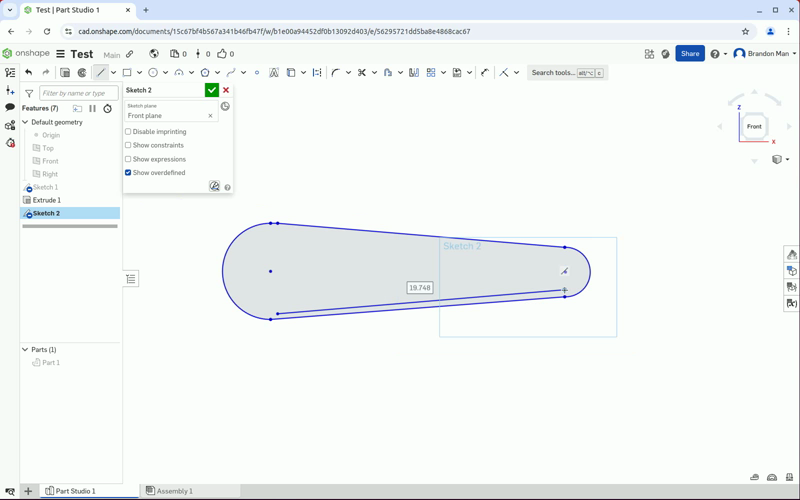
scroll(-6)
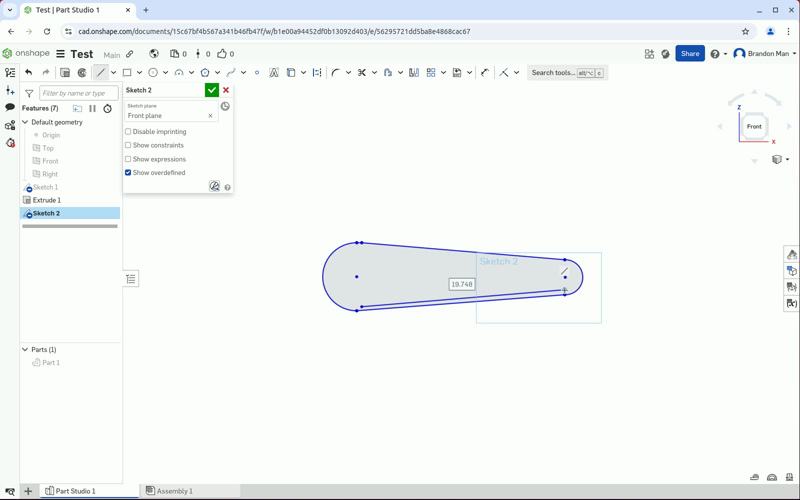
scroll(-6)
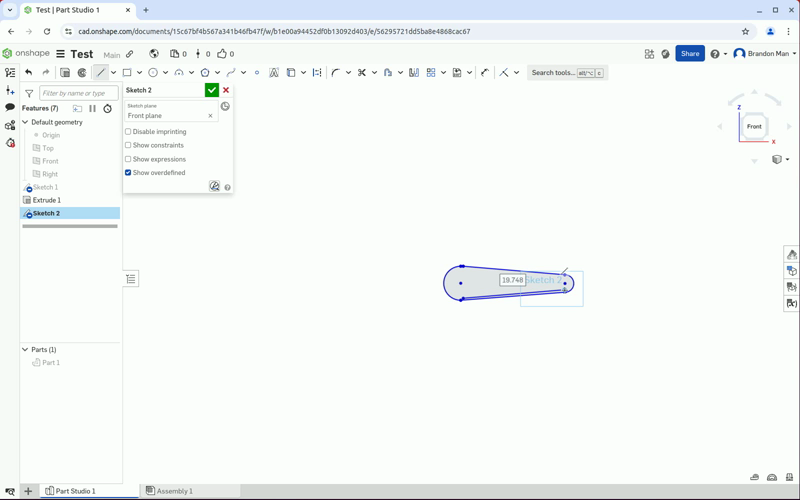
key_up(shift)
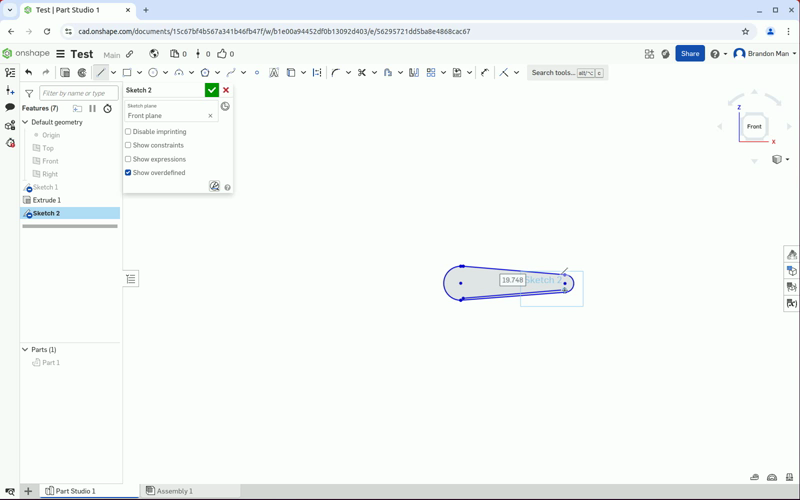
key(esc)
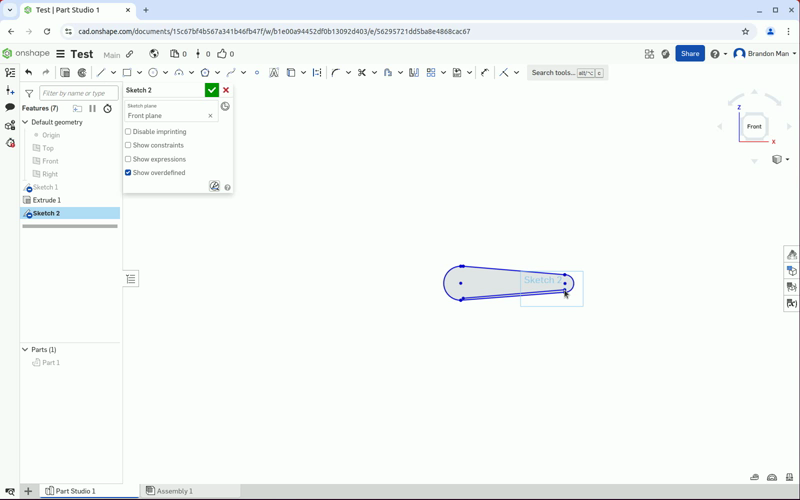
key(a)
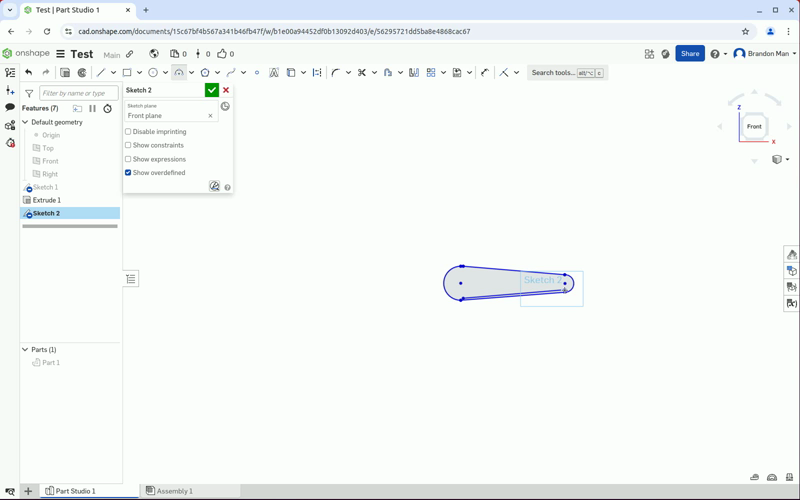
mouse_move(564, 289)
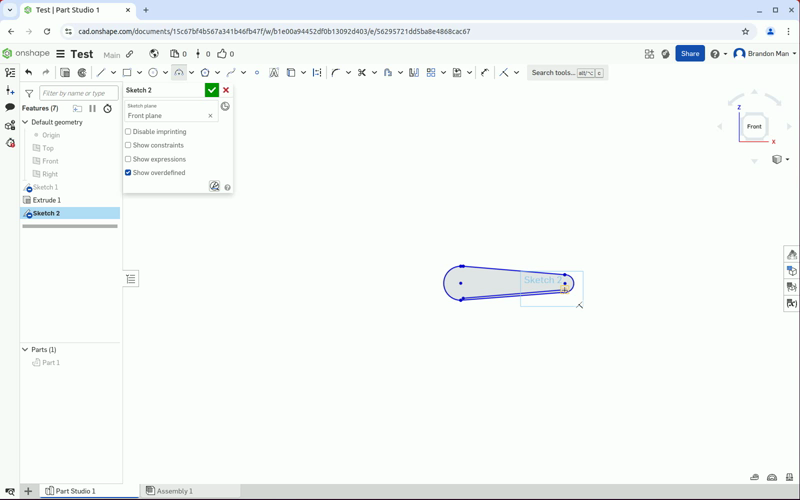
scroll(6)
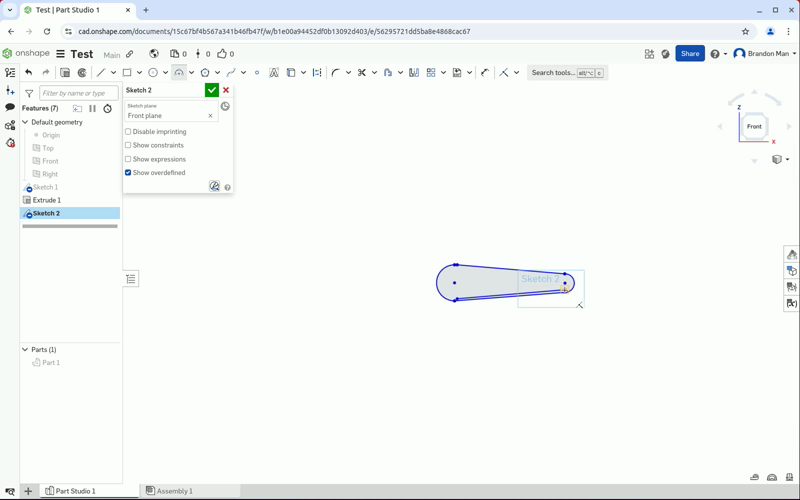
scroll(6)
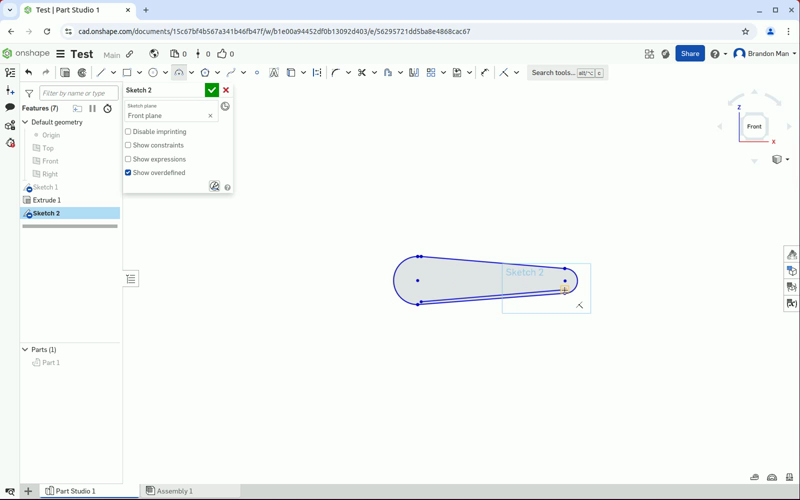
scroll(6)
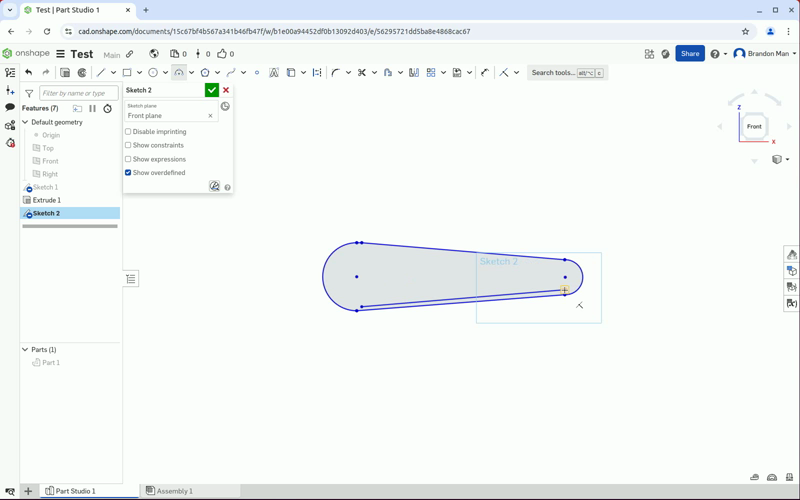
scroll(6)
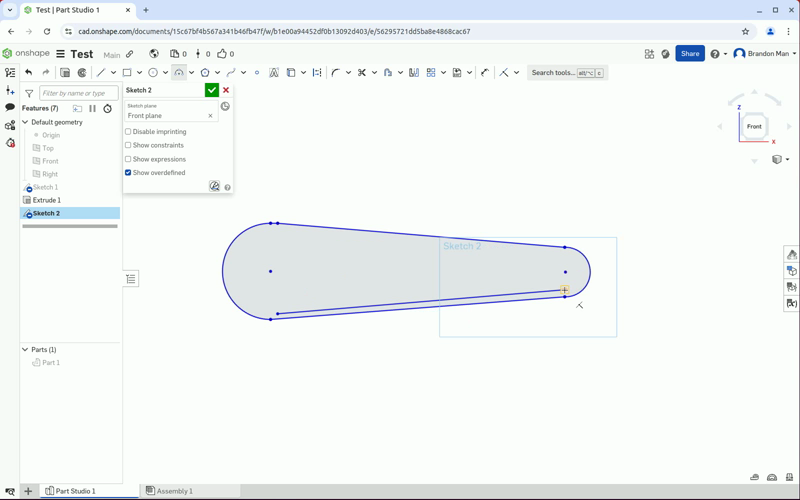
scroll(6)
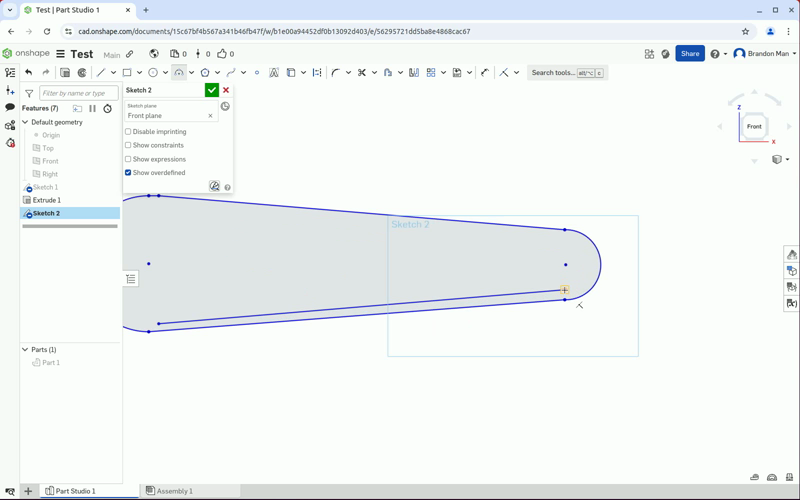
scroll(6)
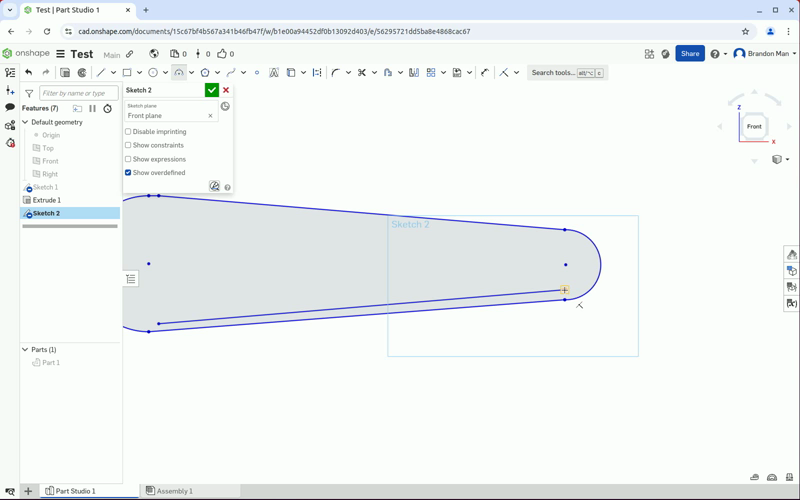
scroll(6)
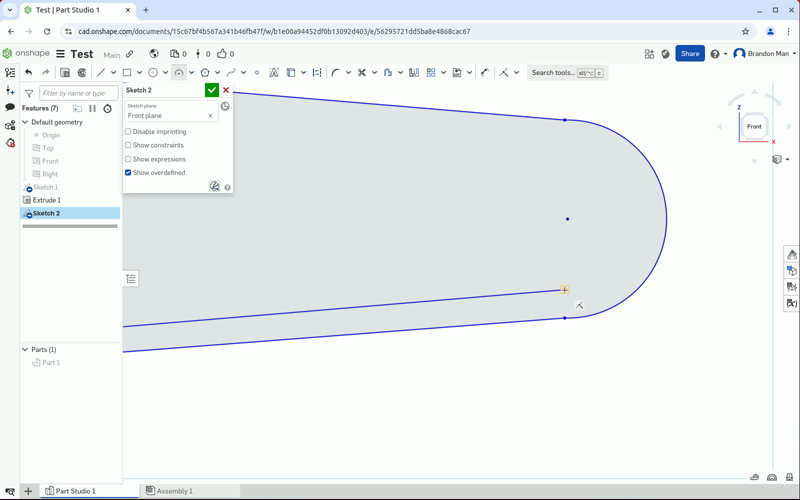
click(564, 289)
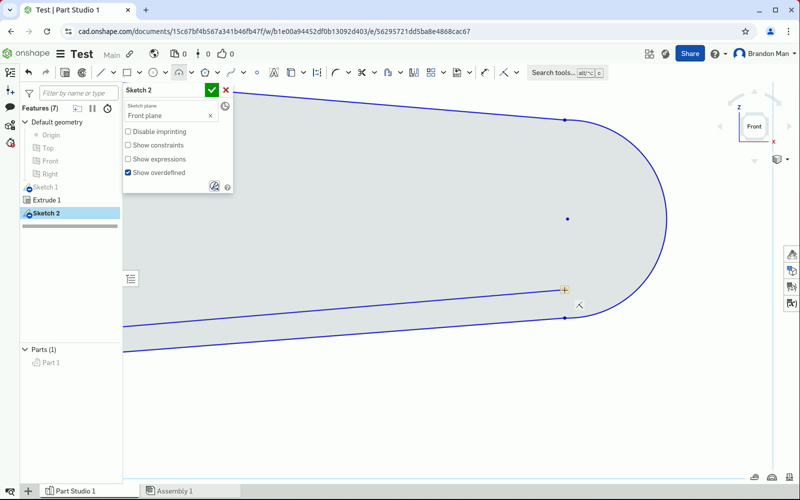
scroll(-6)
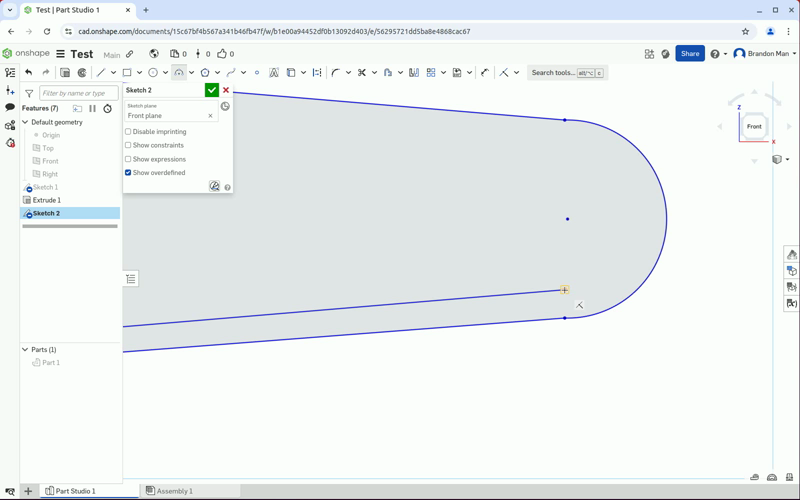
scroll(-6)
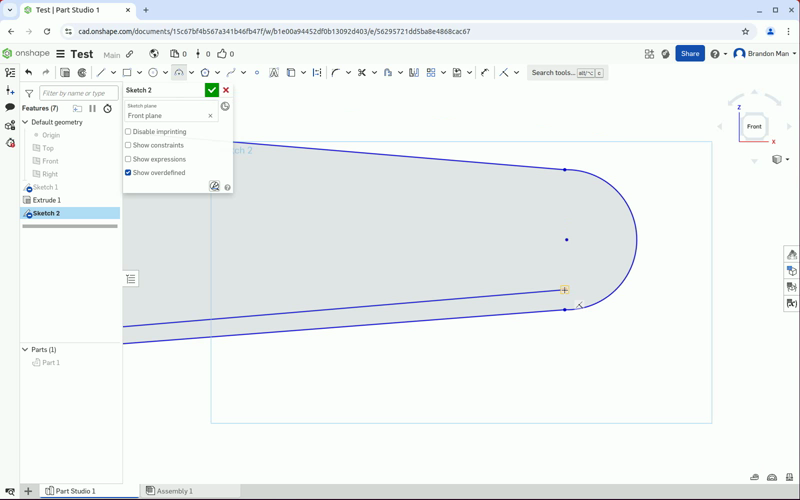
scroll(-6)
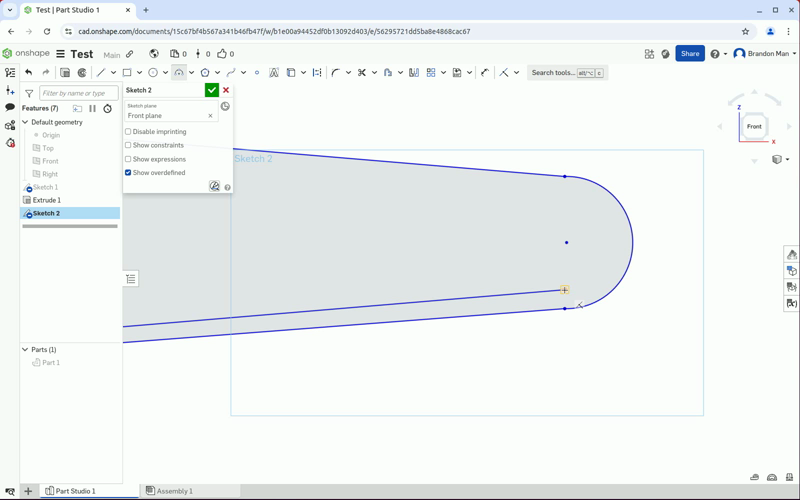
scroll(-6)
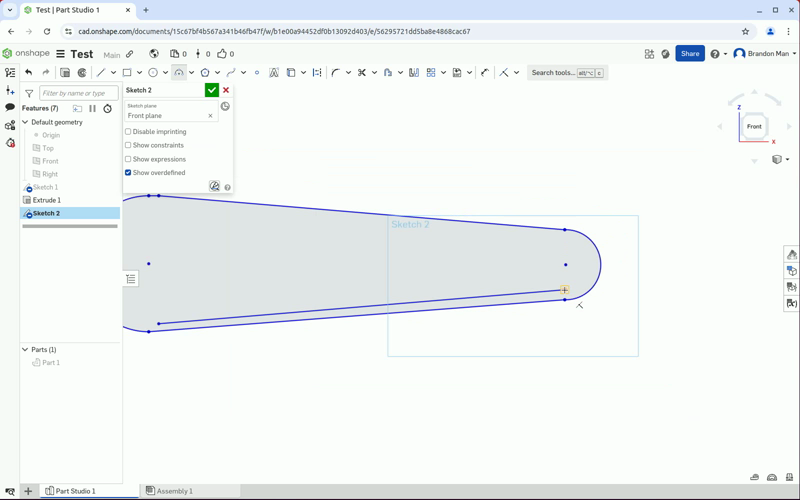
scroll(-6)
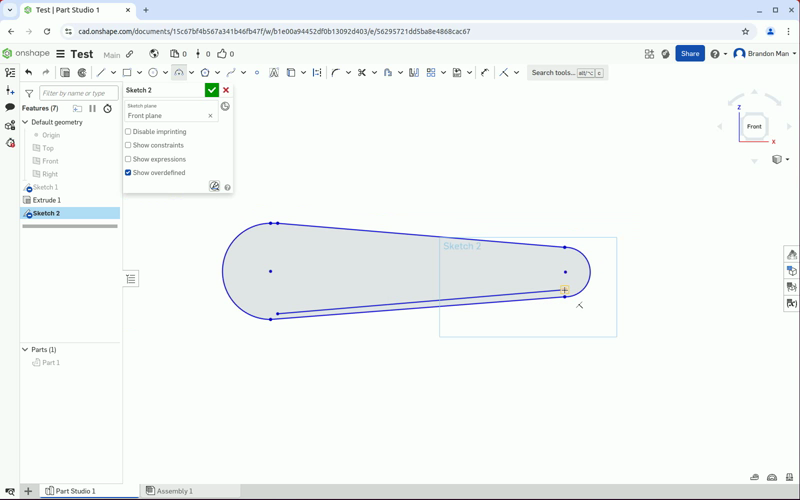
scroll(-6)
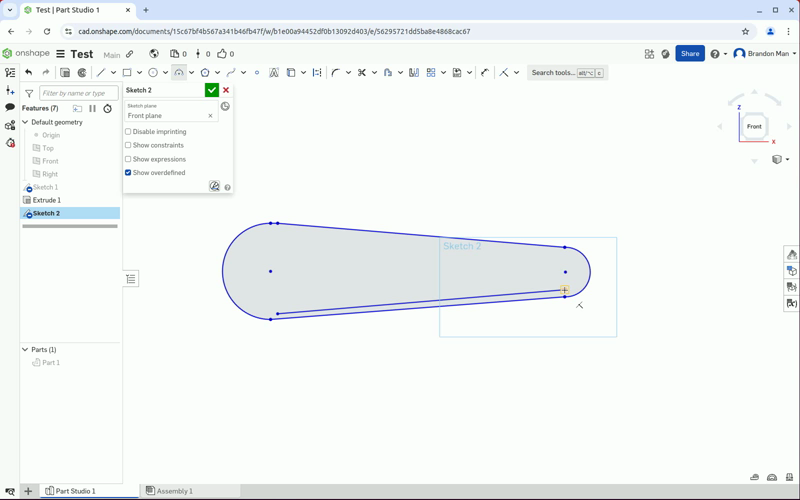
scroll(-6)
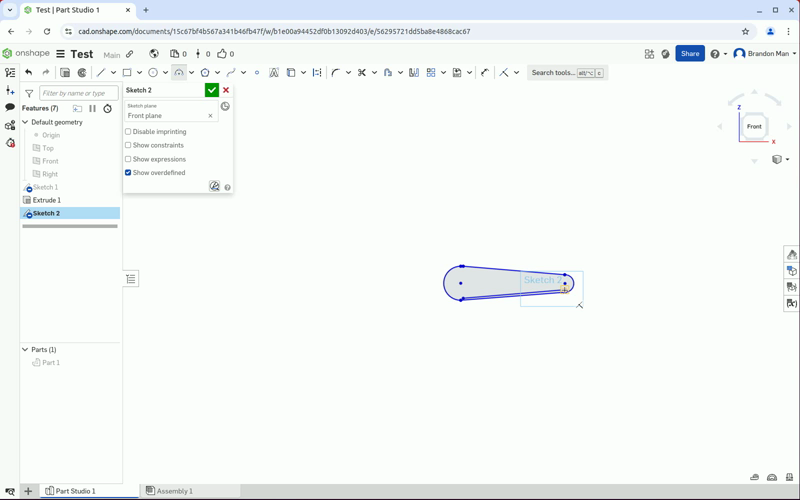
key_down(shift)
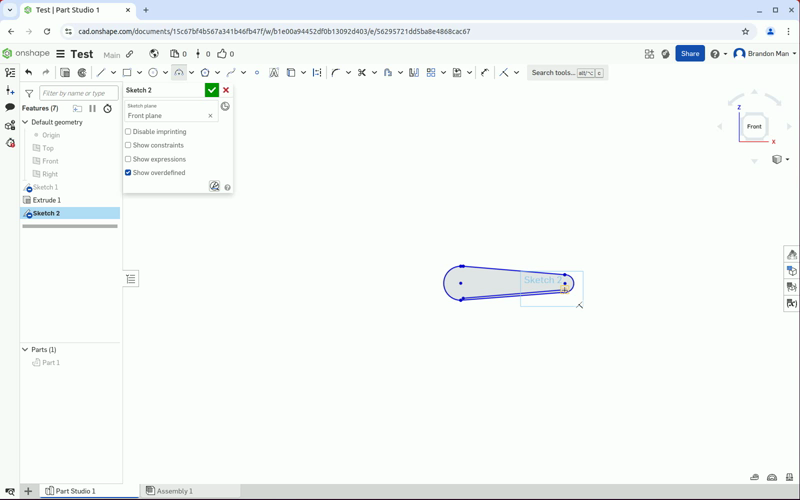
mouse_move(564, 276)
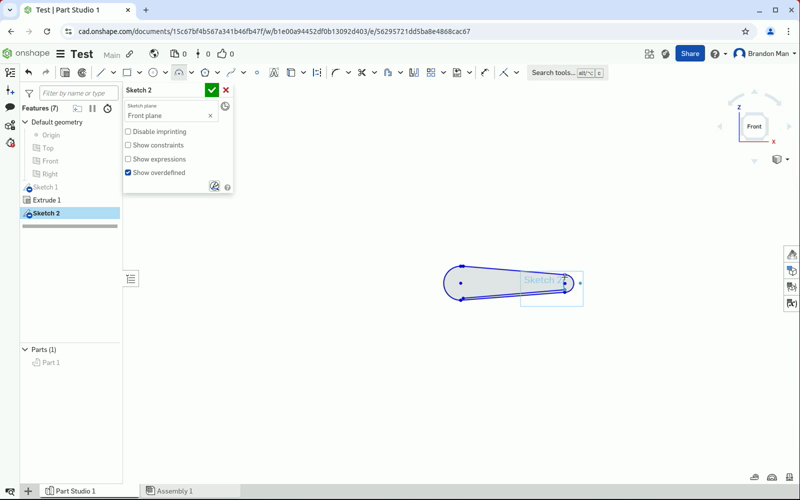
scroll(6)
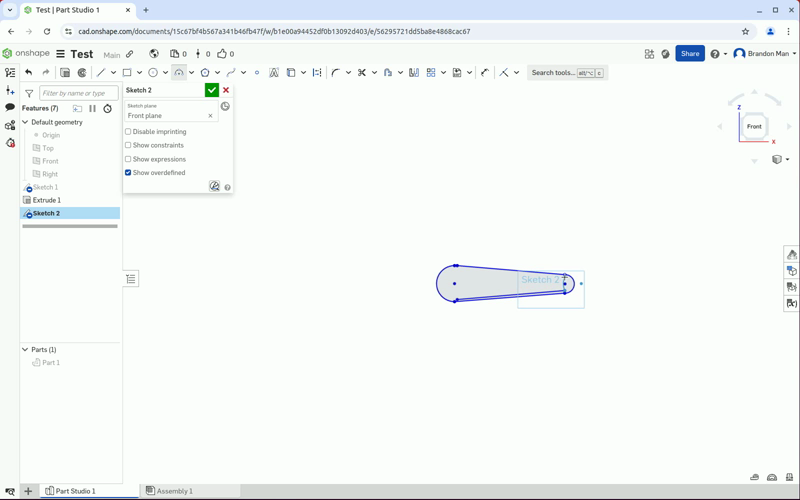
scroll(6)
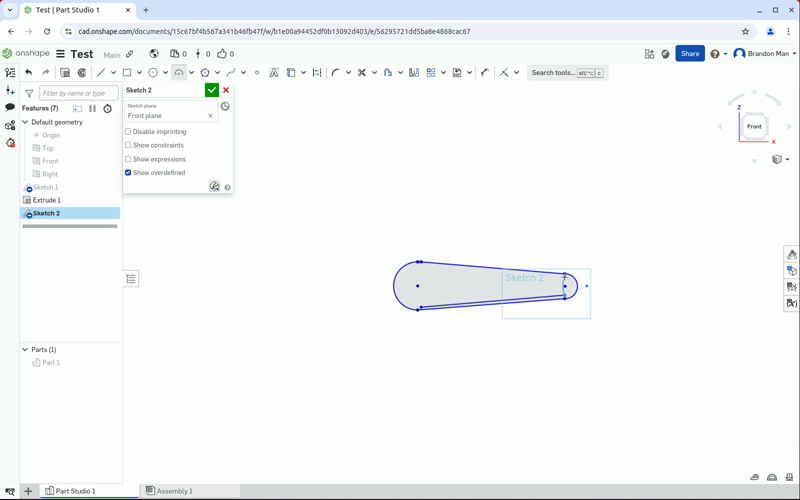
scroll(6)
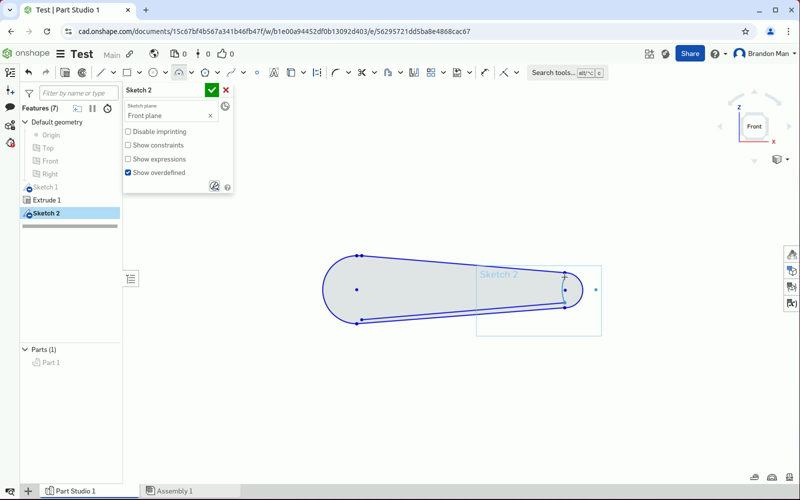
scroll(6)
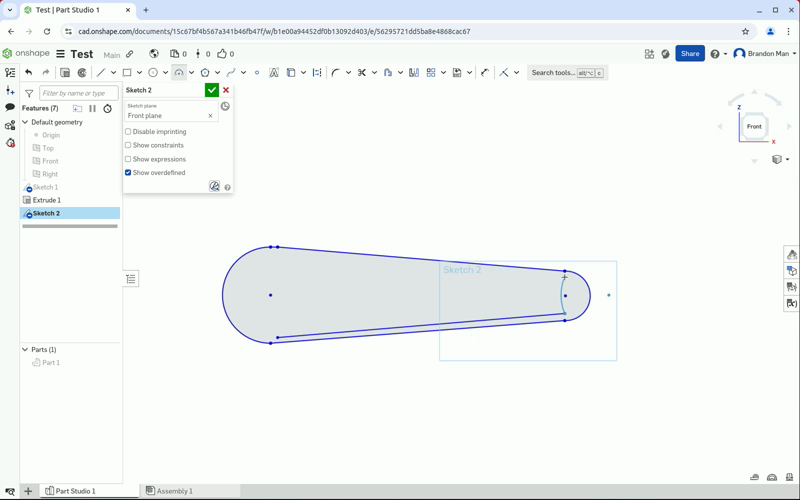
scroll(6)
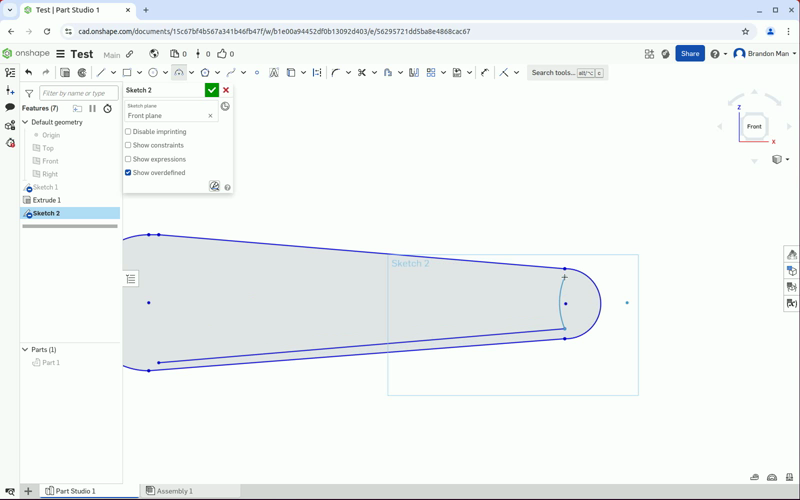
scroll(6)
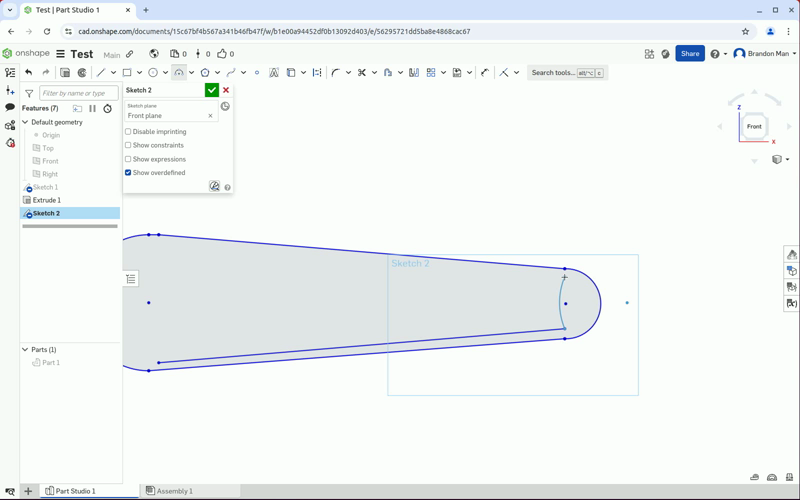
scroll(6)
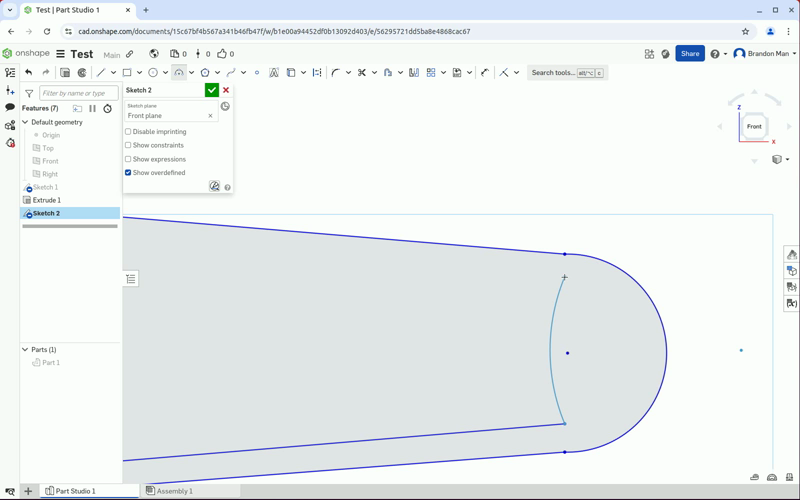
click(564, 276)
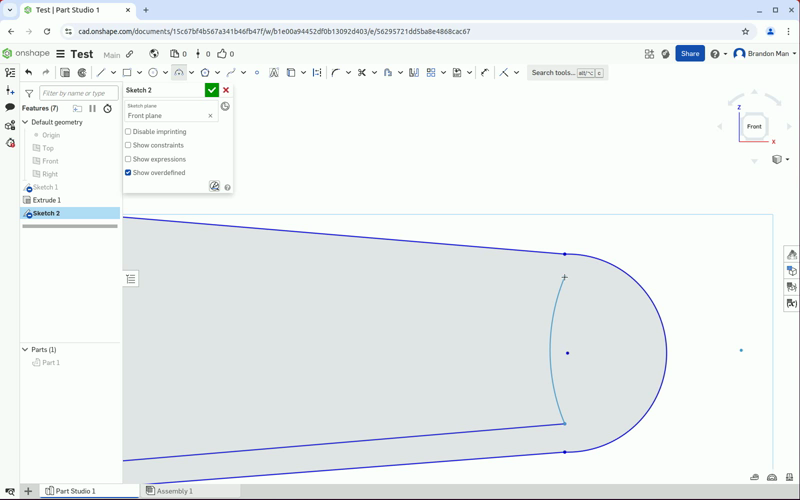
scroll(-6)
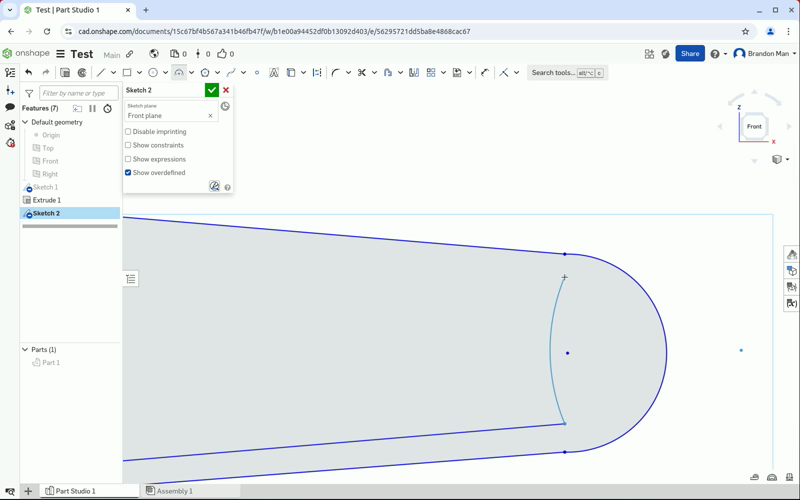
scroll(-6)
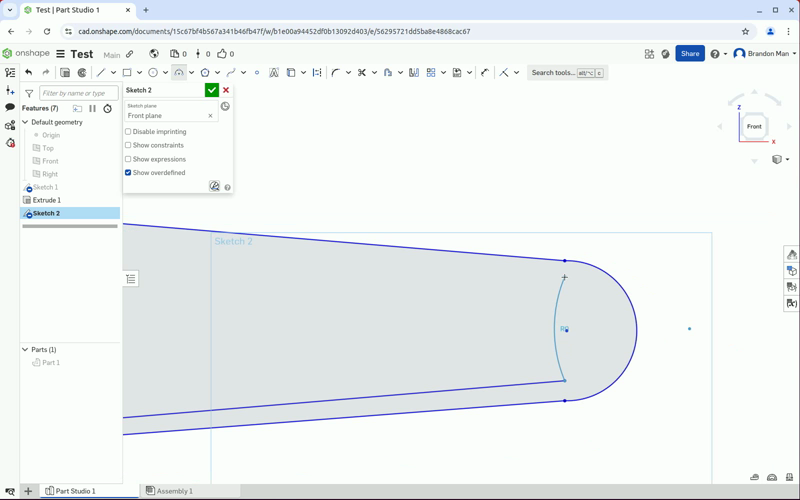
scroll(-6)
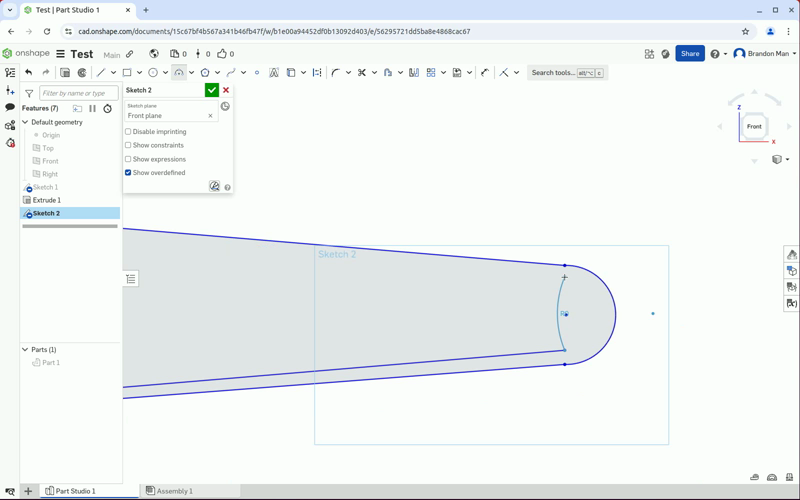
scroll(-6)
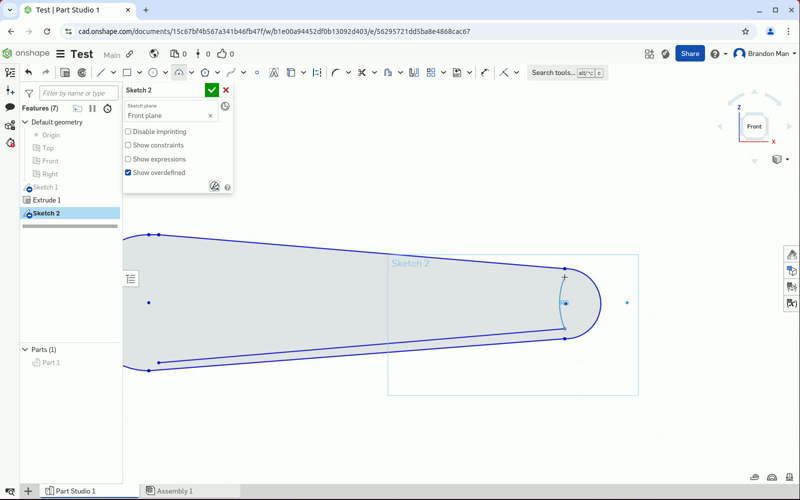
scroll(-6)
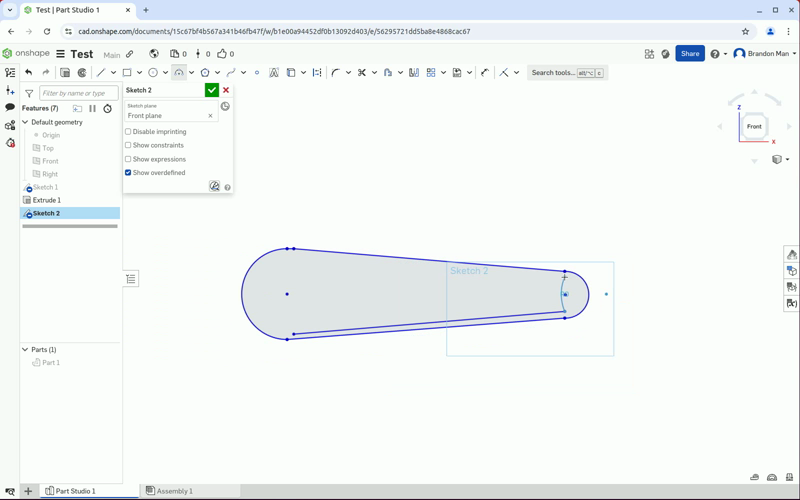
scroll(-6)
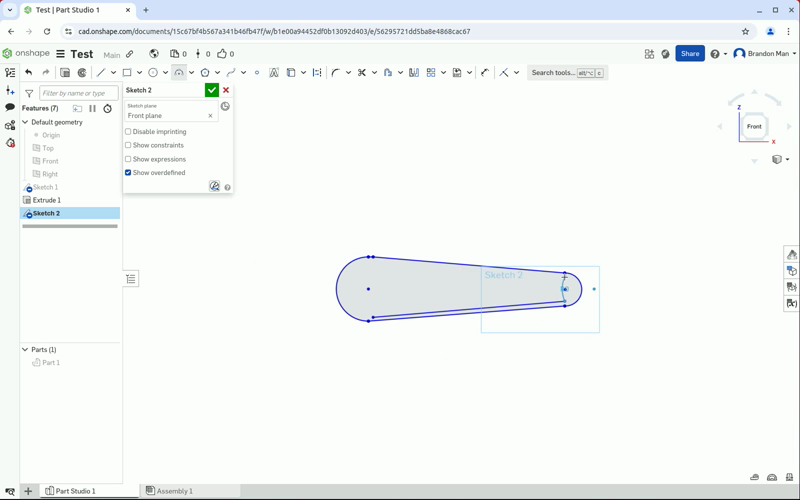
scroll(-6)
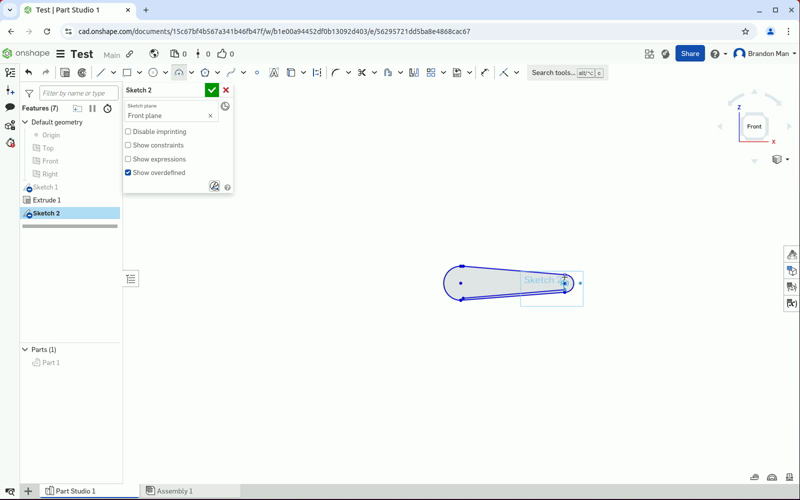
mouse_move(571, 283)
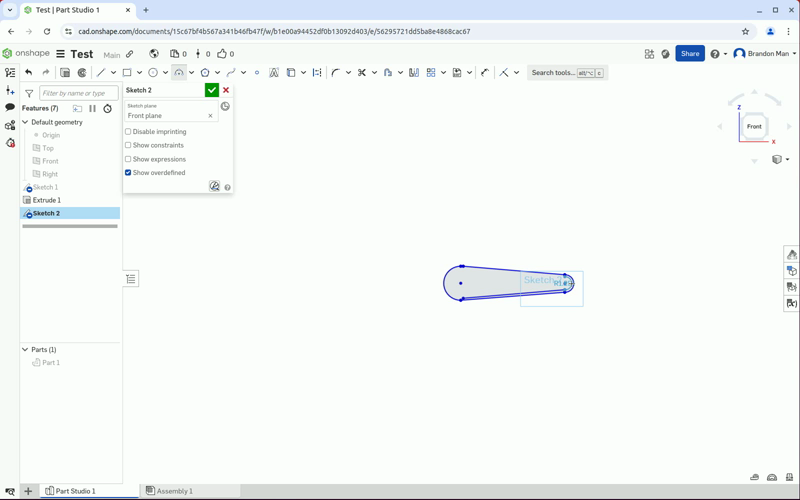
scroll(6)
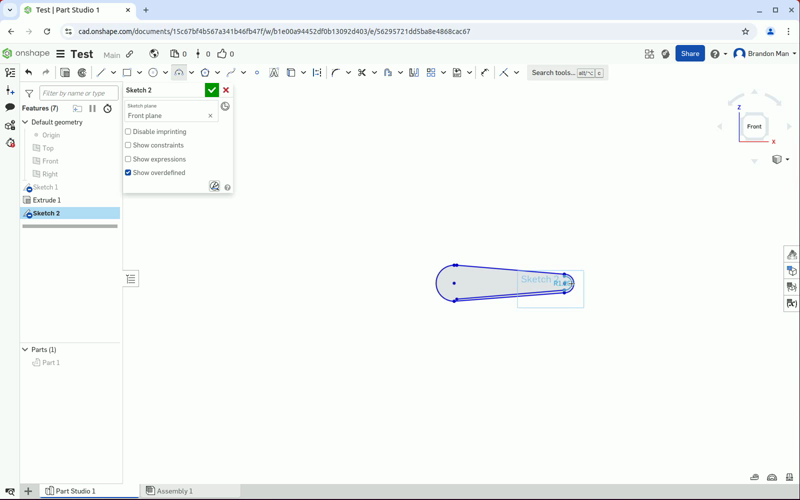
scroll(6)
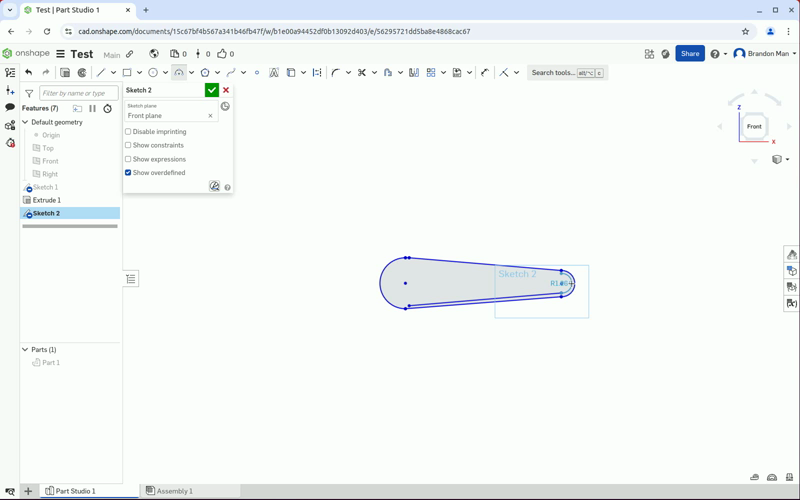
scroll(6)
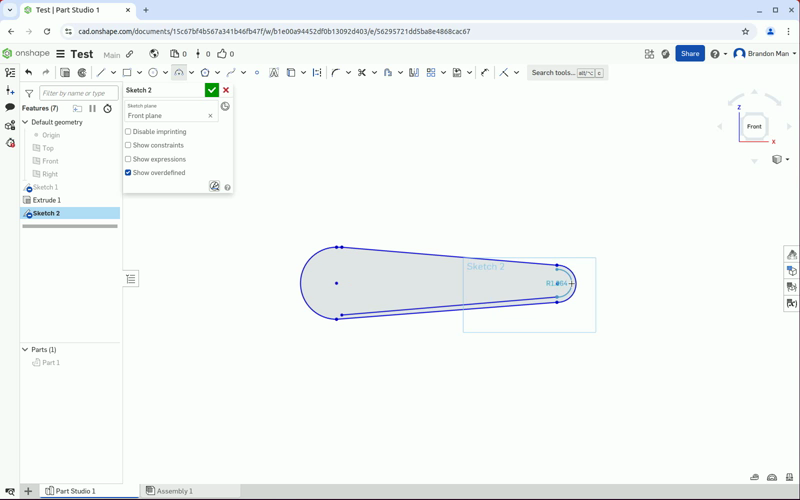
scroll(6)
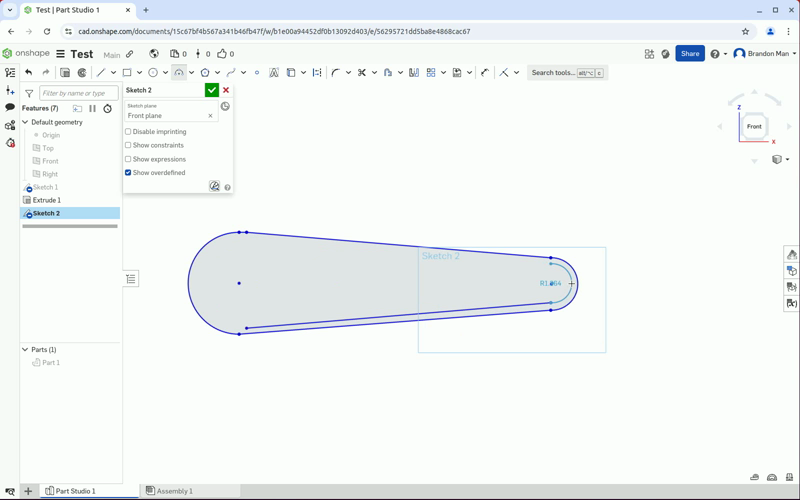
scroll(6)
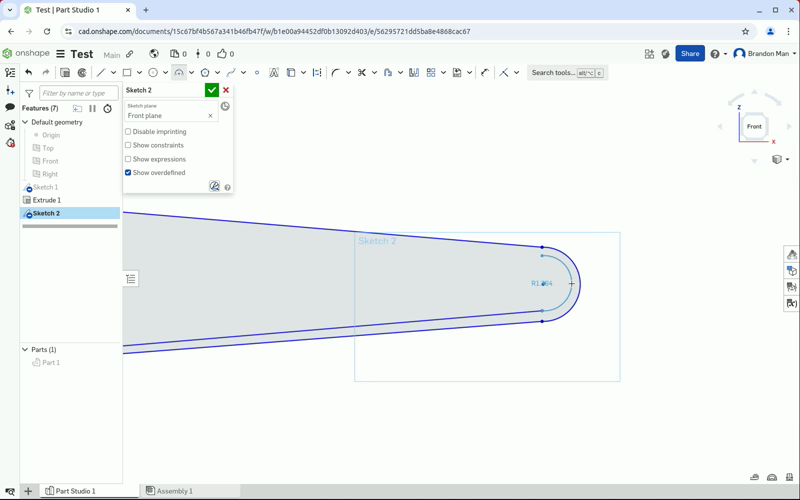
scroll(6)
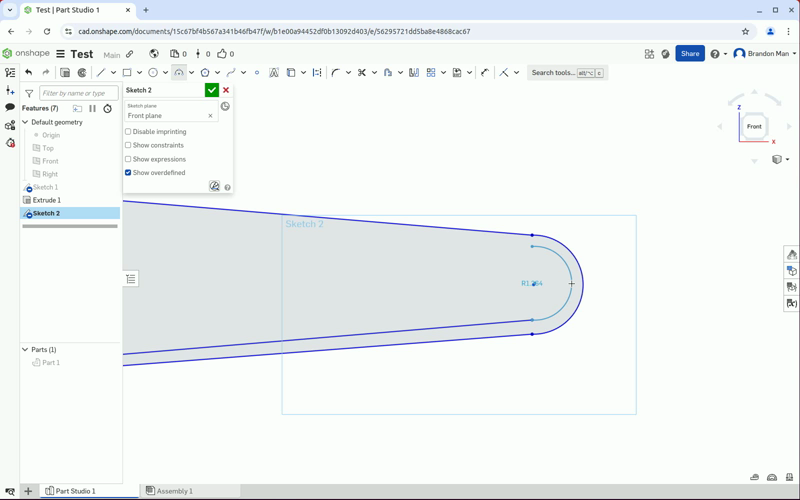
scroll(6)
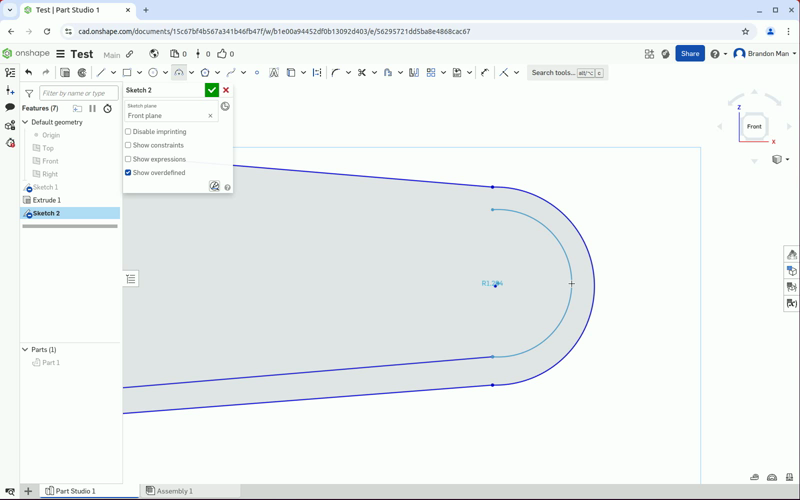
click(571, 283)
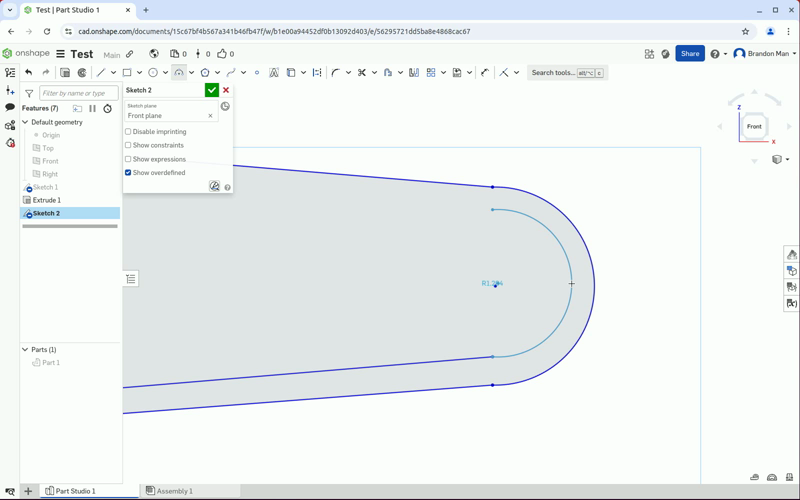
scroll(-6)
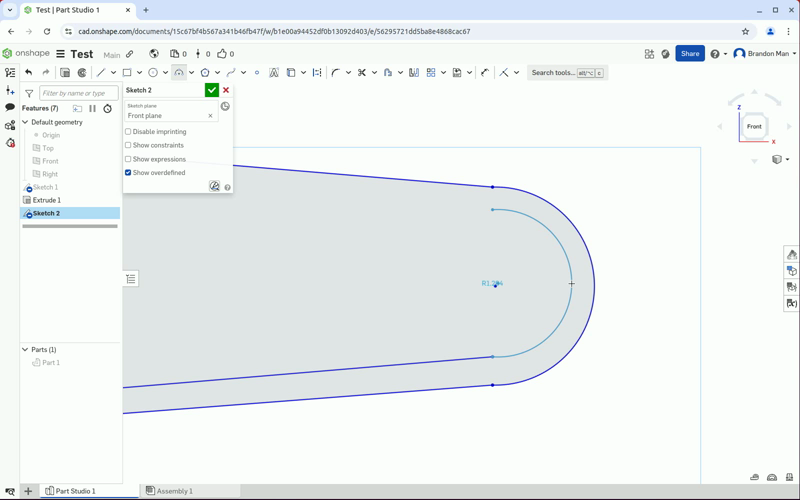
scroll(-6)
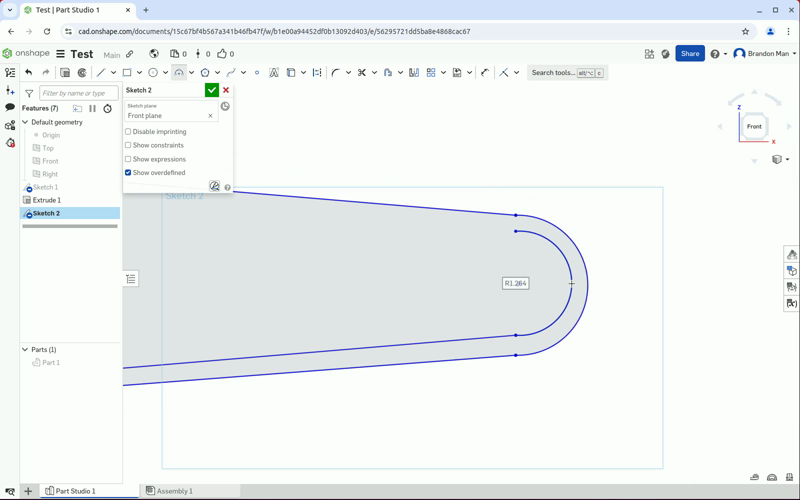
scroll(-6)
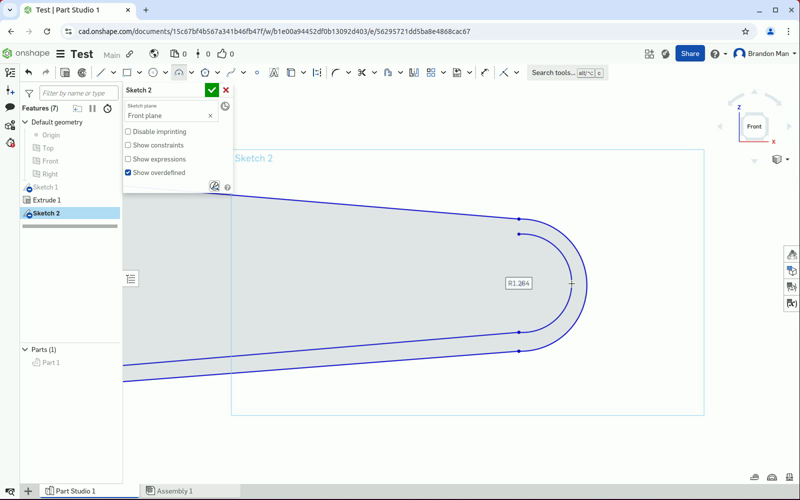
scroll(-6)
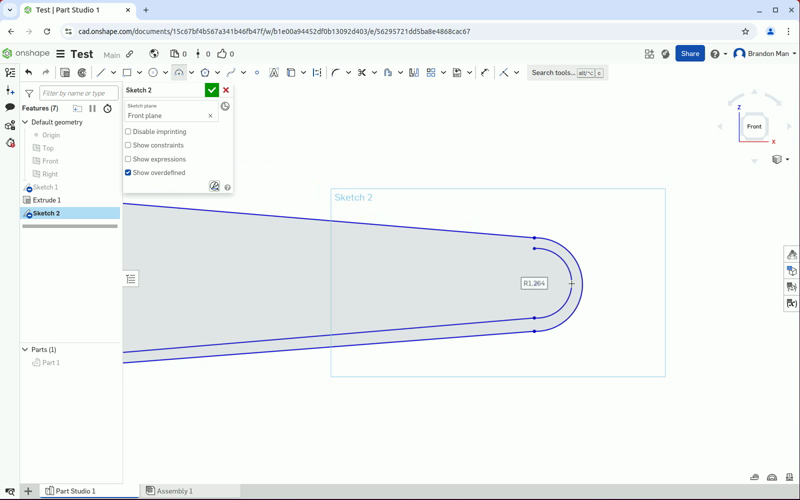
scroll(-6)
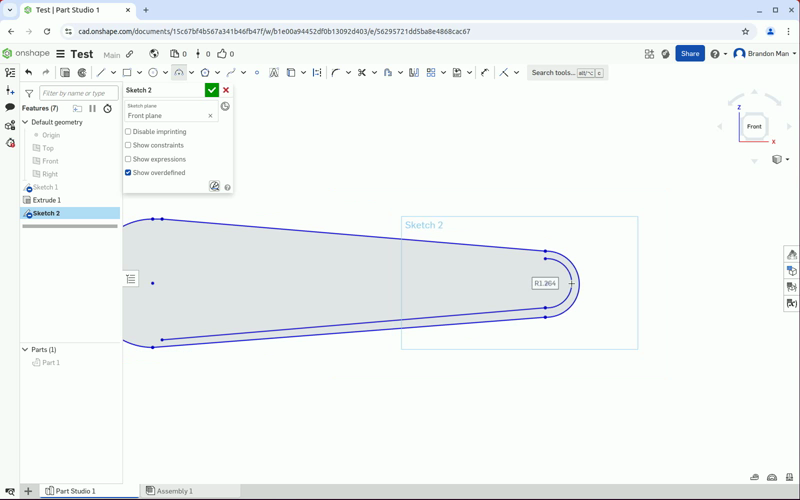
scroll(-6)
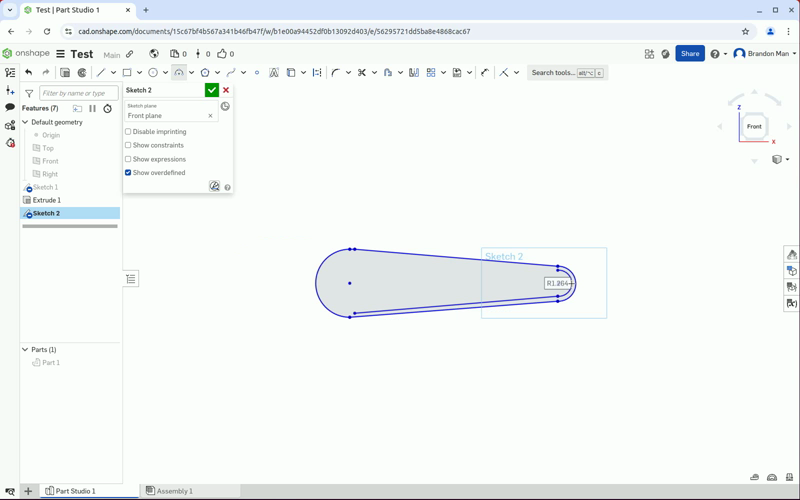
scroll(-6)
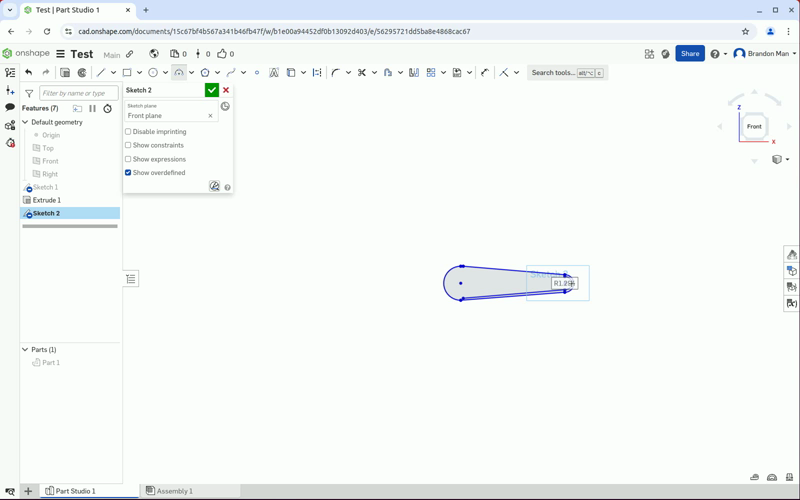
key_up(shift)
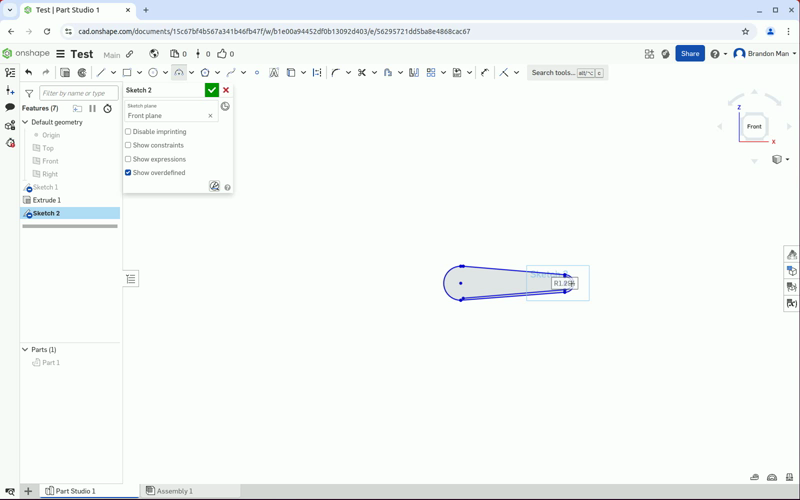
key(esc)
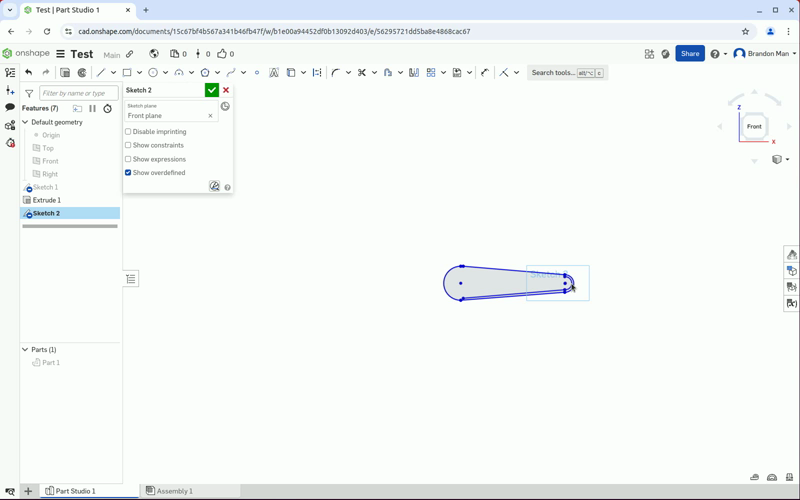
key(l)
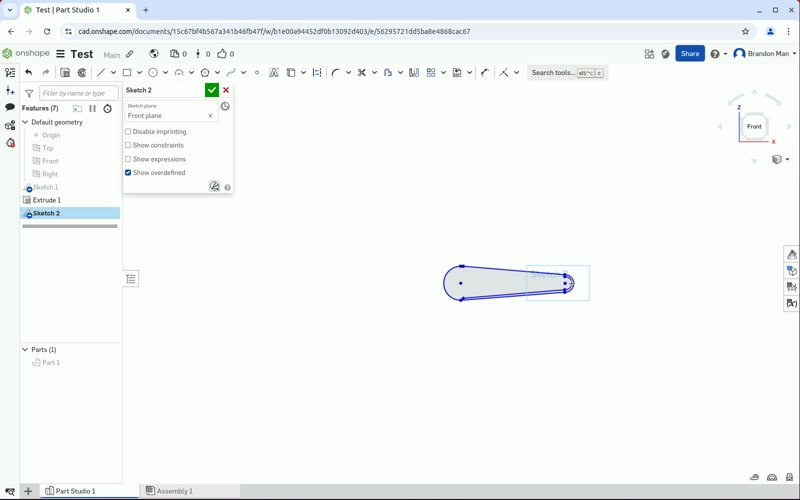
mouse_move(564, 276)
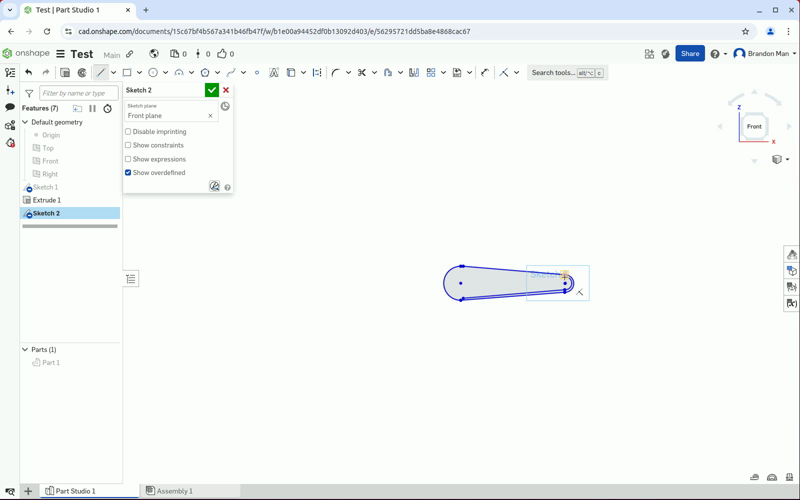
scroll(6)
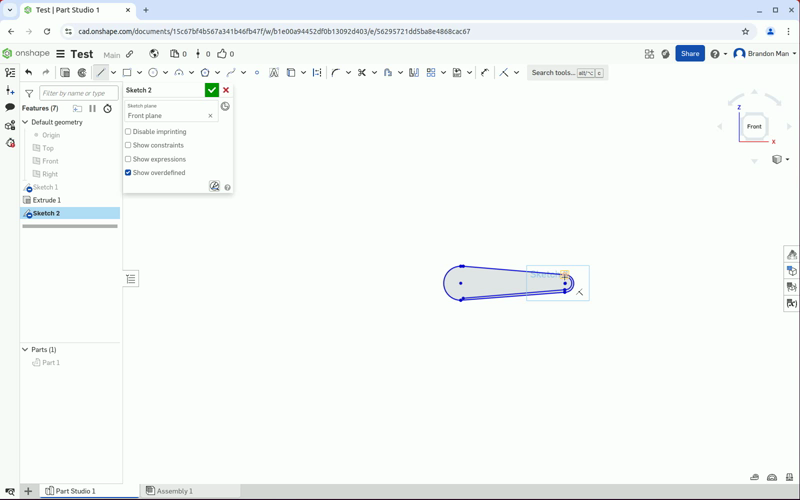
scroll(6)
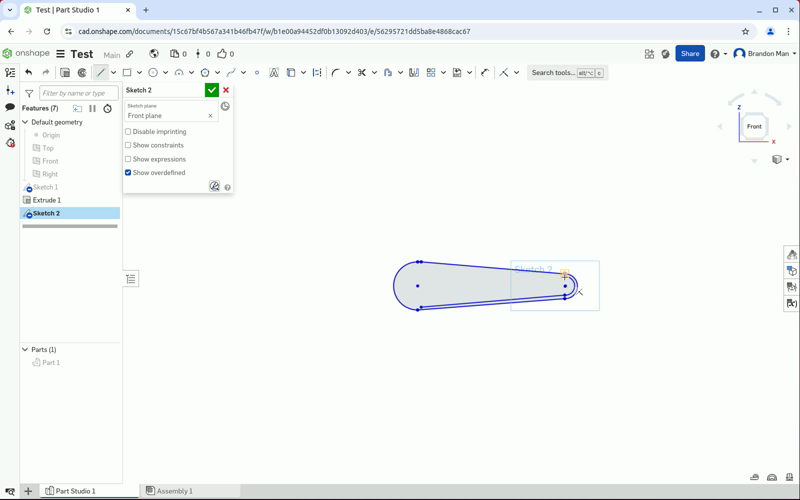
scroll(6)
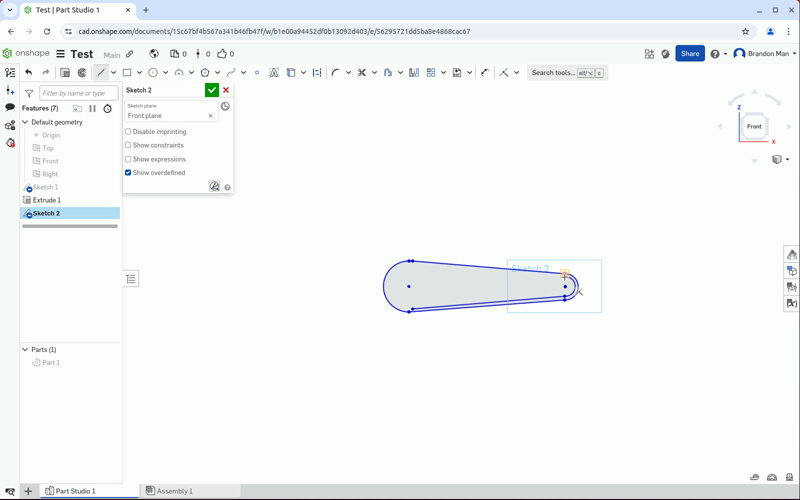
scroll(6)
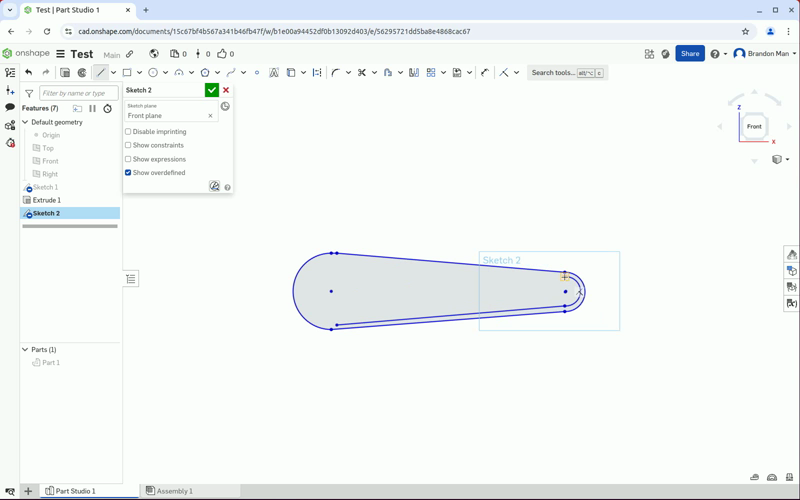
scroll(6)
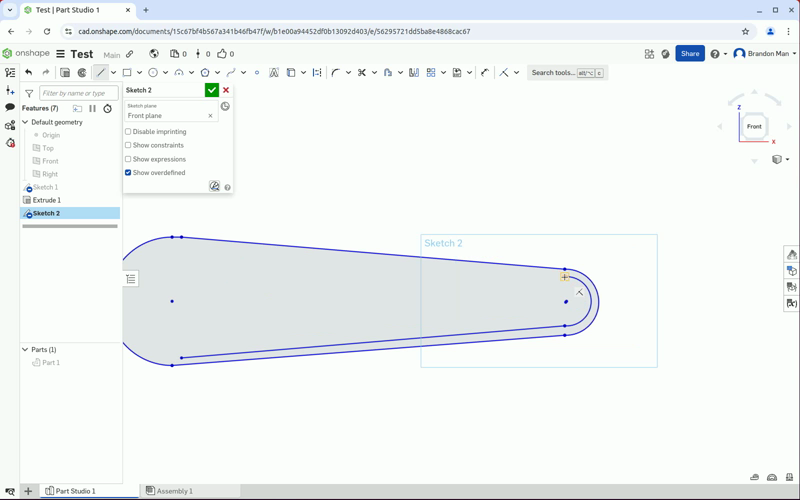
scroll(6)
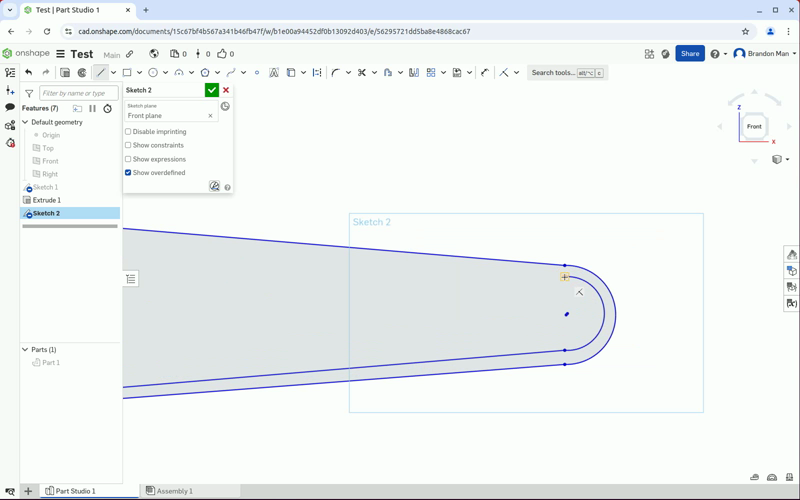
scroll(6)
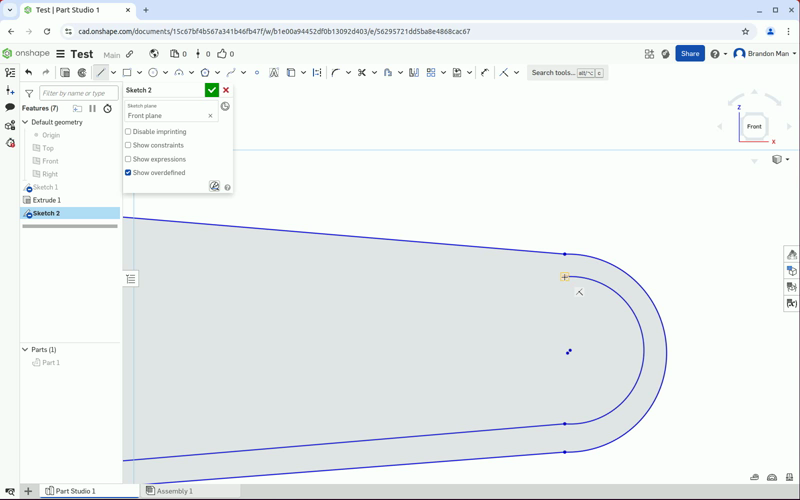
click(564, 276)
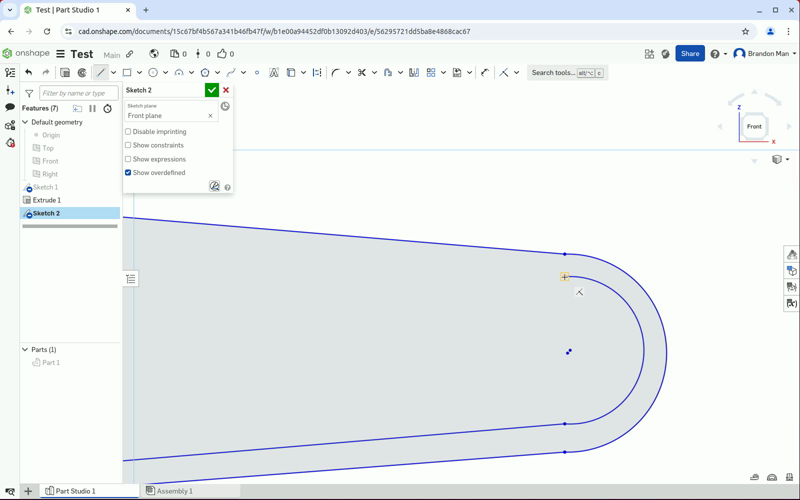
scroll(-6)
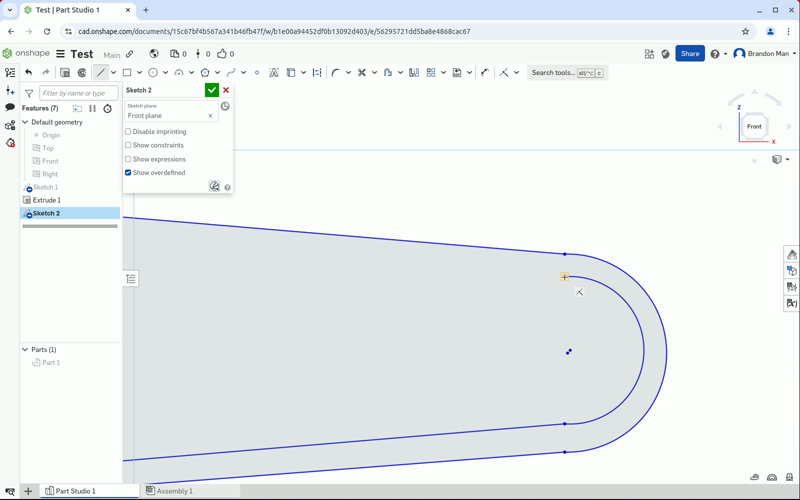
scroll(-6)
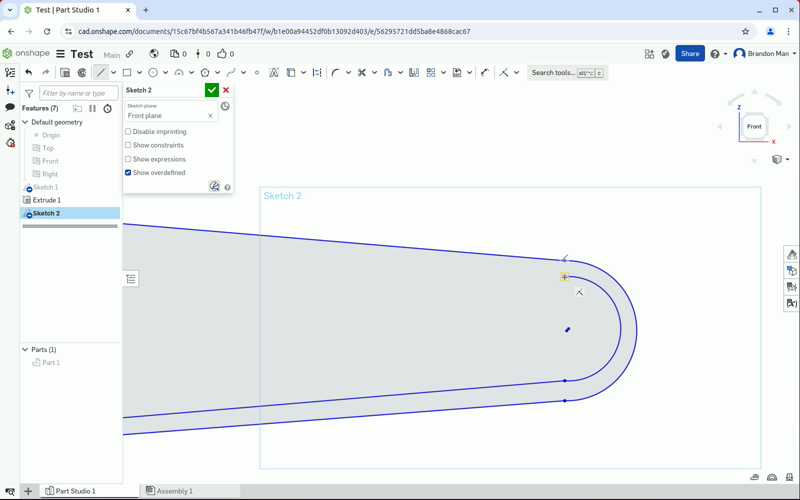
scroll(-6)
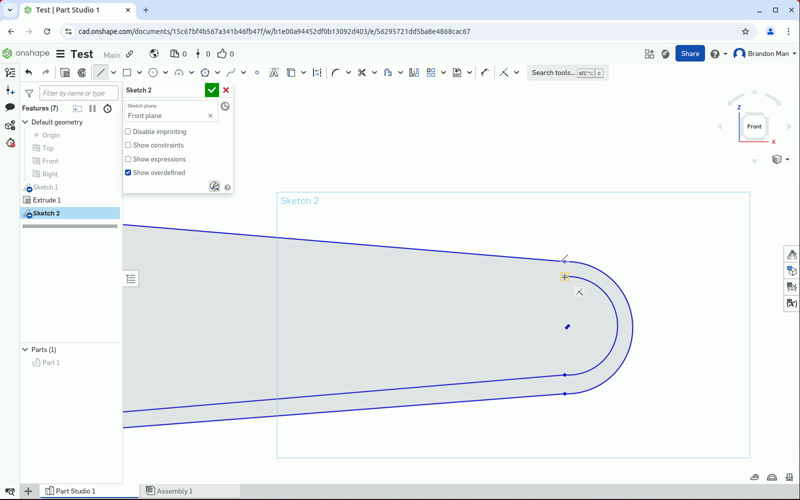
scroll(-6)
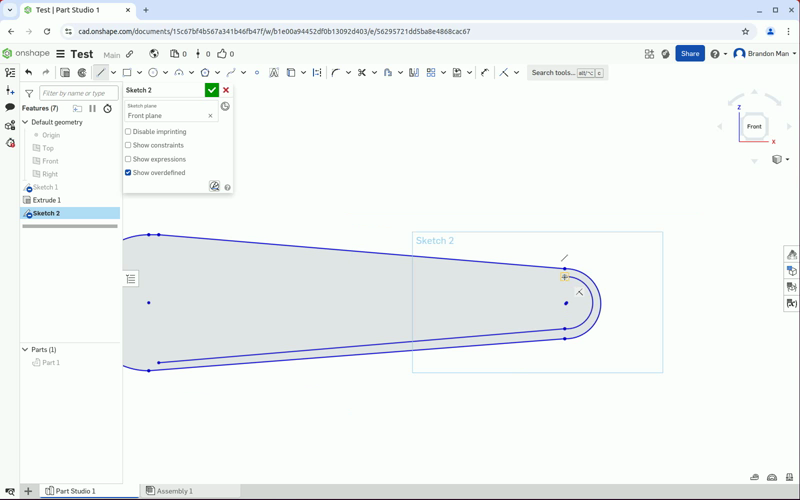
scroll(-6)
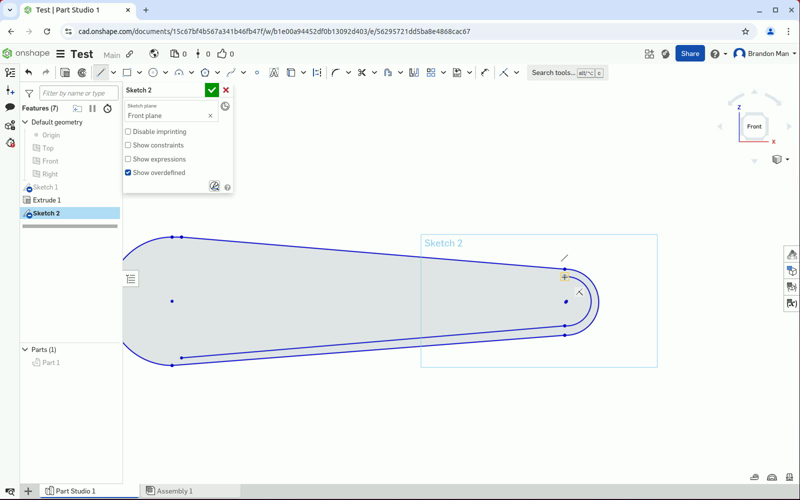
scroll(-6)
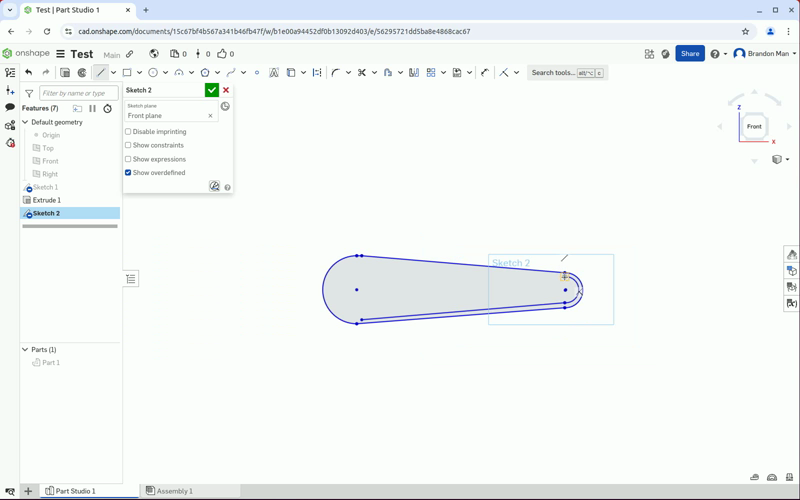
scroll(-6)
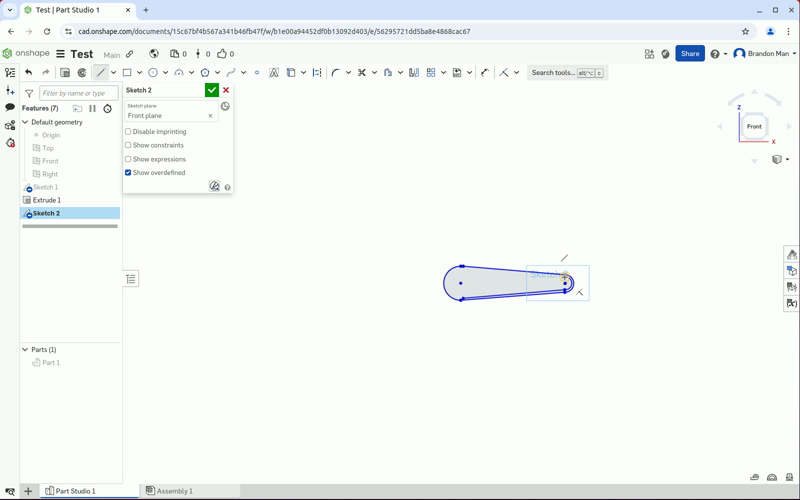
key_down(shift)
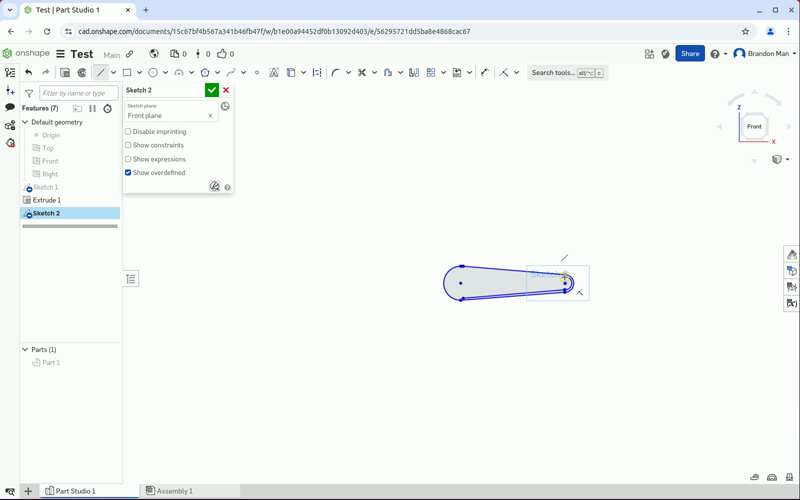
mouse_move(463, 268)
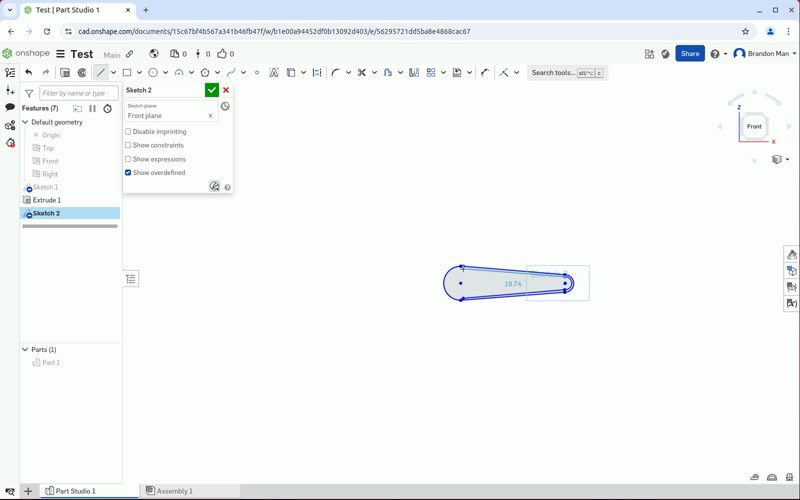
scroll(6)
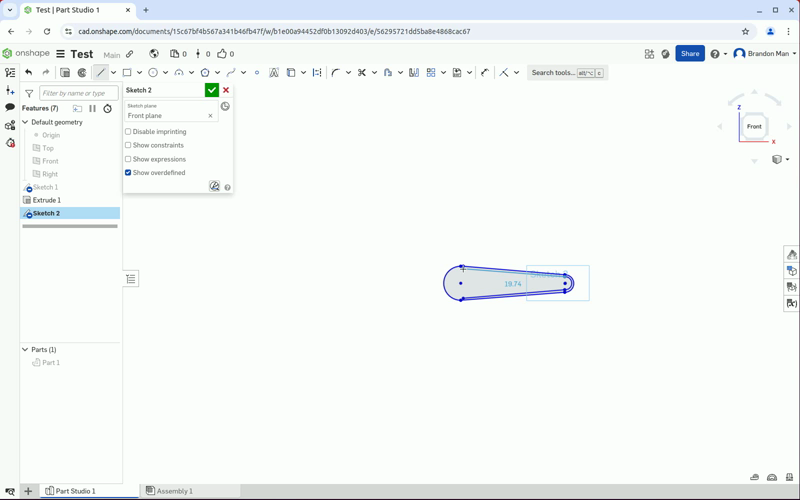
scroll(6)
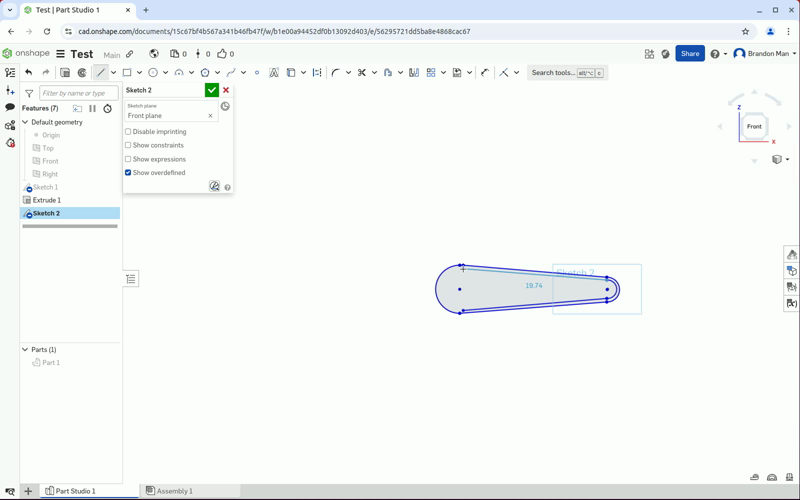
scroll(6)
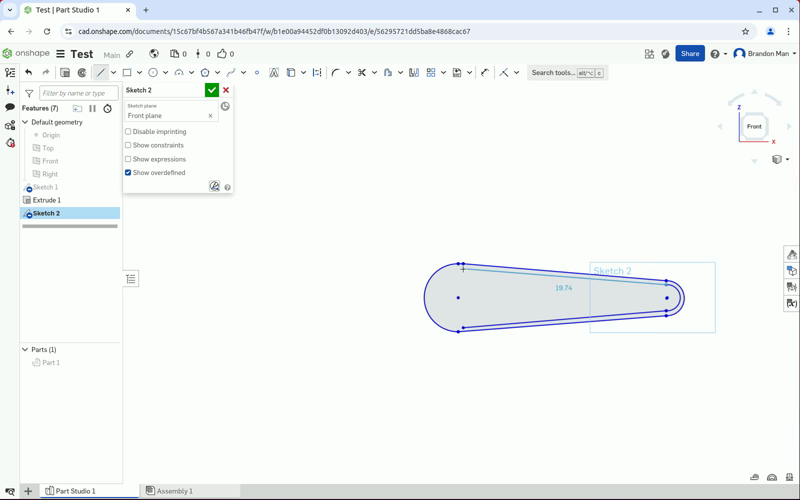
scroll(6)
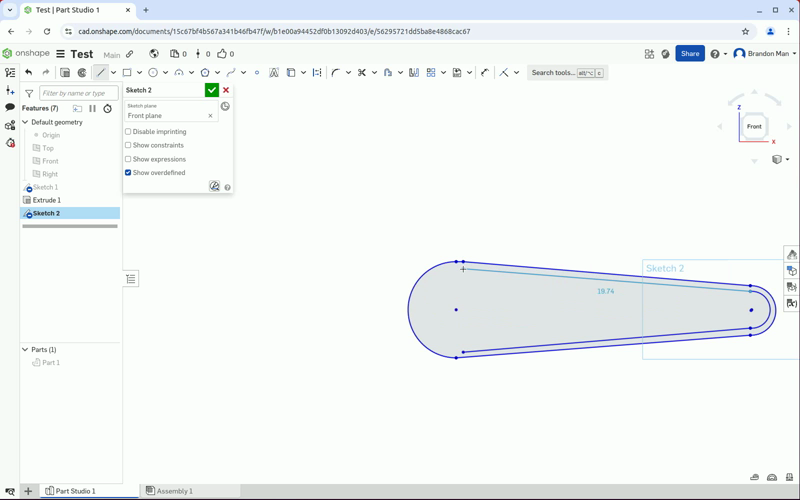
scroll(6)
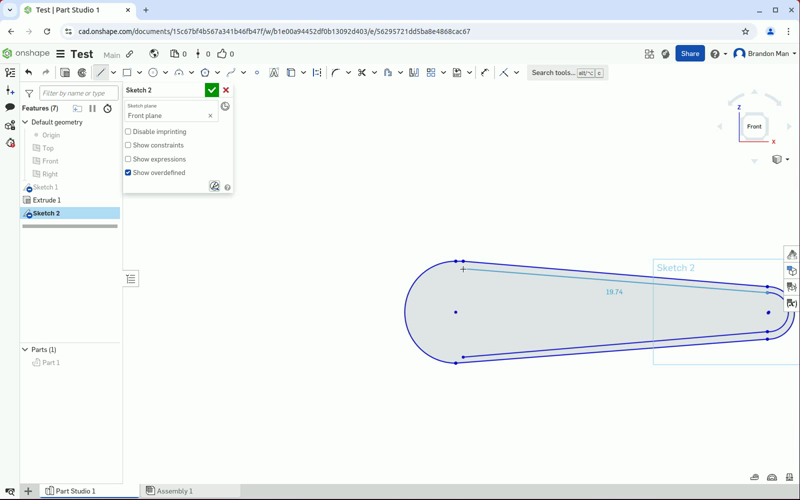
scroll(6)
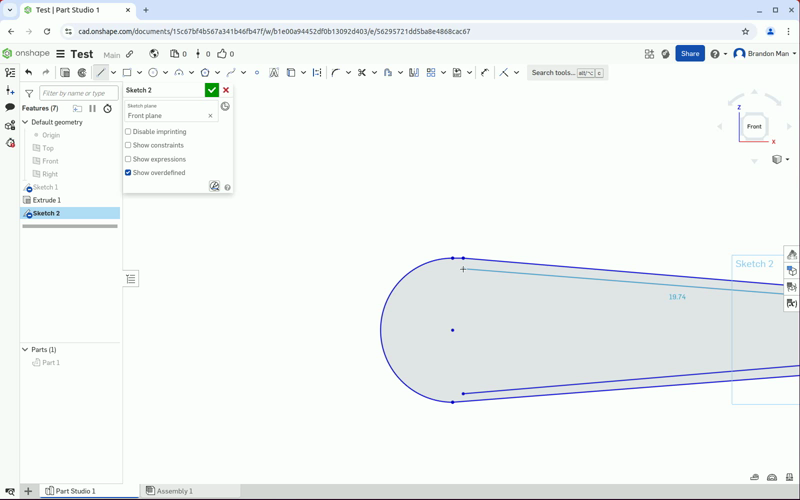
scroll(6)
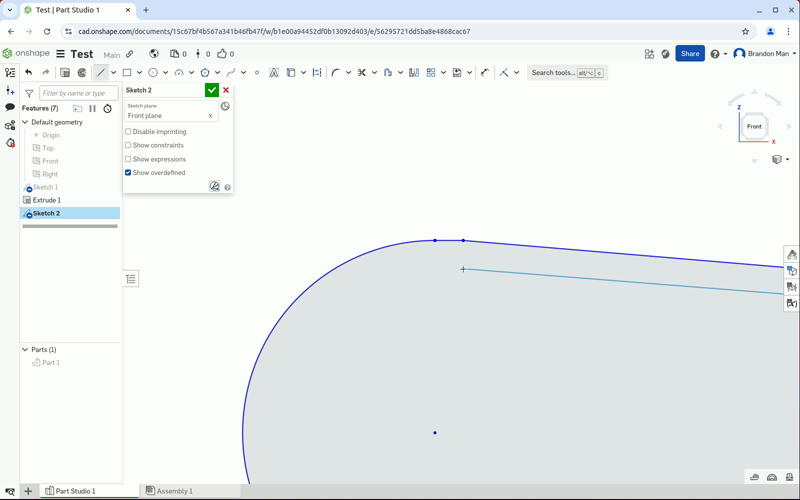
click(463, 268)
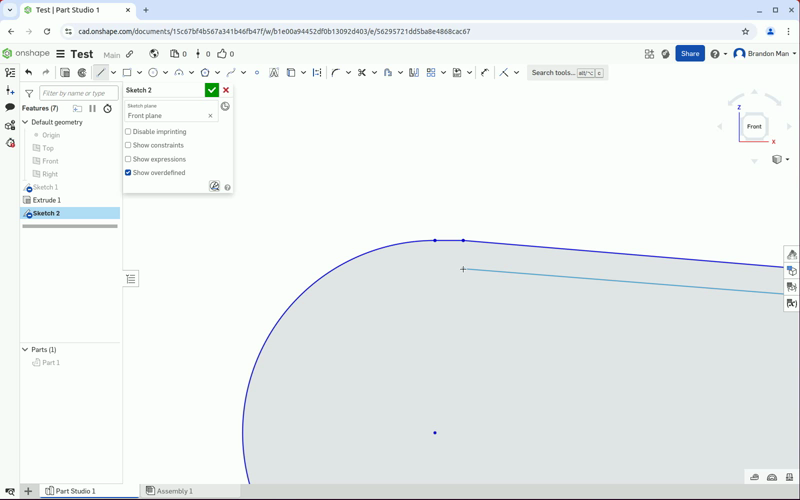
scroll(-6)
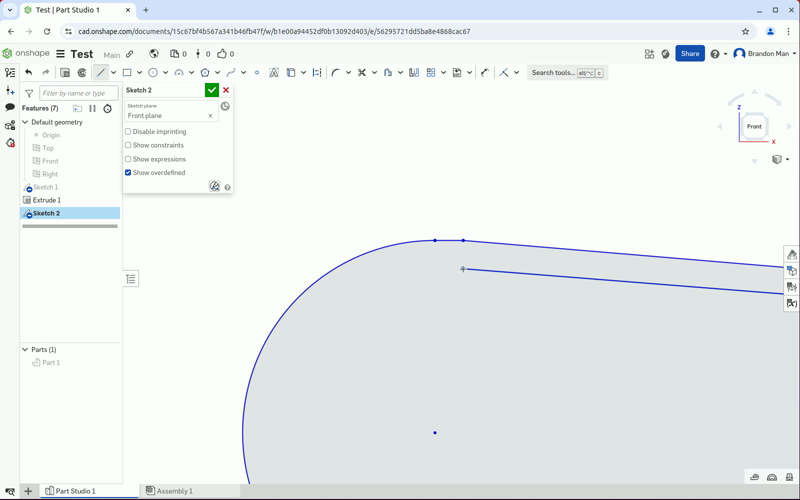
scroll(-6)
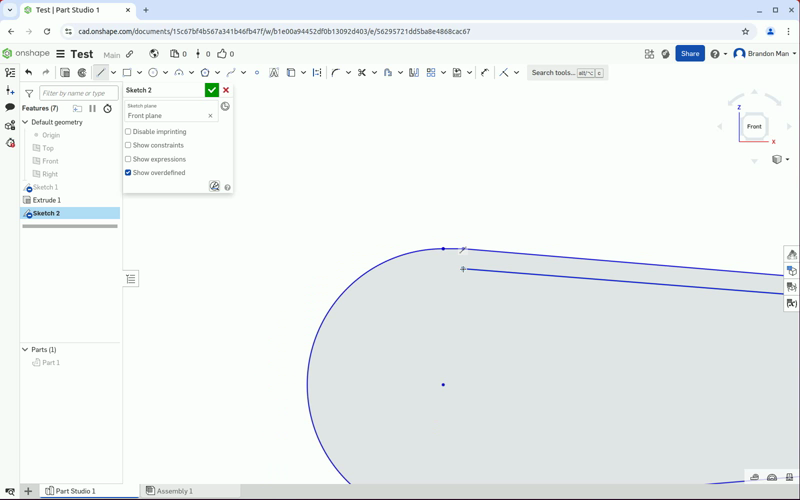
scroll(-6)
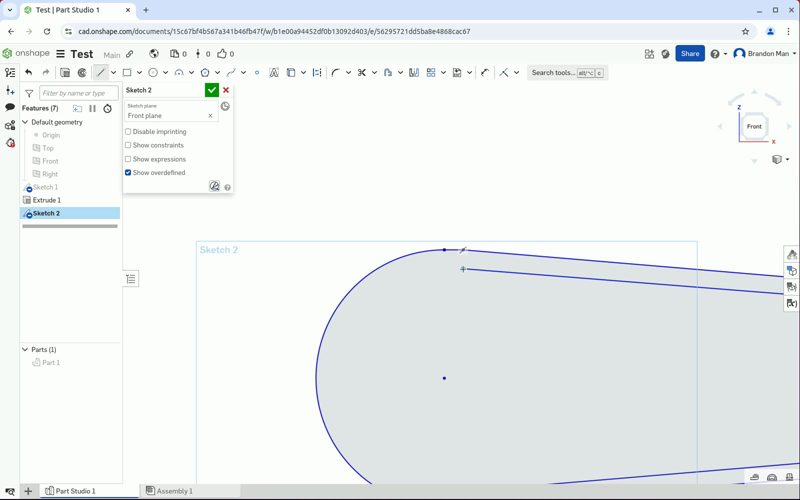
scroll(-6)
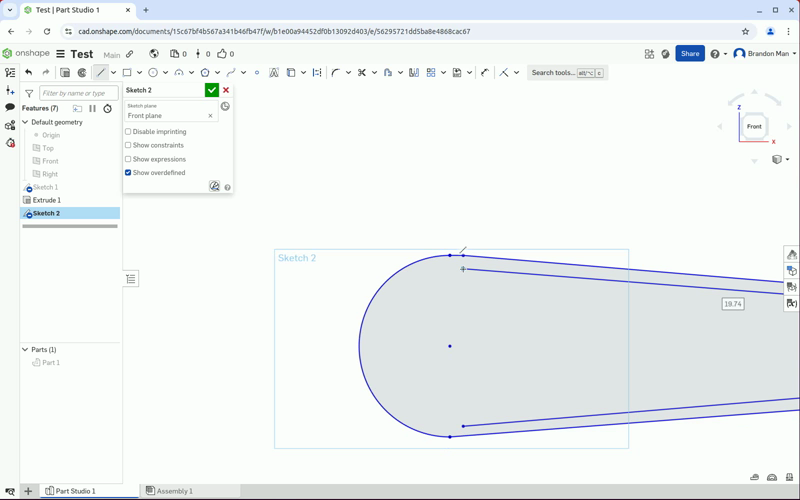
scroll(-6)
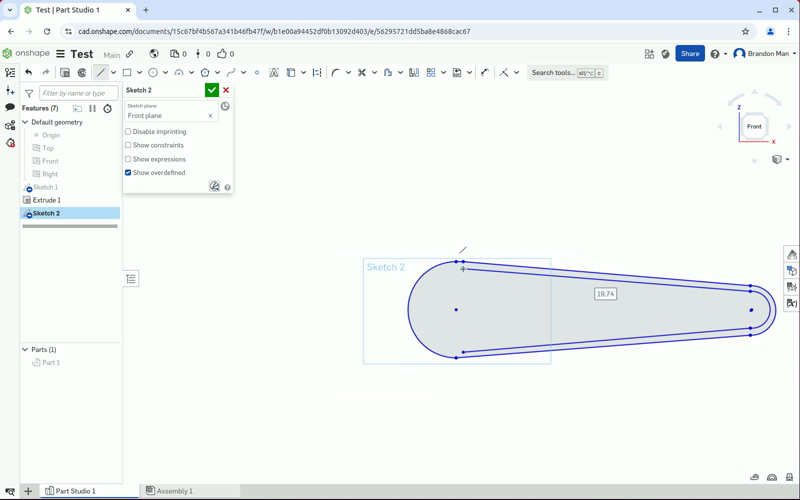
scroll(-6)
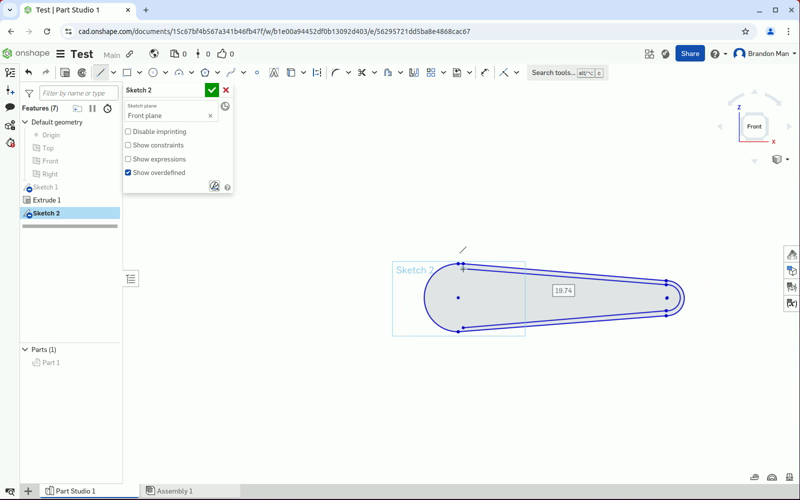
scroll(-6)
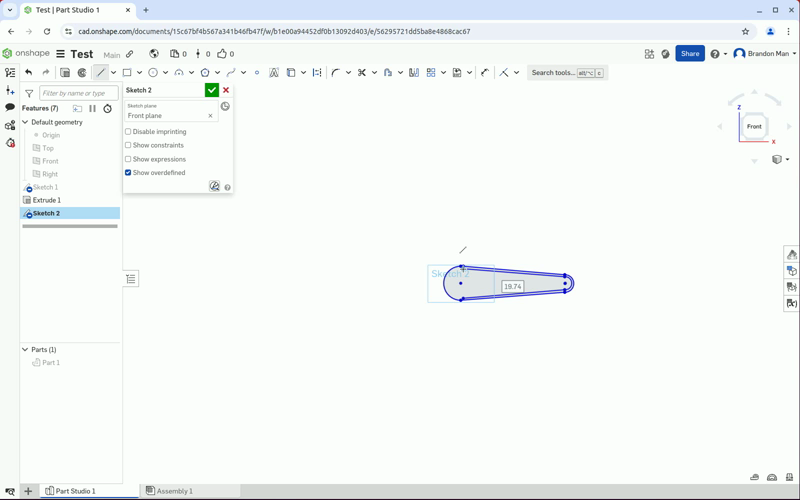
key_up(shift)
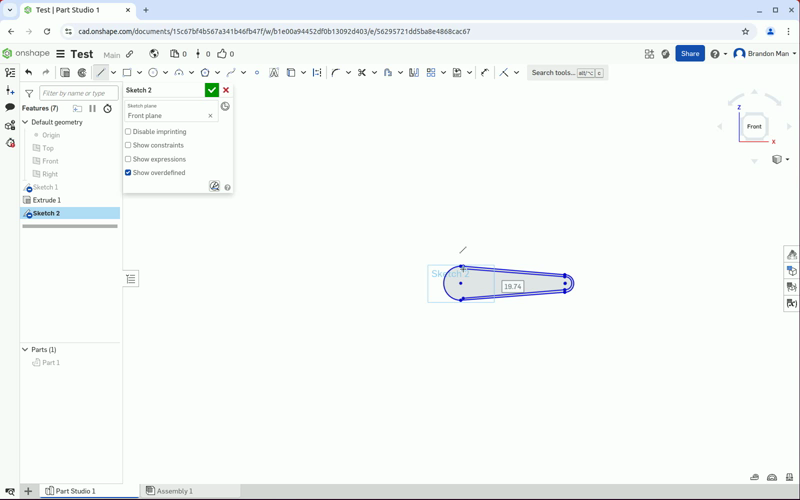
key(esc)
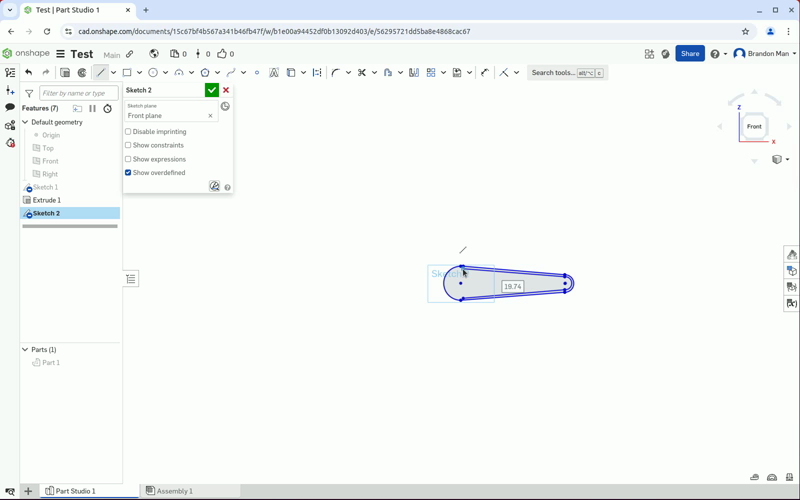
key(a)
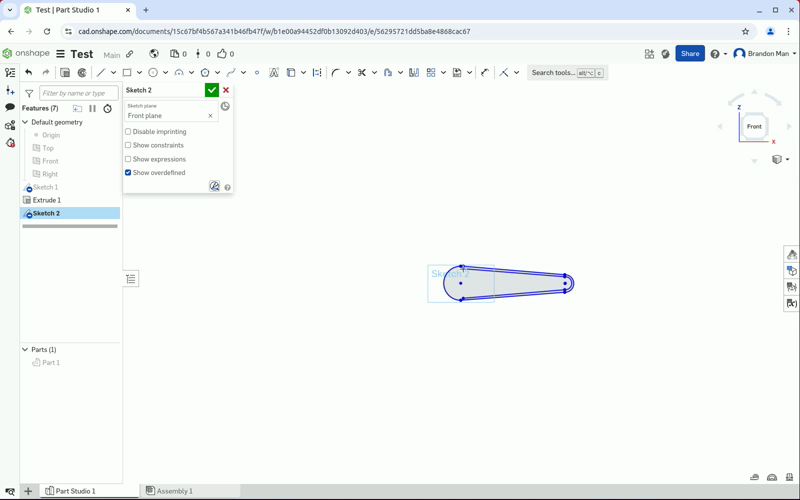
mouse_move(463, 268)
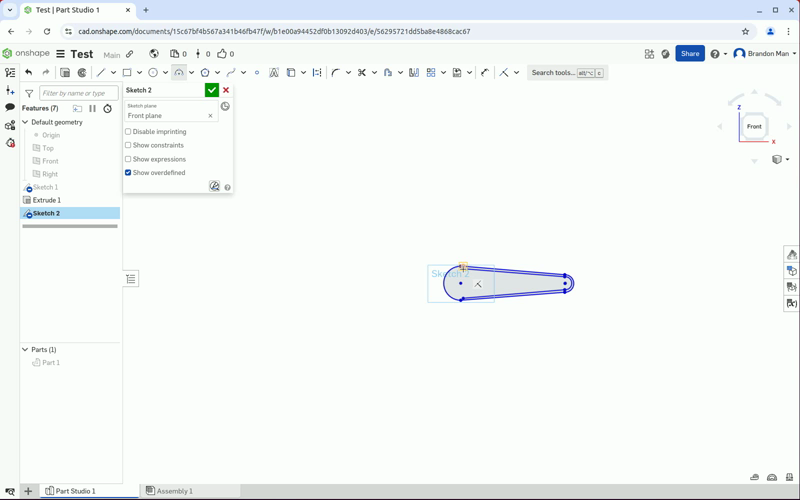
scroll(6)
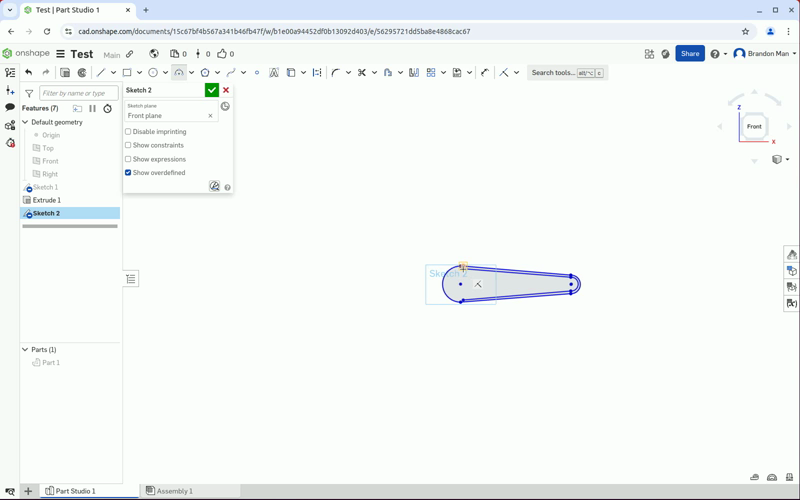
scroll(6)
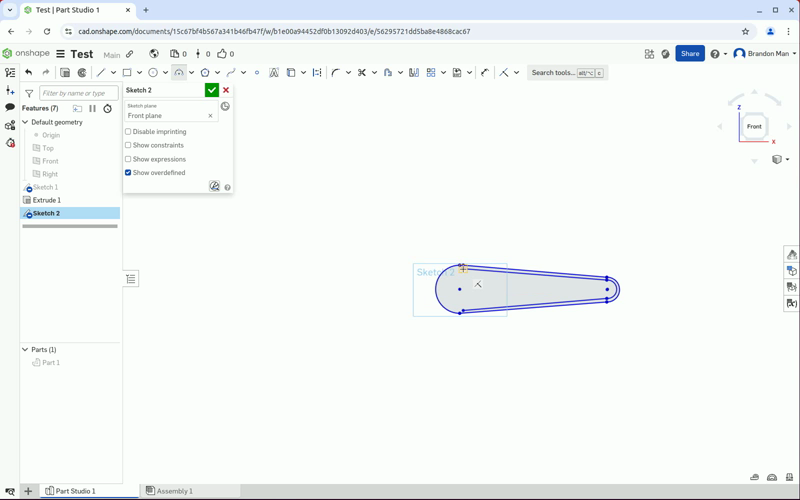
scroll(6)
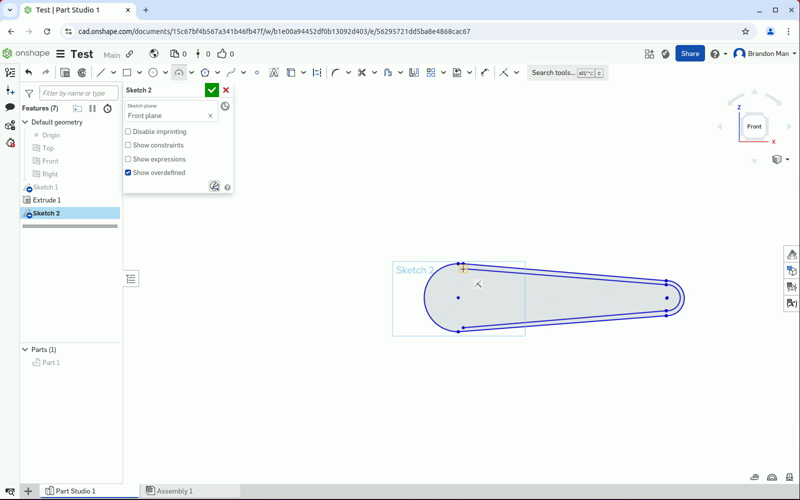
scroll(6)
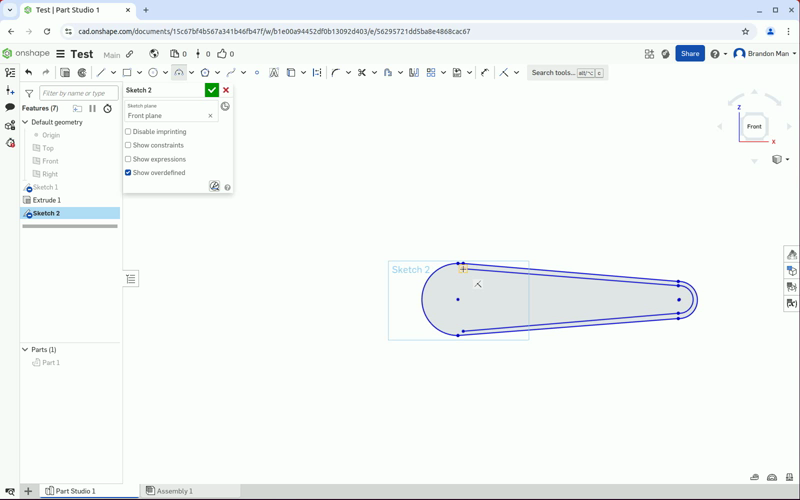
scroll(6)
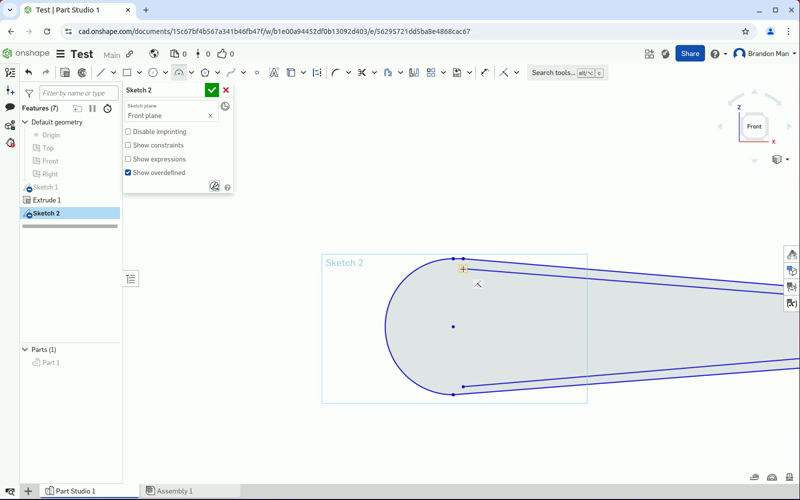
scroll(6)
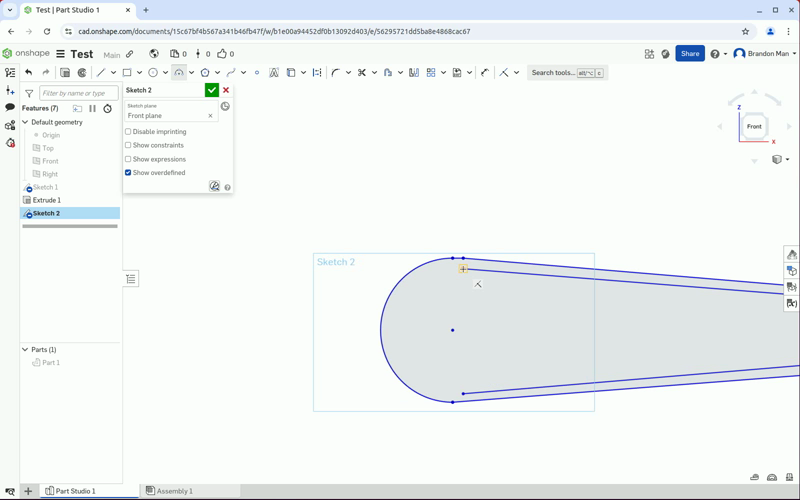
scroll(6)
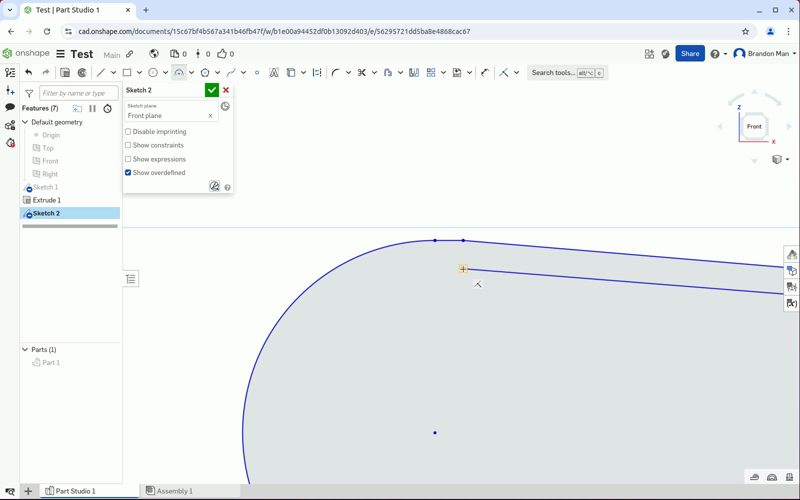
click(463, 268)
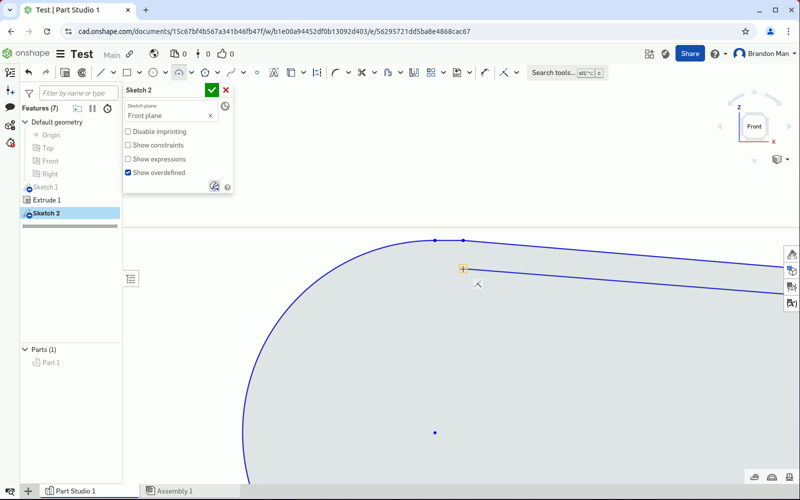
scroll(-6)
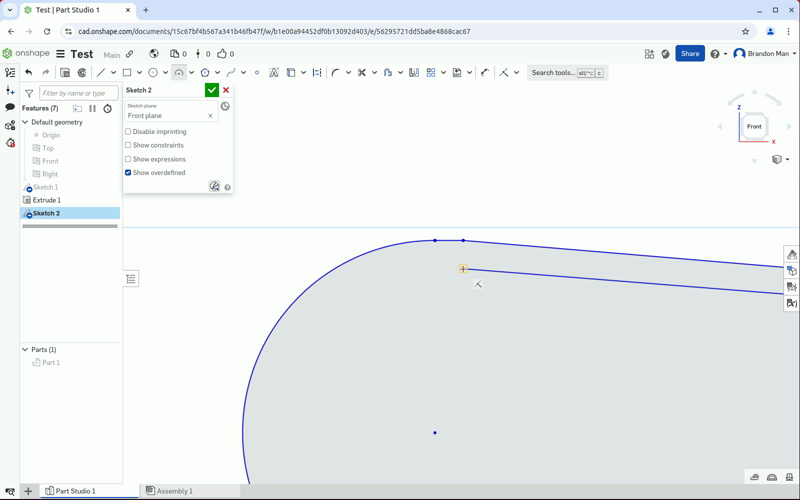
scroll(-6)
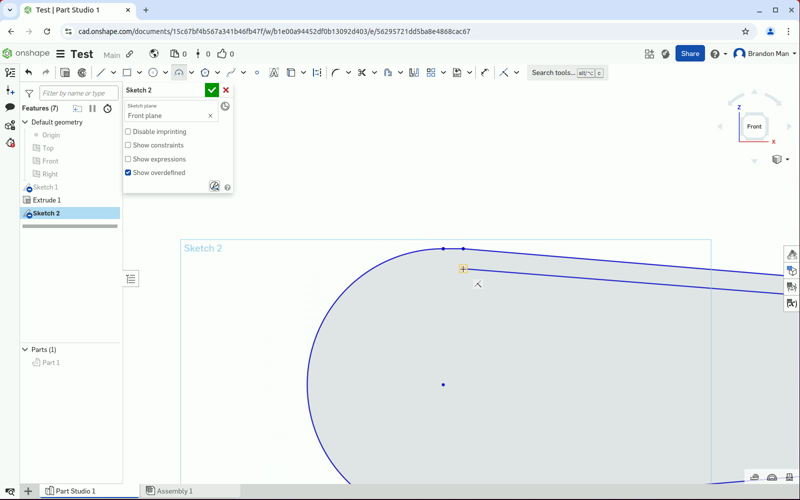
scroll(-6)
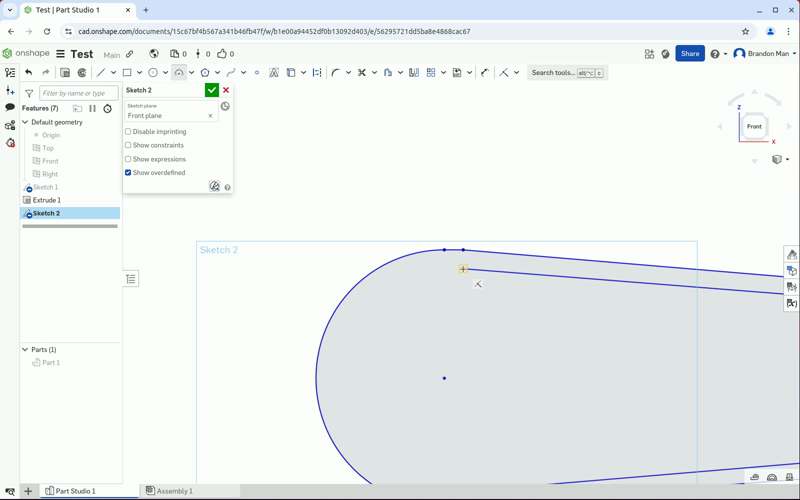
scroll(-6)
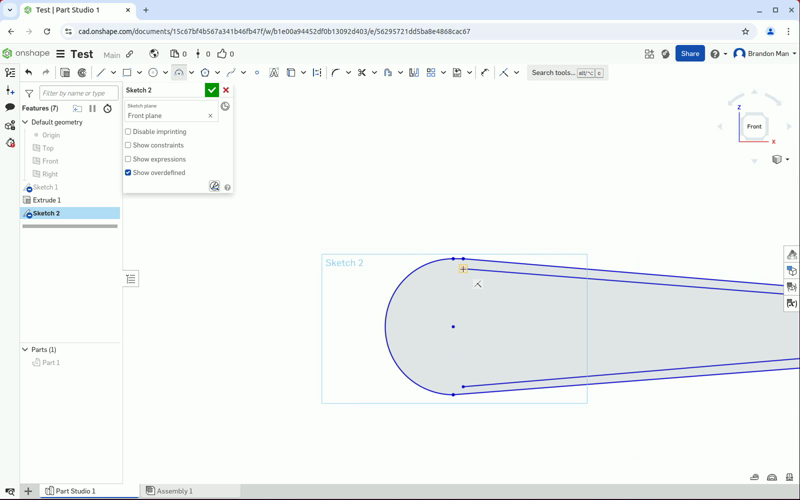
scroll(-6)
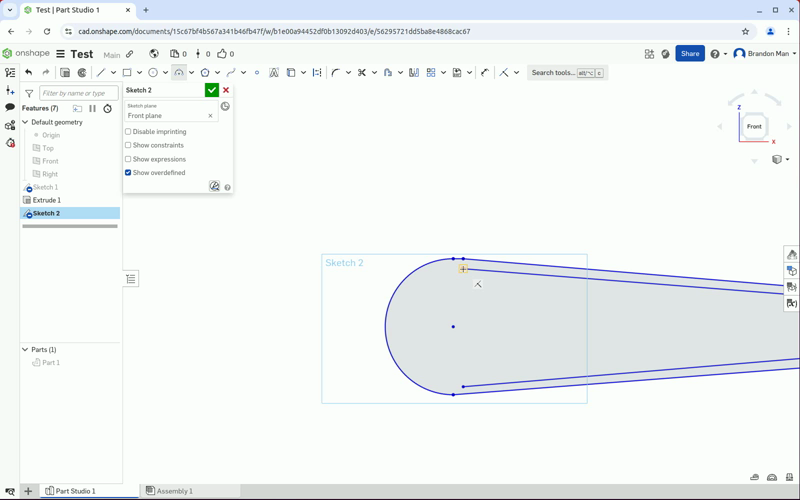
scroll(-6)
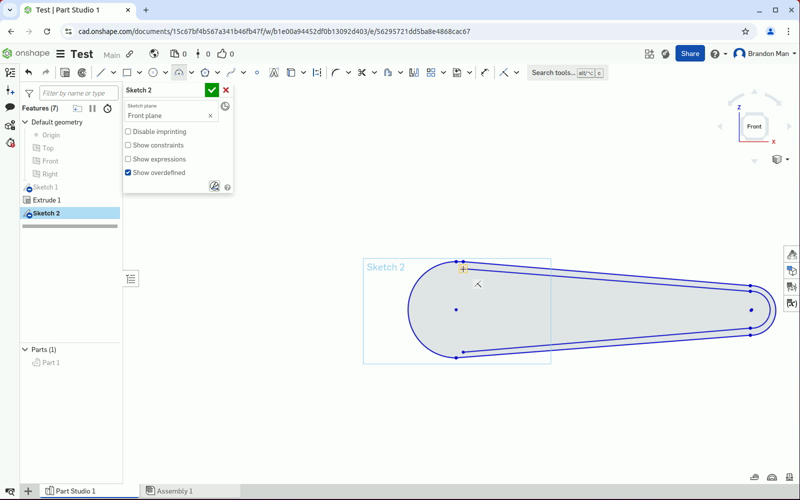
scroll(-6)
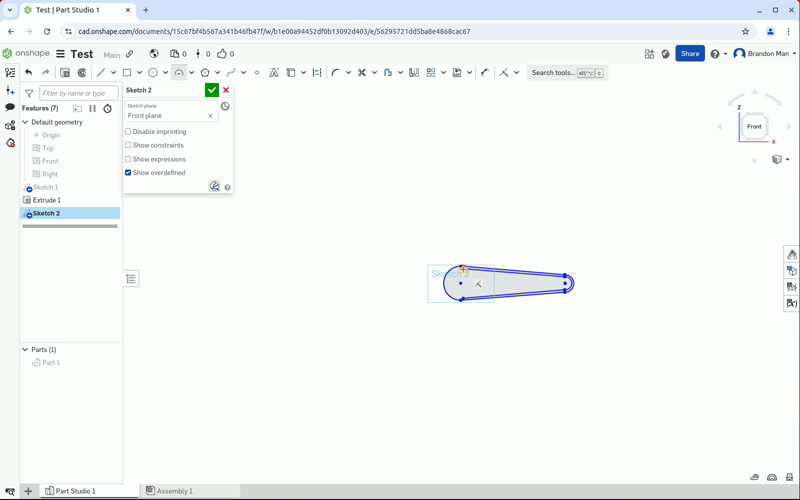
mouse_move(463, 298)
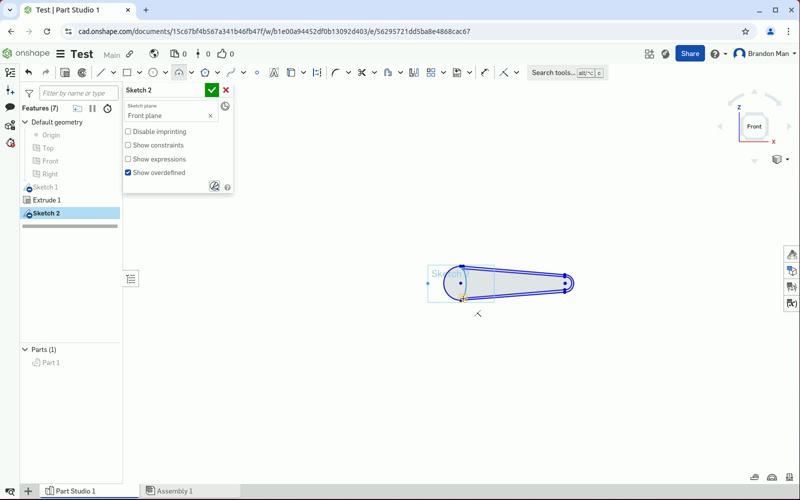
scroll(6)
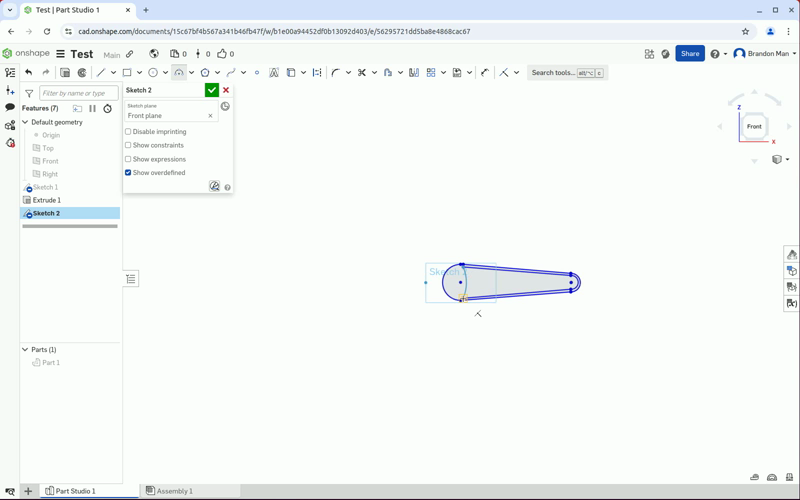
scroll(6)
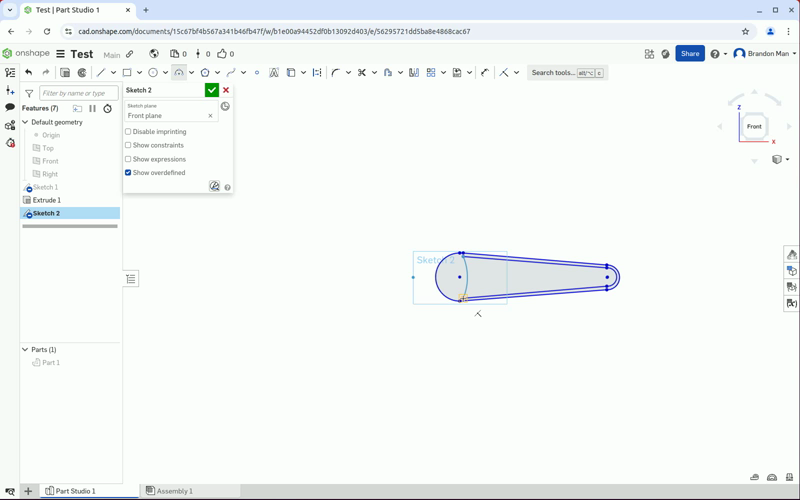
scroll(6)
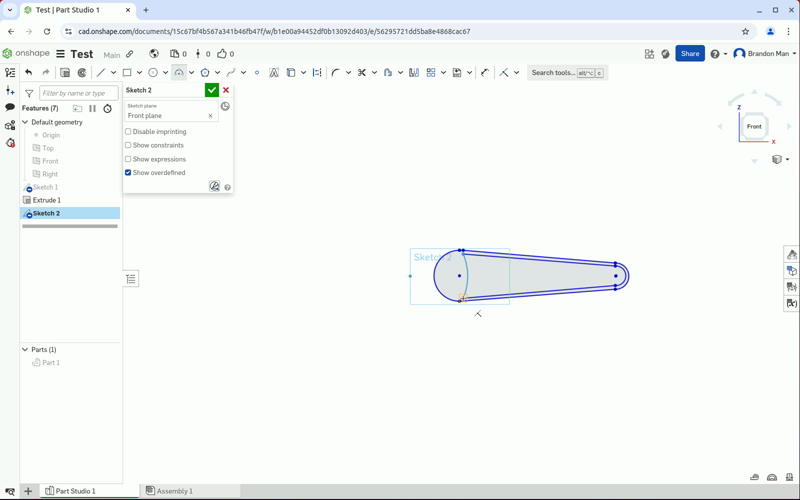
scroll(6)
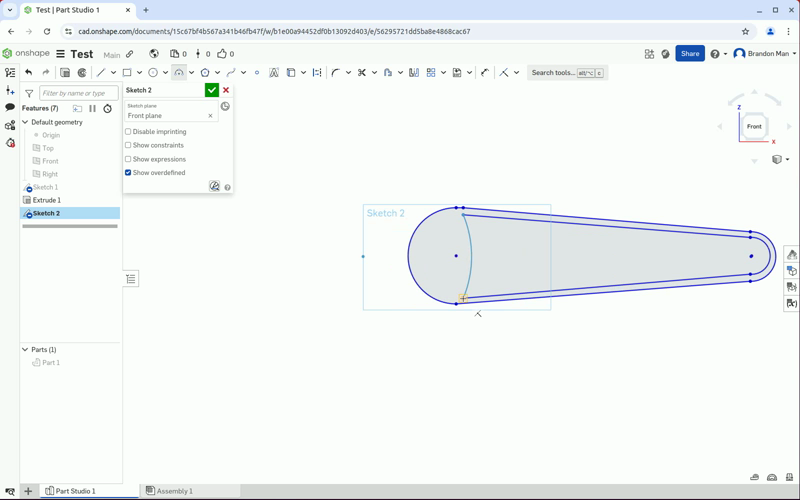
scroll(6)
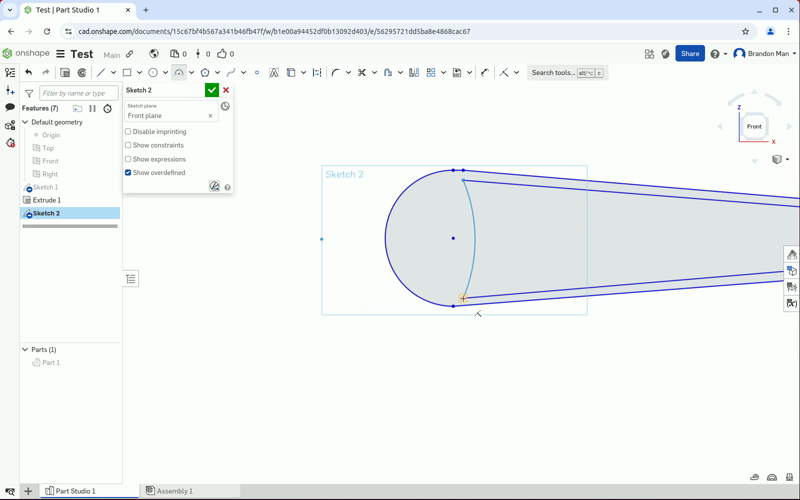
scroll(6)
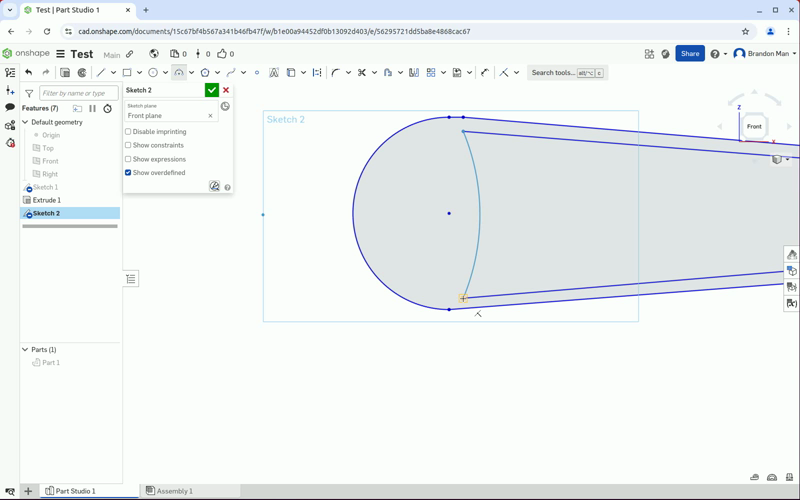
scroll(6)
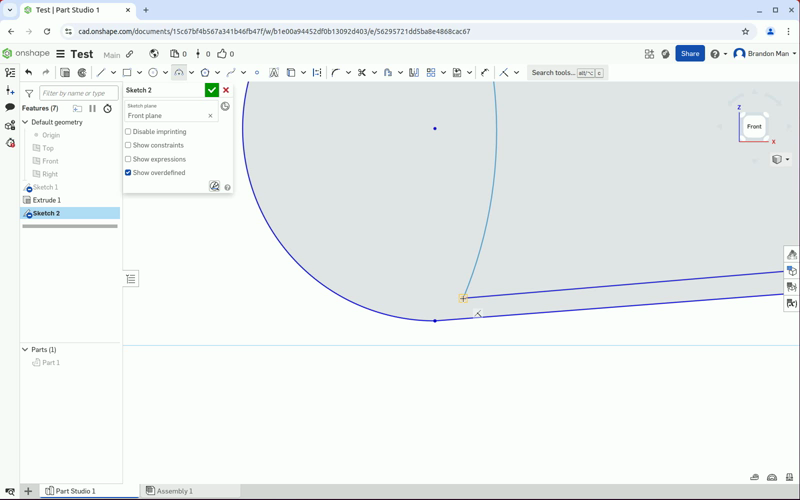
click(463, 298)
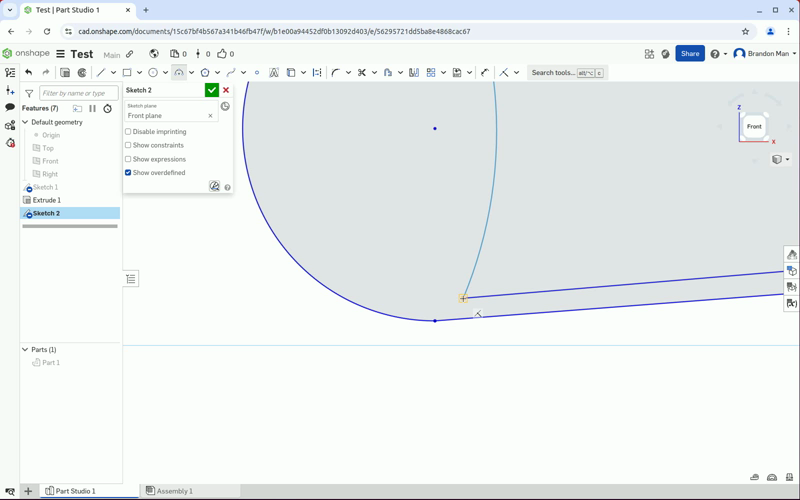
scroll(-6)
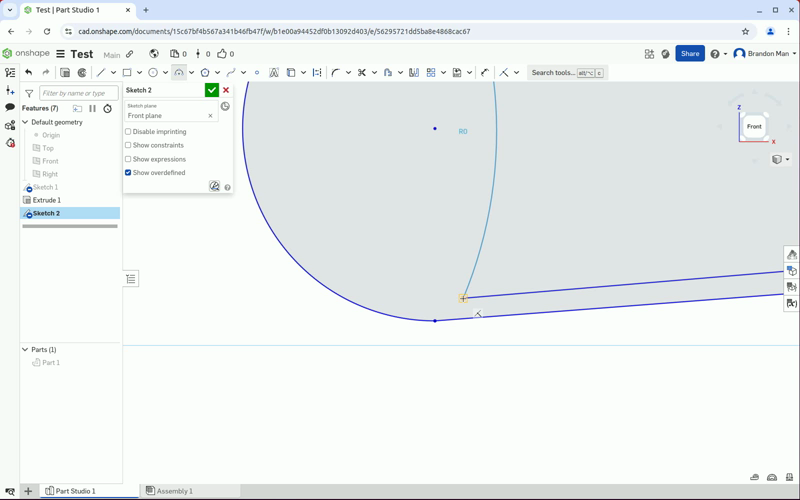
scroll(-6)
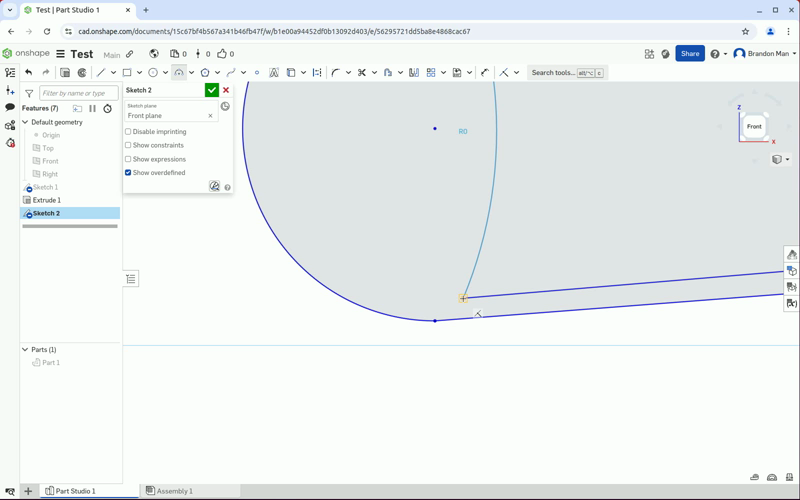
scroll(-6)
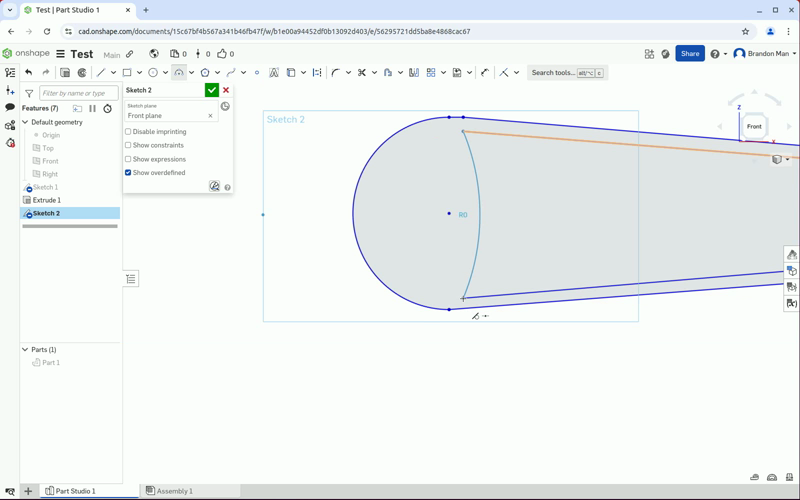
scroll(-6)
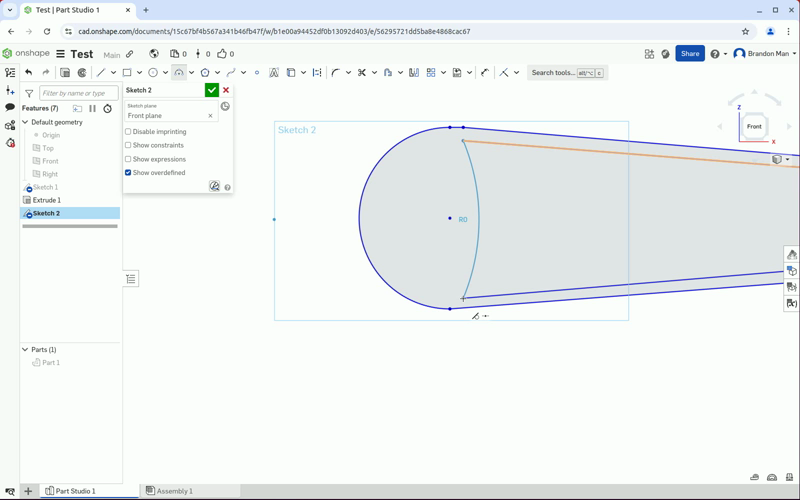
scroll(-6)
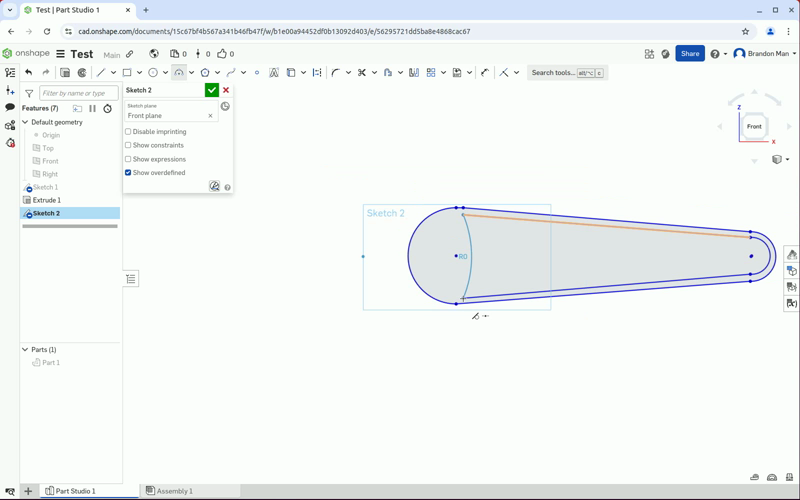
scroll(-6)
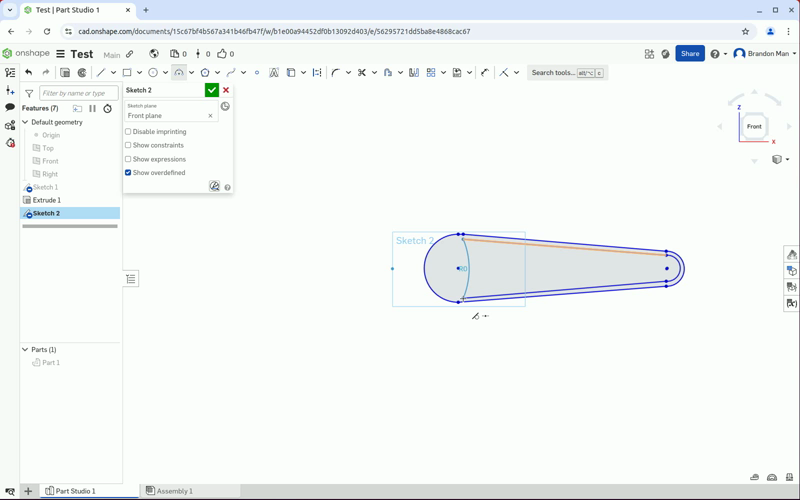
scroll(-6)
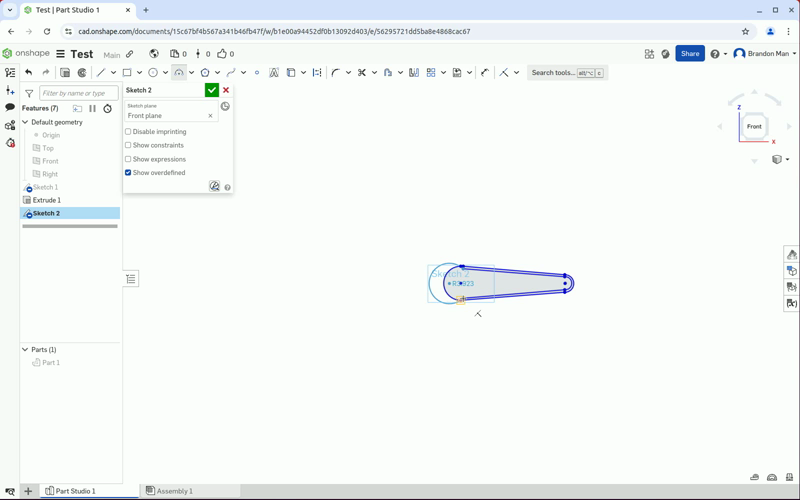
key_down(shift)
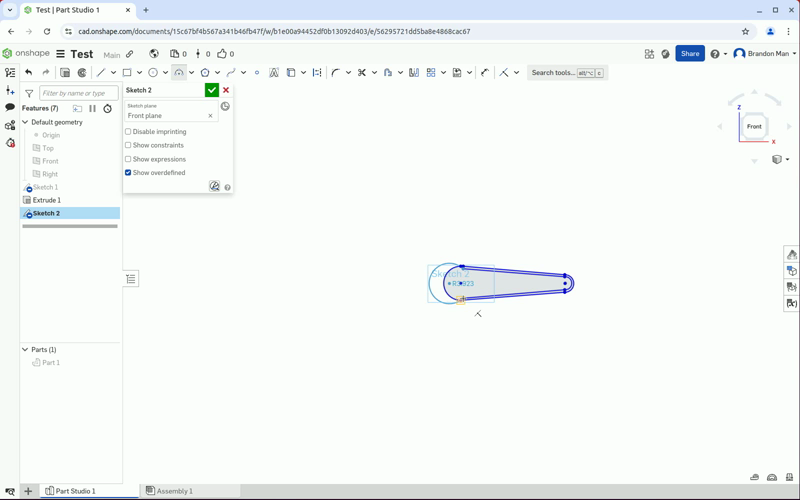
mouse_move(445, 283)
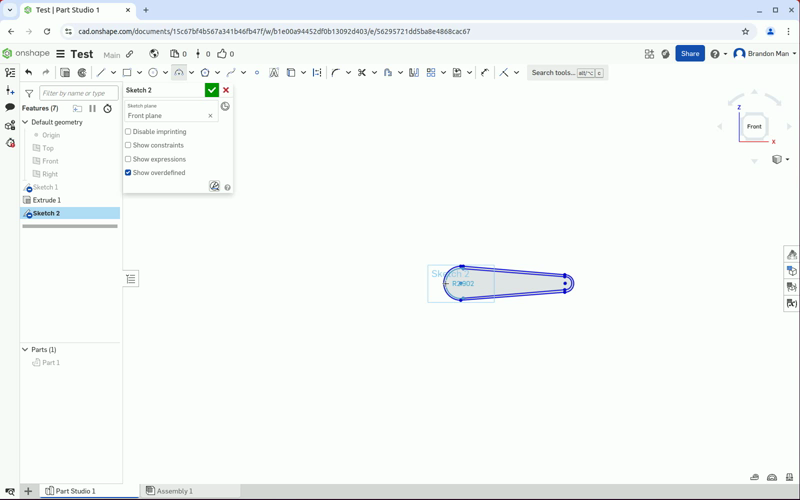
scroll(6)
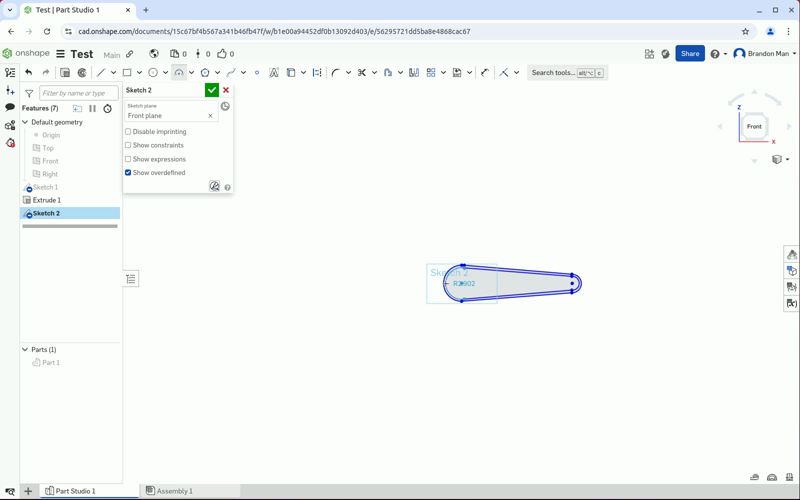
scroll(6)
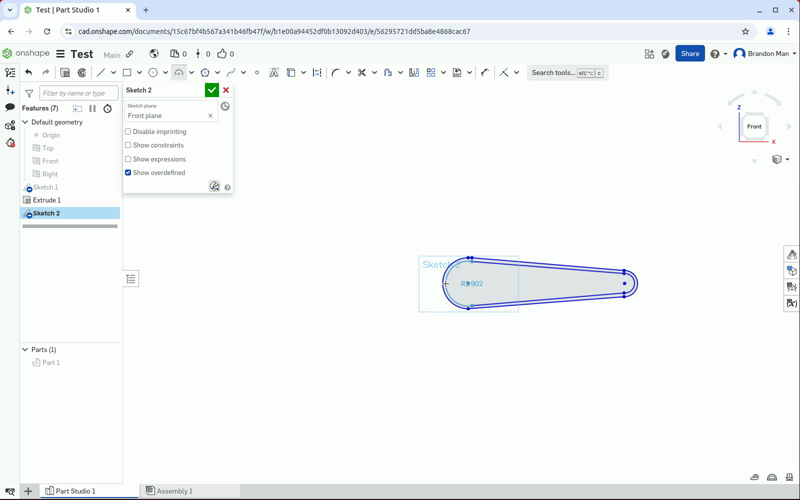
scroll(6)
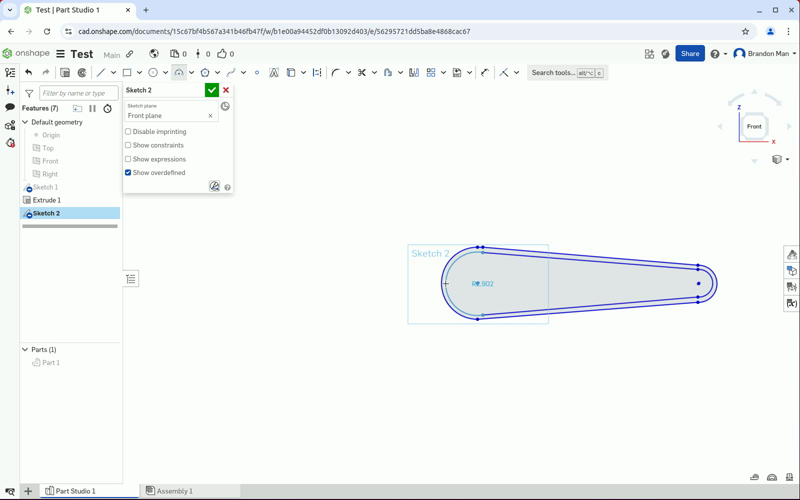
scroll(6)
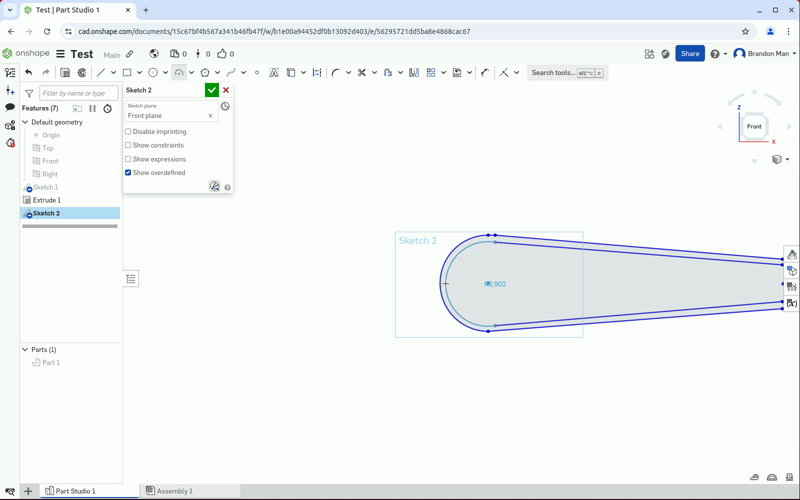
scroll(6)
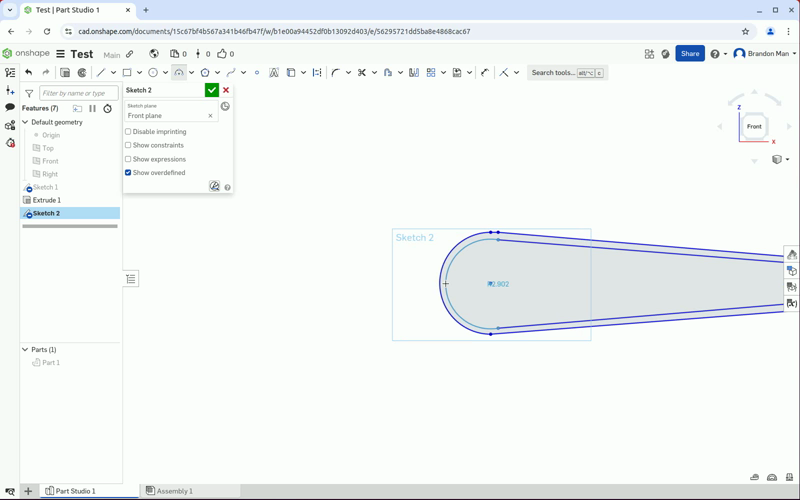
scroll(6)
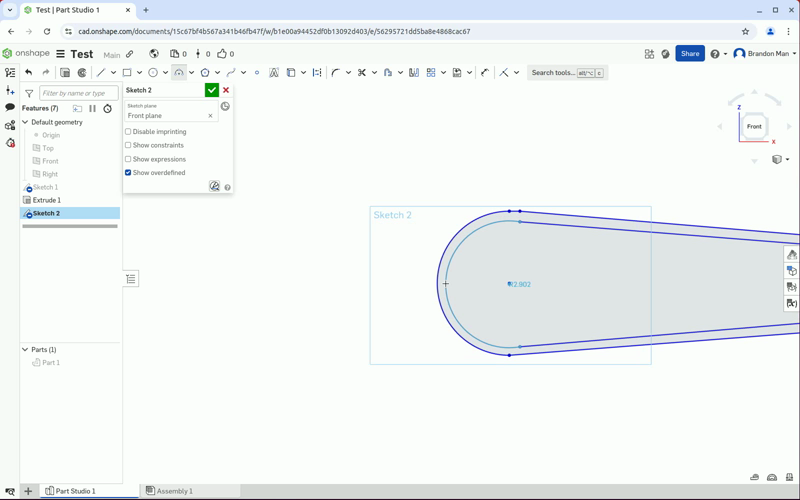
scroll(6)
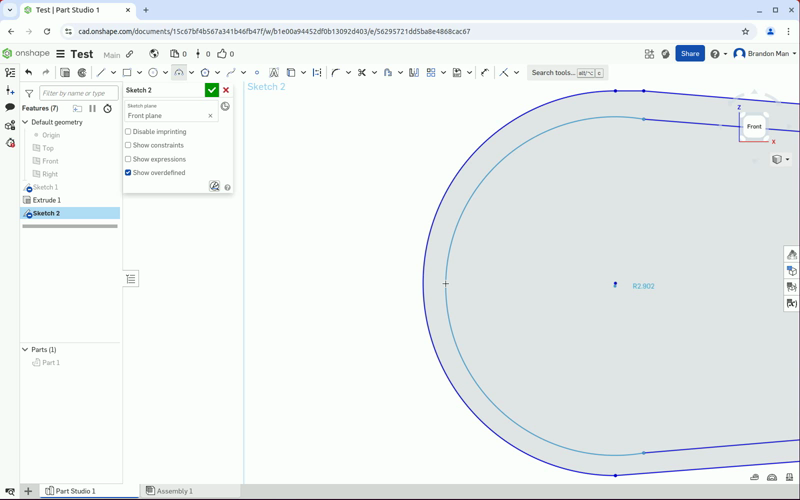
click(445, 283)
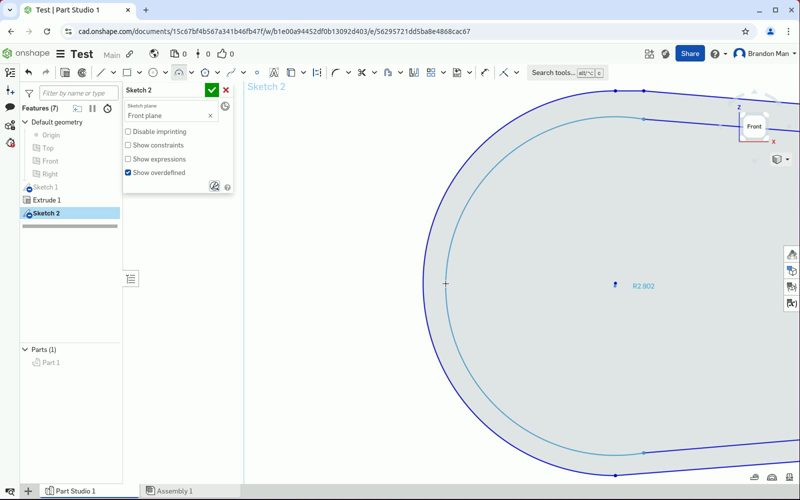
scroll(-6)
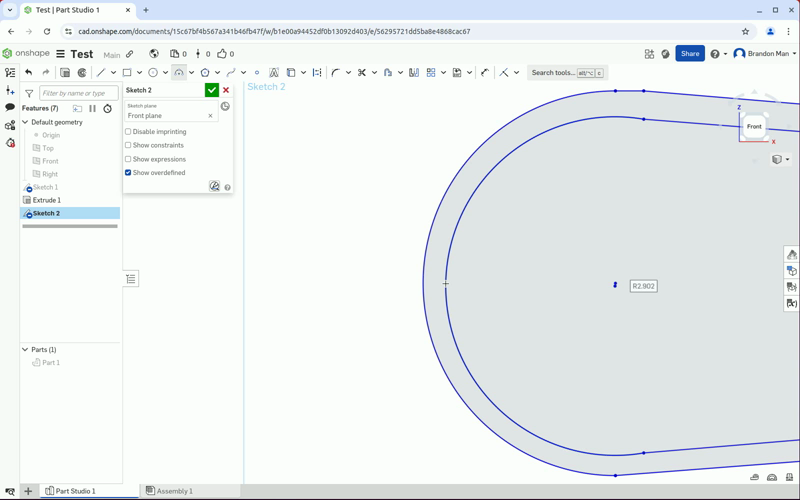
scroll(-6)
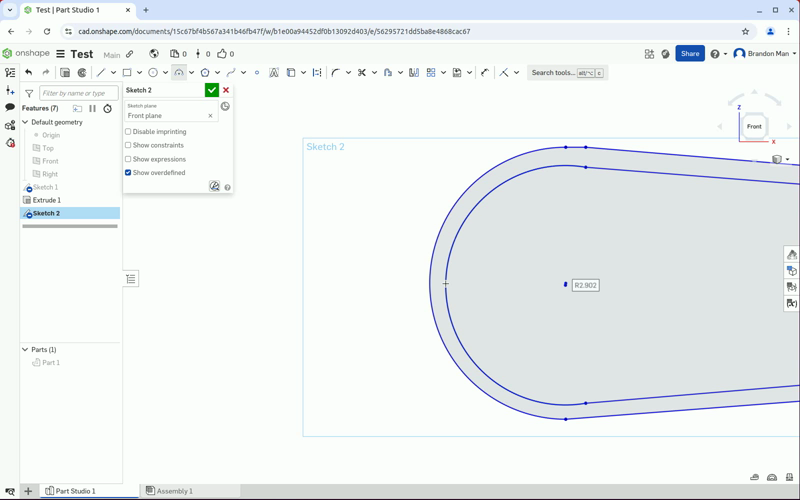
scroll(-6)
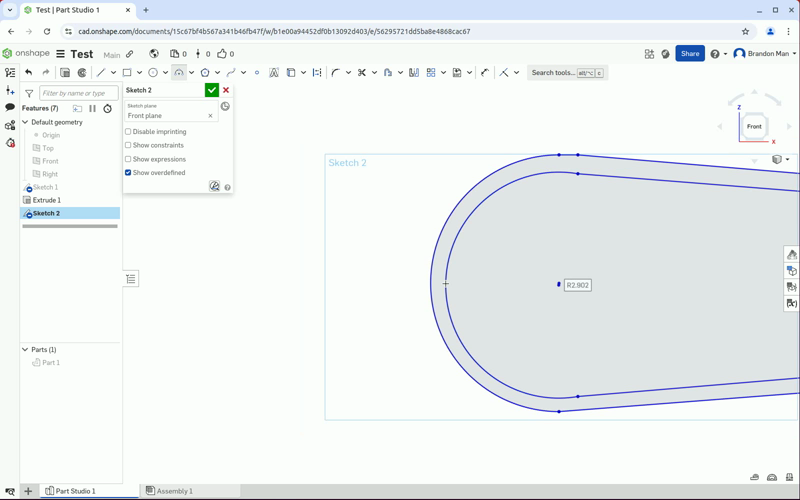
scroll(-6)
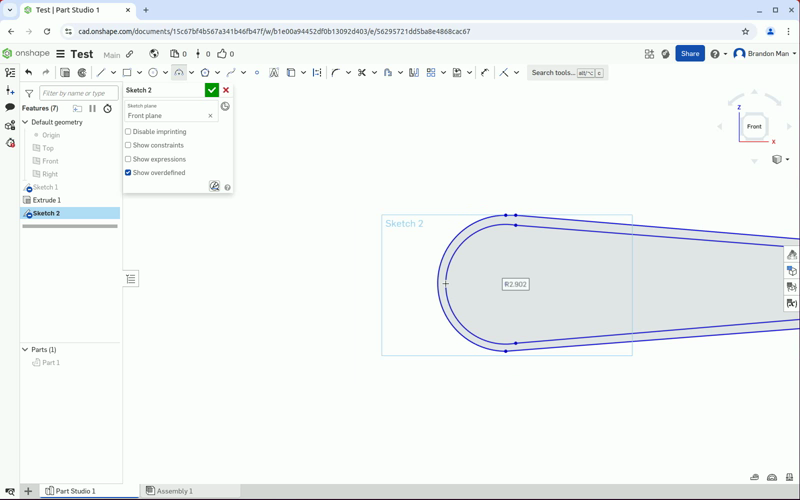
scroll(-6)
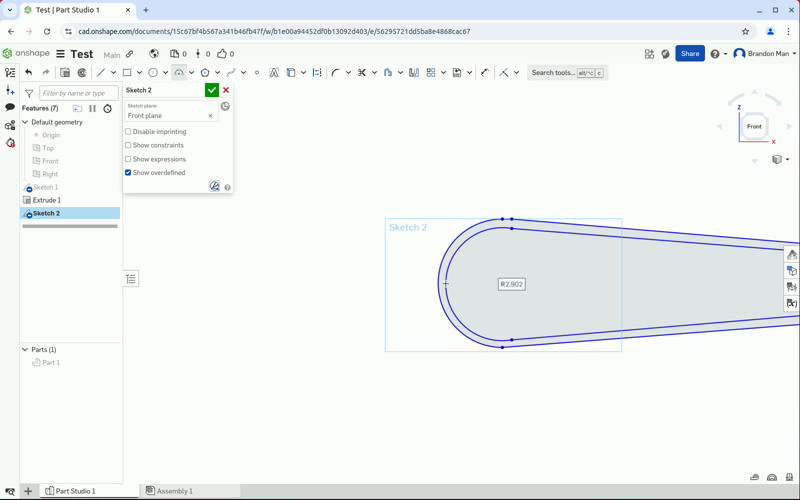
scroll(-6)
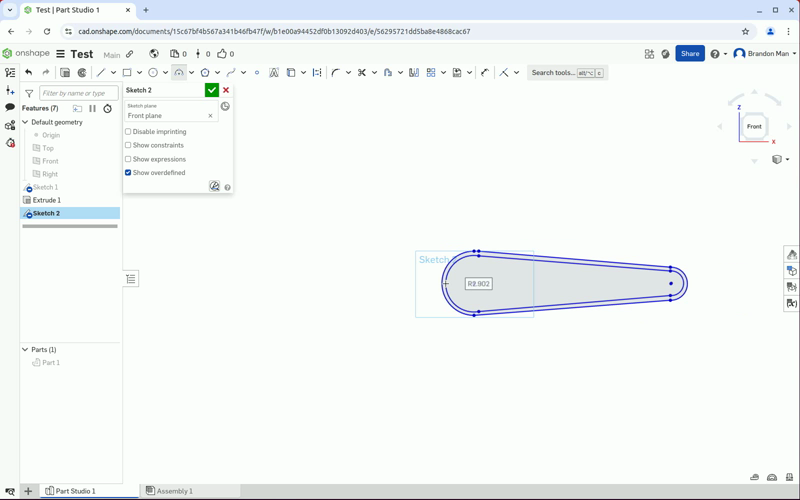
scroll(-6)
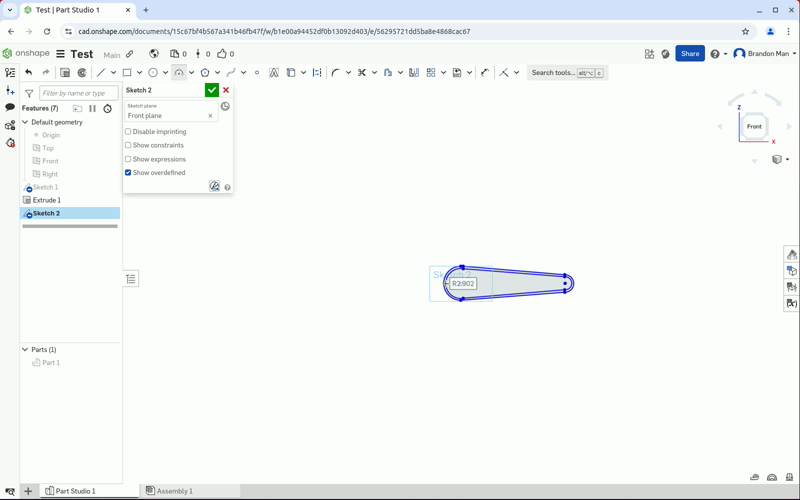
key_up(shift)
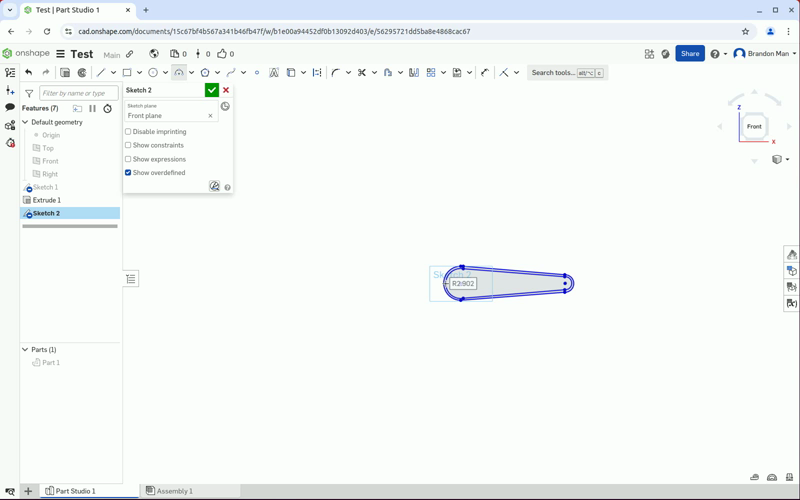
key(esc)
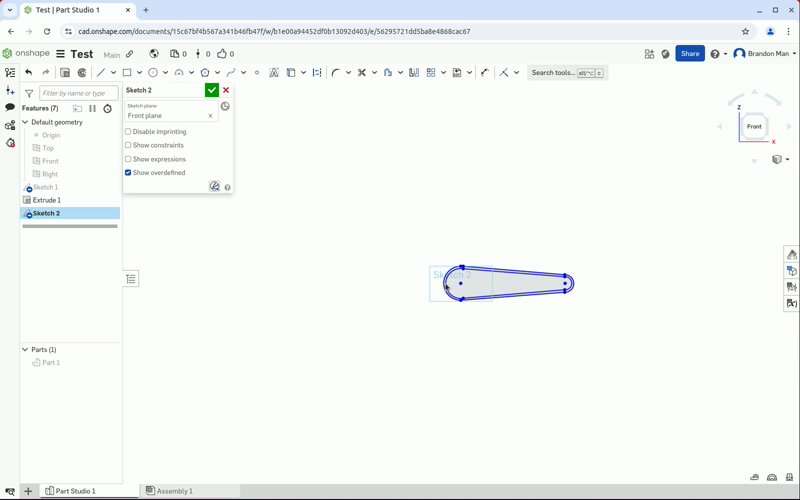
mouse_move(457, 299)
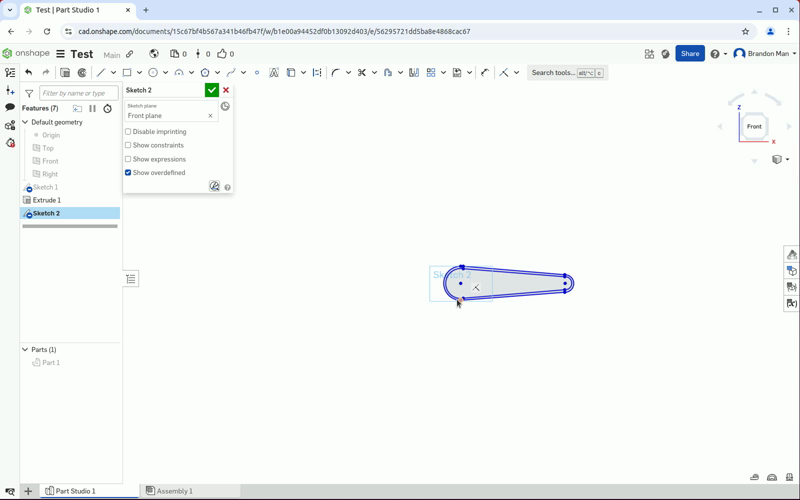
scroll(6)
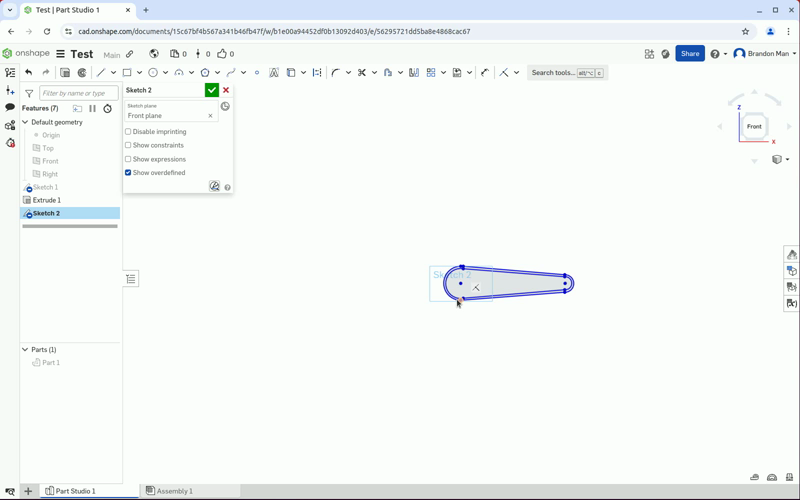
scroll(6)
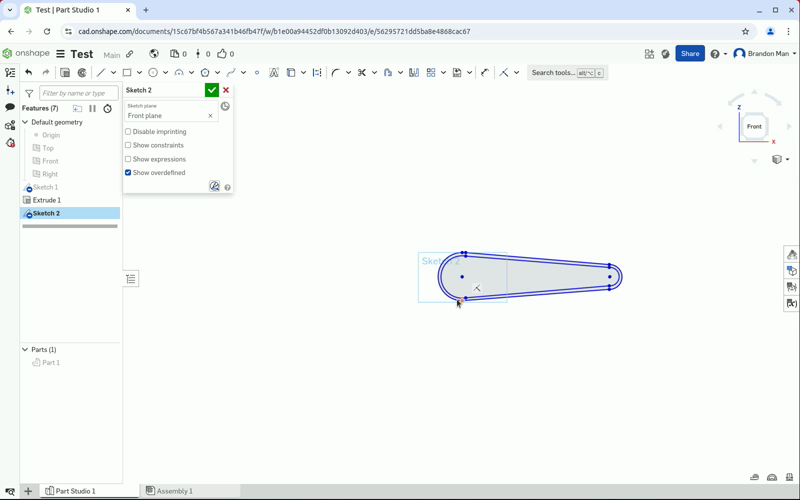
scroll(6)
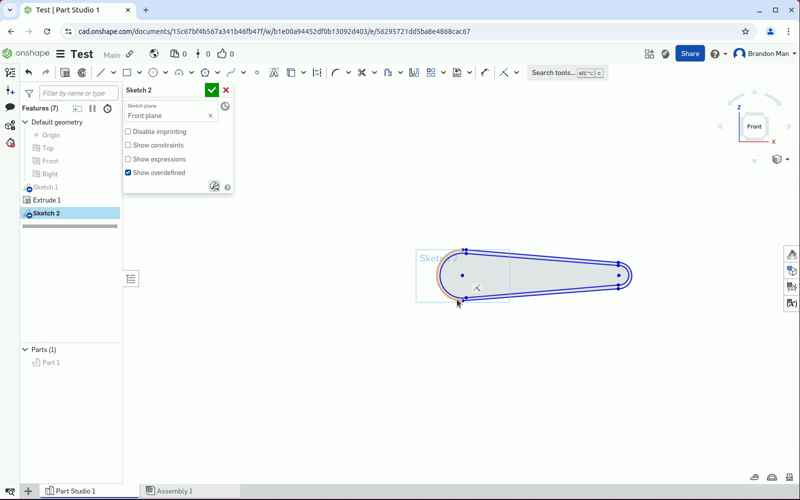
scroll(6)
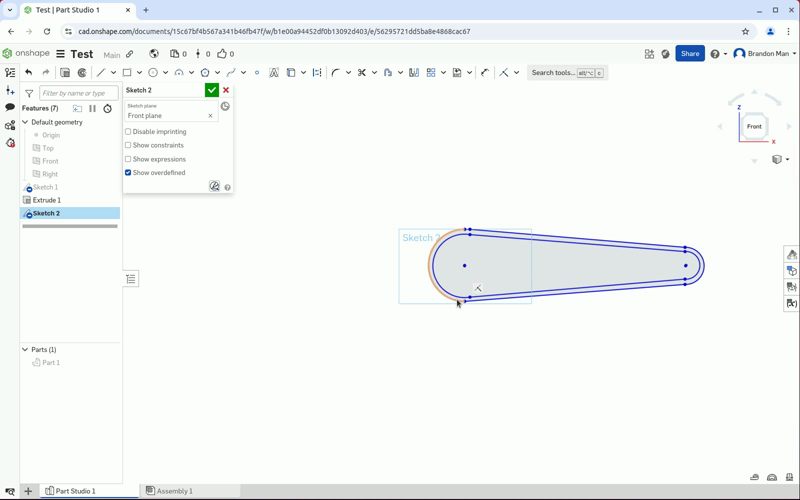
scroll(6)
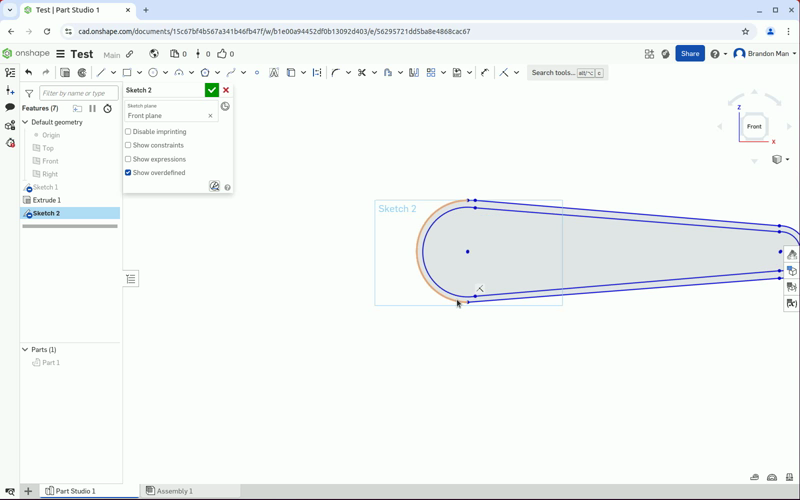
scroll(6)
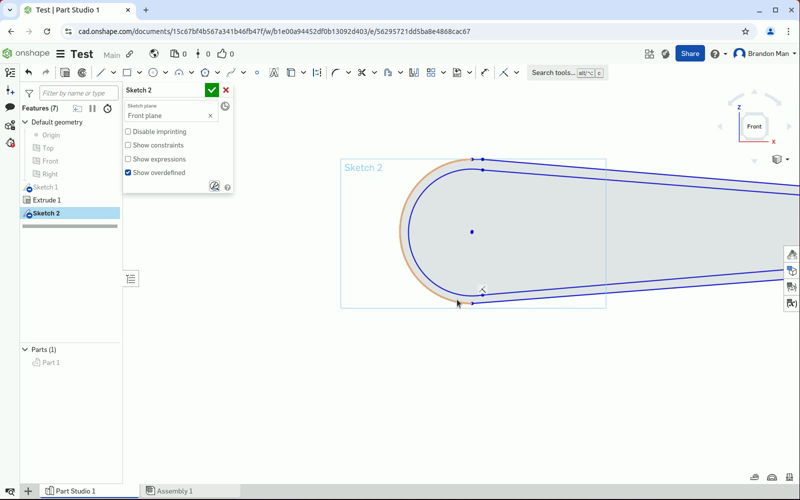
scroll(6)
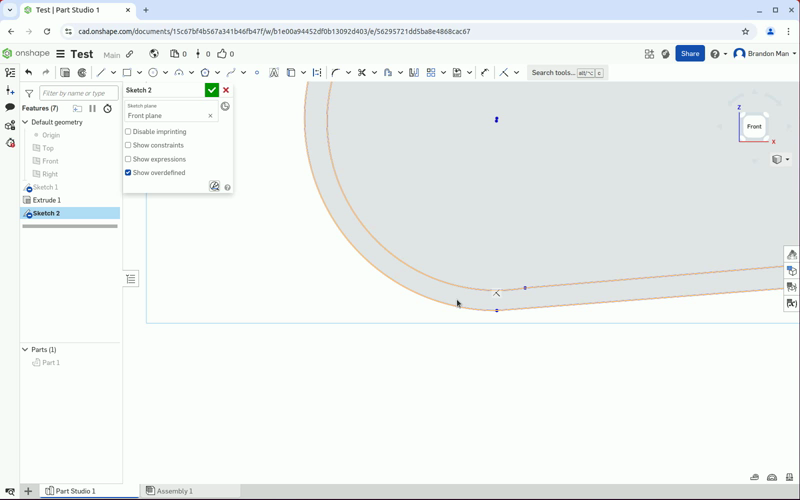
click(457, 299)
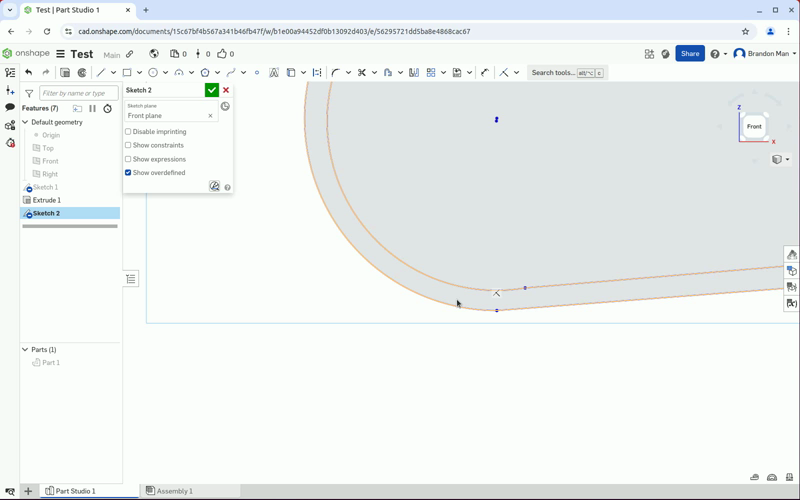
scroll(-6)
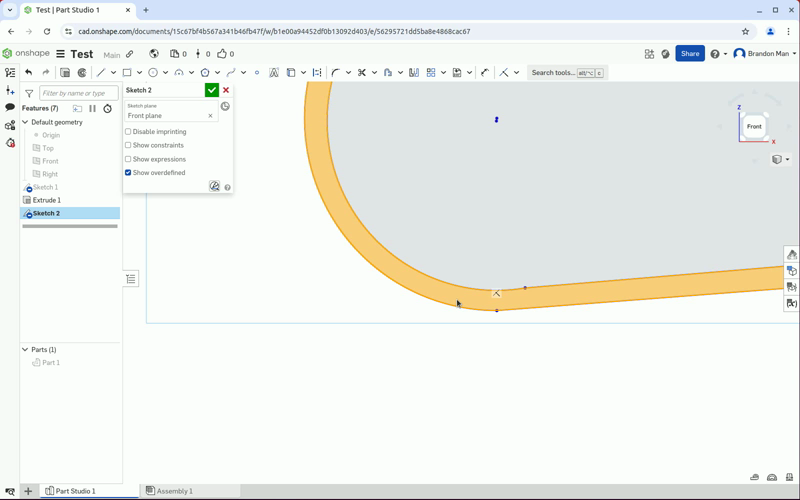
scroll(-6)
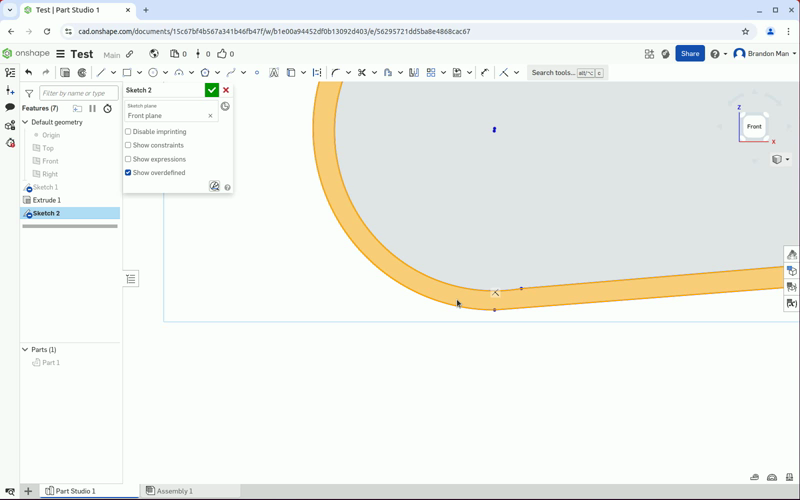
scroll(-6)
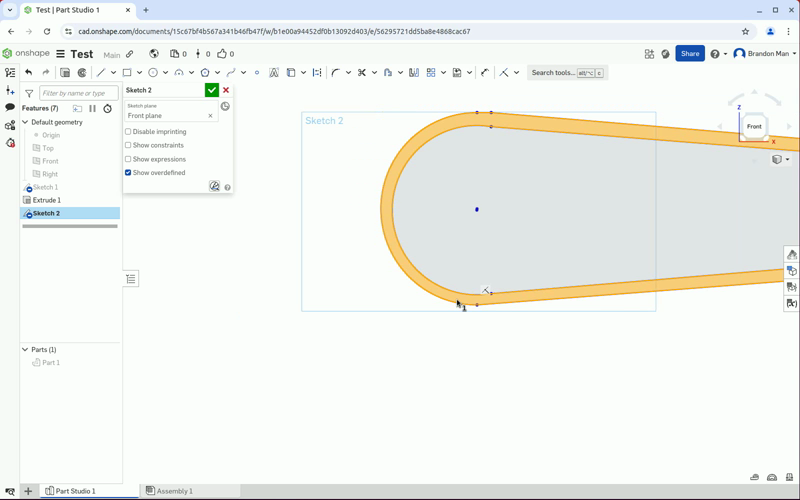
scroll(-6)
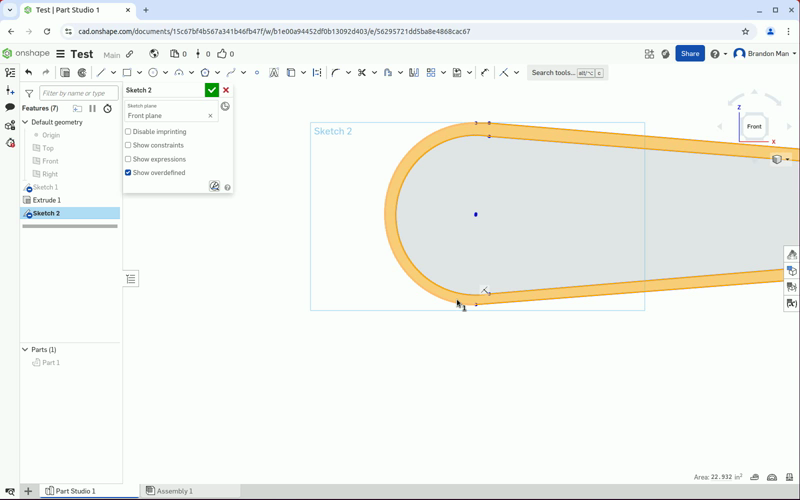
scroll(-6)
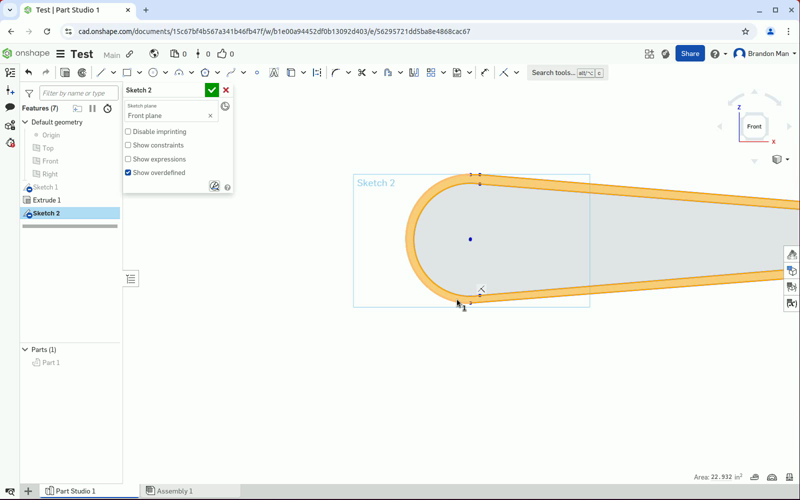
scroll(-6)
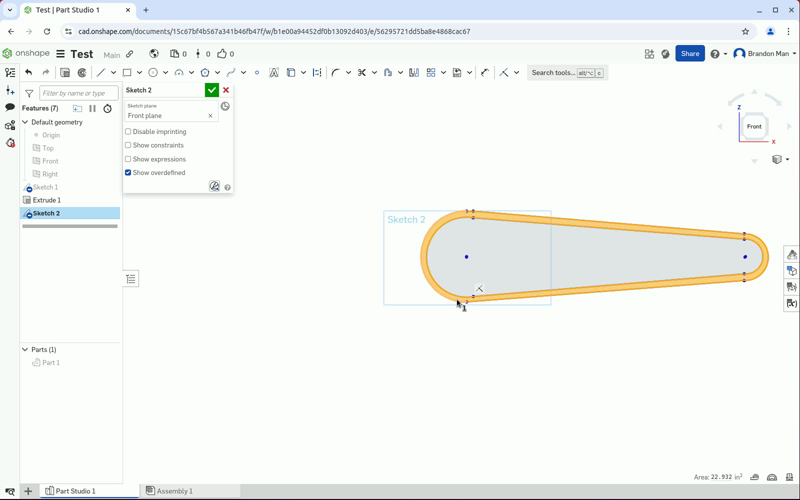
scroll(-6)
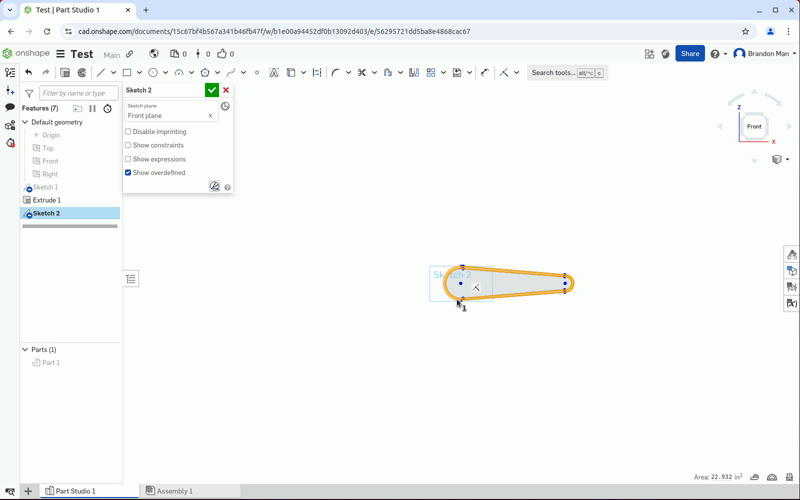
mouse_move(73, 352)
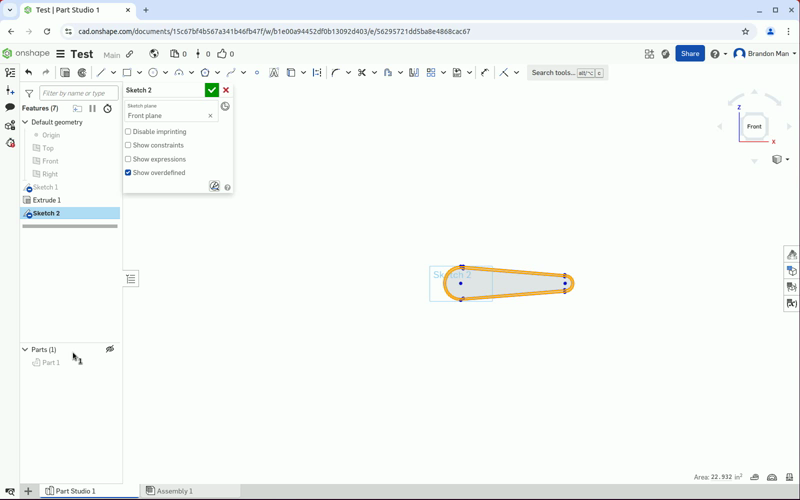
key(shift+y)
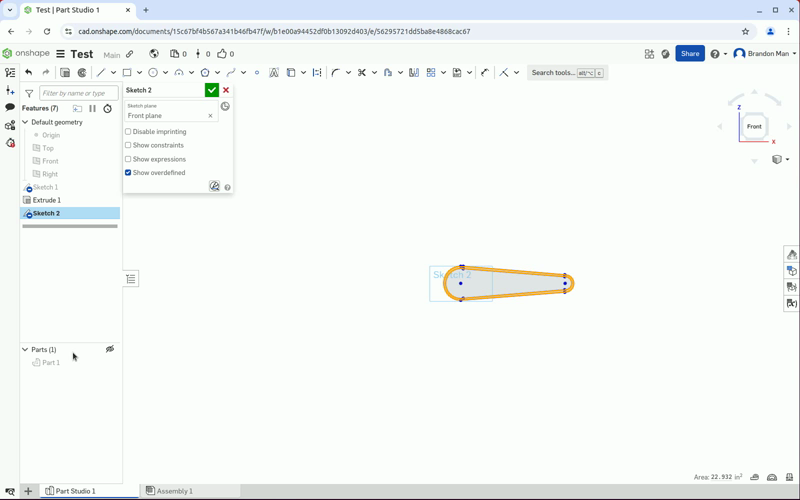
key(shift+e)
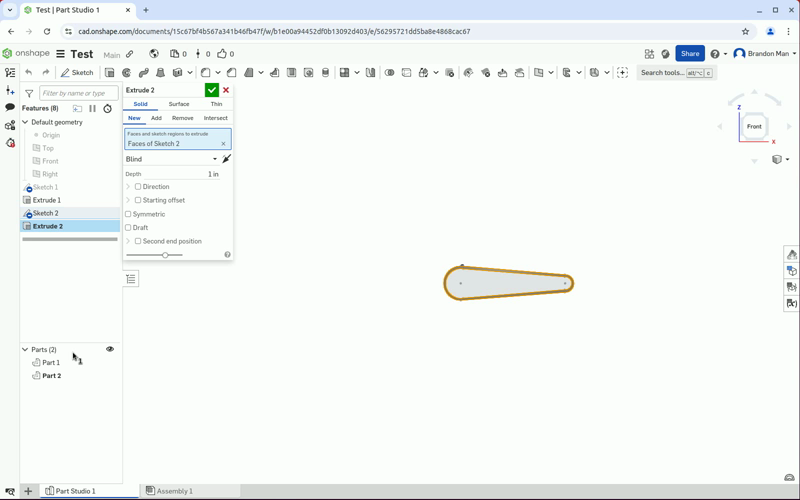
mouse_move(143, 106)
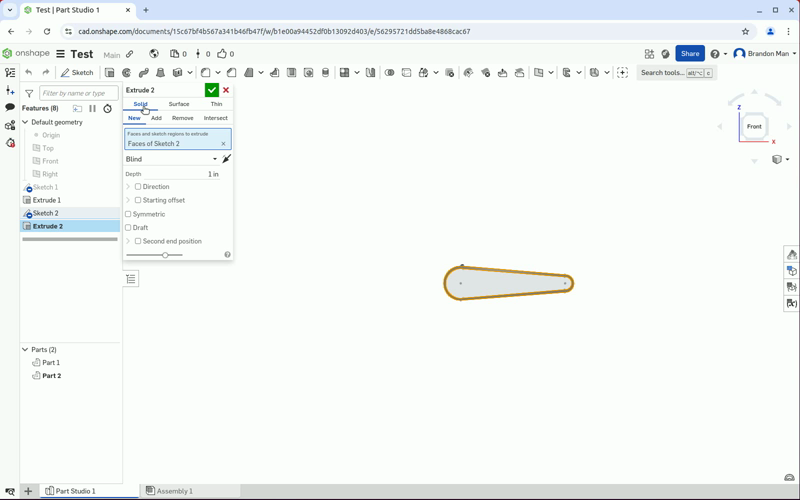
click(143, 106)
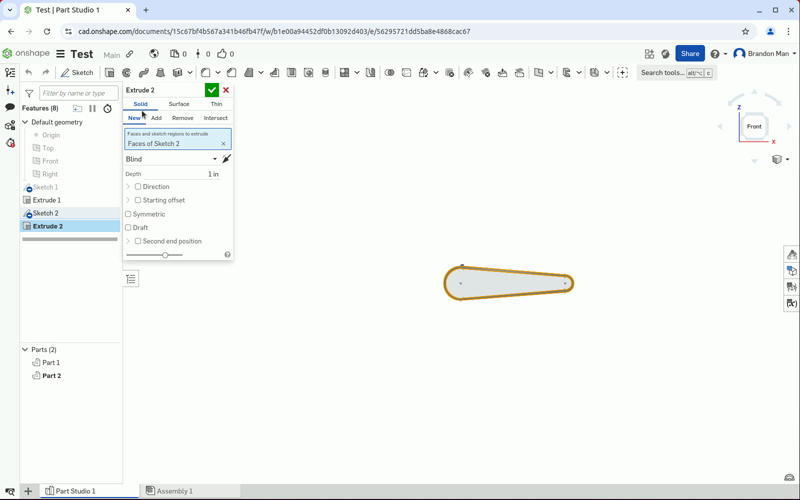
mouse_move(137, 120)
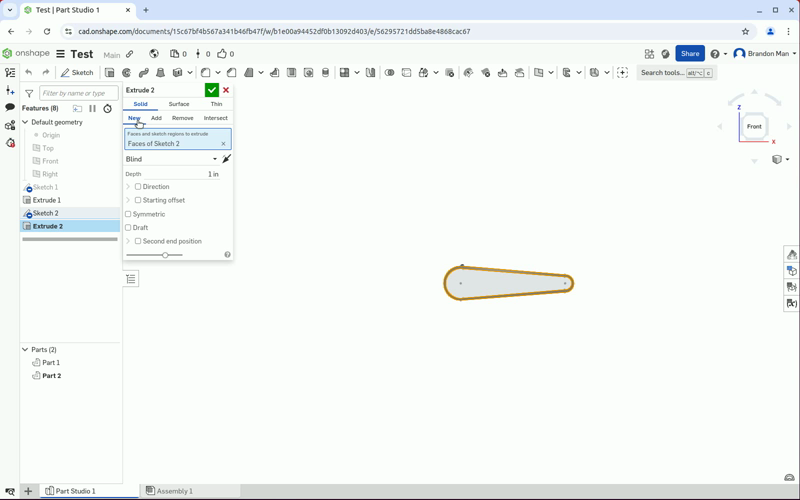
click(137, 120)
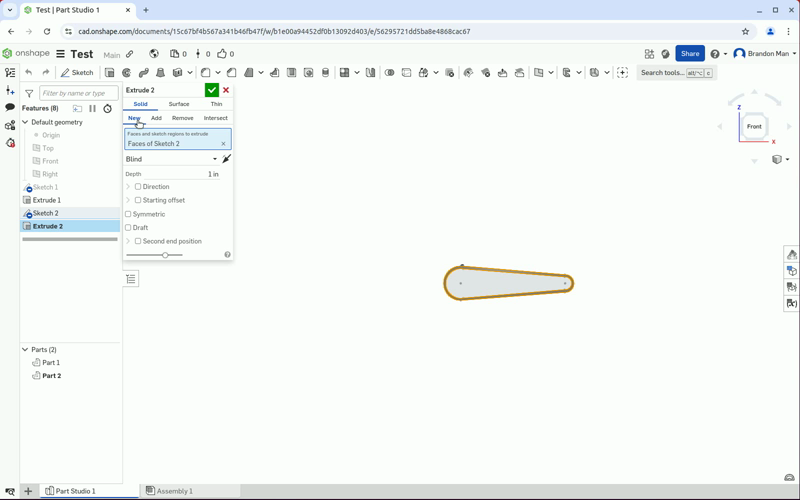
key(tab, 4)
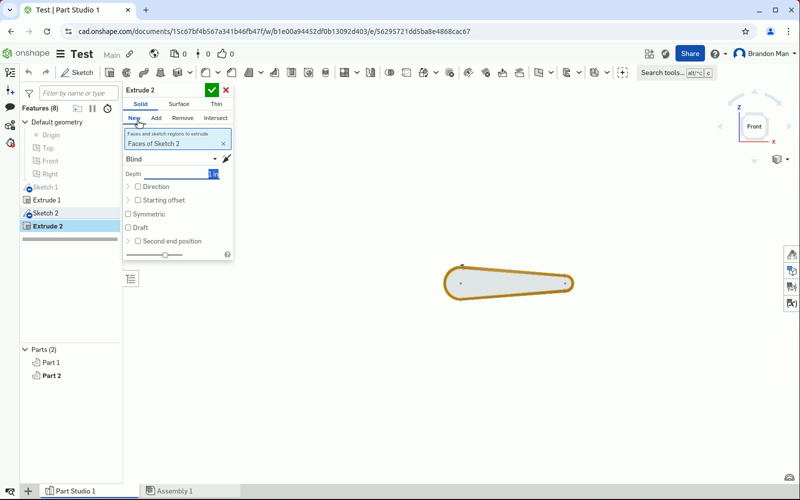
text(1.685)
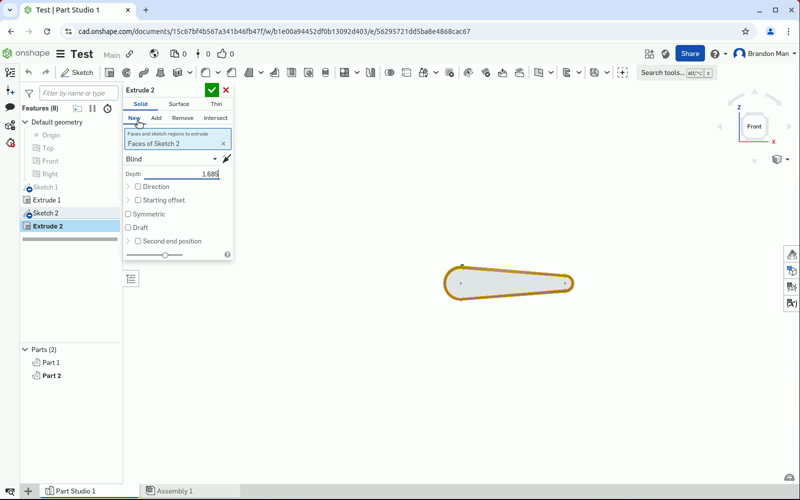
key(enter)
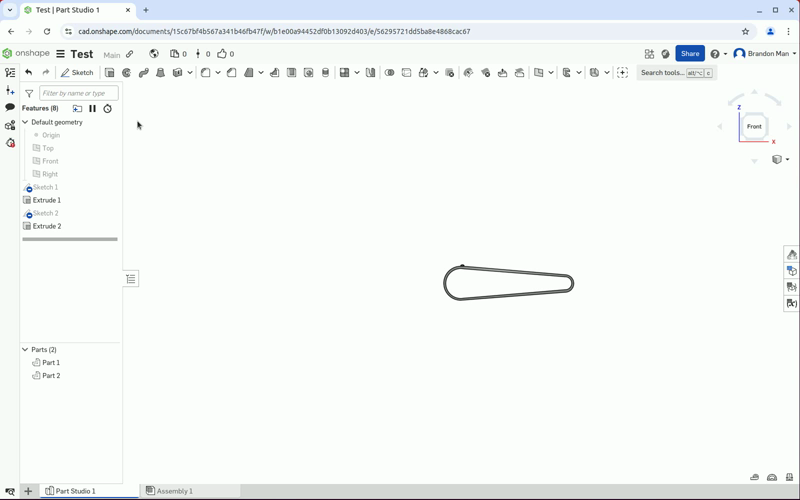
key(shift+h)
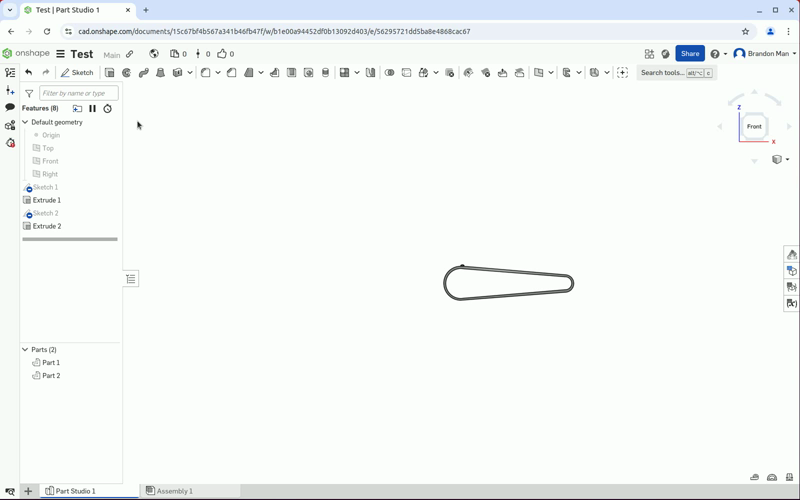
key(shift+h)
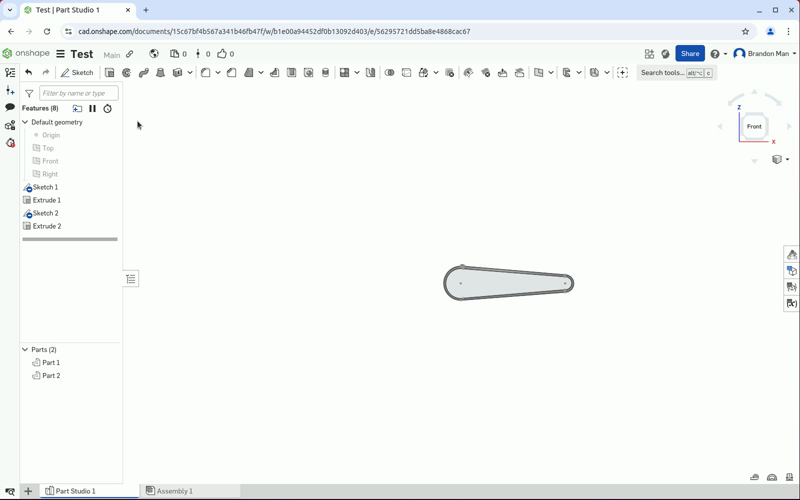
key(shift+7)
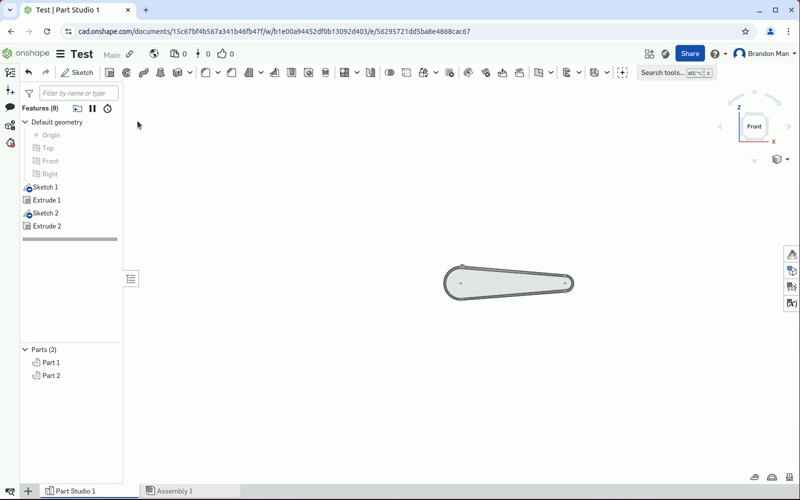
key(left, 2)
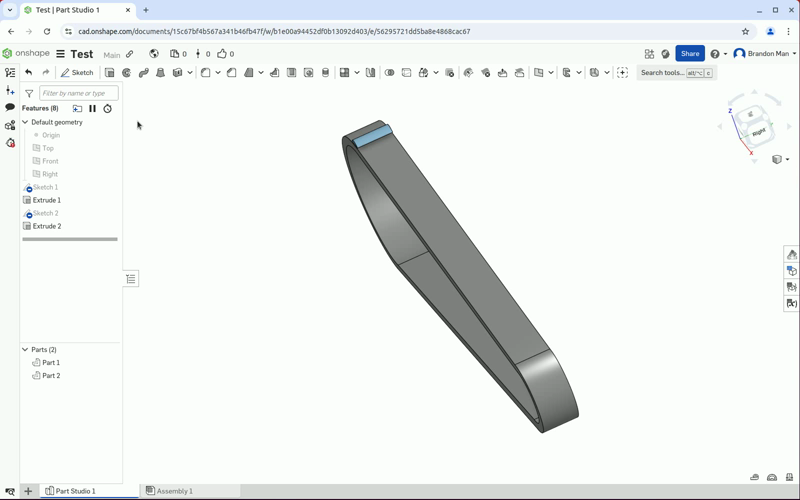
key(down, 2)
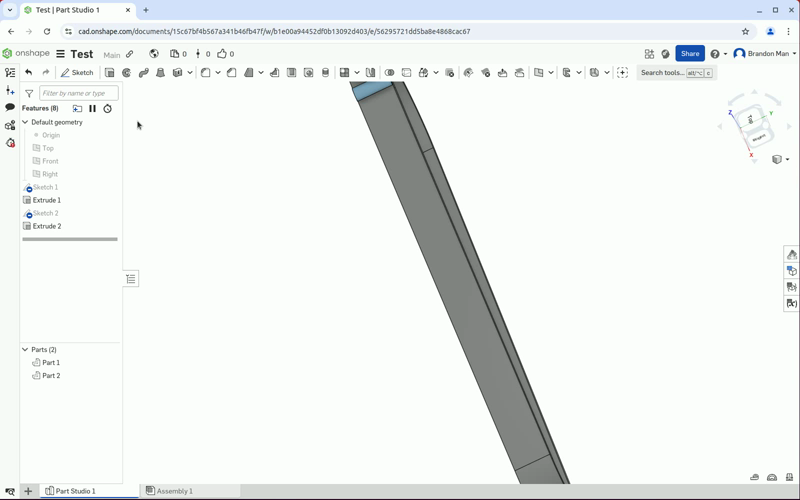
key(up, 2)
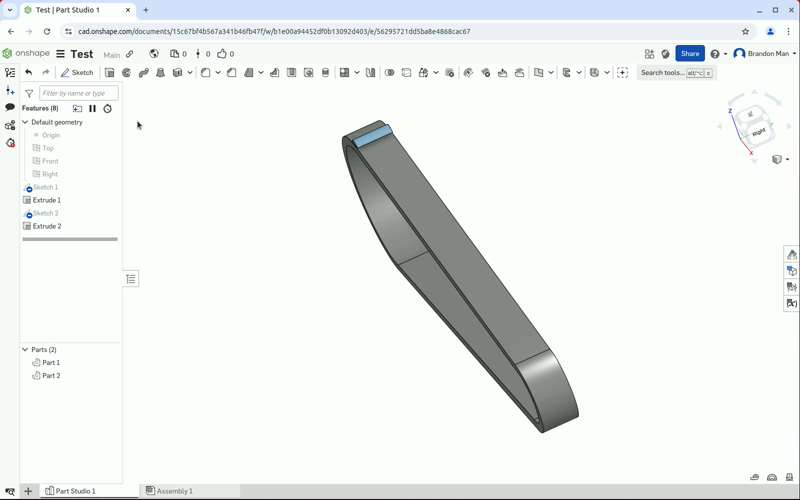
key(right, 2)
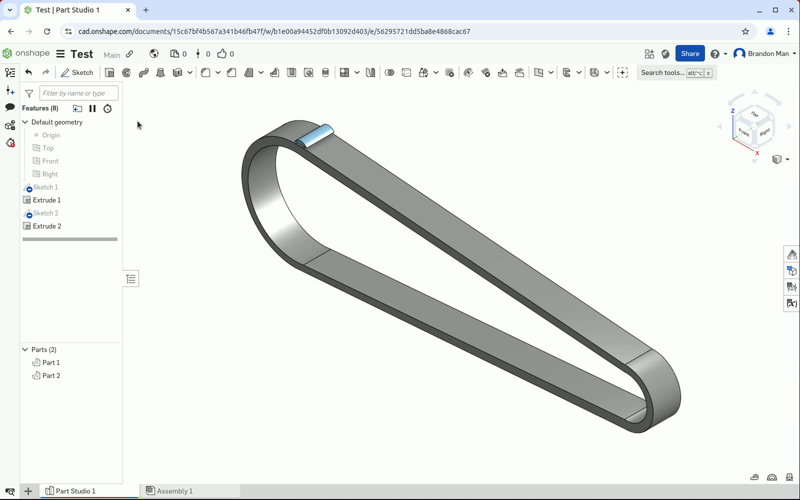
mouse_move(73, 189)
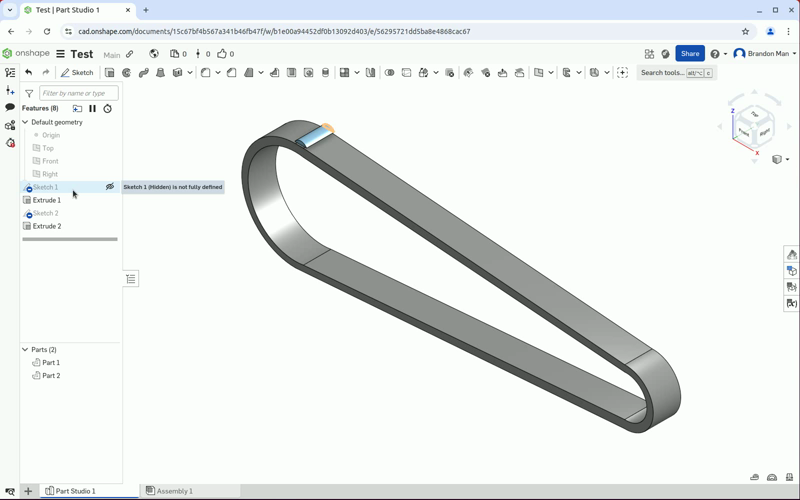
click(73, 189)